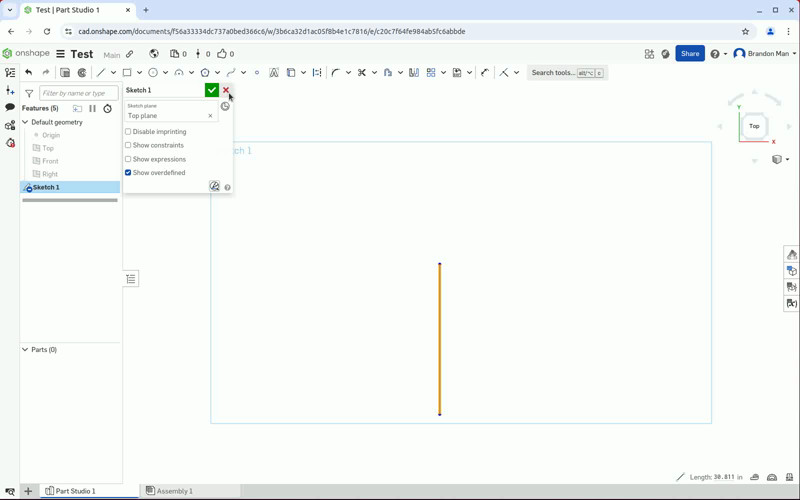
key(shift+h)
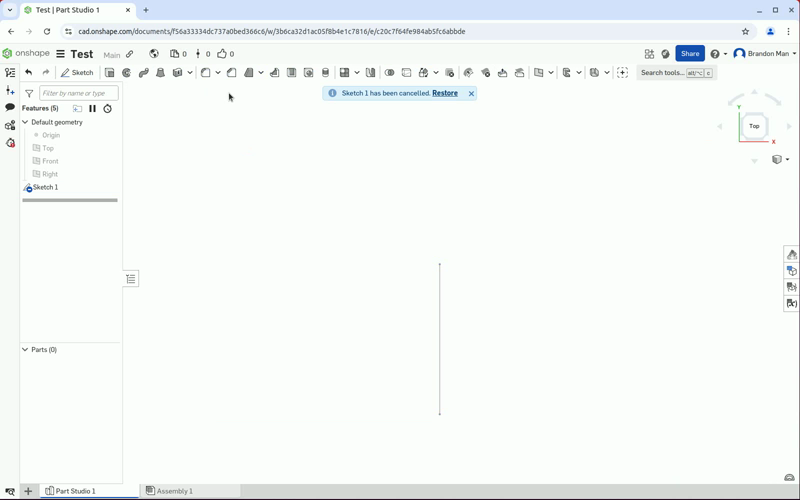
key(shift+s)
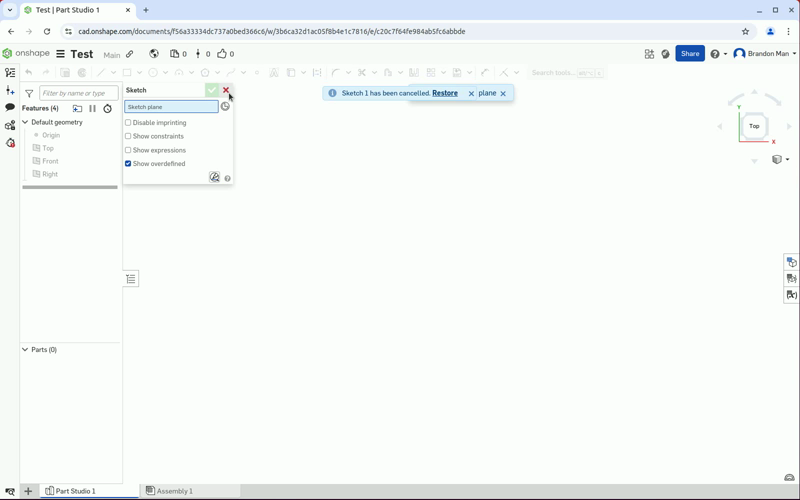
mouse_move(73, 150)
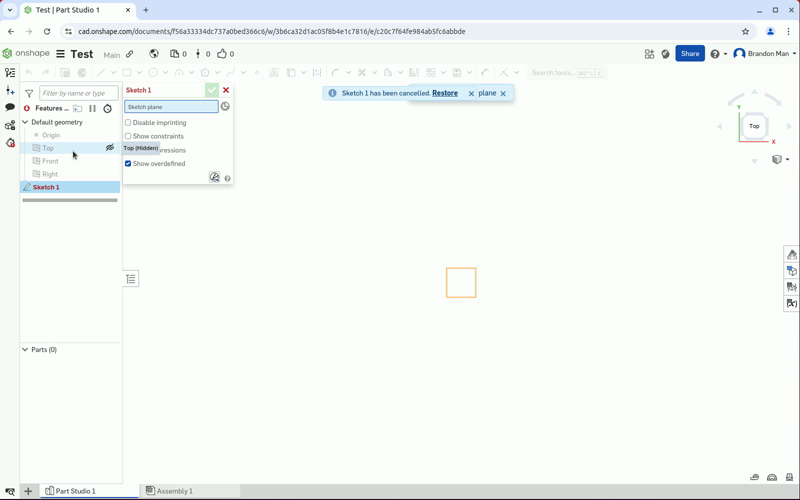
click(73, 150)
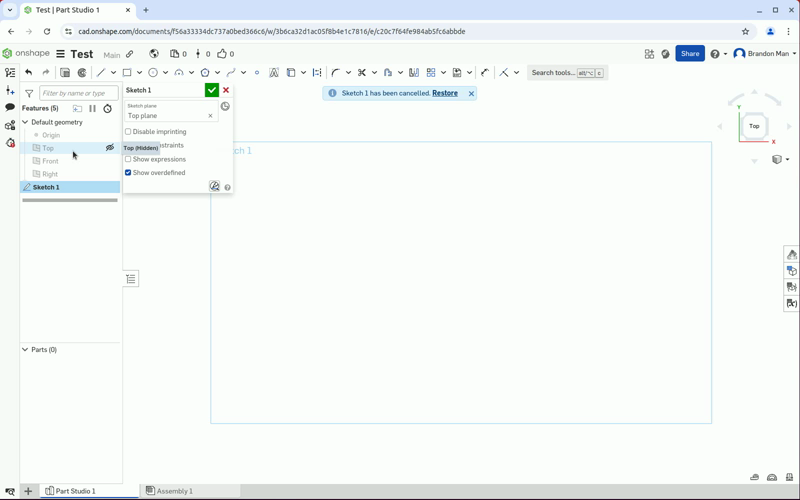
mouse_move(73, 352)
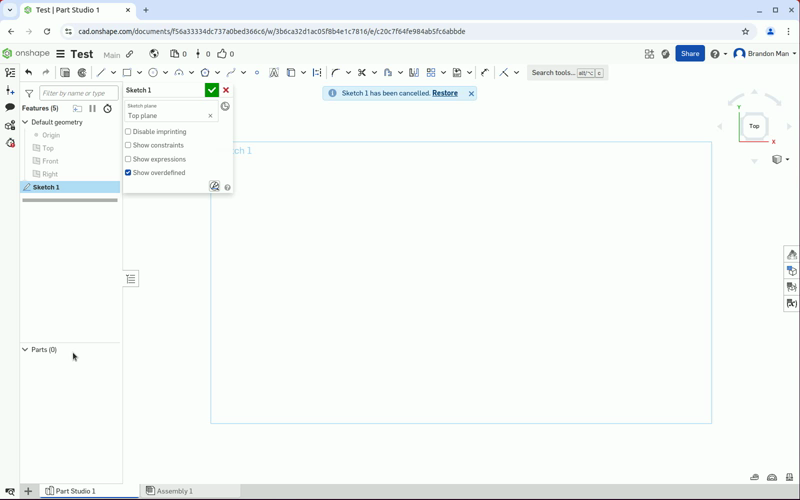
key(y)
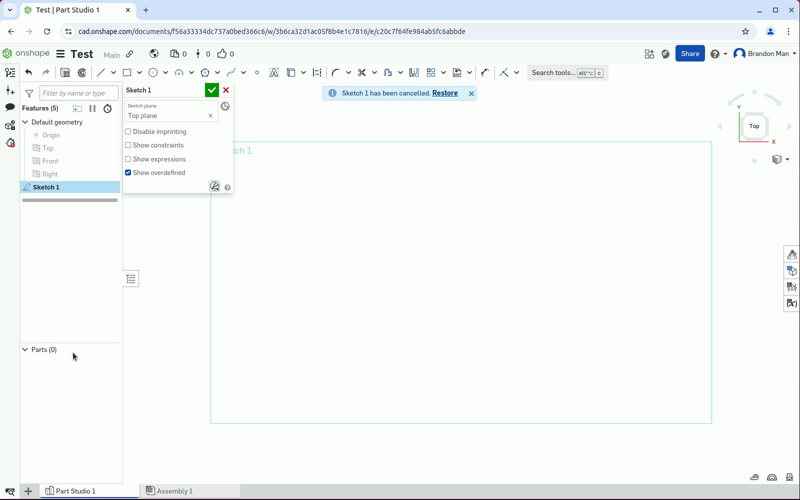
key(l)
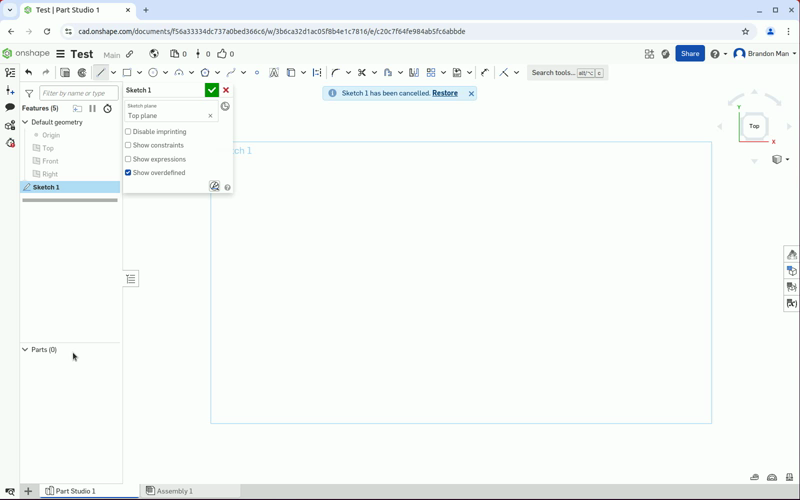
key_down(shift)
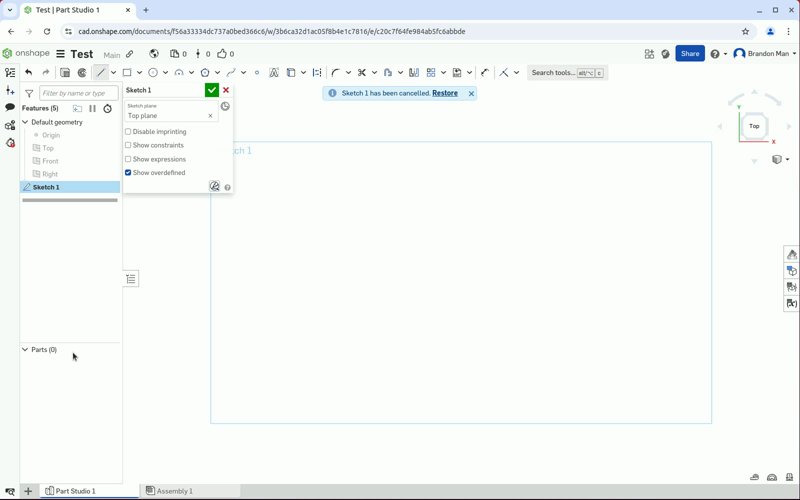
mouse_move(398, 376)
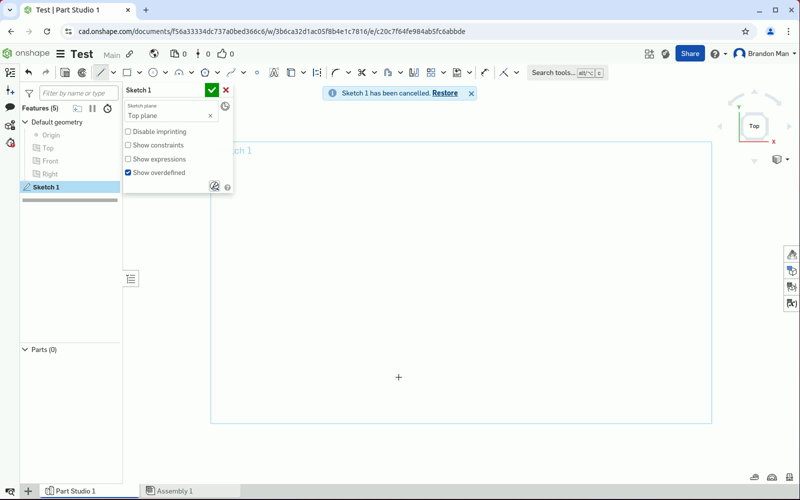
click(398, 376)
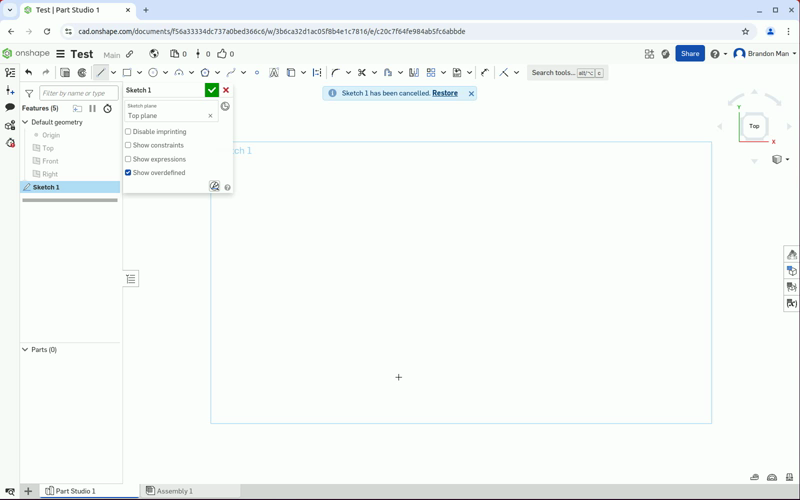
key_up(shift)
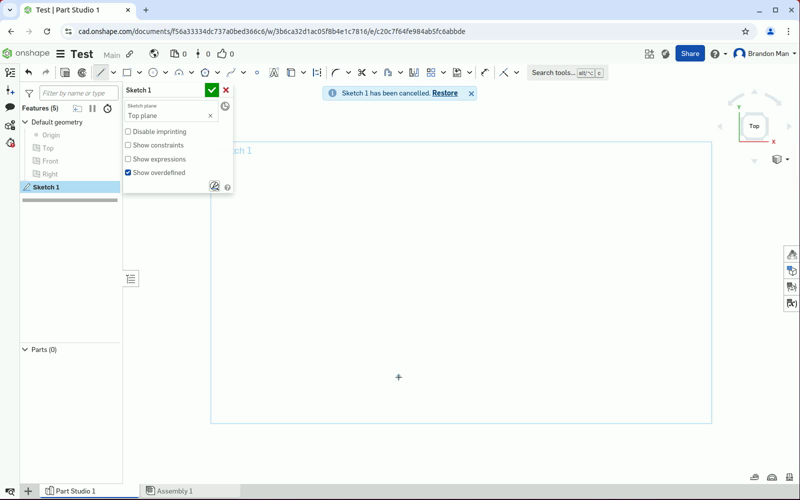
key_down(shift)
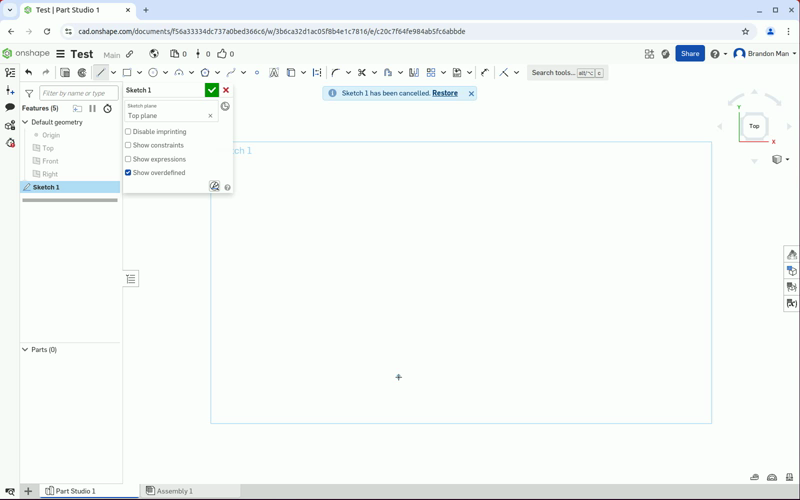
mouse_move(428, 376)
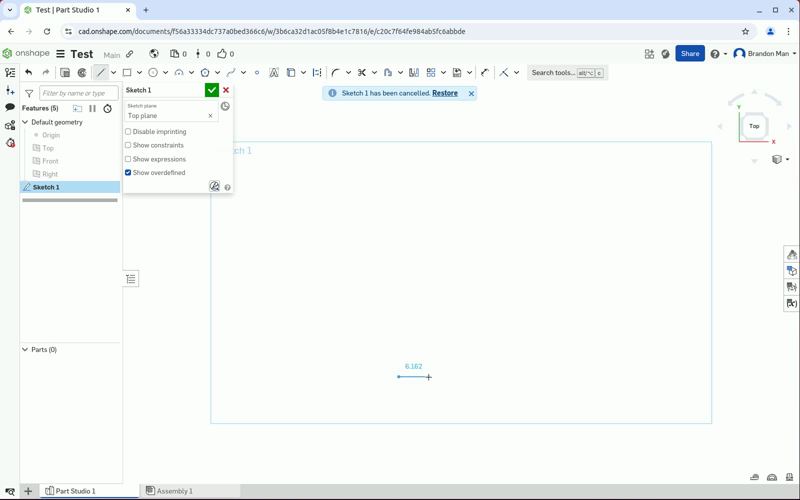
mouse_move(453, 376)
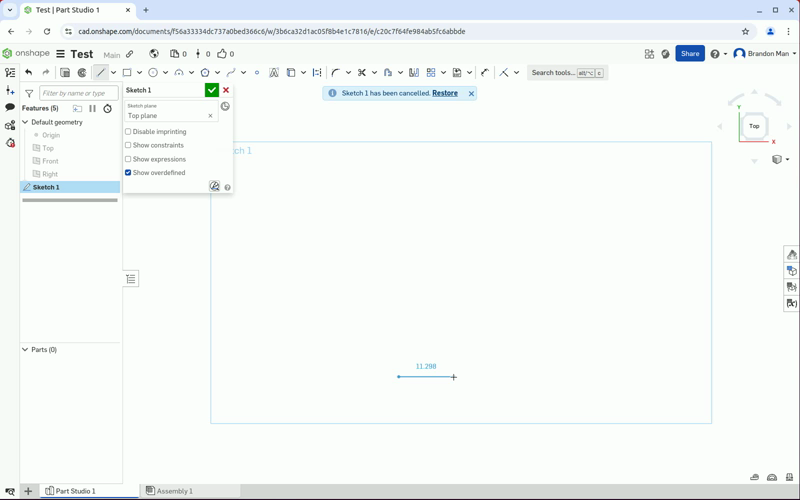
click(453, 376)
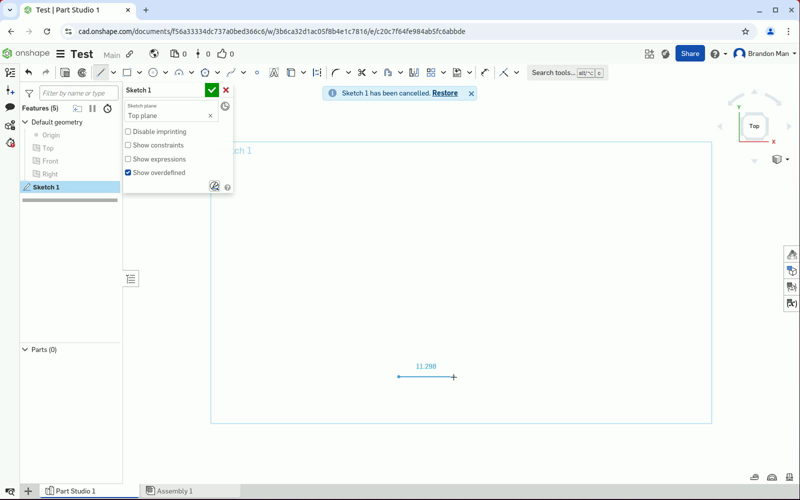
key_up(shift)
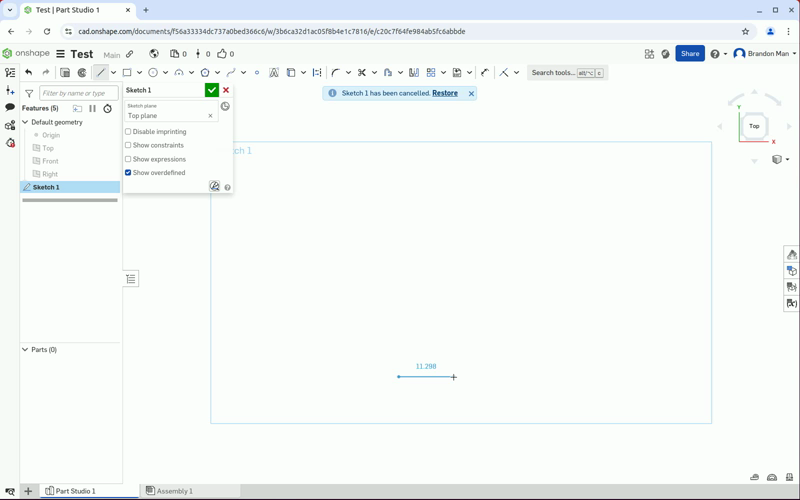
key_down(shift)
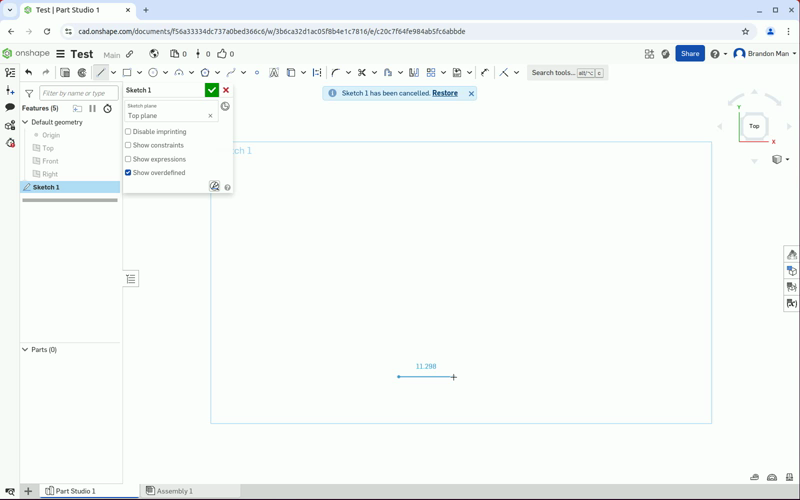
mouse_move(516, 376)
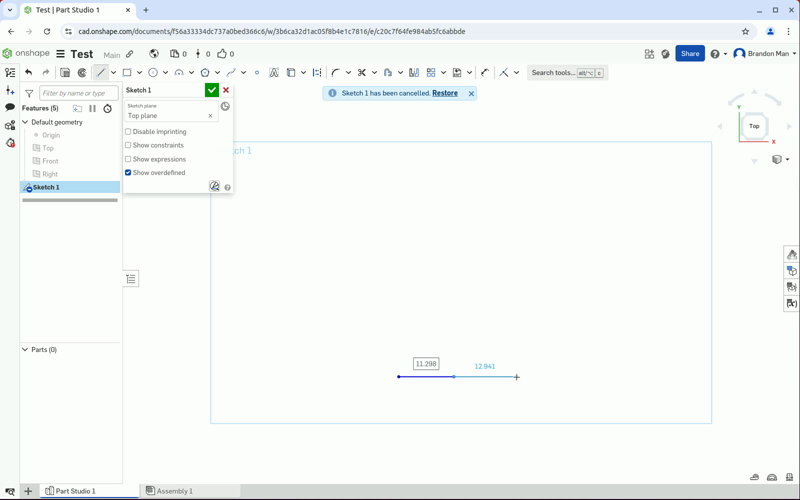
click(516, 376)
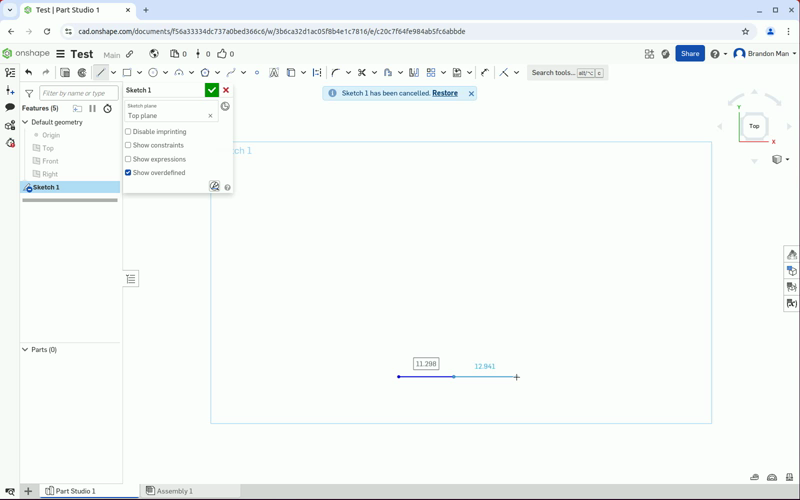
key_up(shift)
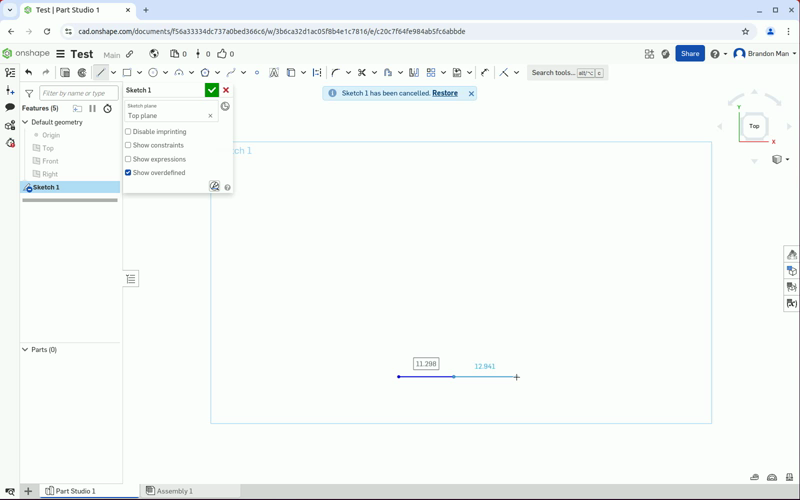
key_down(shift)
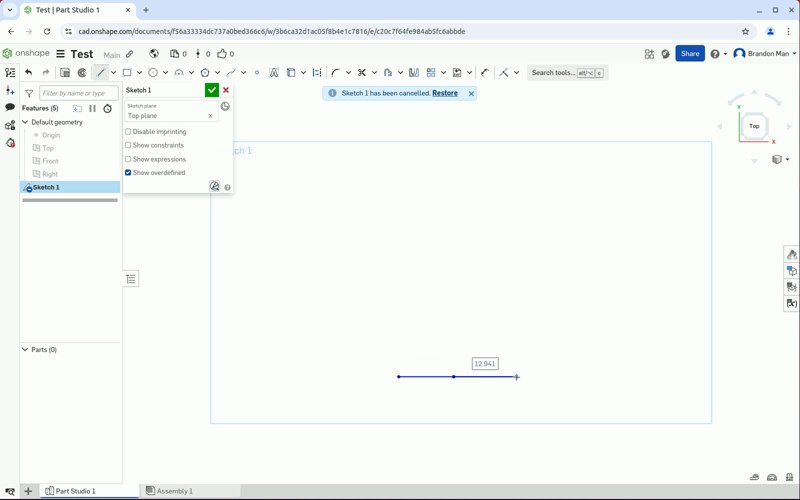
mouse_move(546, 376)
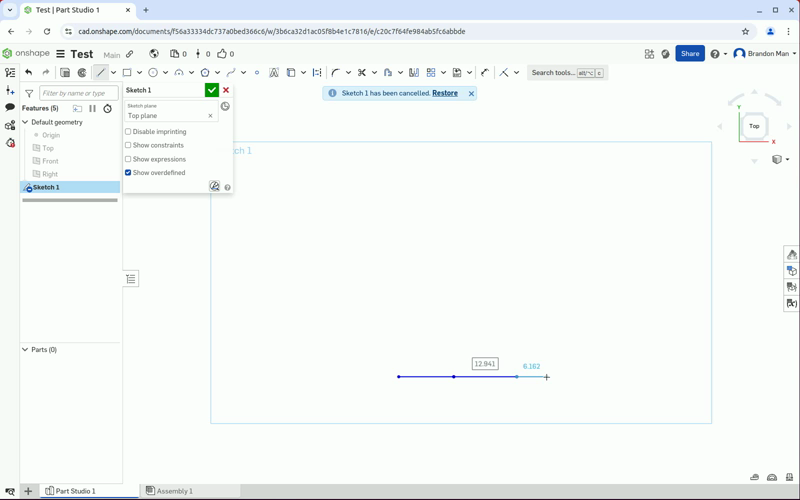
mouse_move(573, 376)
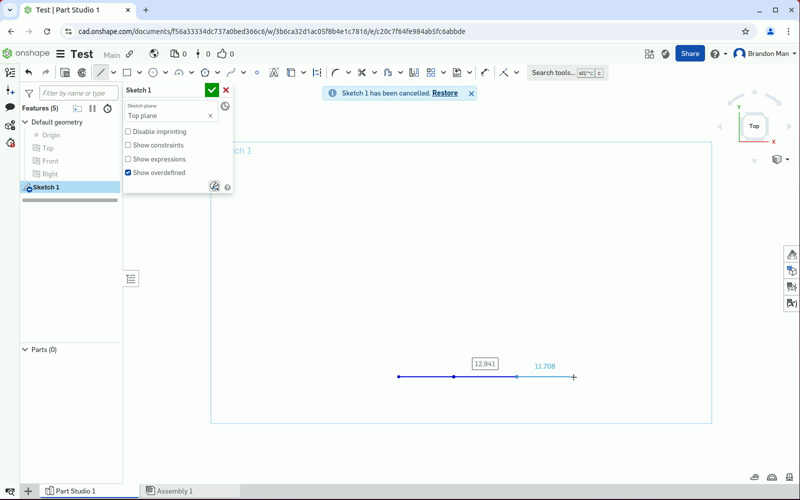
click(573, 376)
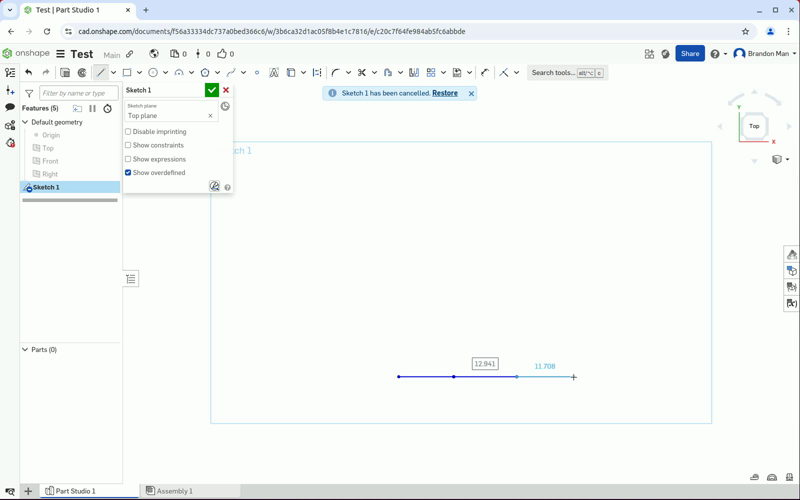
key_up(shift)
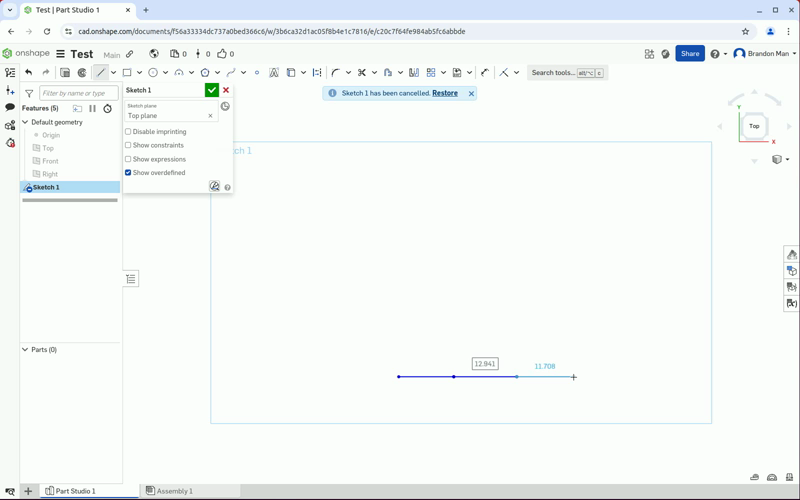
key_down(shift)
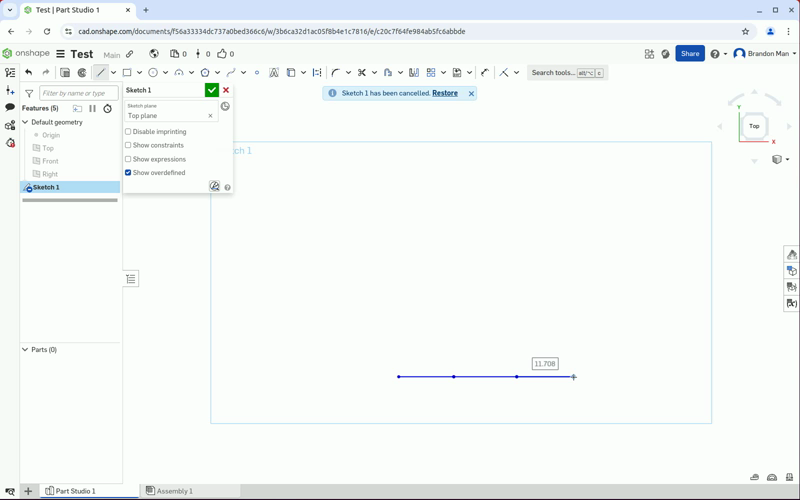
mouse_move(516, 189)
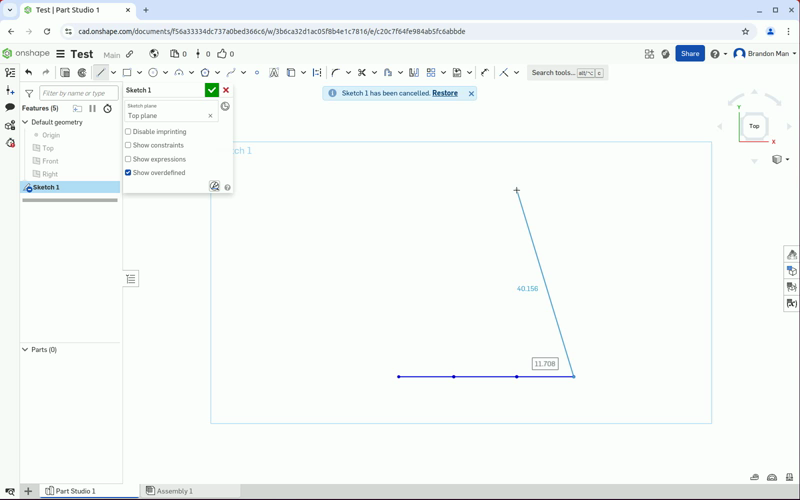
click(516, 189)
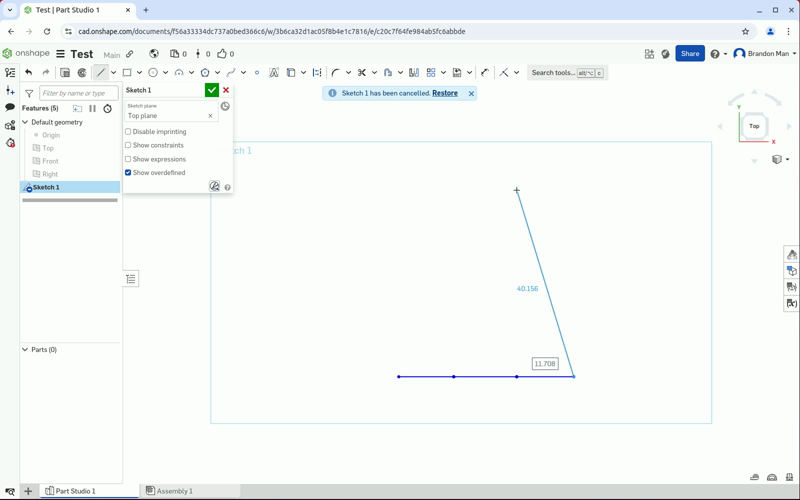
key_up(shift)
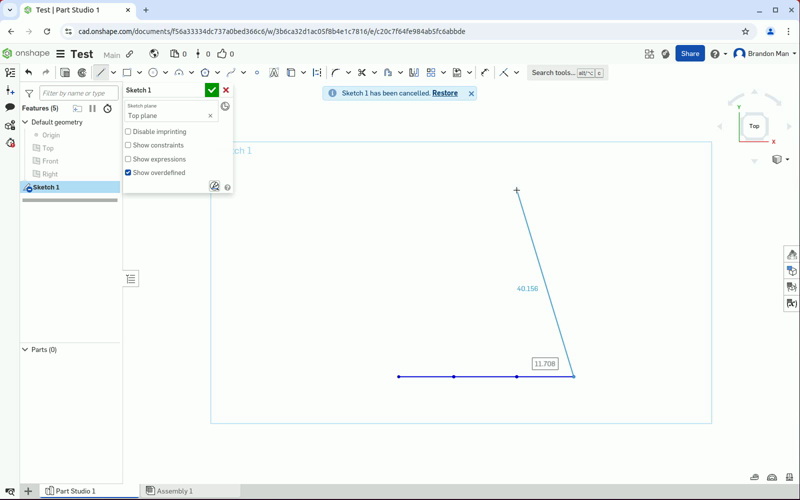
key_down(shift)
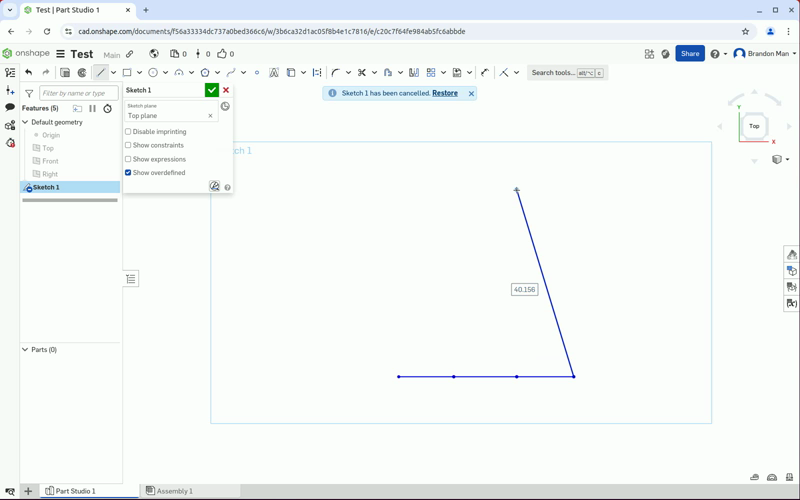
mouse_move(453, 189)
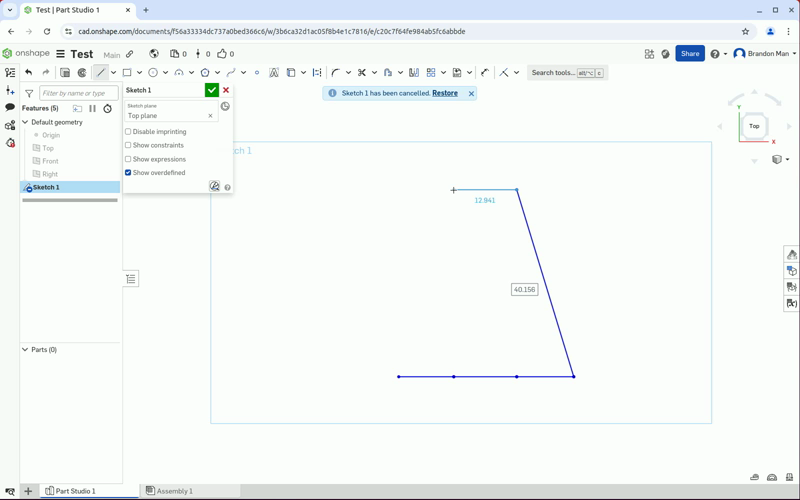
click(453, 189)
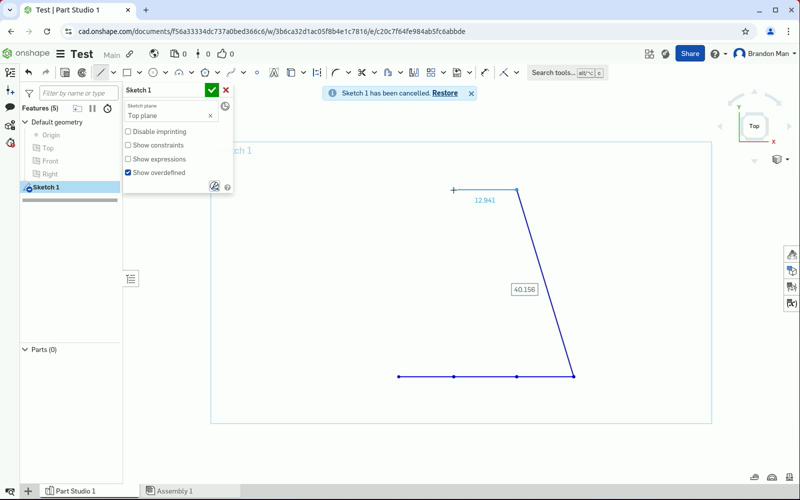
key_up(shift)
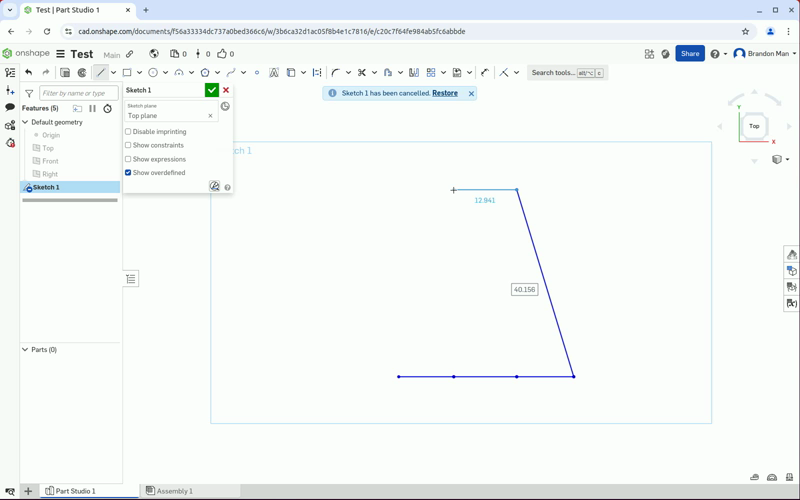
key_down(shift)
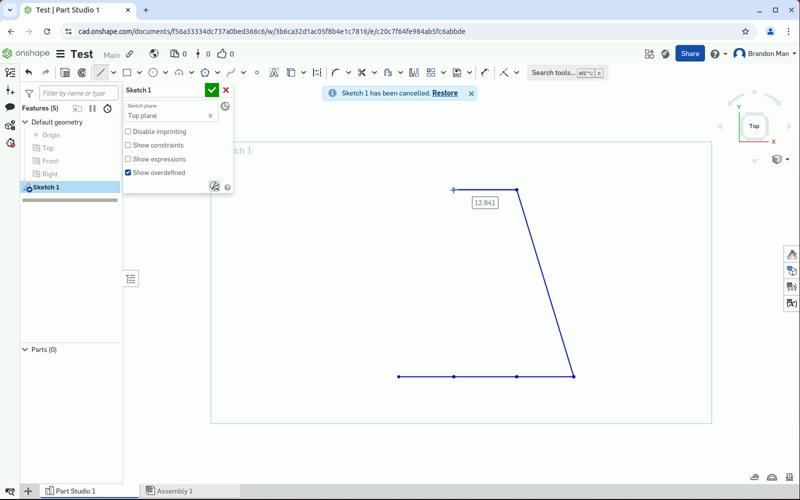
mouse_move(398, 376)
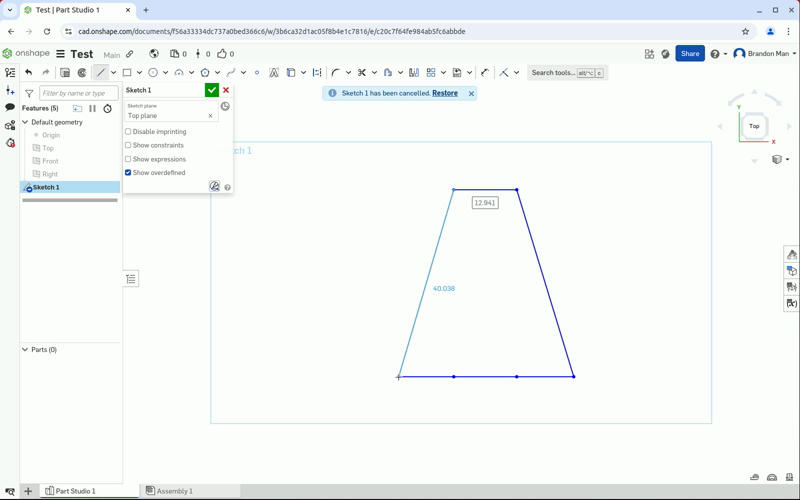
key_up(shift)
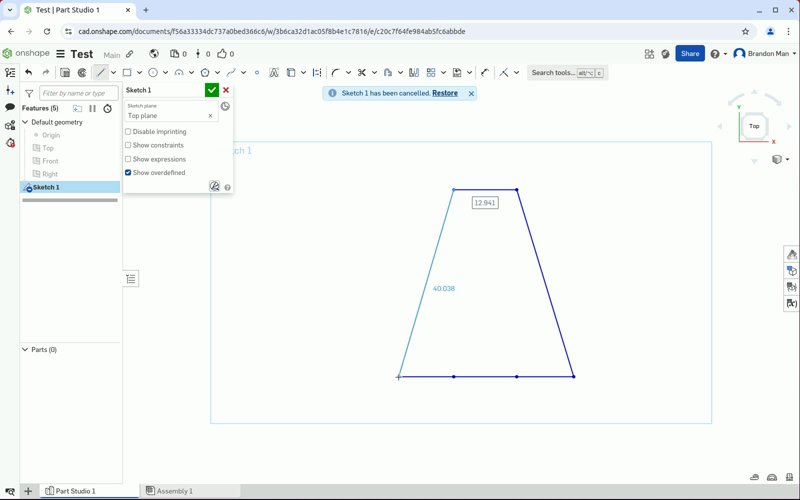
click(398, 376)
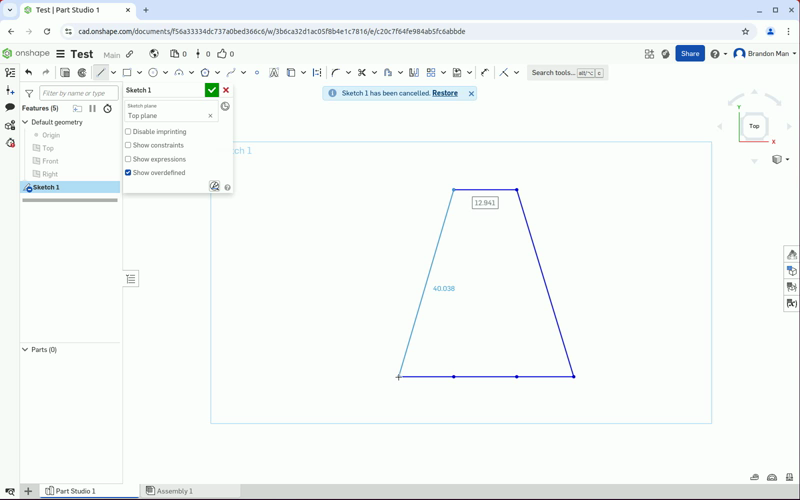
key(esc)
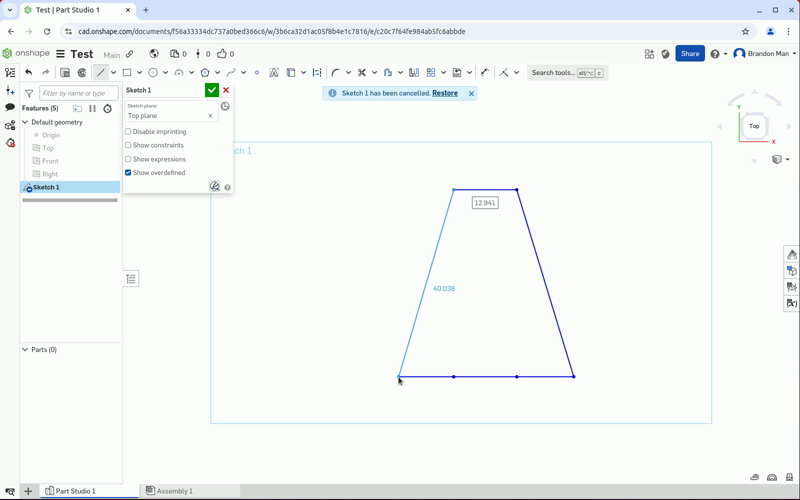
mouse_move(478, 263)
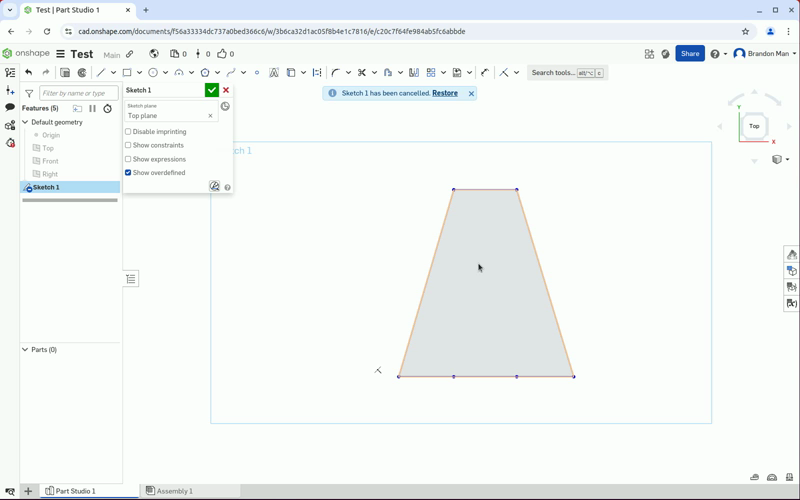
click(478, 263)
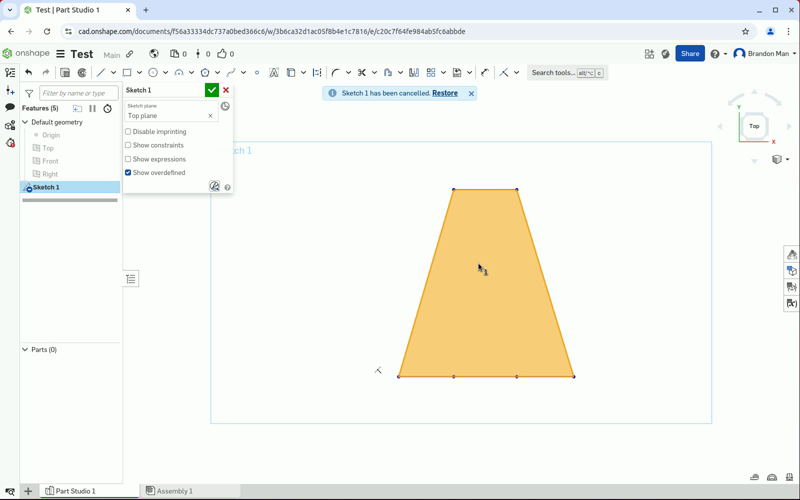
mouse_move(73, 352)
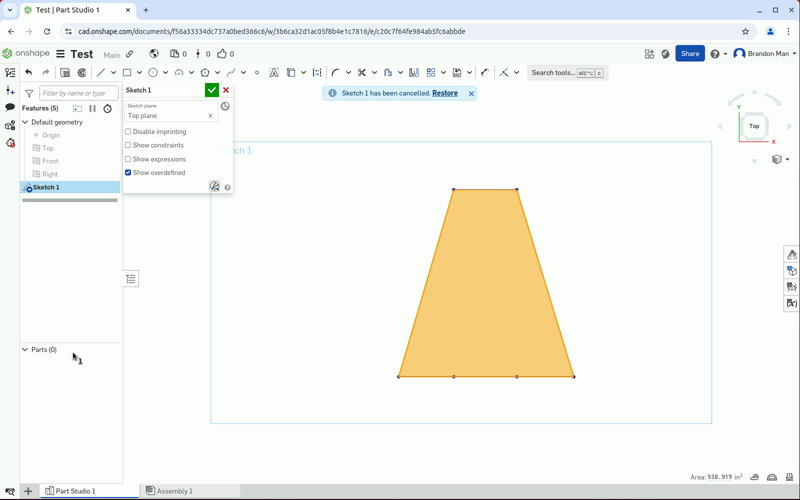
key(shift+y)
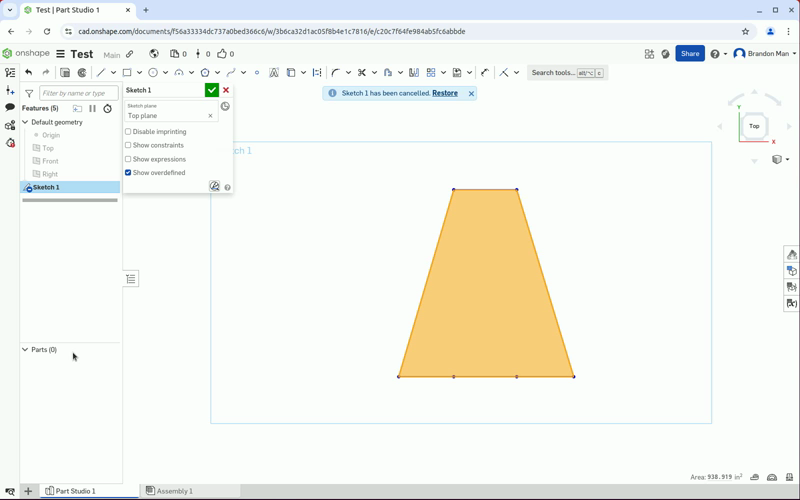
key(shift+e)
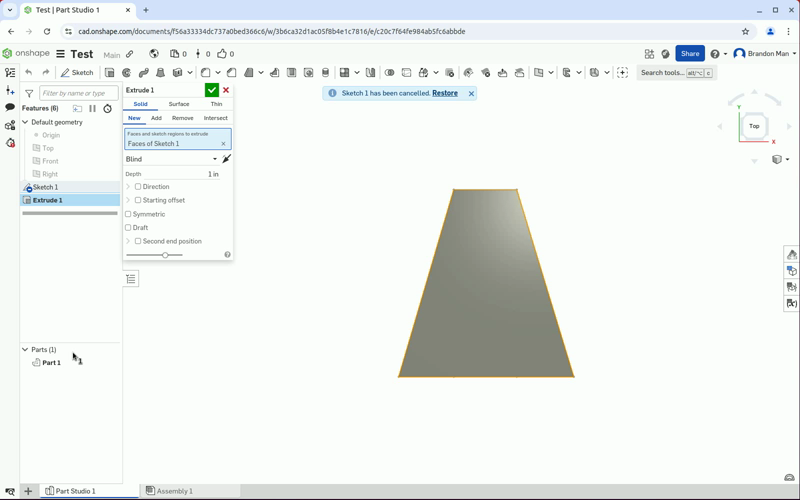
mouse_move(143, 106)
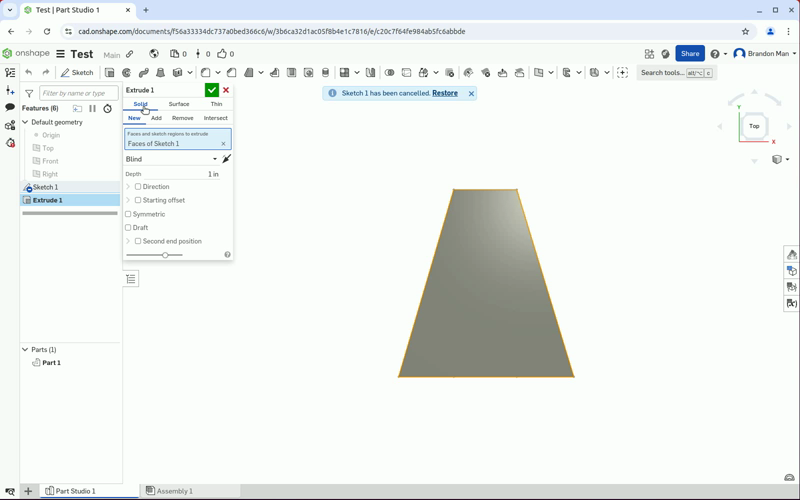
click(143, 106)
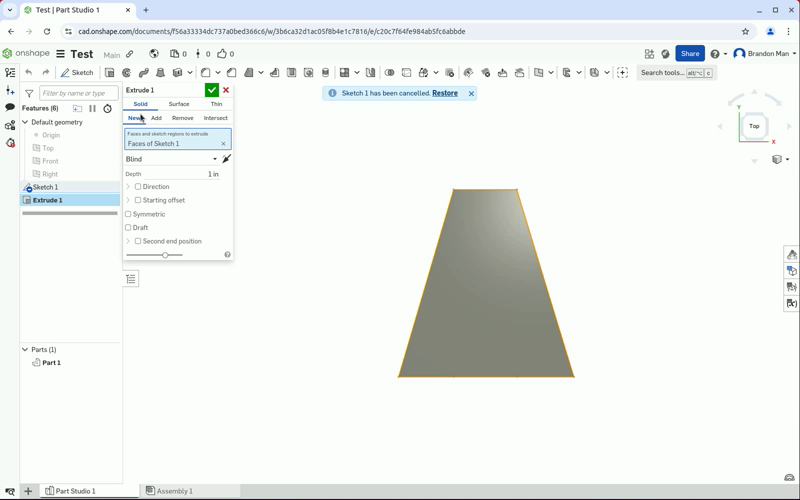
mouse_move(137, 120)
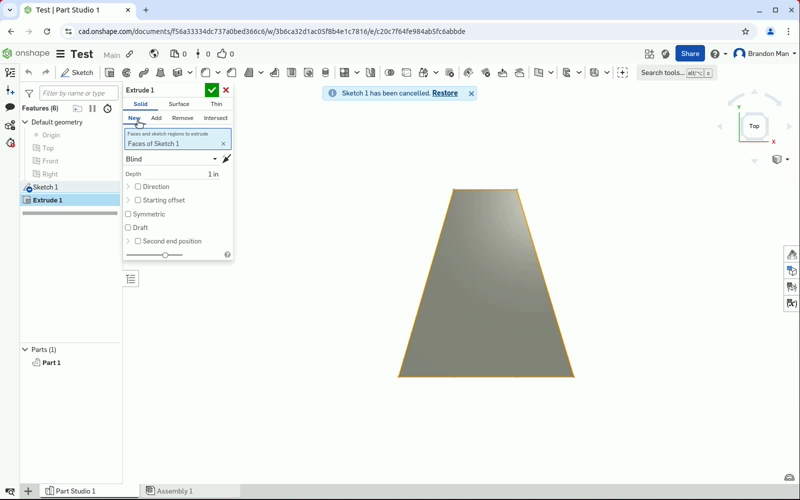
click(137, 120)
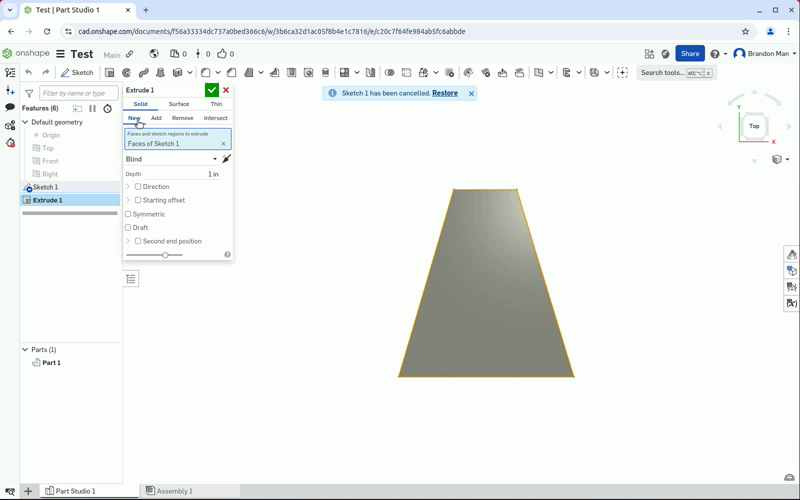
key(tab, 4)
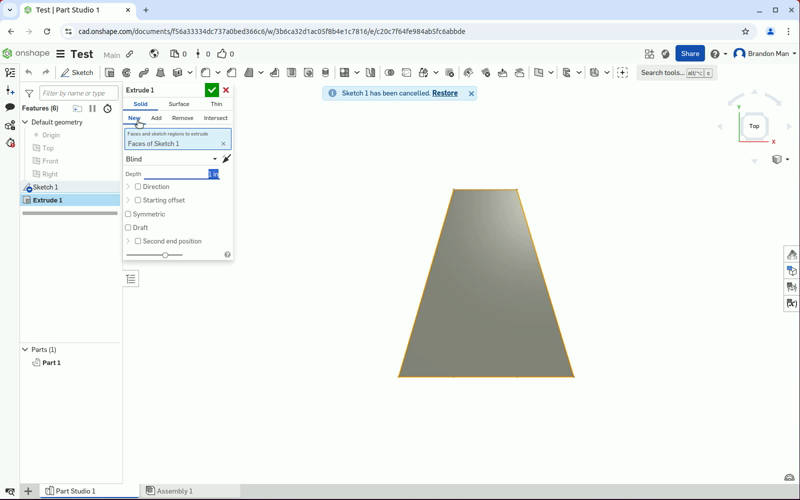
text(2.648)
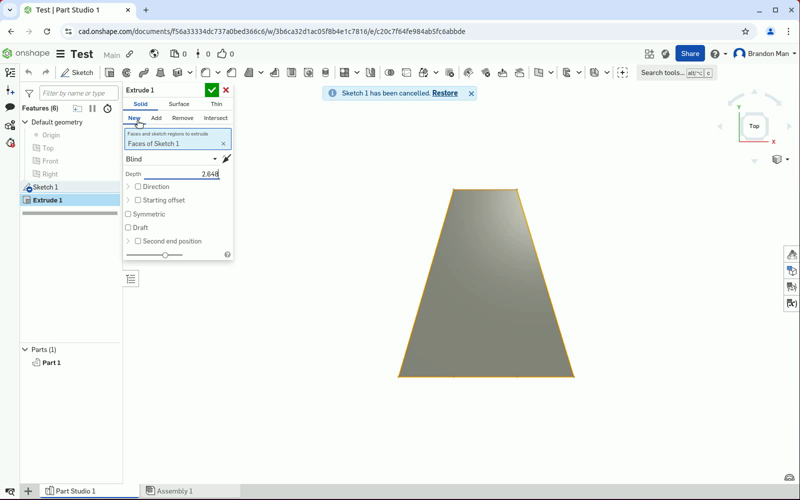
key(enter)
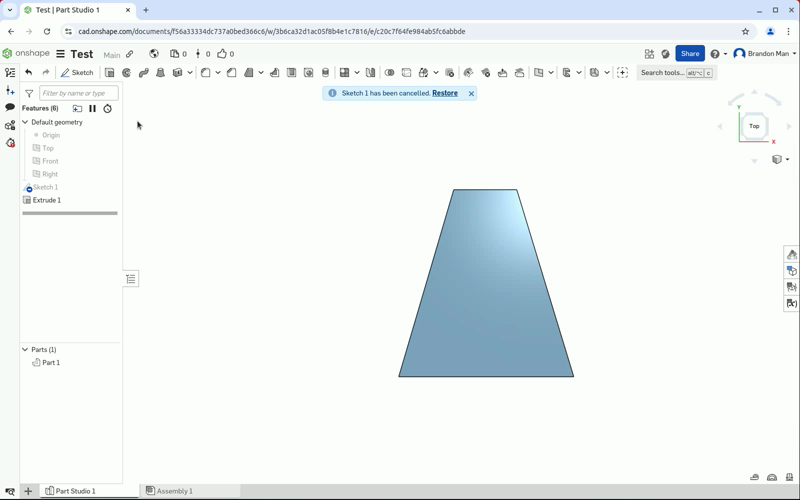
key(shift+h)
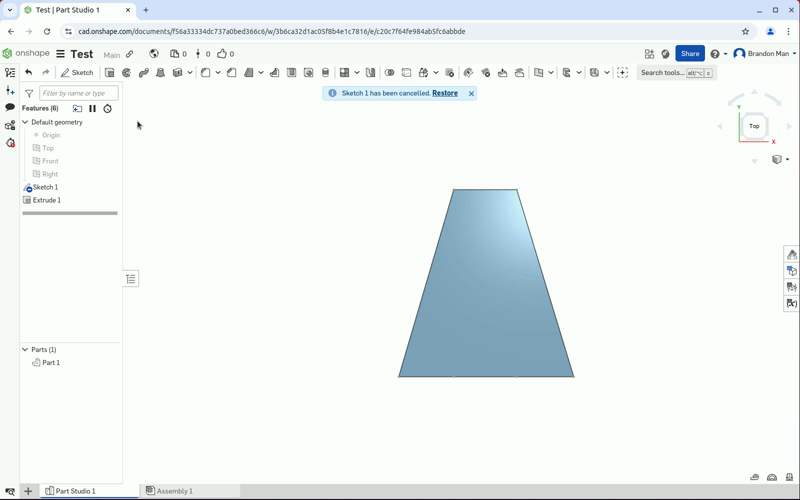
key(shift+h)
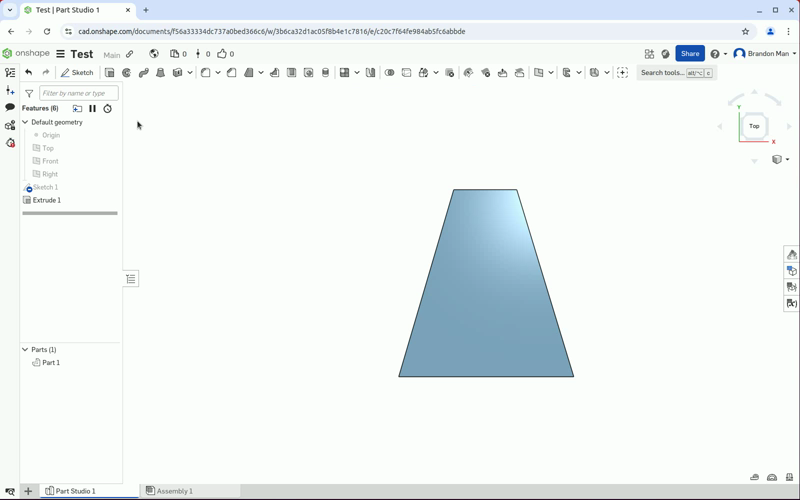
mouse_move(73, 189)
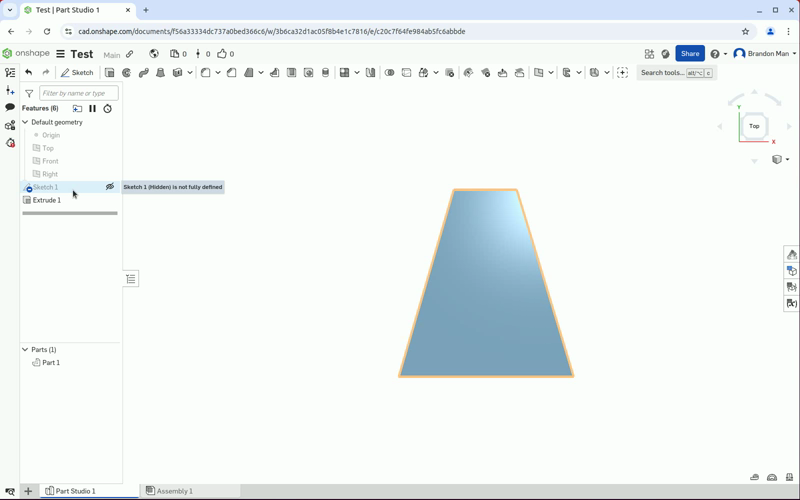
click(73, 189)
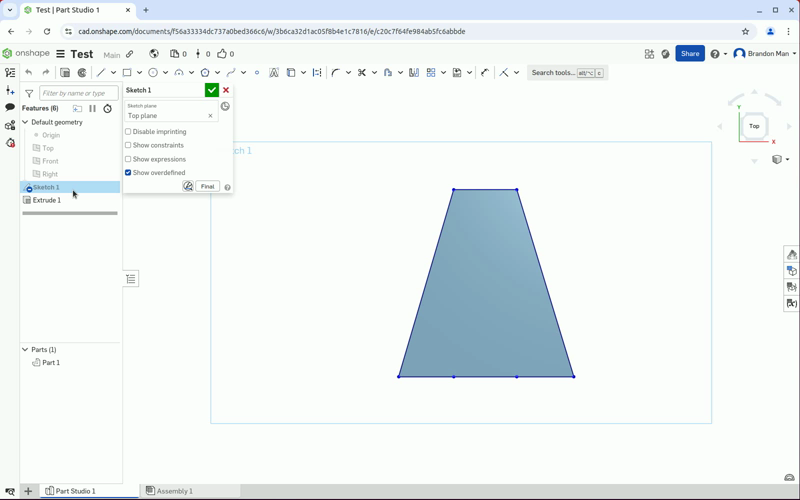
mouse_move(229, 92)
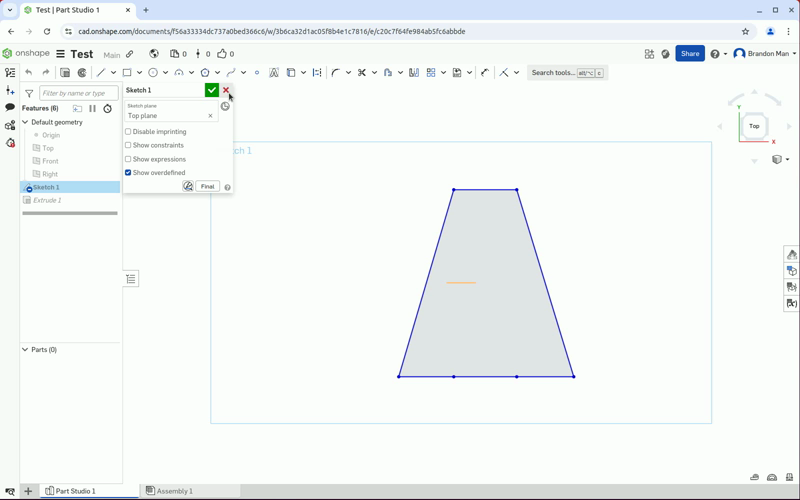
click(229, 92)
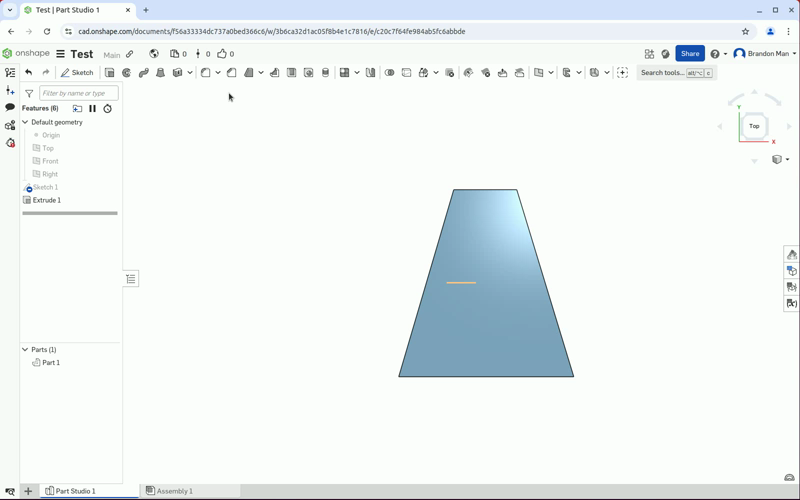
mouse_move(541, 75)
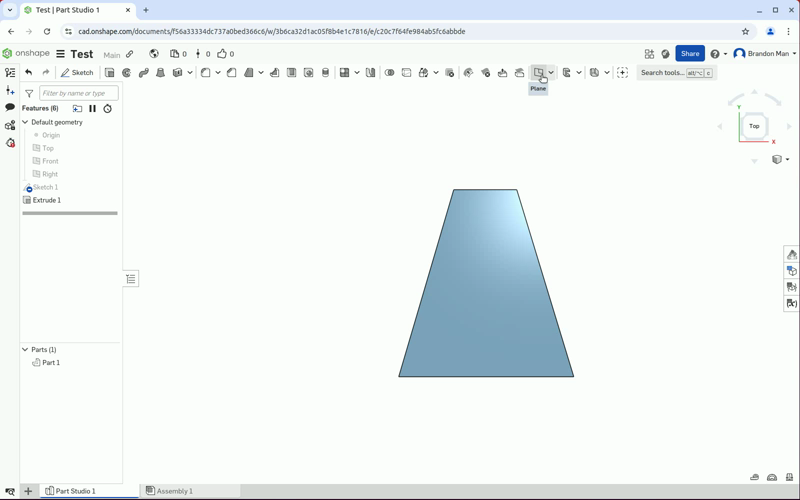
click(541, 75)
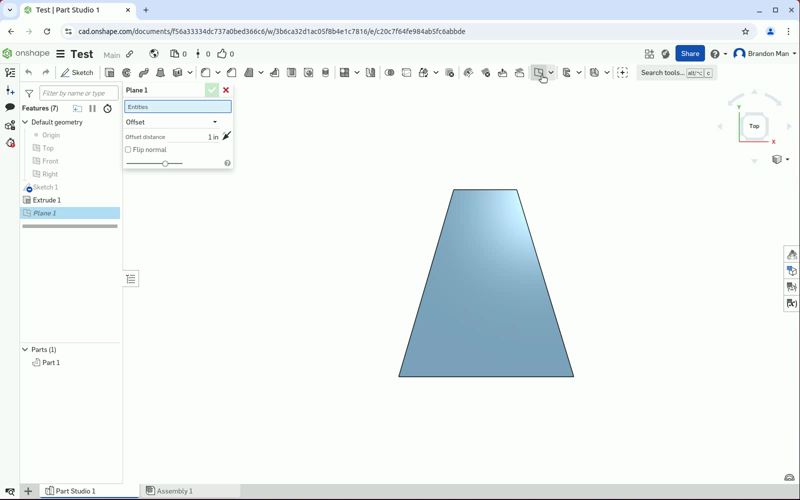
mouse_move(73, 150)
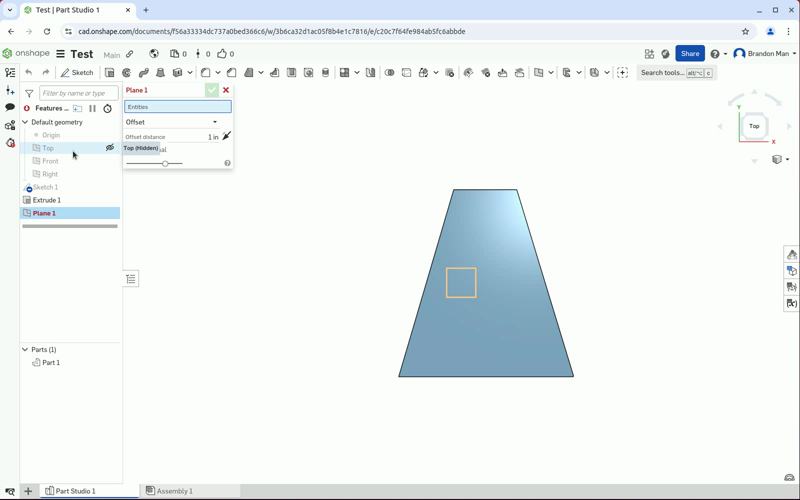
click(73, 150)
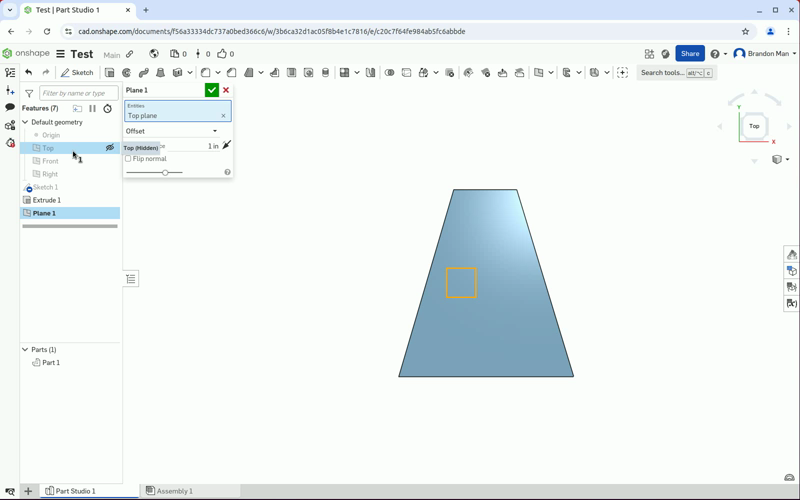
key(tab, 2)
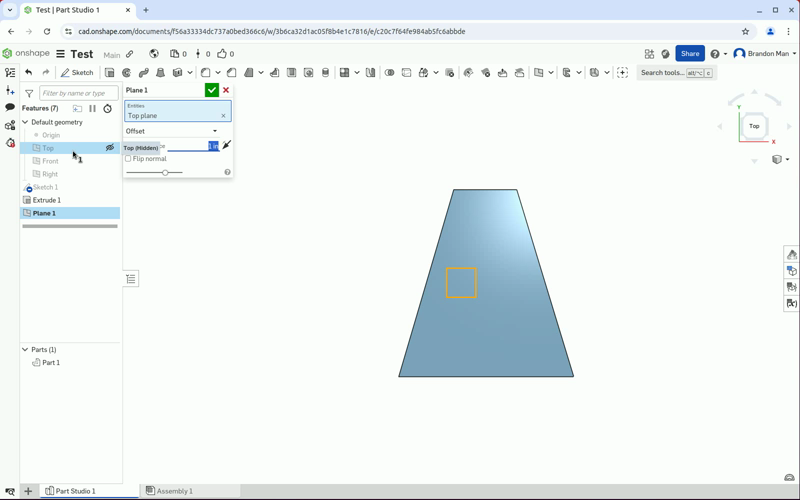
text(2.65)
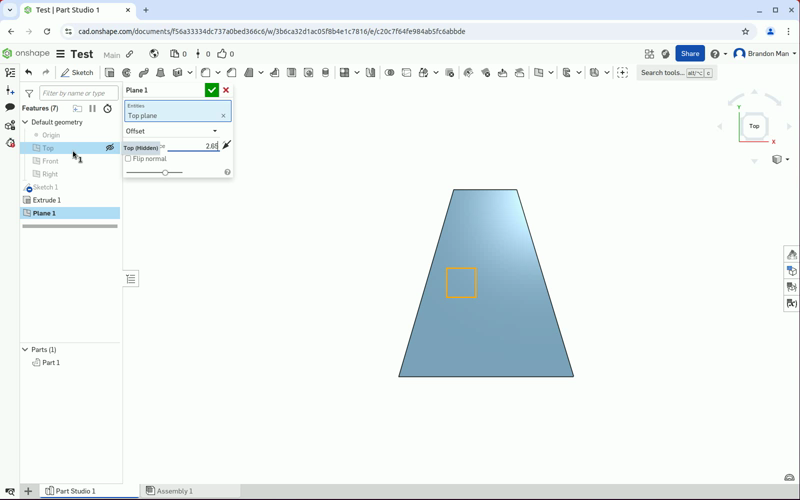
key(enter, 2)
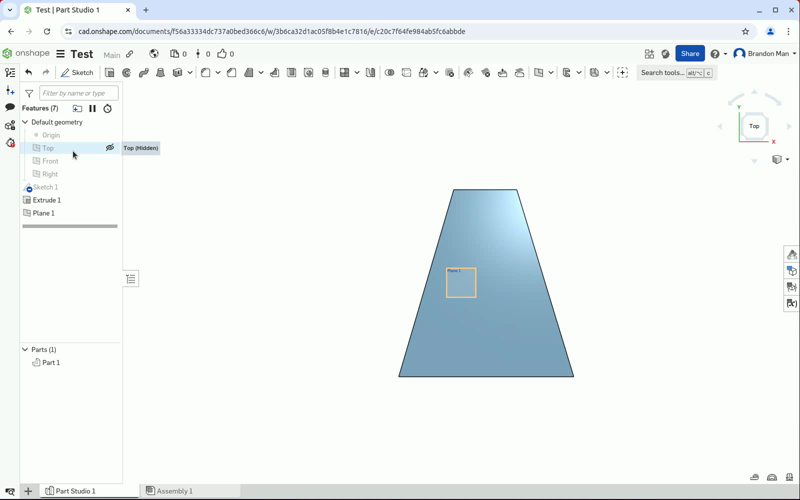
key(shift+s)
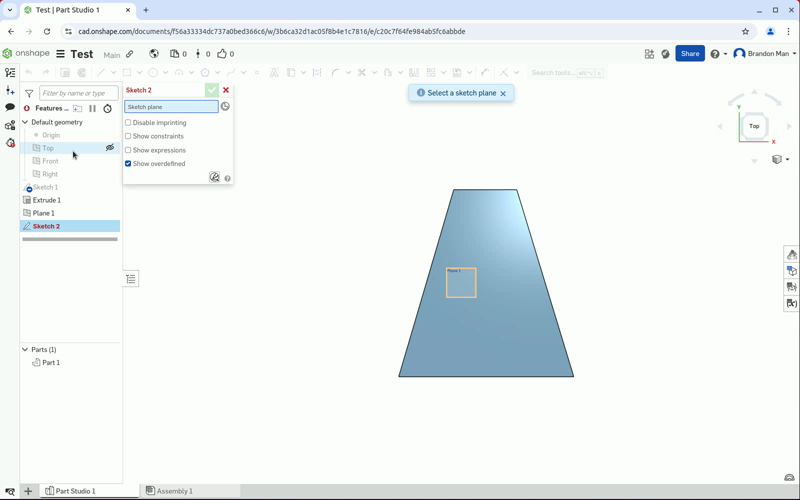
mouse_move(73, 215)
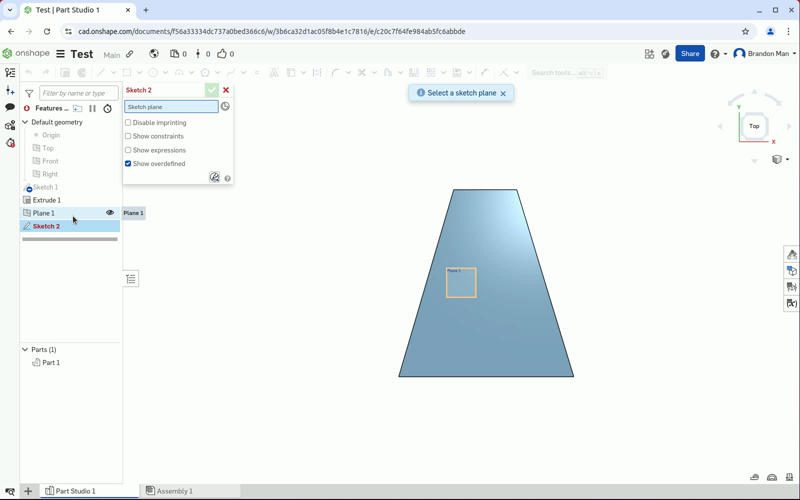
click(73, 215)
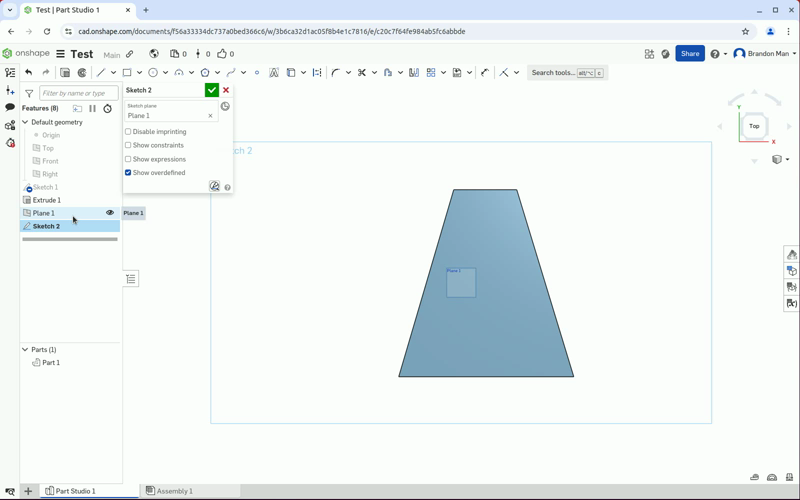
mouse_move(73, 352)
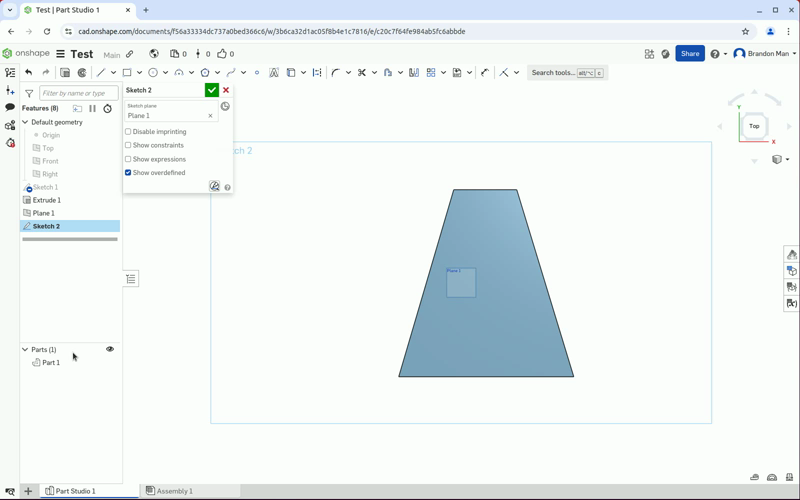
key(y)
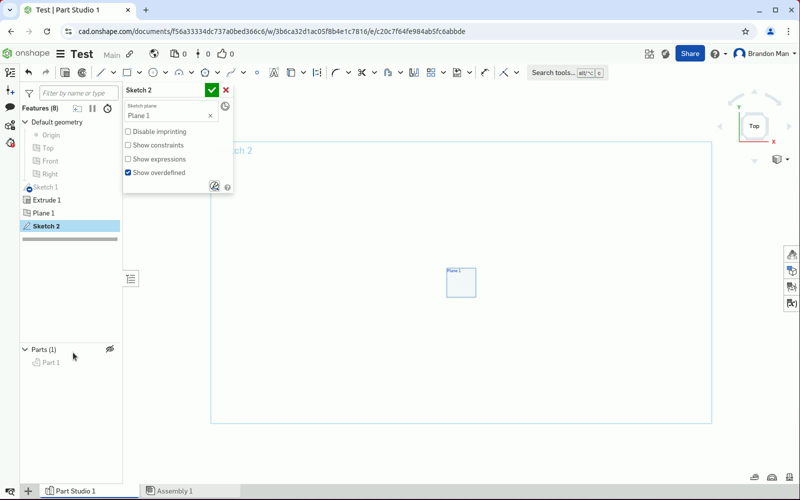
key(l)
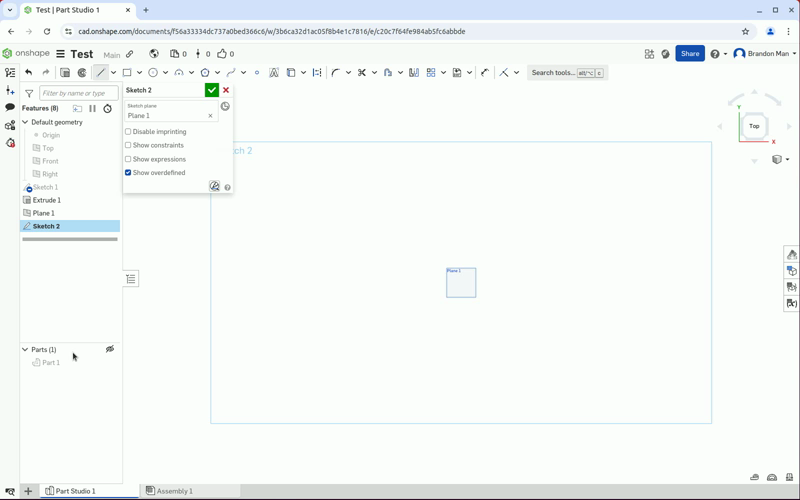
key_down(shift)
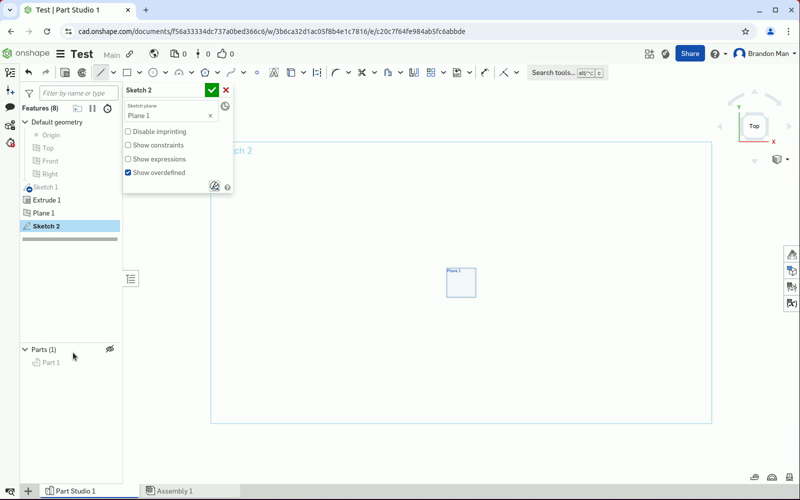
mouse_move(510, 189)
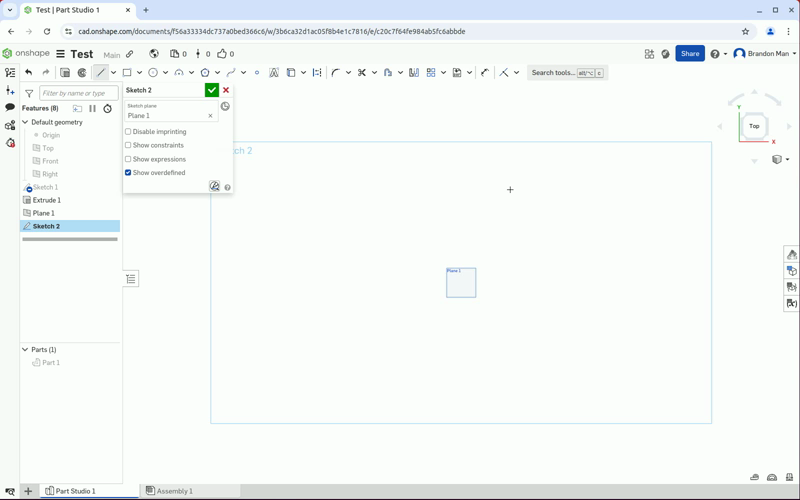
click(510, 189)
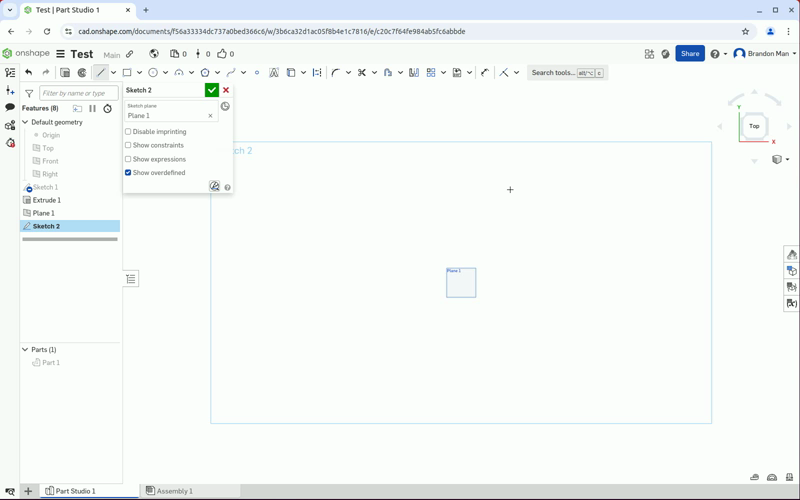
key_up(shift)
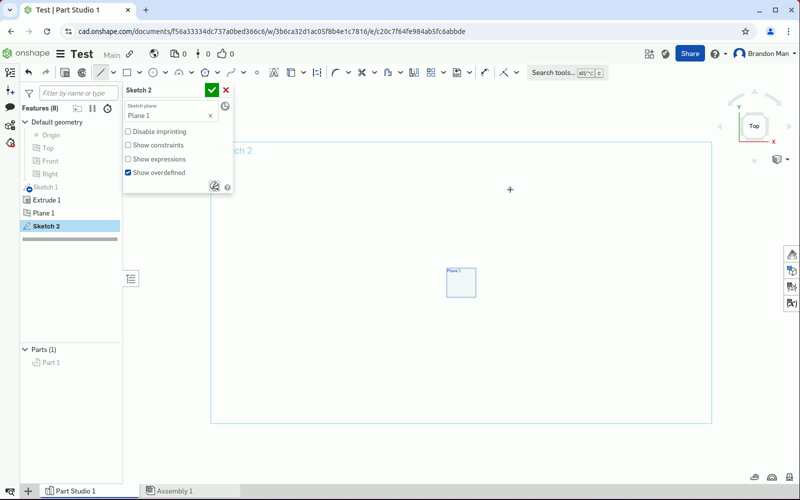
key_down(shift)
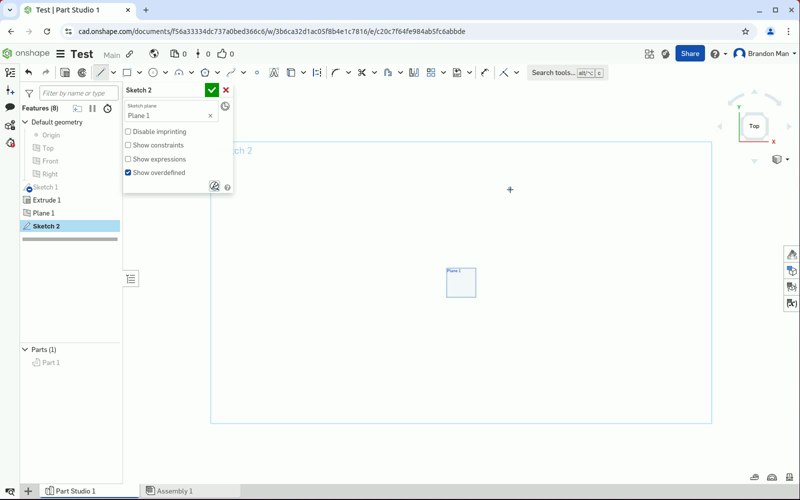
mouse_move(564, 375)
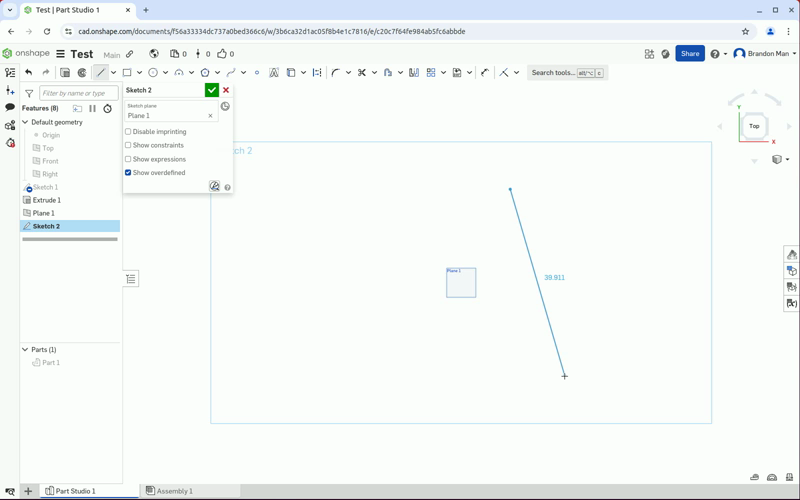
click(564, 375)
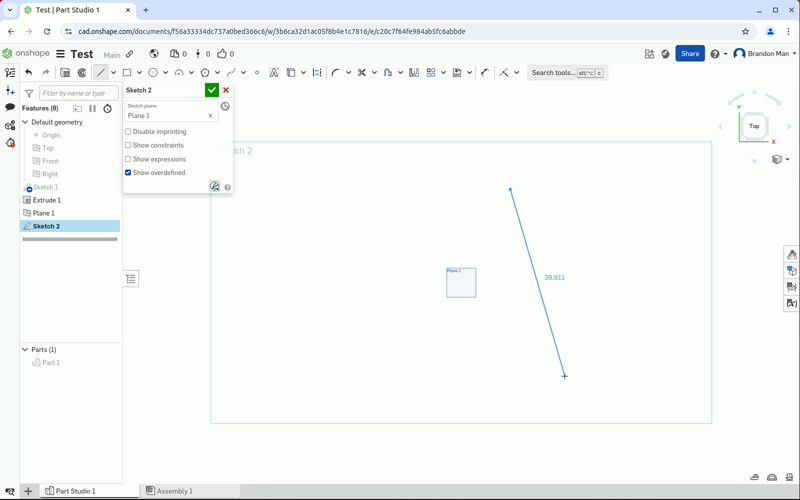
key_up(shift)
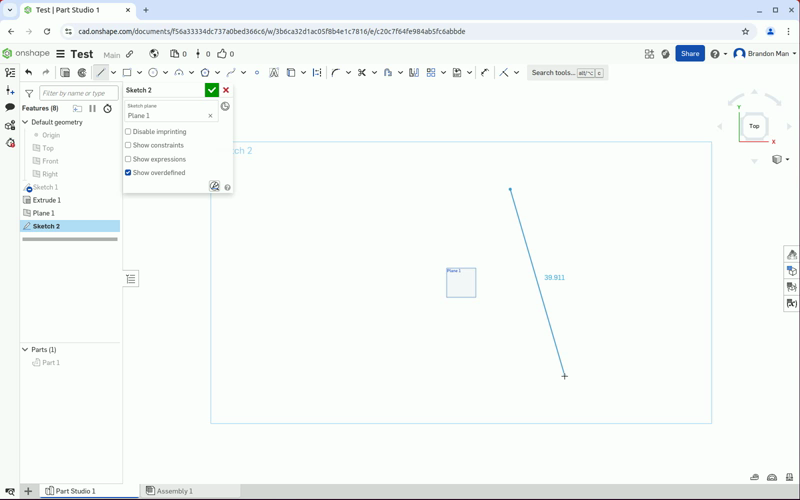
key_down(shift)
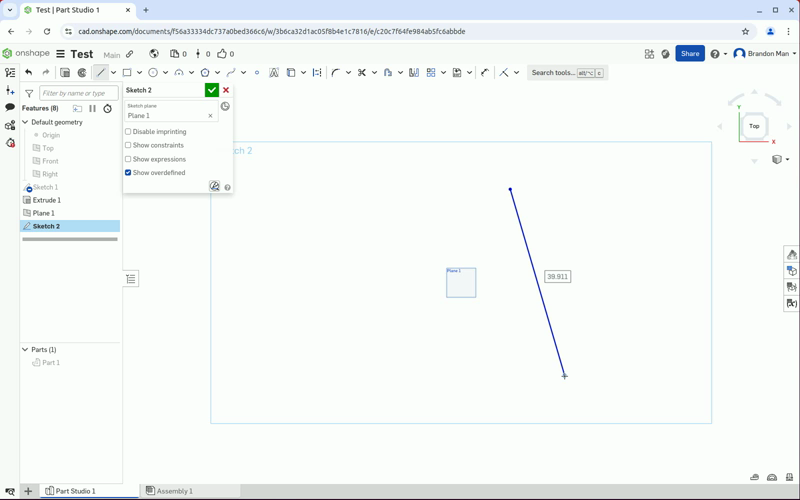
mouse_move(589, 375)
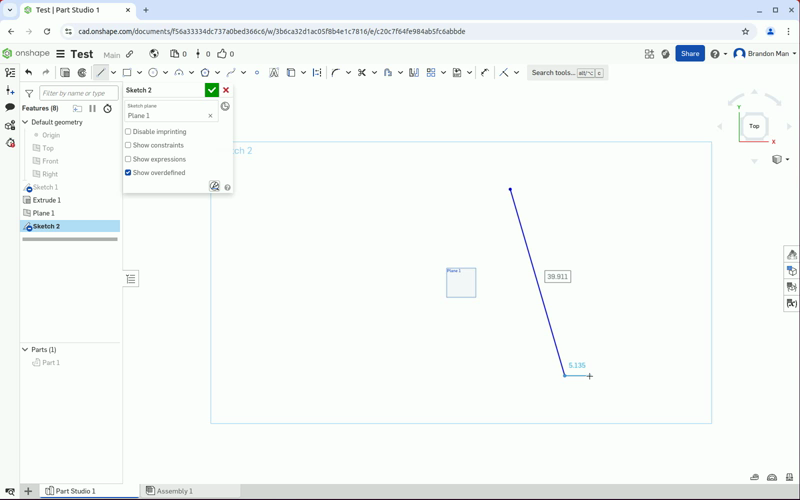
mouse_move(573, 375)
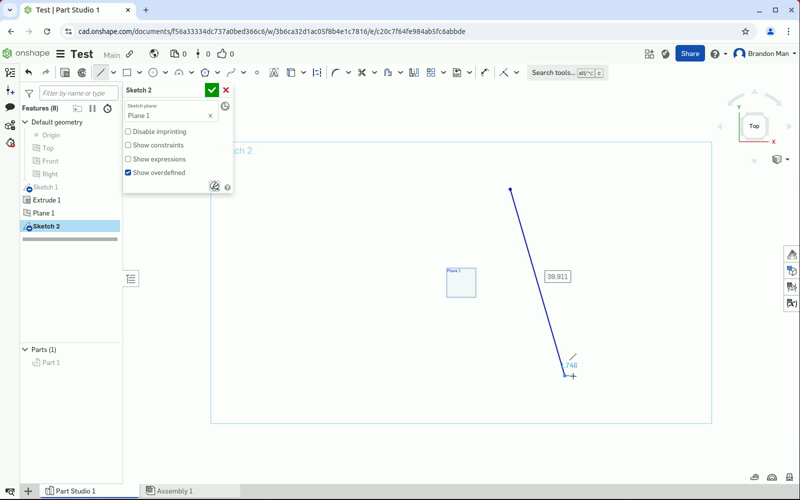
click(573, 375)
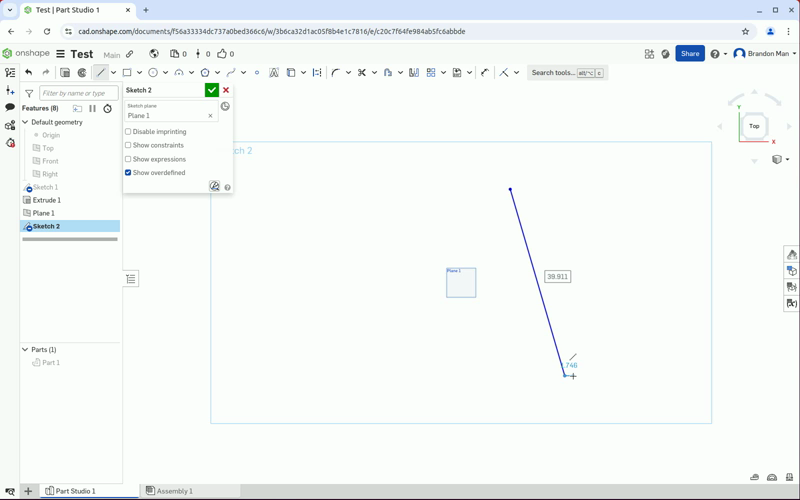
key_up(shift)
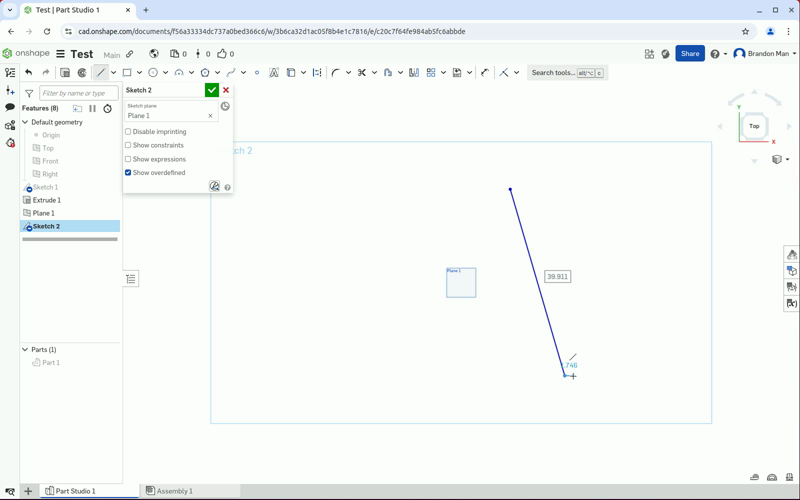
key_down(shift)
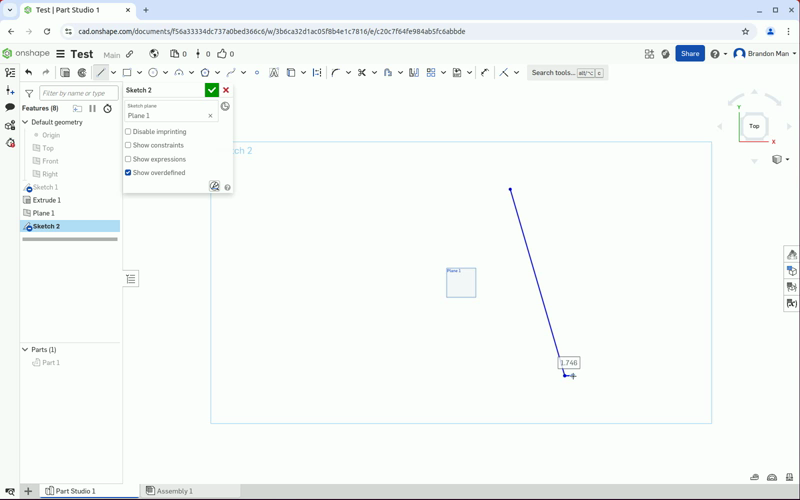
mouse_move(516, 189)
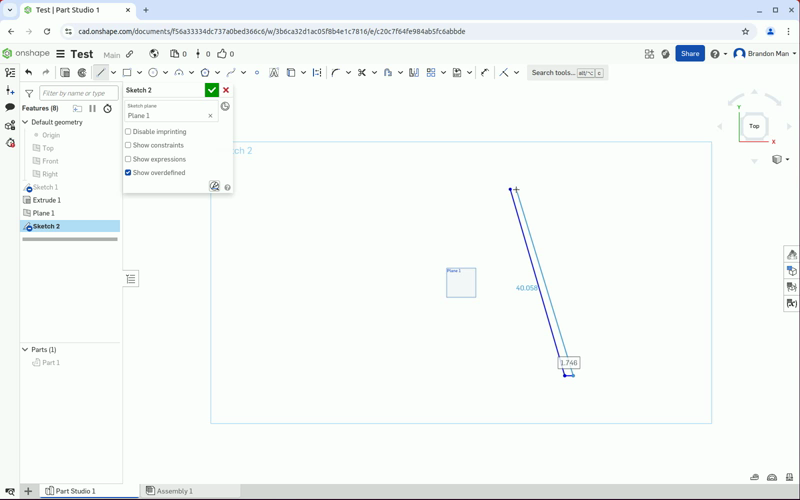
click(516, 189)
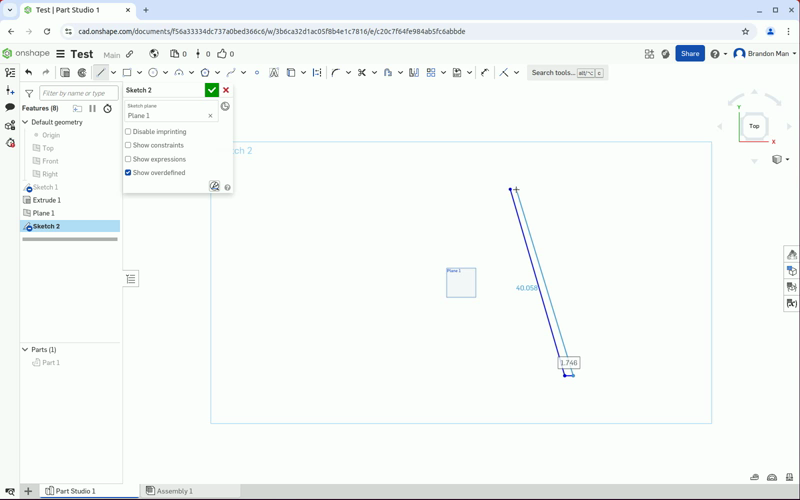
key_up(shift)
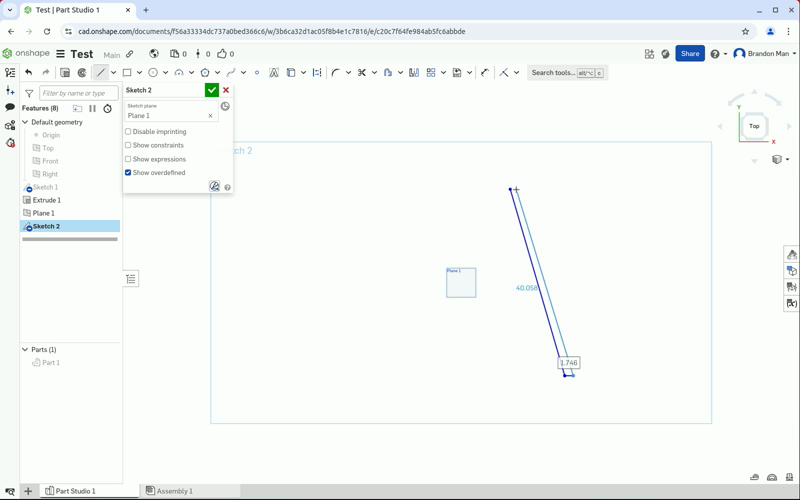
mouse_move(546, 189)
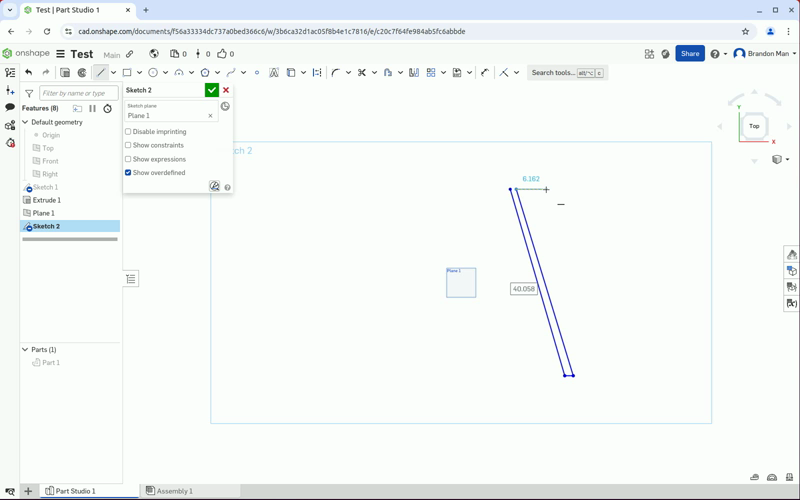
key_down(shift)
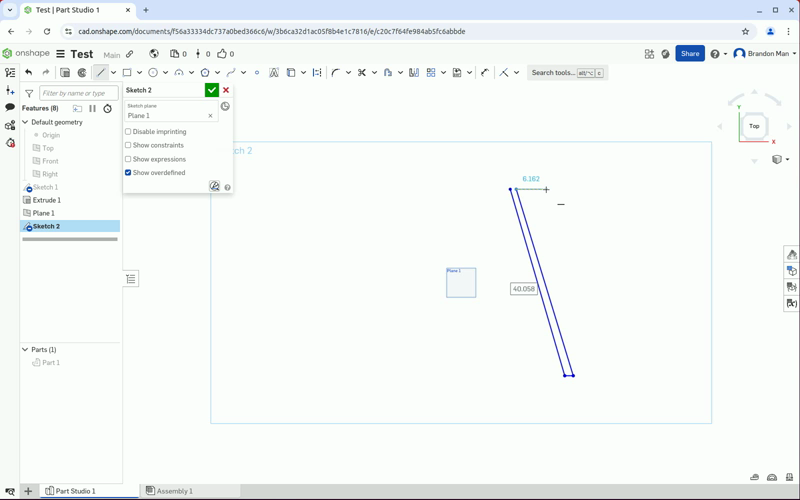
mouse_move(510, 189)
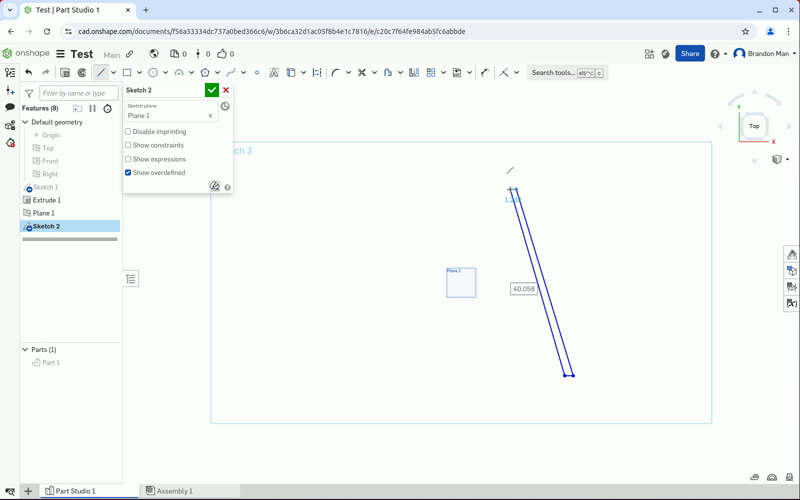
scroll(6)
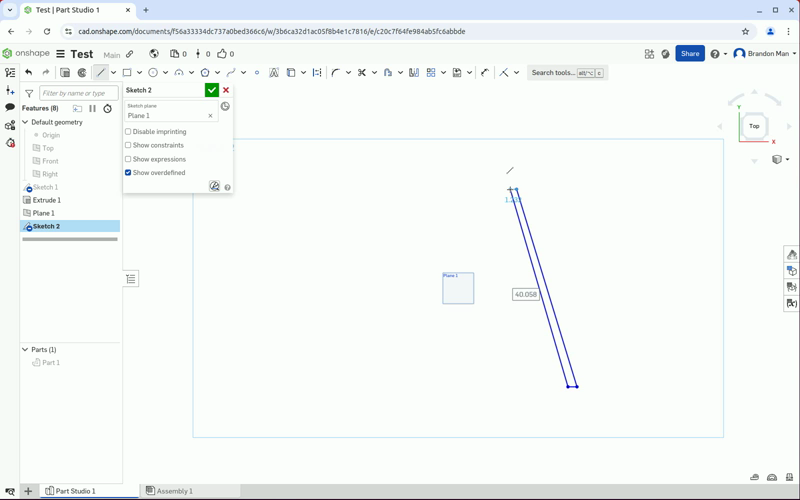
scroll(6)
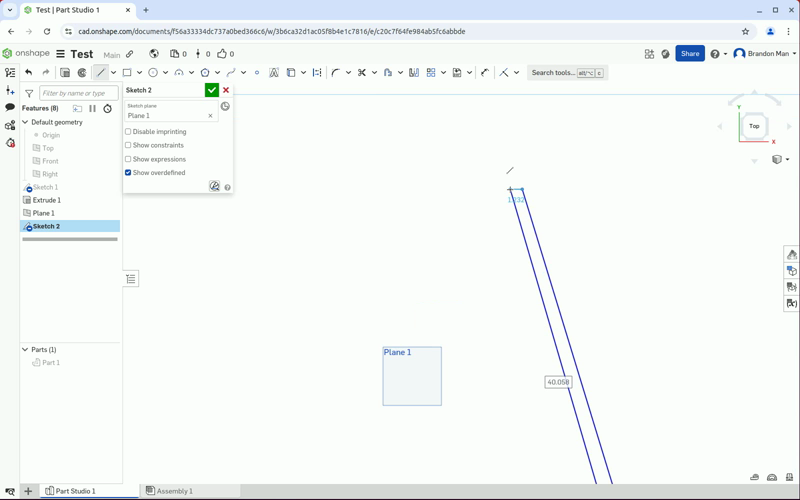
scroll(6)
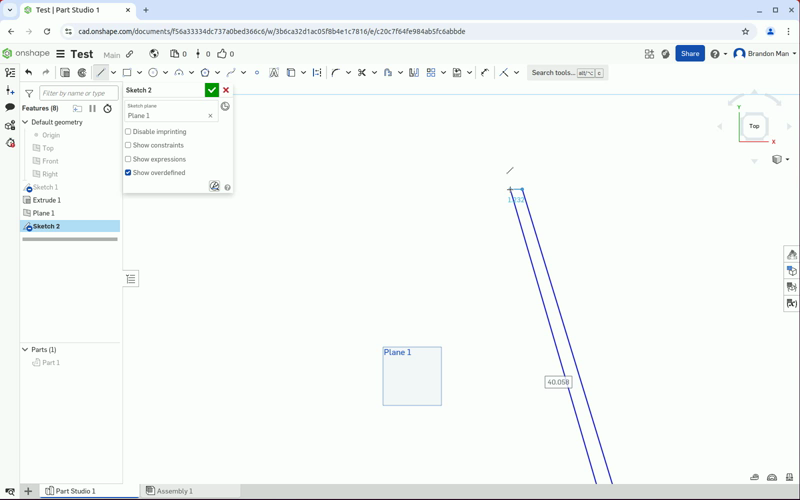
scroll(6)
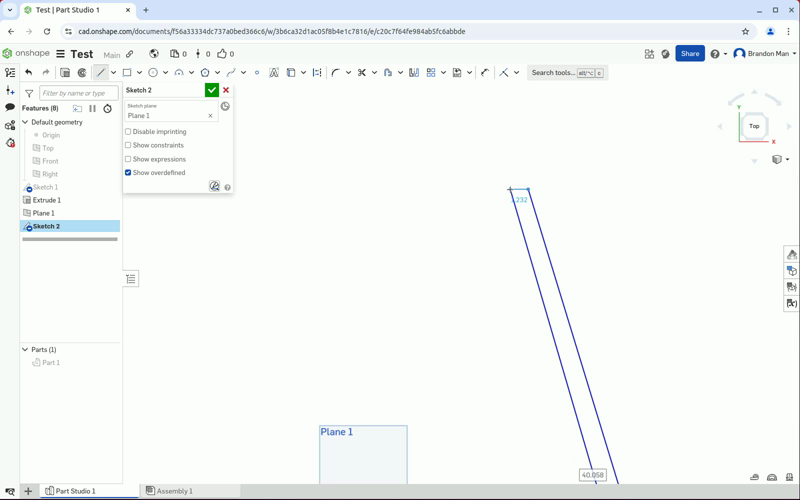
scroll(6)
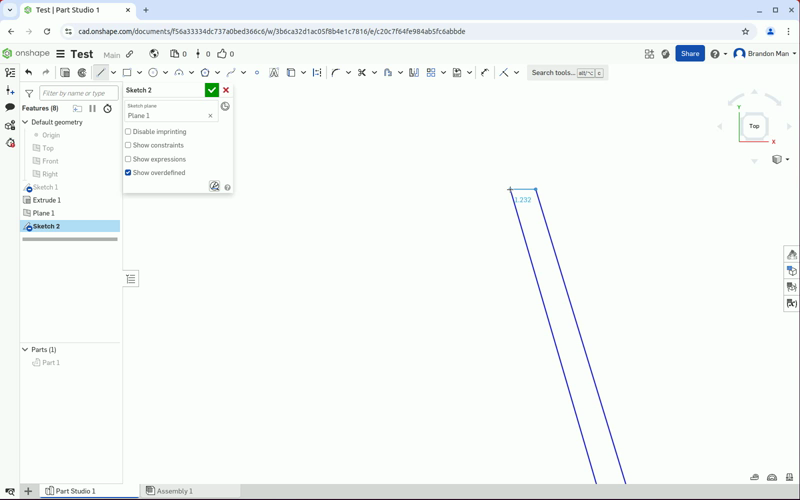
scroll(6)
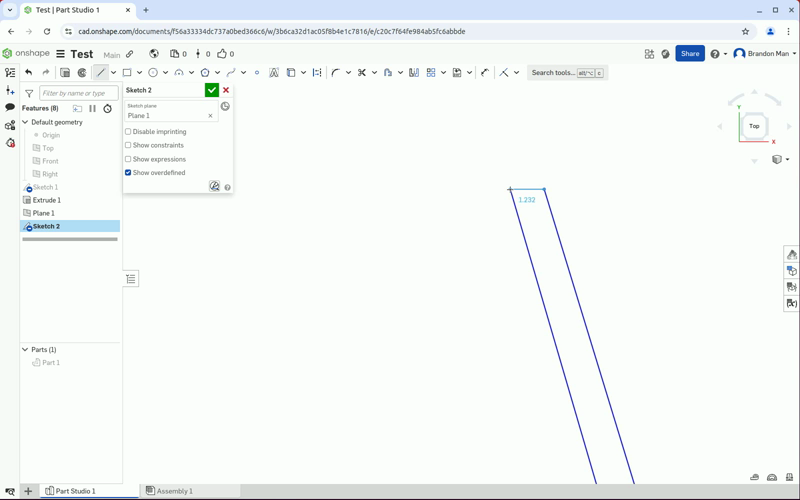
scroll(6)
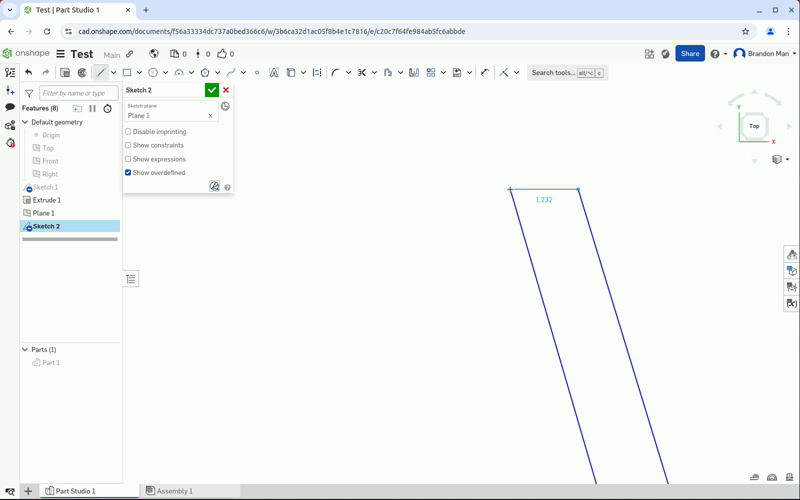
key_up(shift)
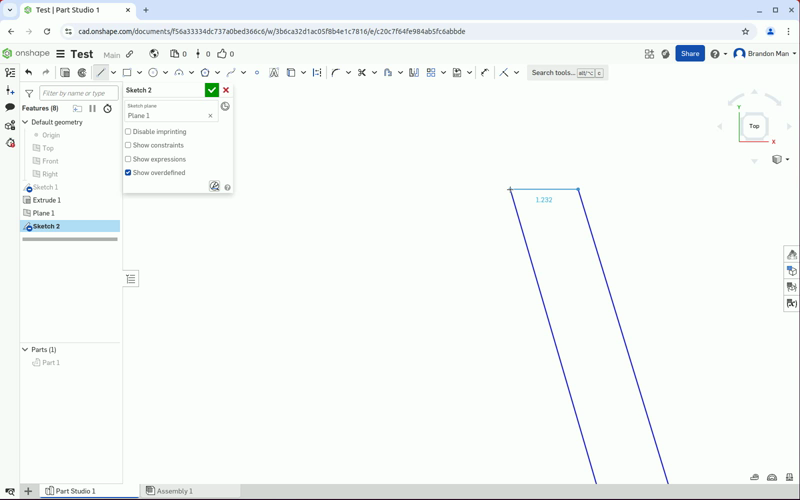
click(510, 189)
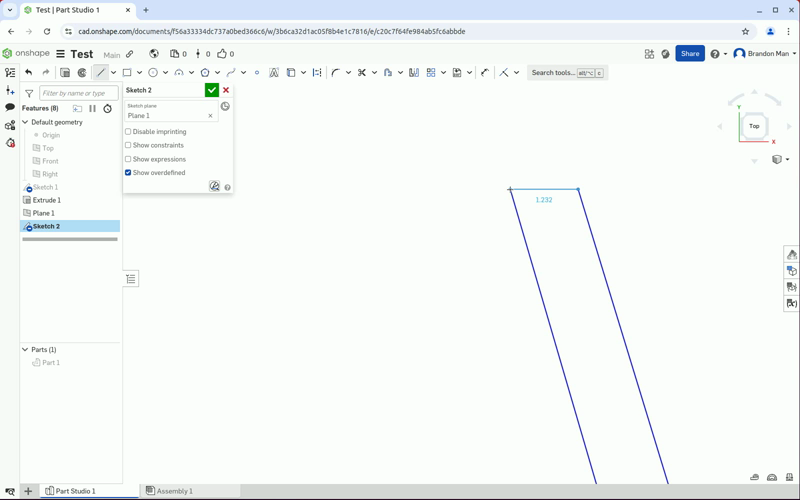
scroll(-6)
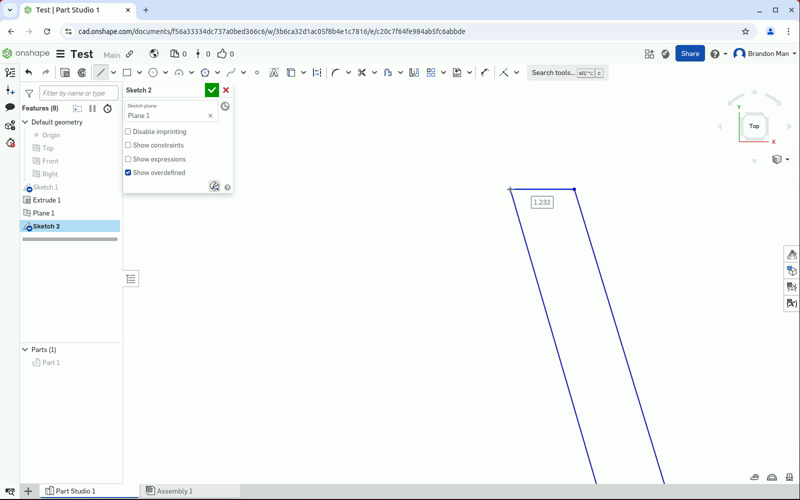
scroll(-6)
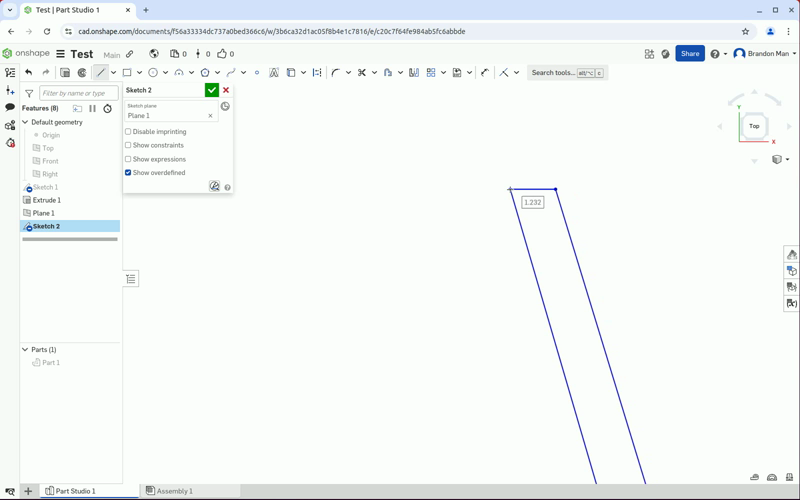
scroll(-6)
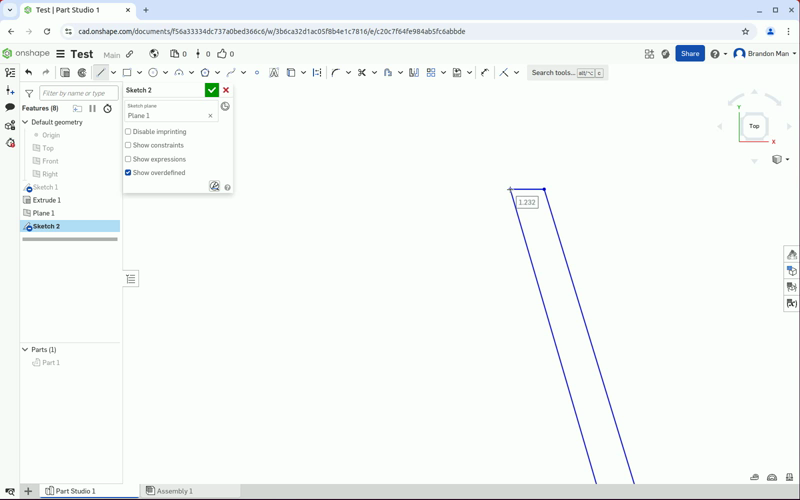
scroll(-6)
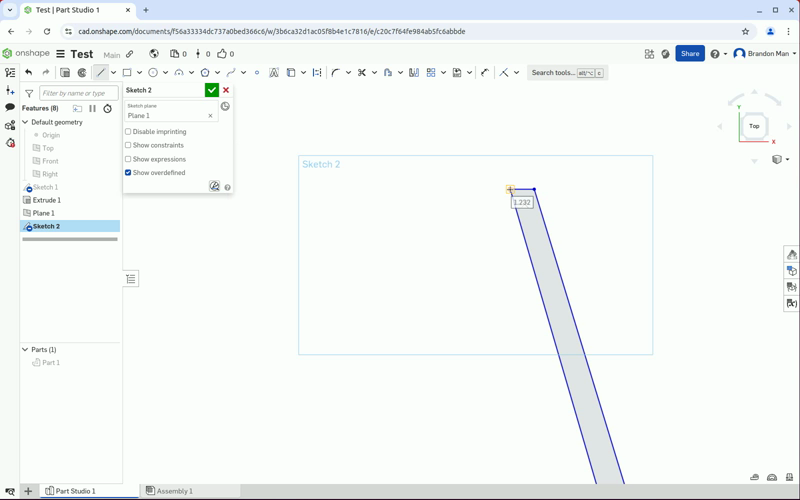
scroll(-6)
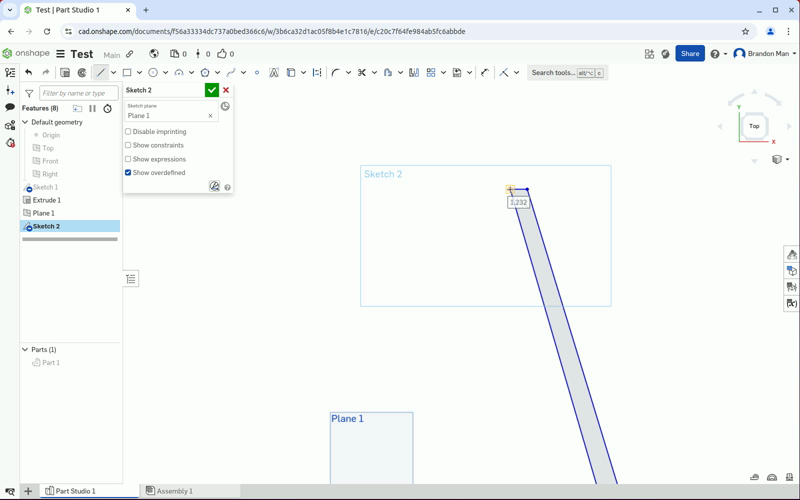
scroll(-6)
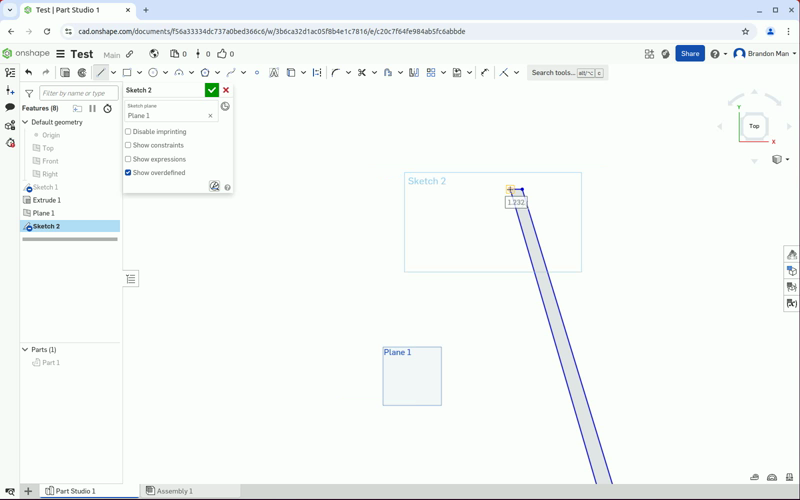
scroll(-6)
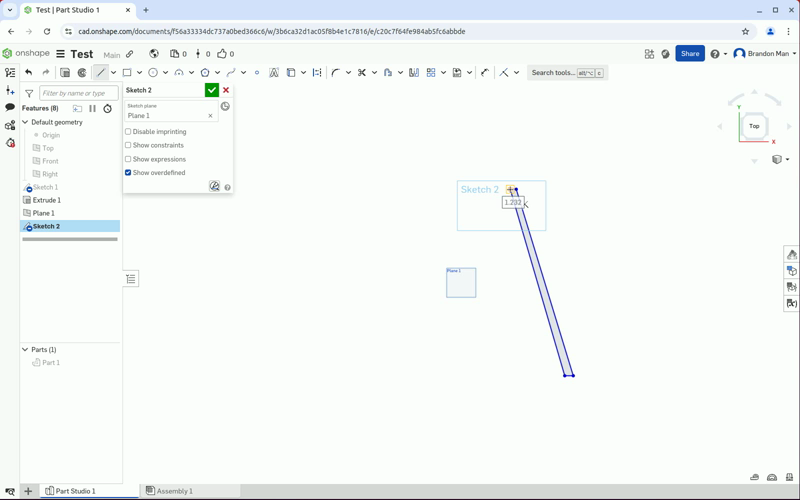
key(esc)
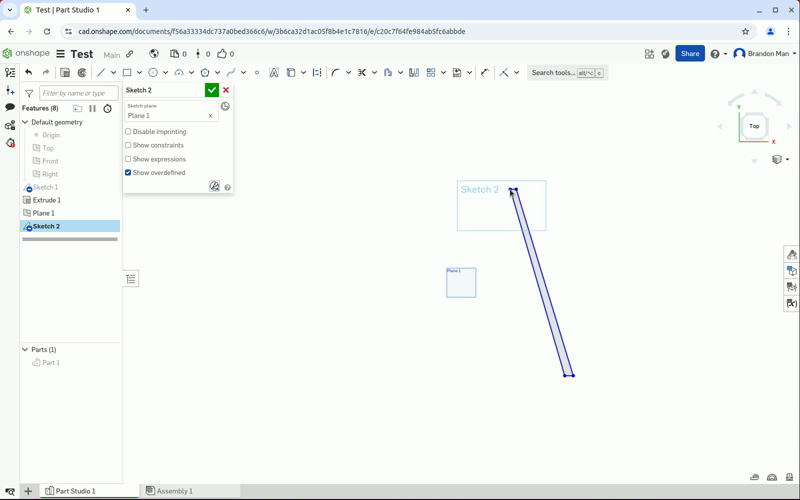
mouse_move(522, 221)
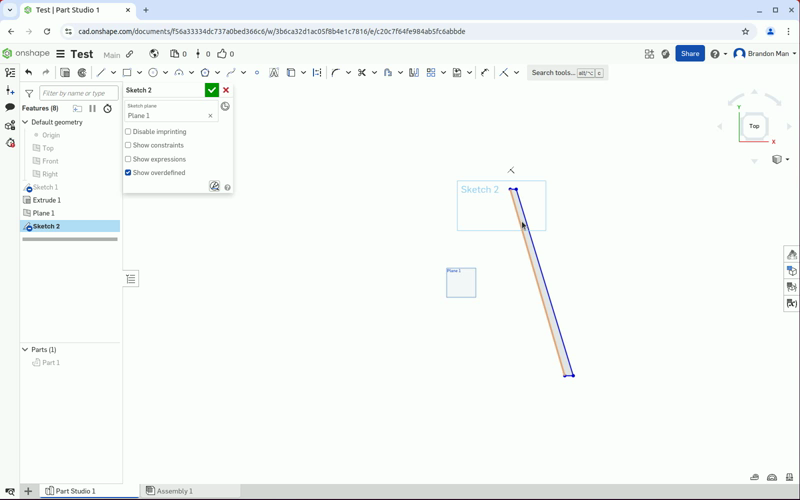
scroll(6)
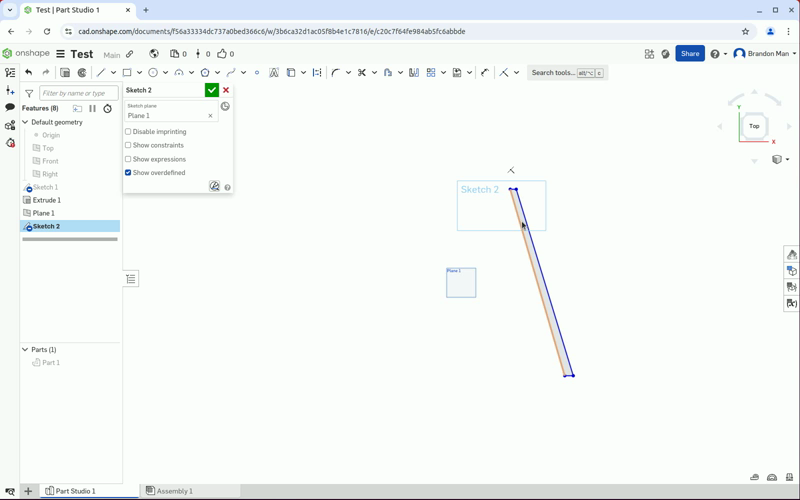
scroll(6)
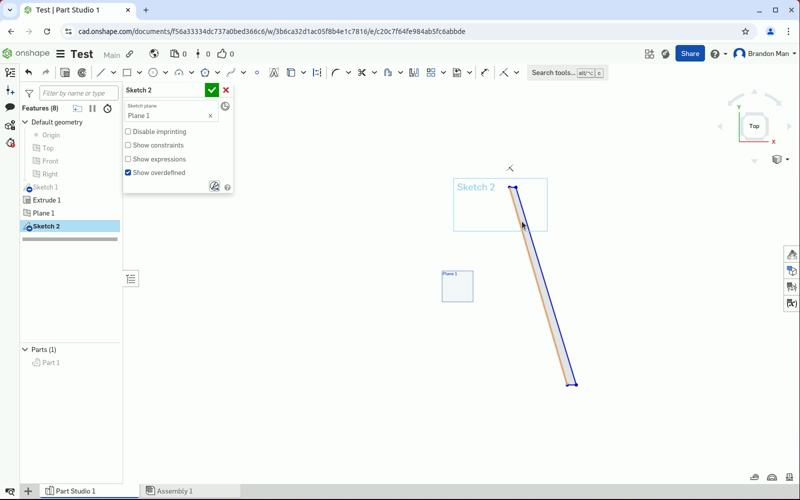
scroll(6)
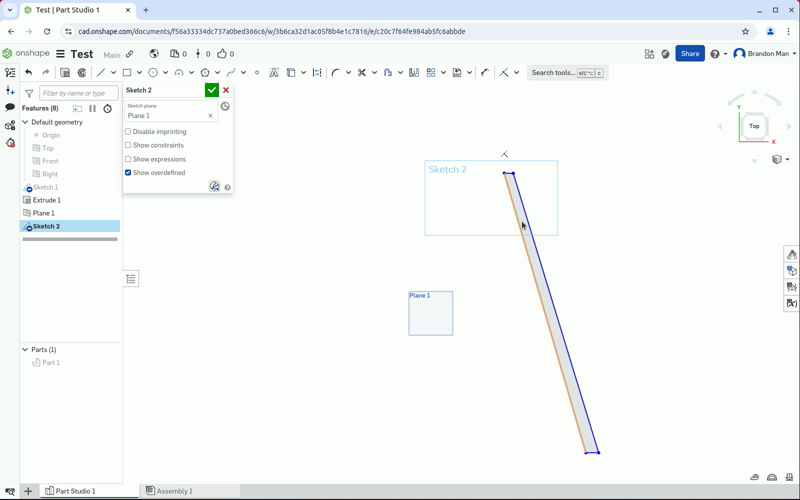
scroll(6)
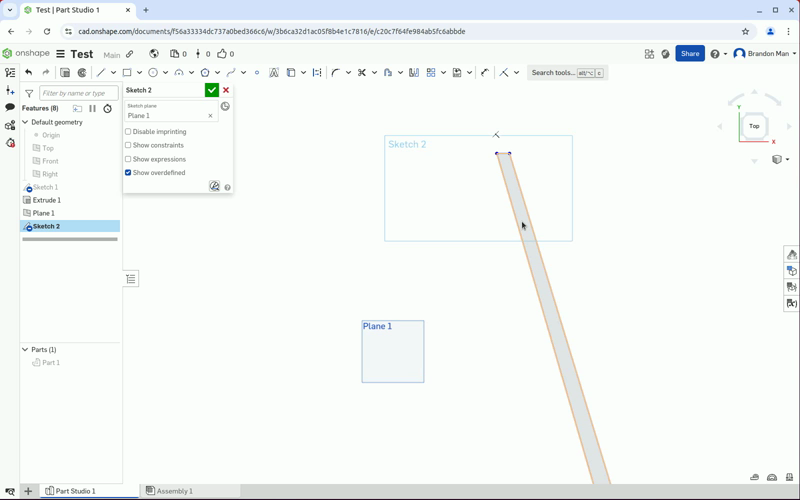
scroll(6)
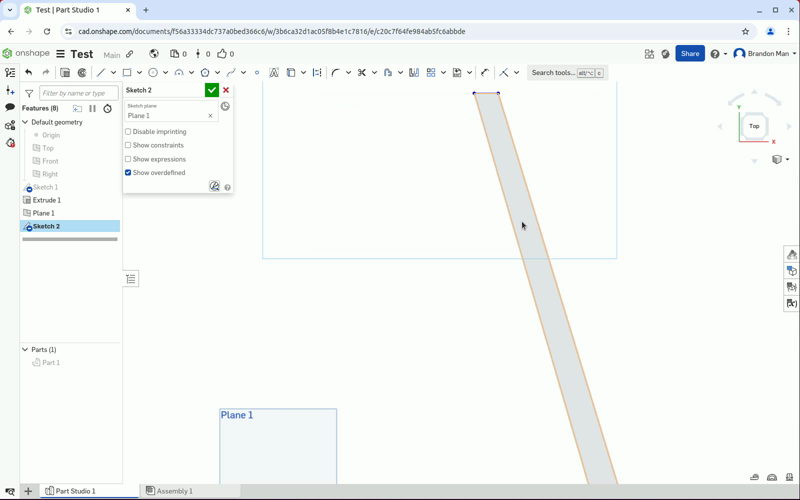
scroll(6)
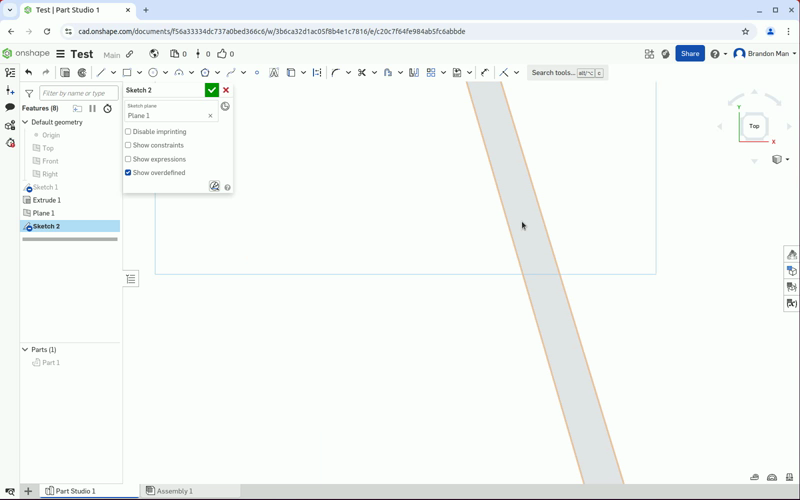
scroll(6)
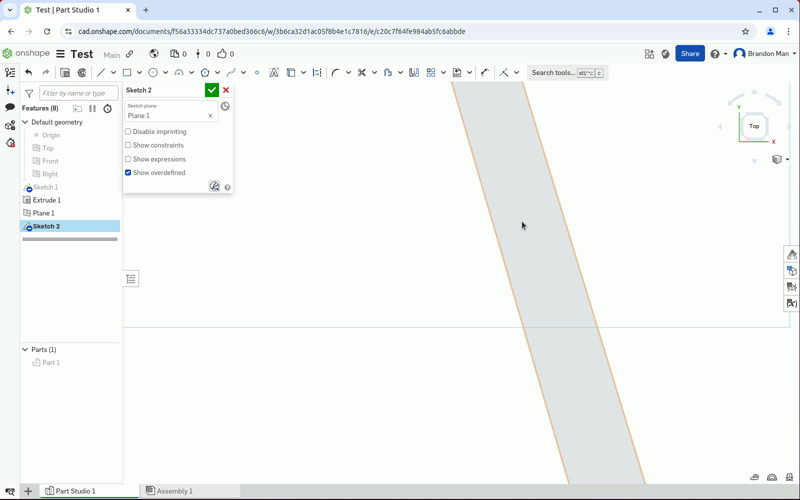
click(522, 221)
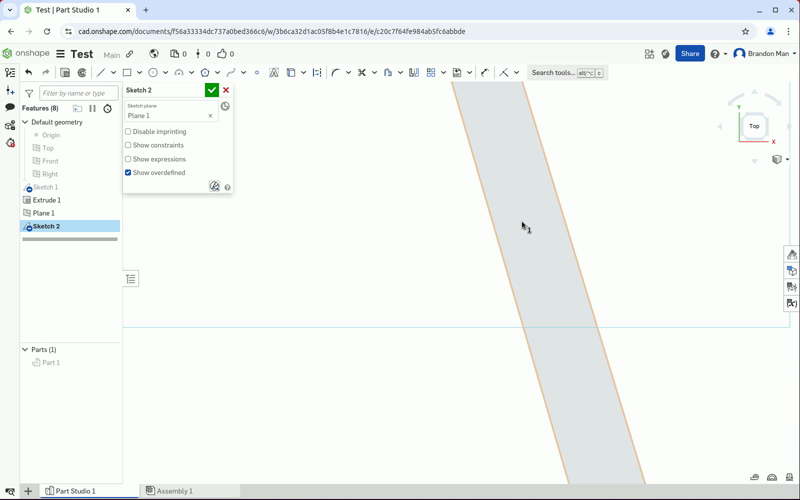
scroll(-6)
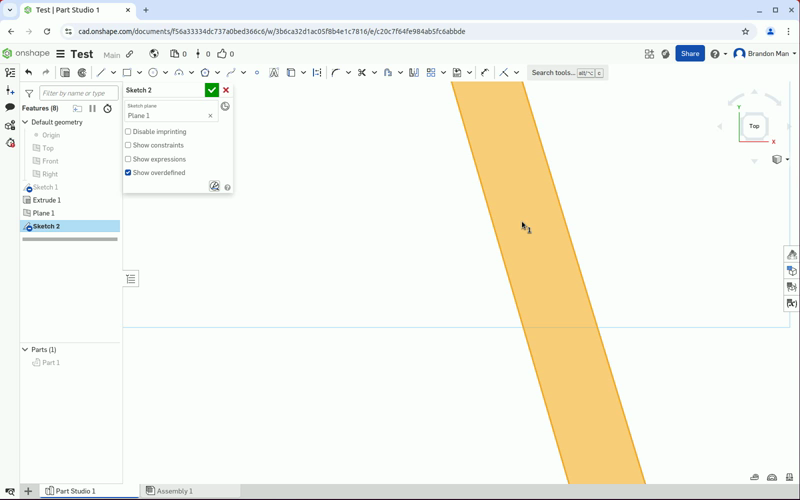
scroll(-6)
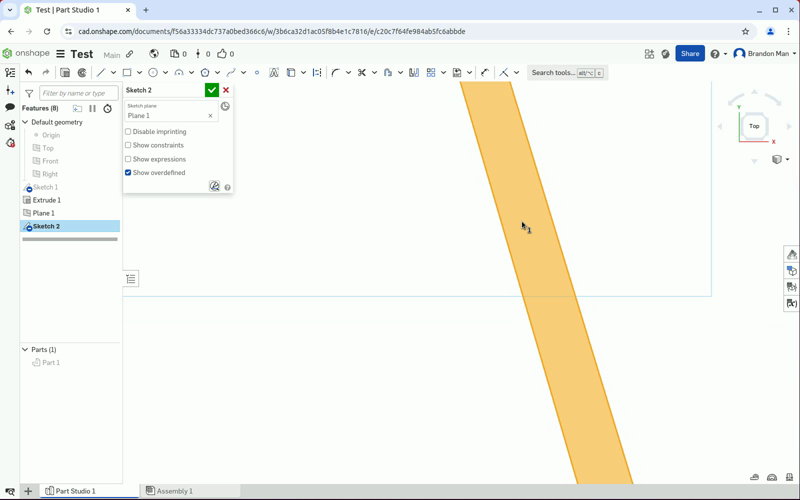
scroll(-6)
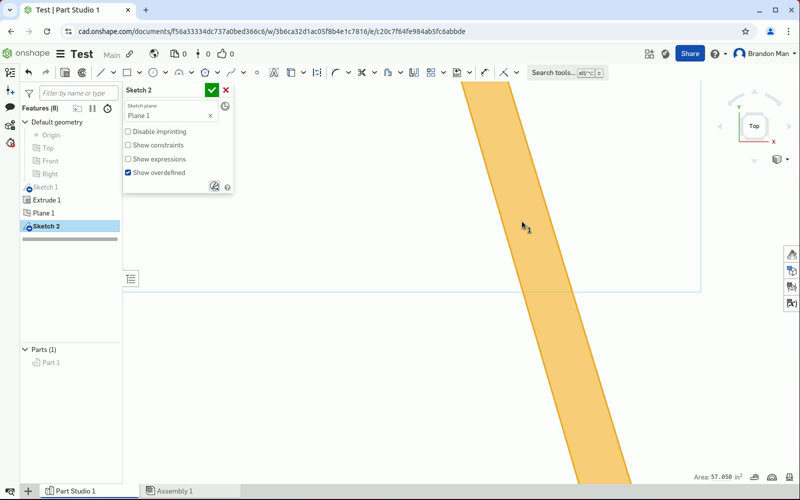
scroll(-6)
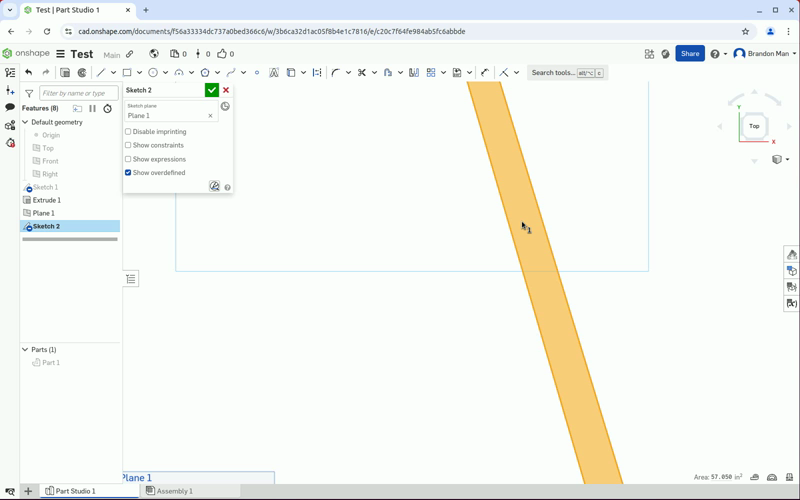
scroll(-6)
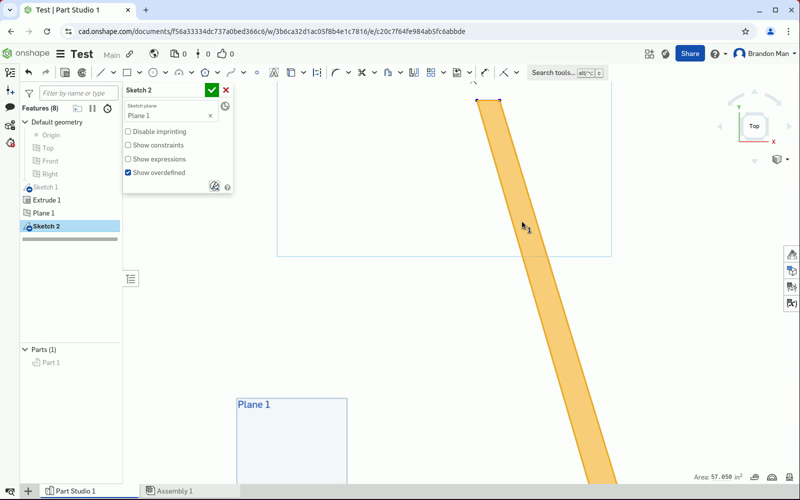
scroll(-6)
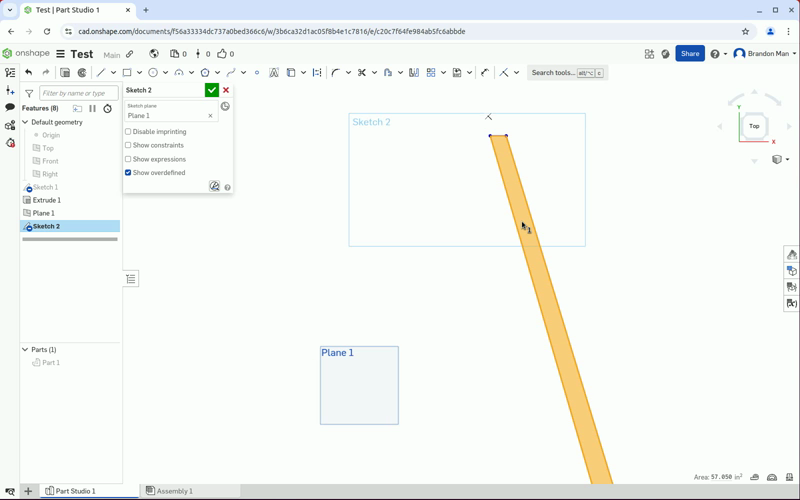
scroll(-6)
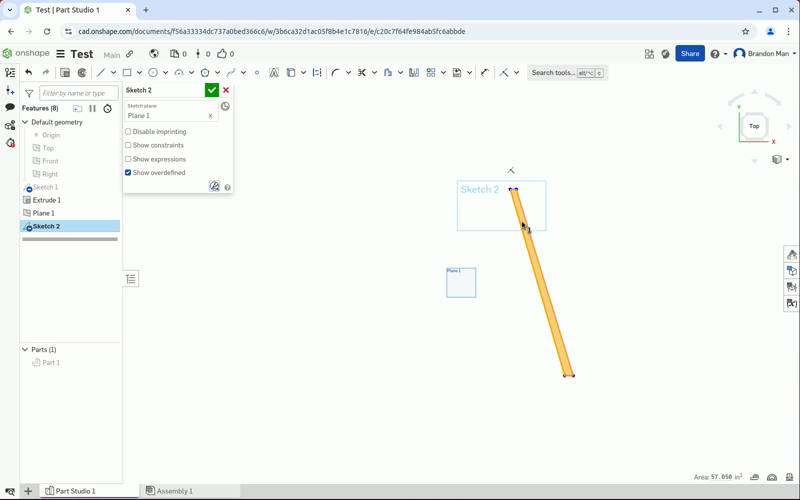
mouse_move(73, 352)
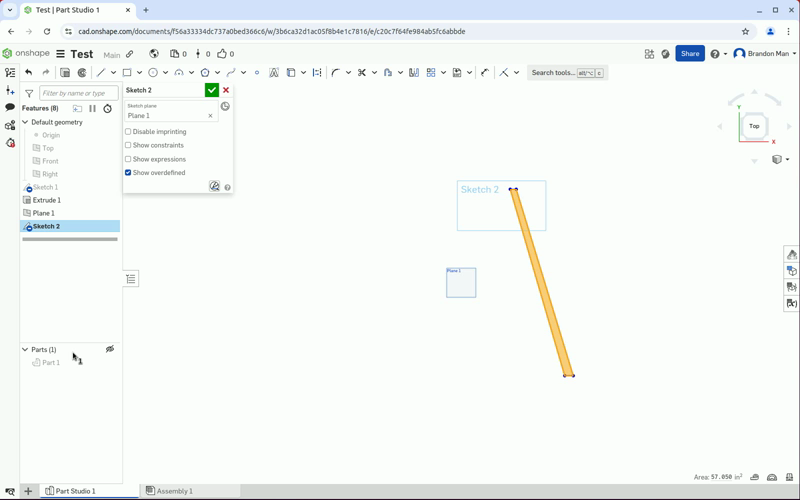
key(shift+y)
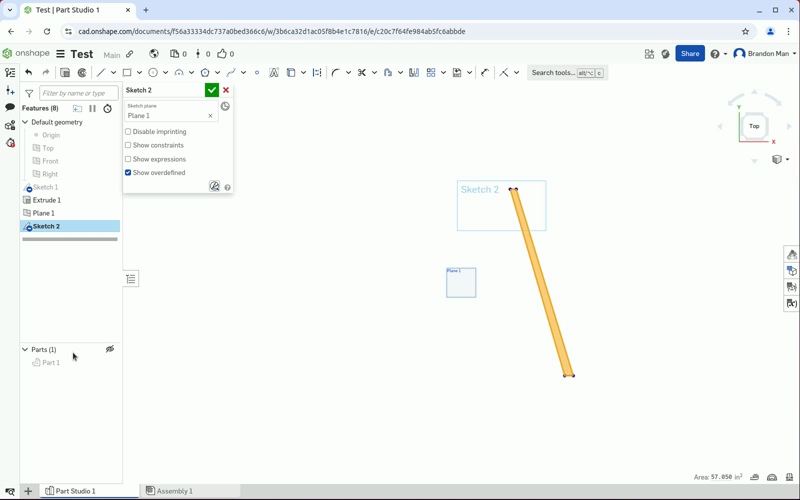
key(shift+e)
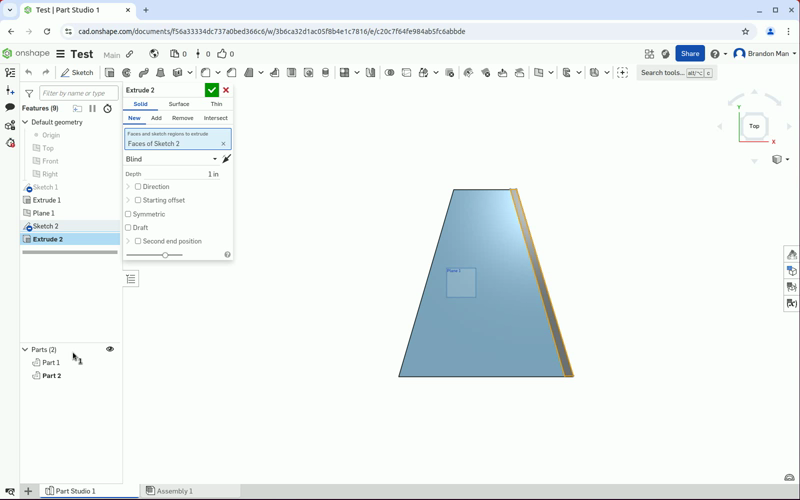
mouse_move(143, 106)
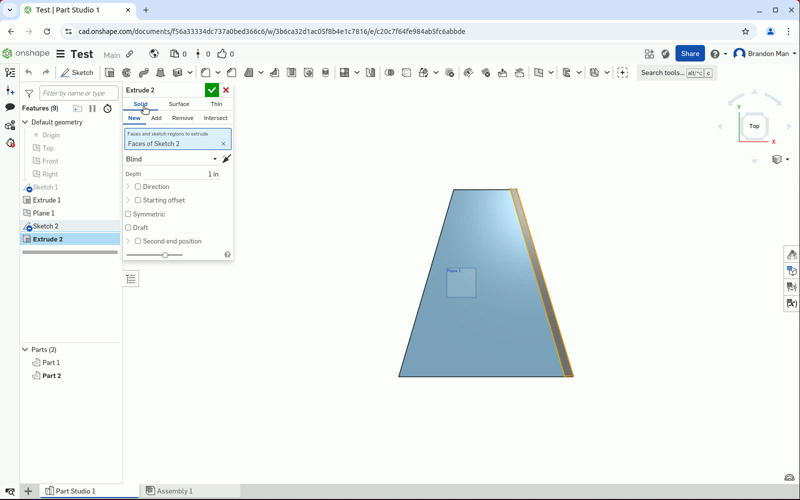
click(143, 106)
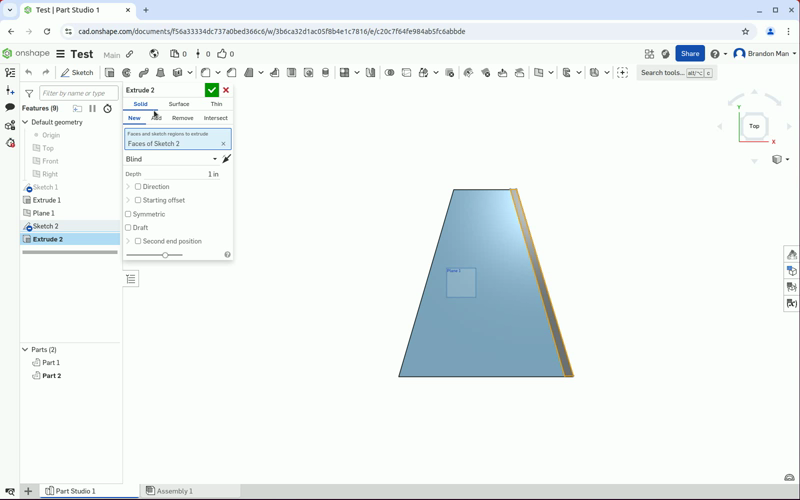
mouse_move(186, 120)
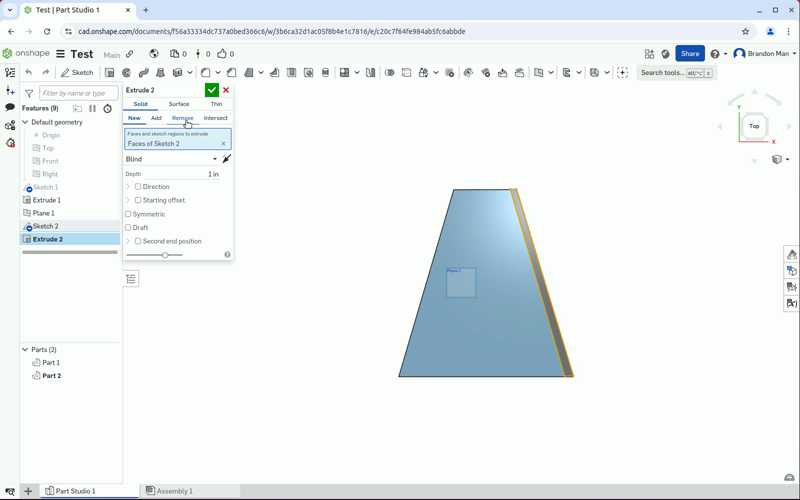
click(186, 120)
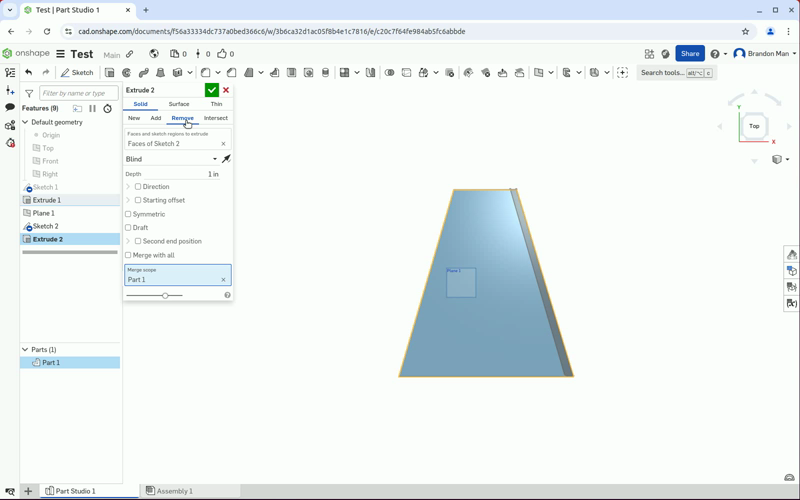
key(tab, 4)
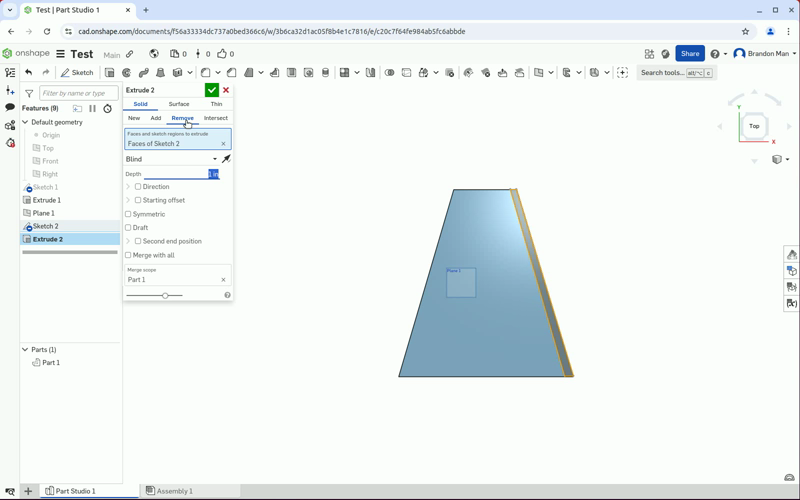
text(1.204)
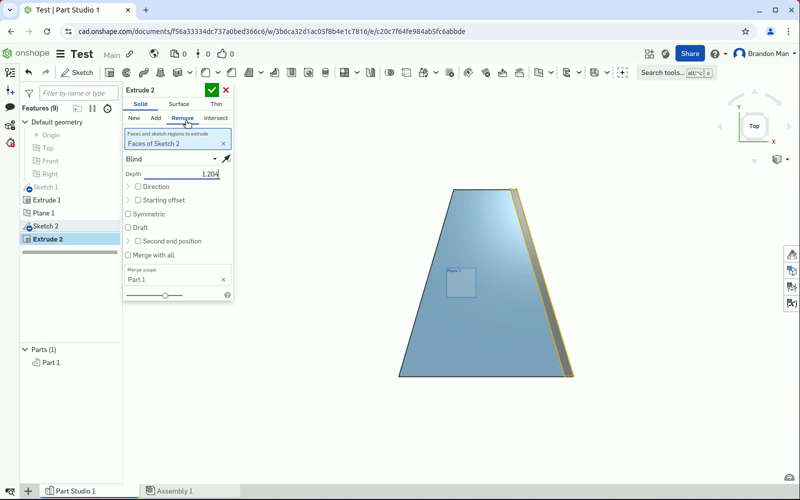
key(tab, 6)
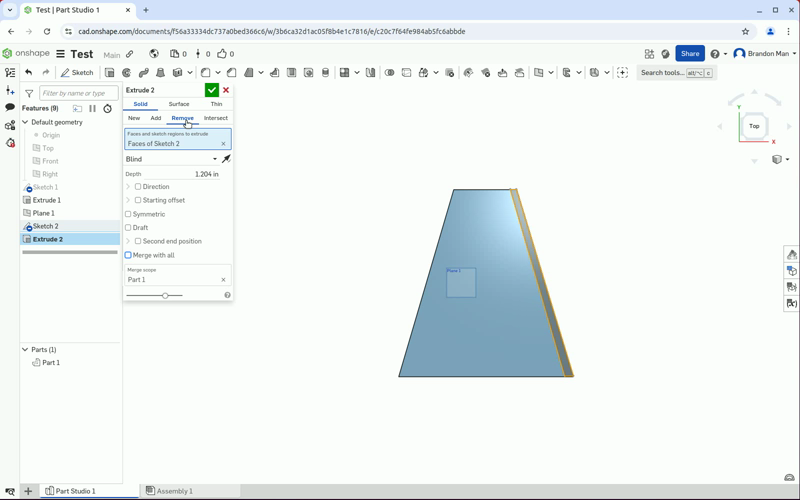
key(space)
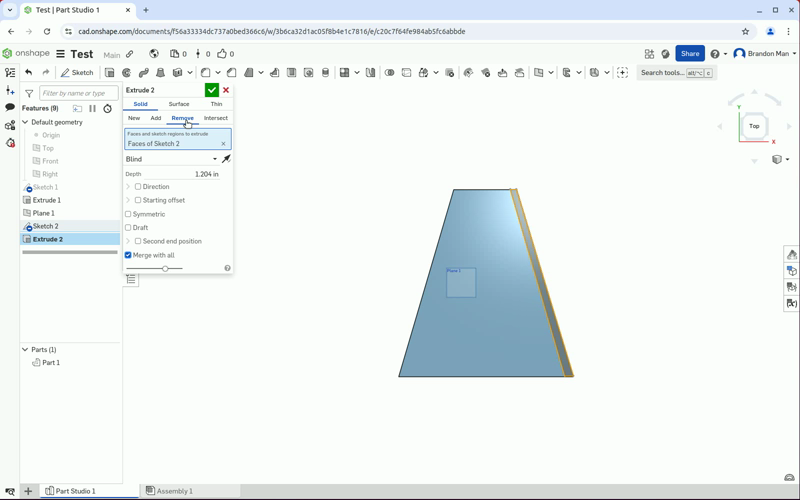
key(enter)
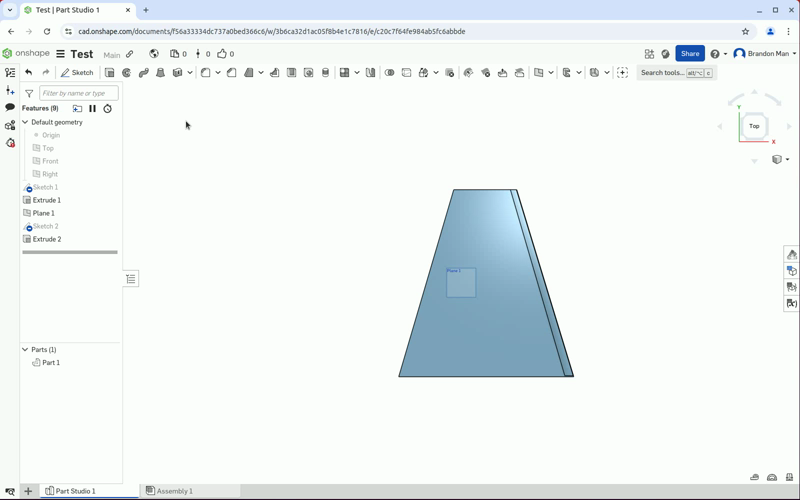
key(shift+h)
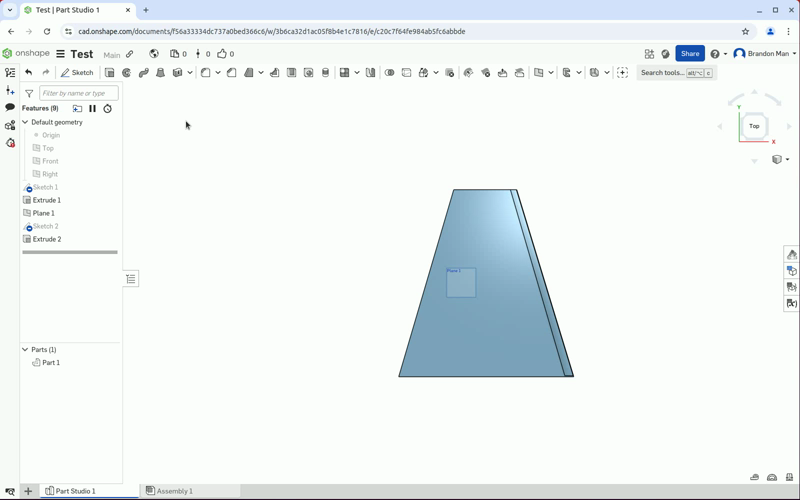
key(shift+h)
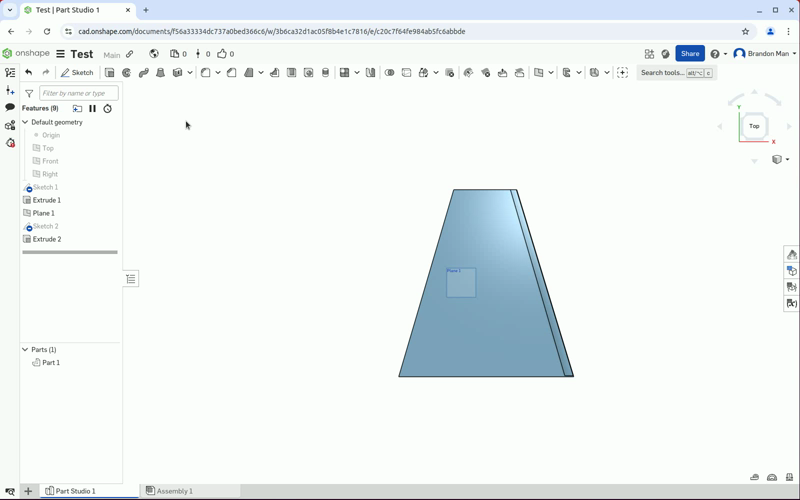
mouse_move(73, 189)
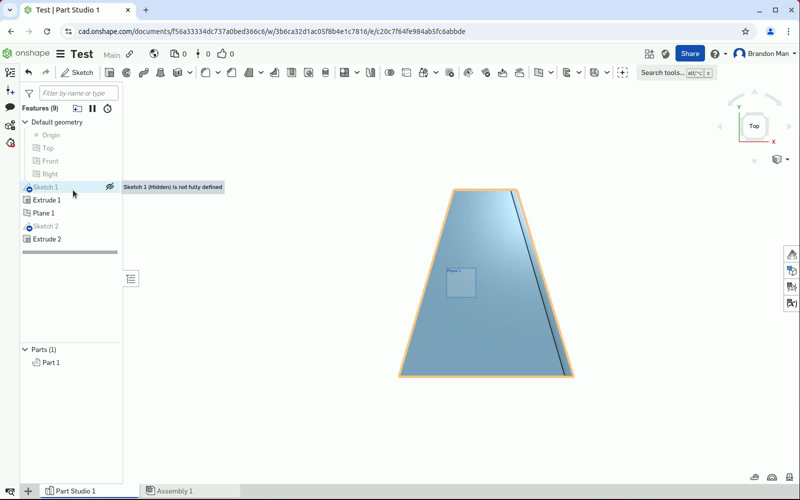
click(73, 189)
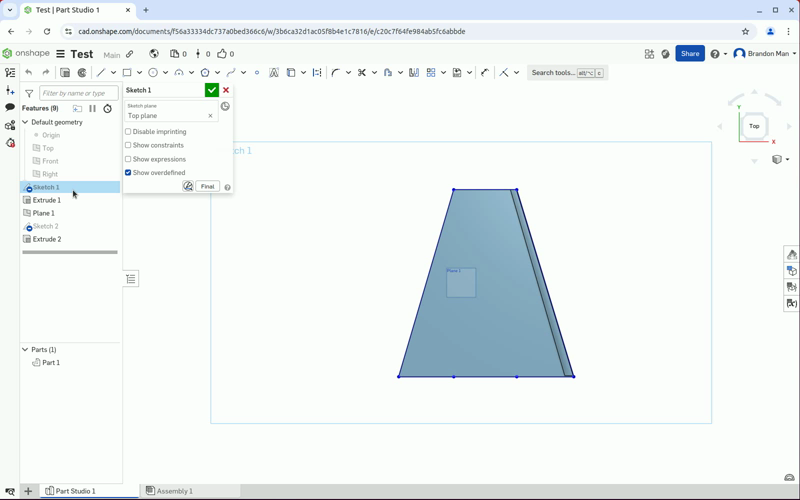
mouse_move(229, 92)
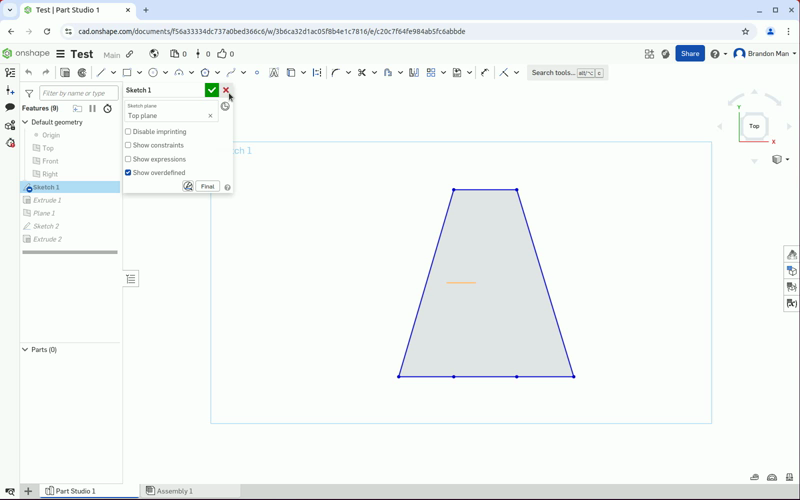
click(229, 92)
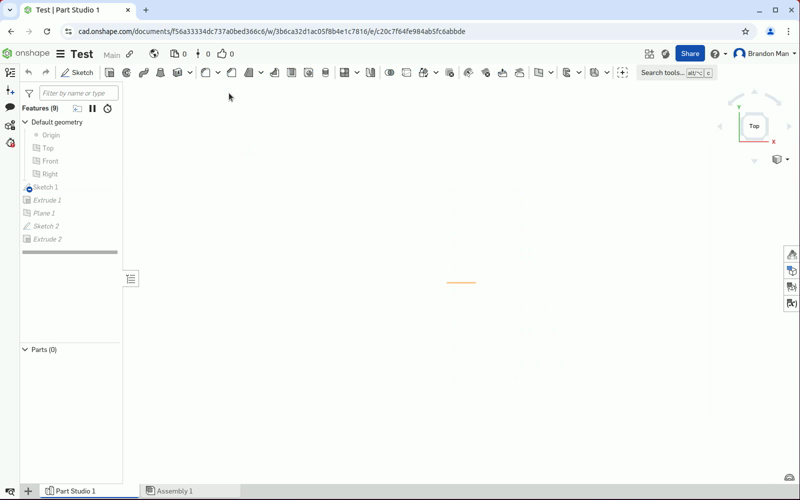
key(shift+s)
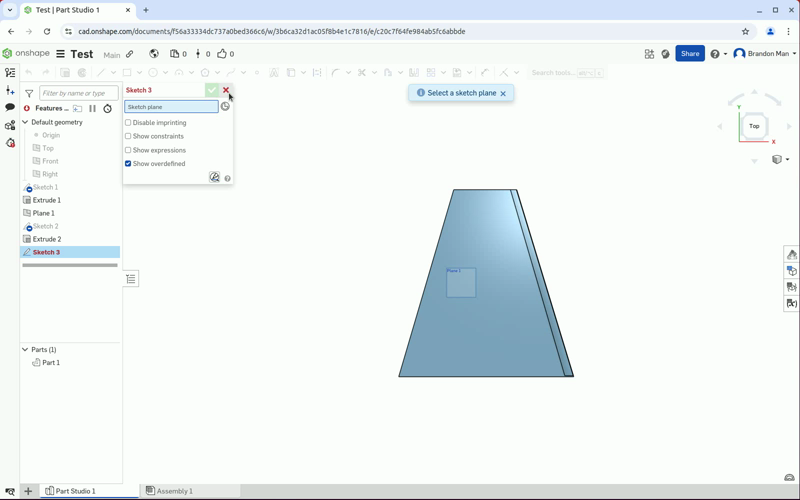
mouse_move(73, 215)
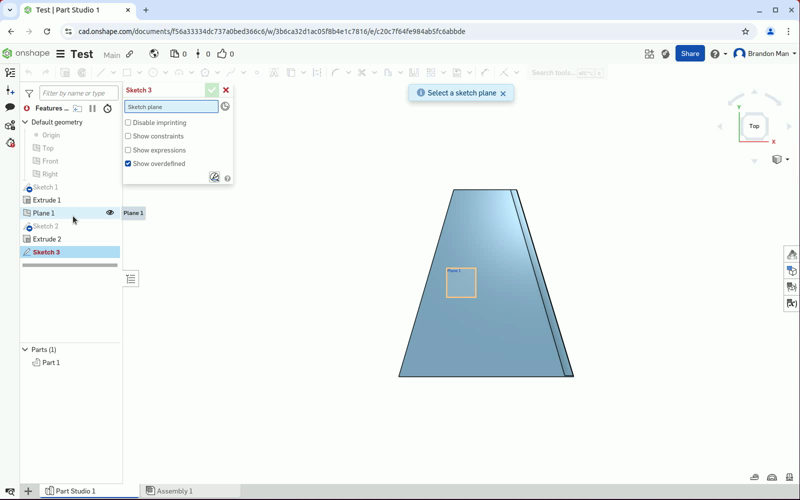
click(73, 215)
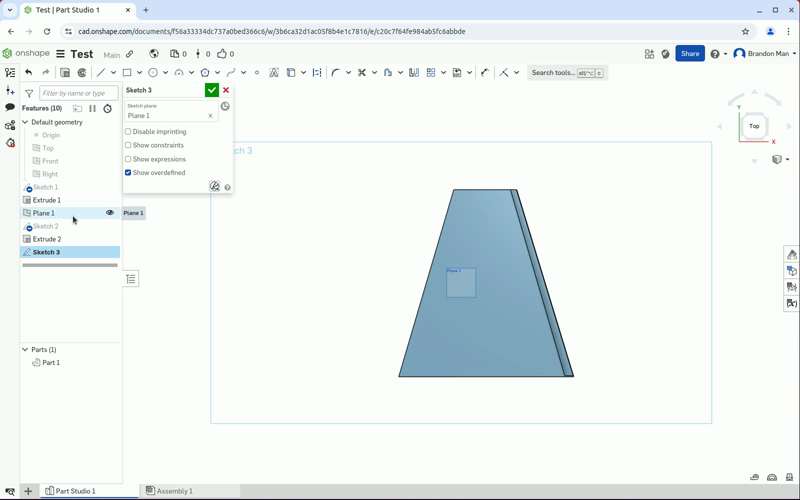
mouse_move(73, 352)
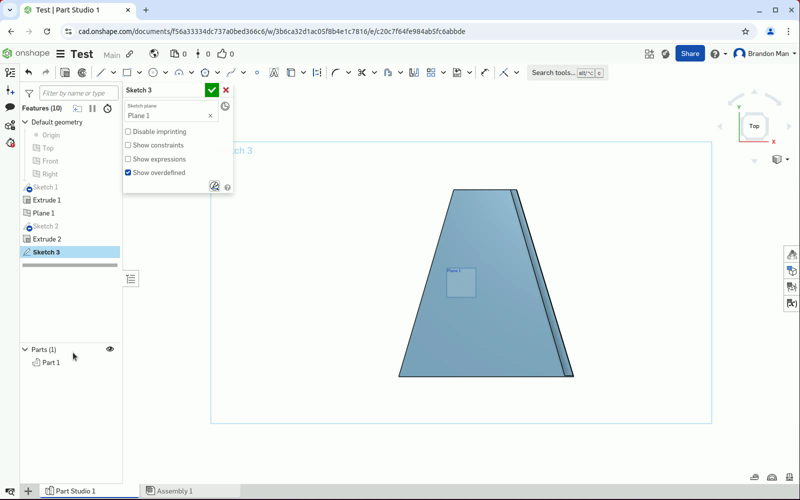
key(y)
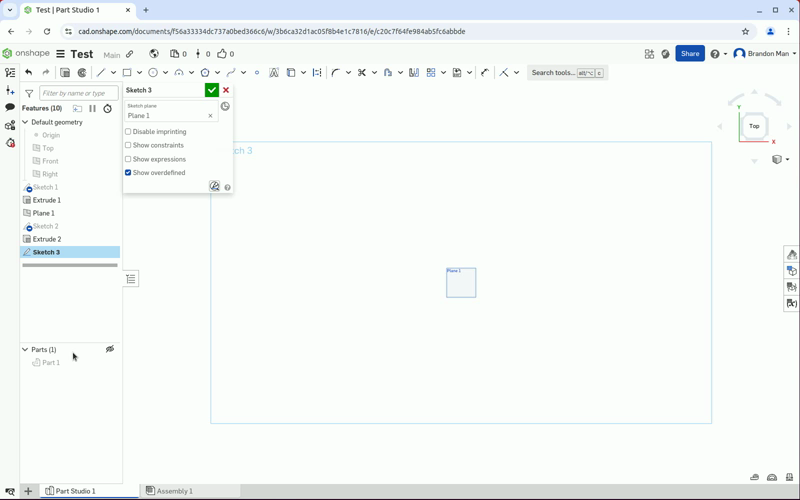
key(l)
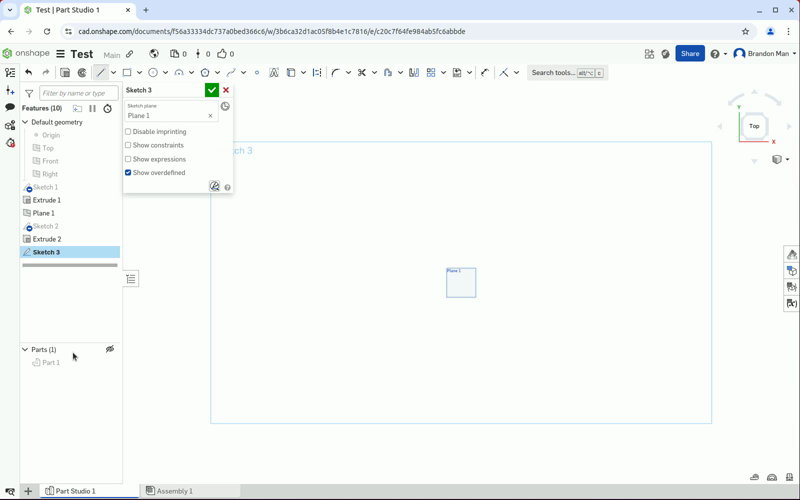
key_down(shift)
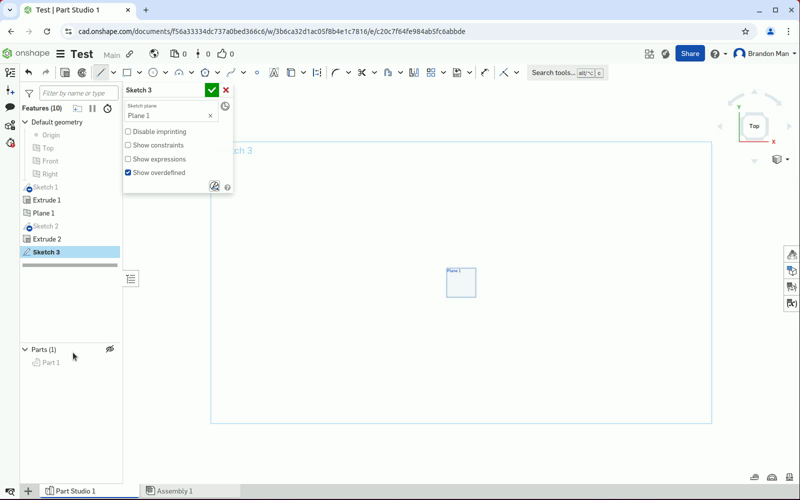
mouse_move(398, 376)
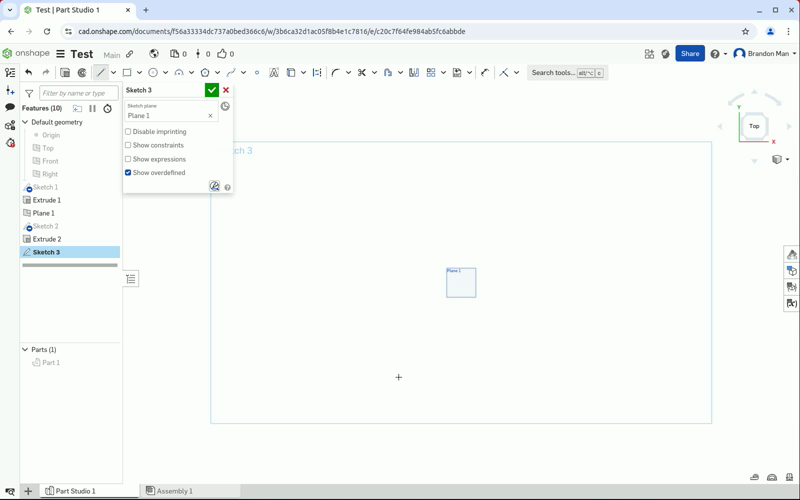
click(398, 376)
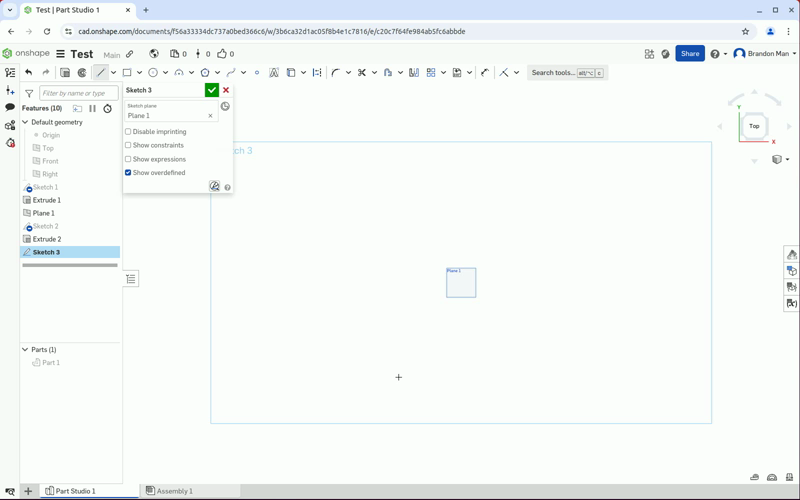
key_up(shift)
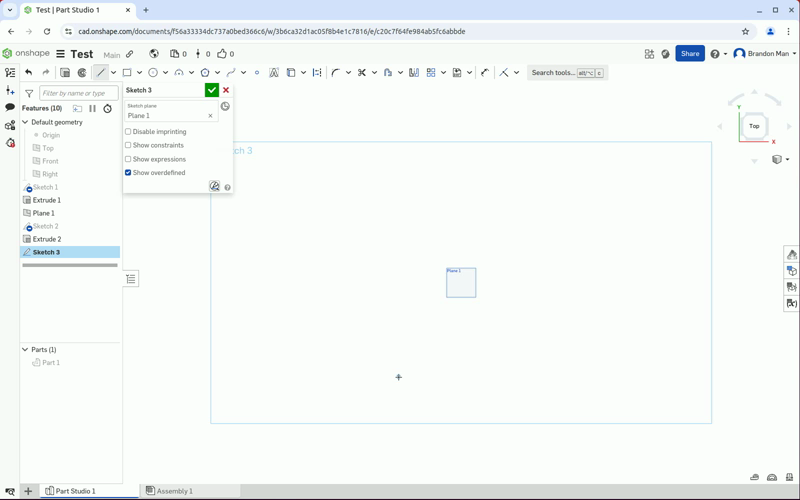
key_down(shift)
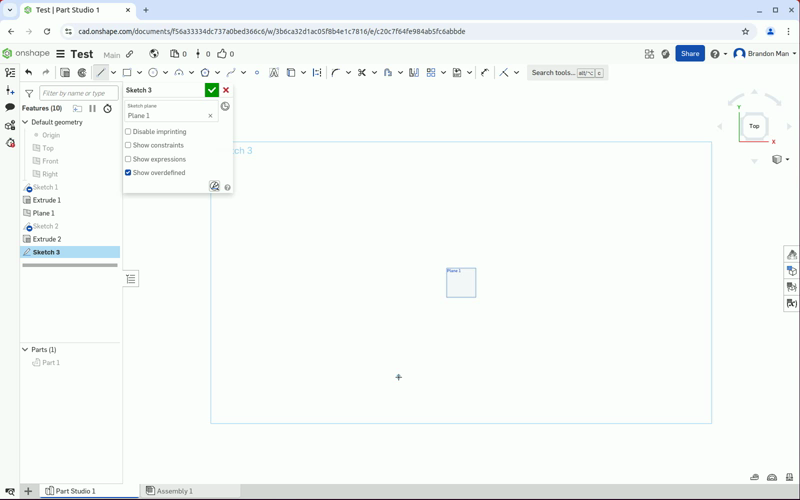
mouse_move(428, 376)
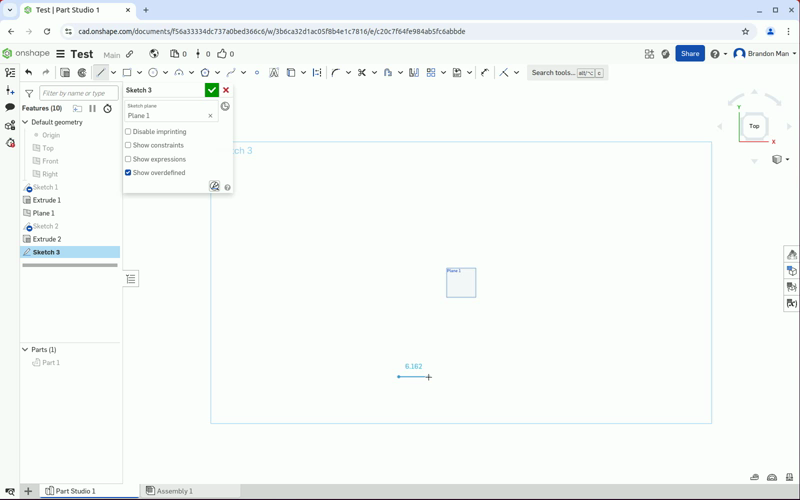
mouse_move(404, 376)
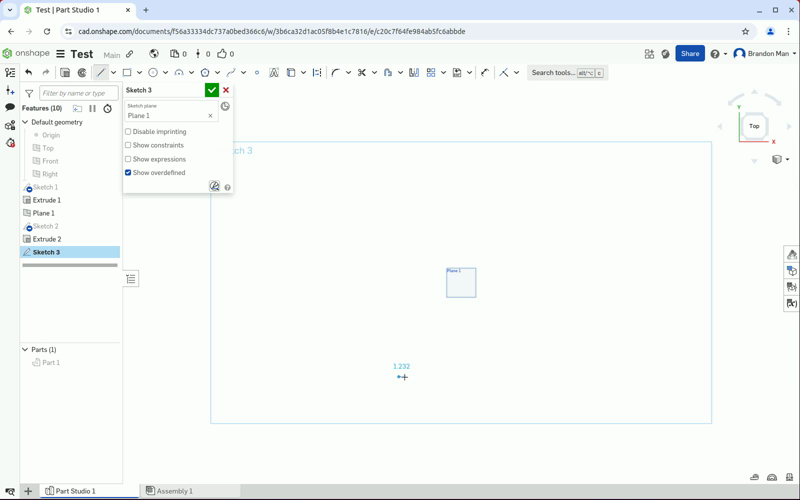
scroll(6)
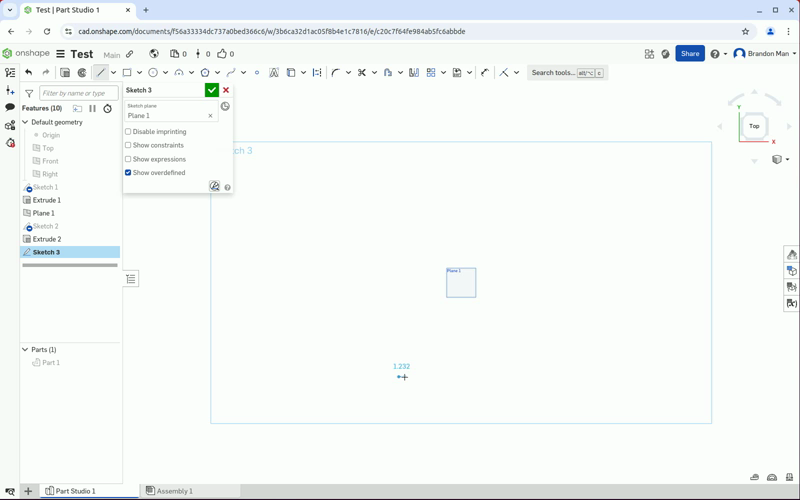
scroll(6)
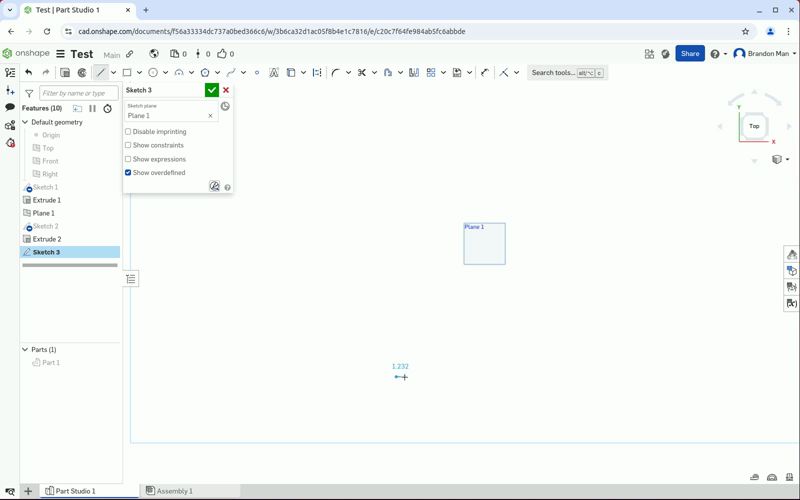
scroll(6)
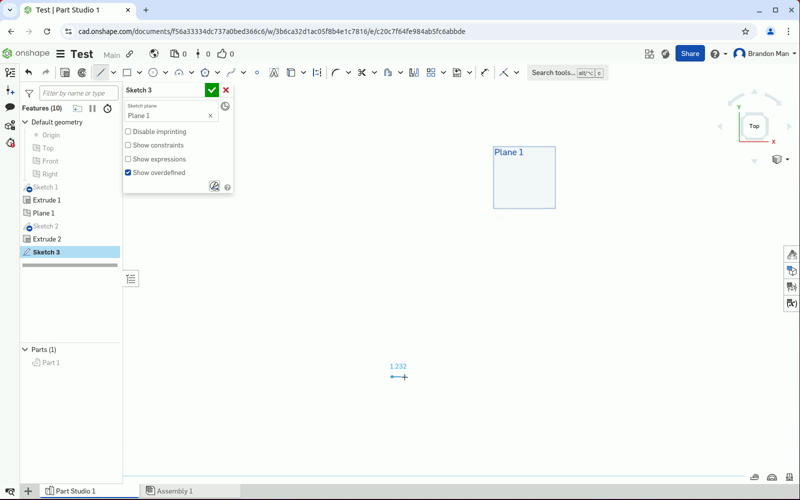
scroll(6)
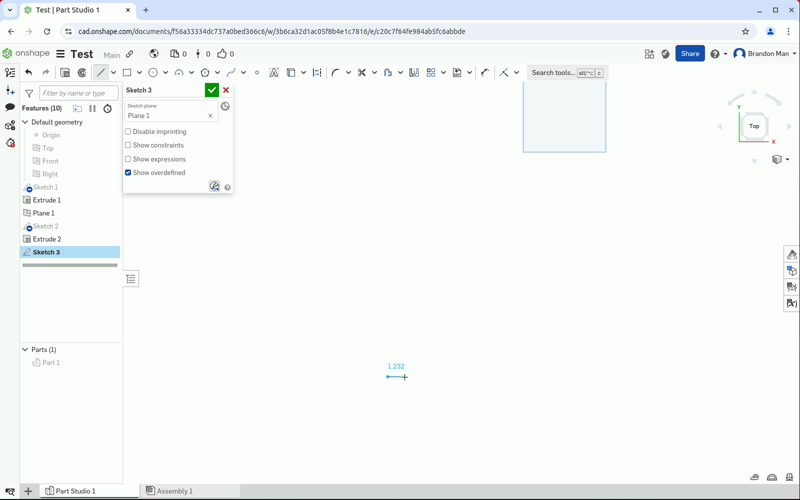
scroll(6)
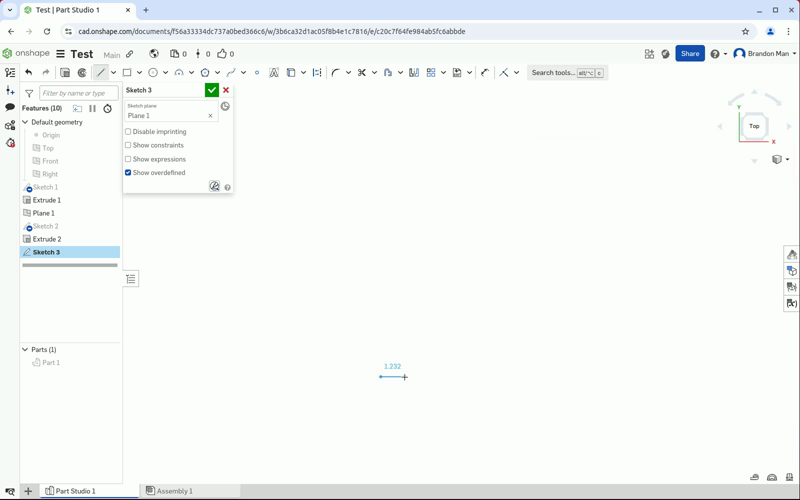
scroll(6)
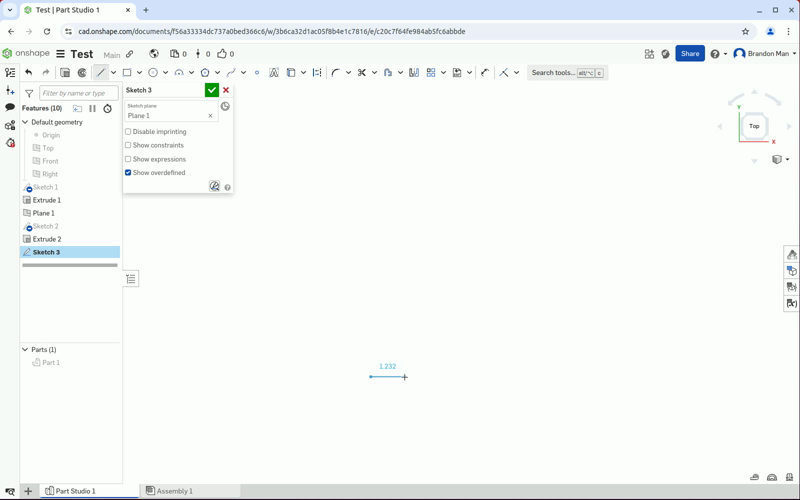
scroll(6)
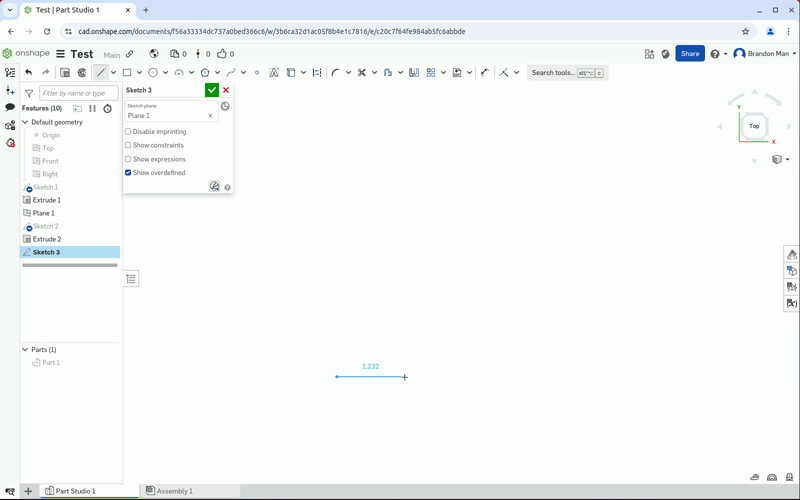
click(404, 376)
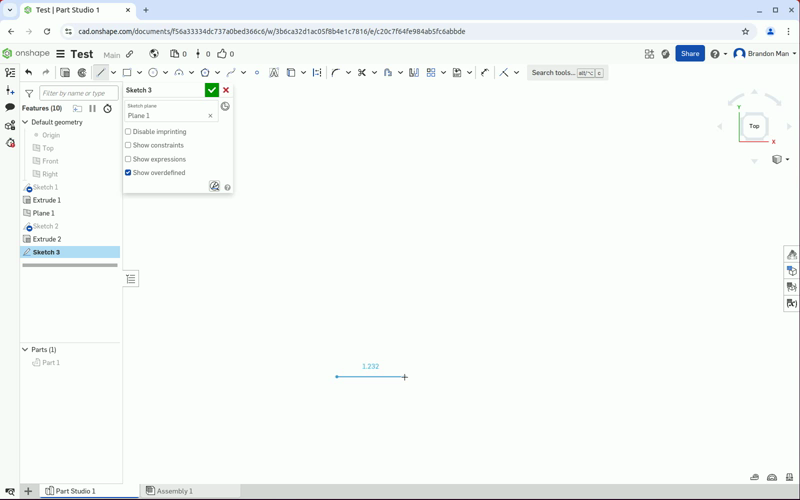
scroll(-6)
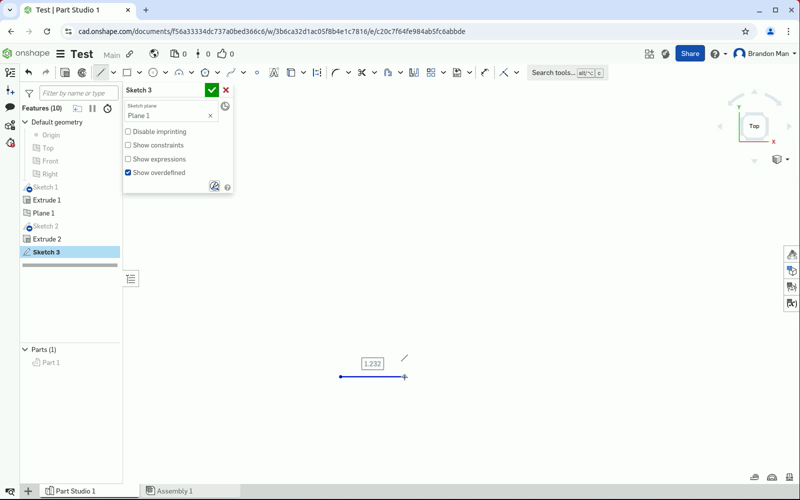
scroll(-6)
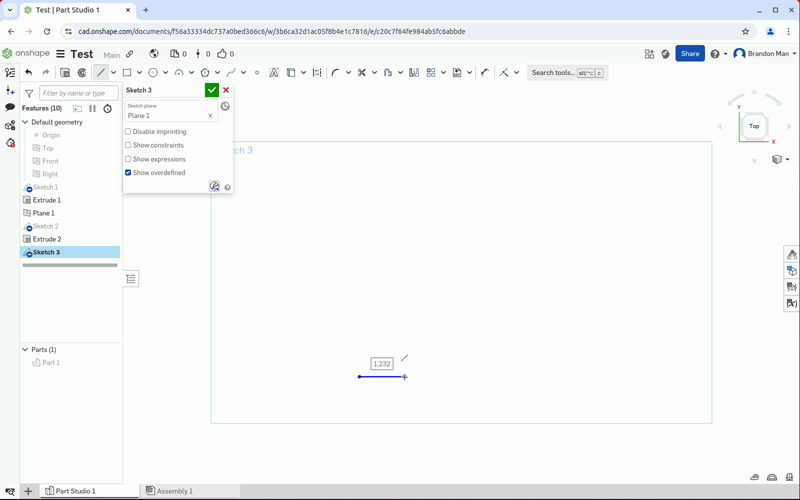
scroll(-6)
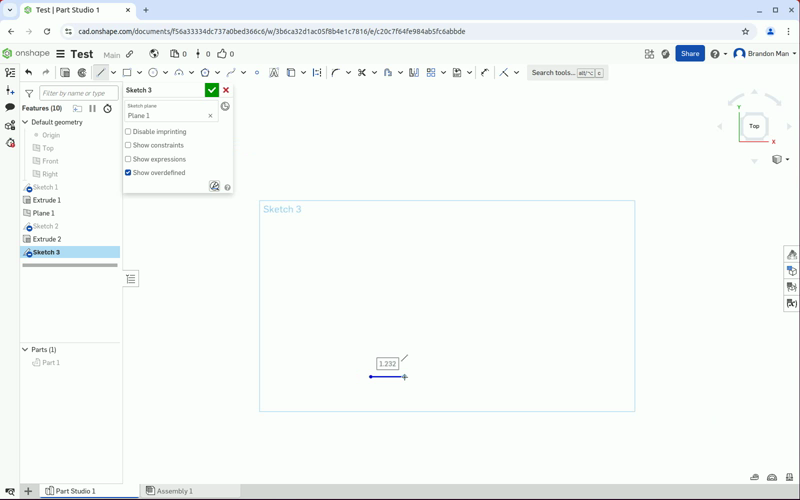
scroll(-6)
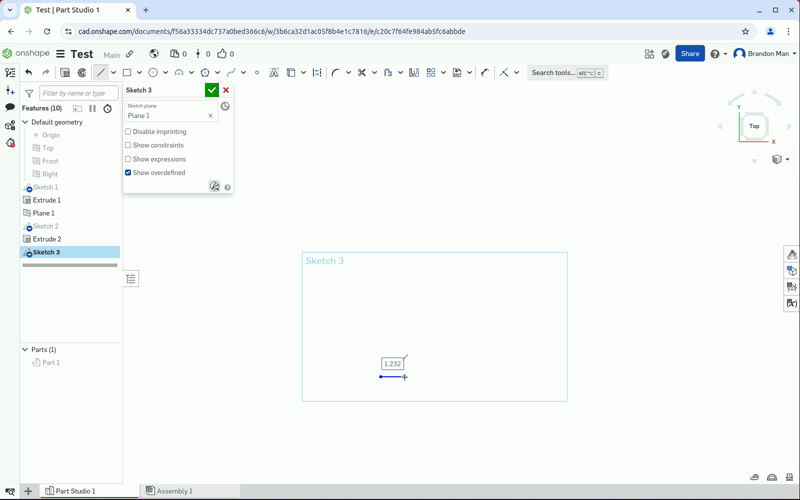
scroll(-6)
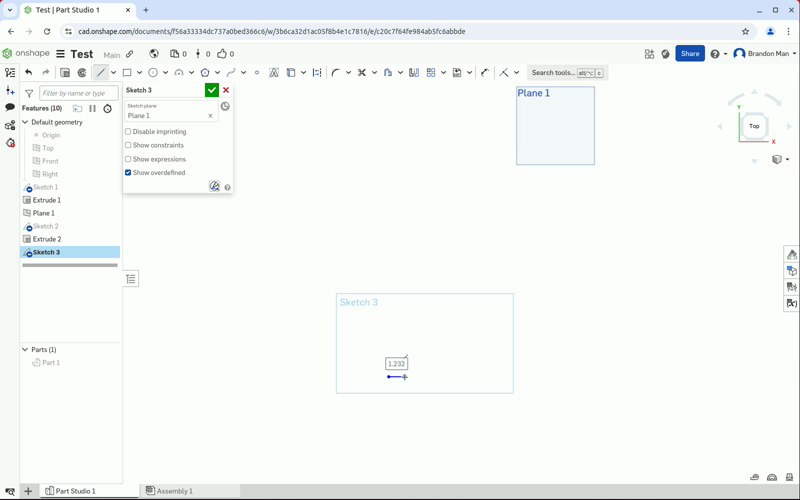
scroll(-6)
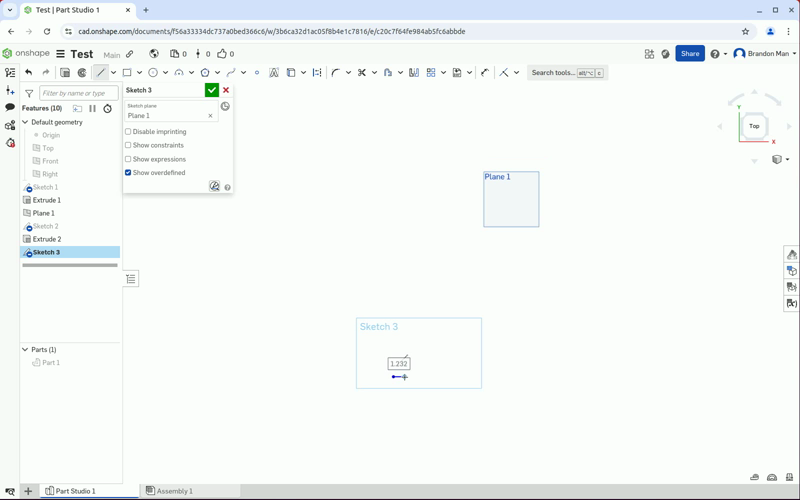
scroll(-6)
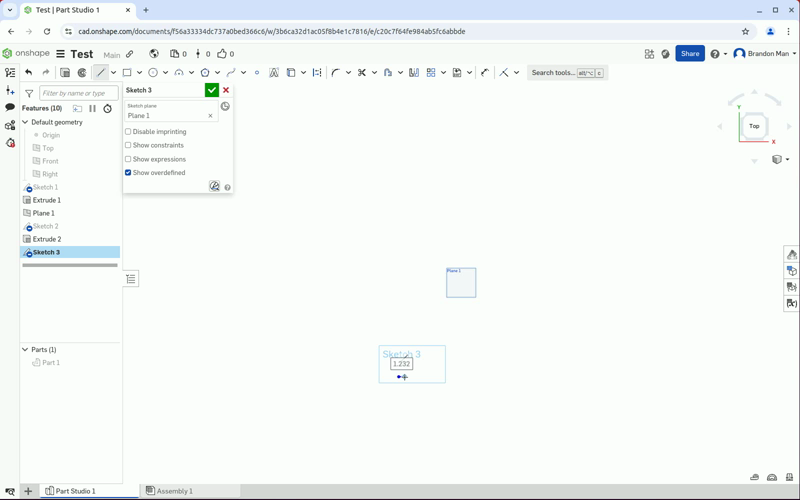
key_up(shift)
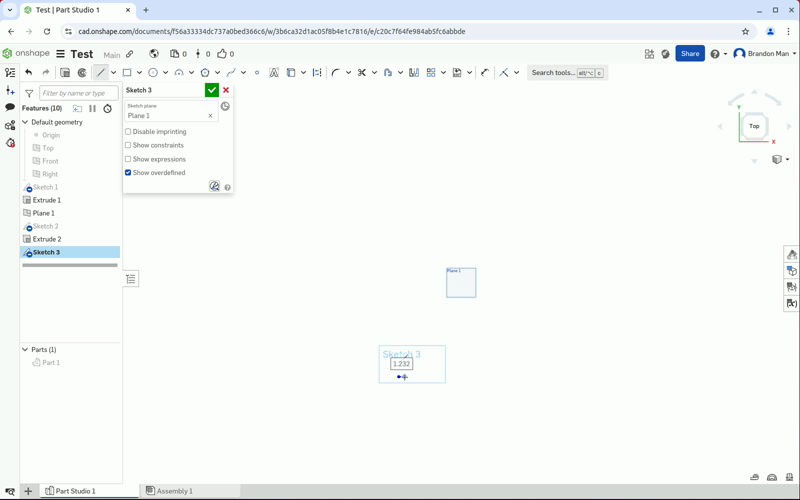
key_down(shift)
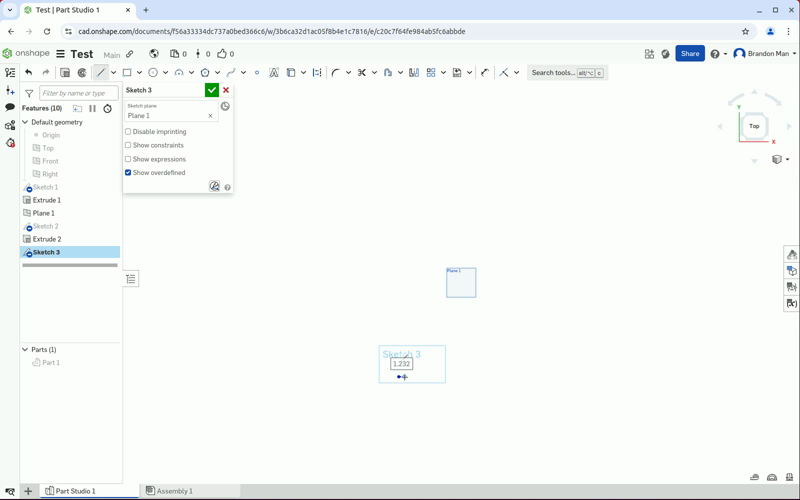
mouse_move(461, 189)
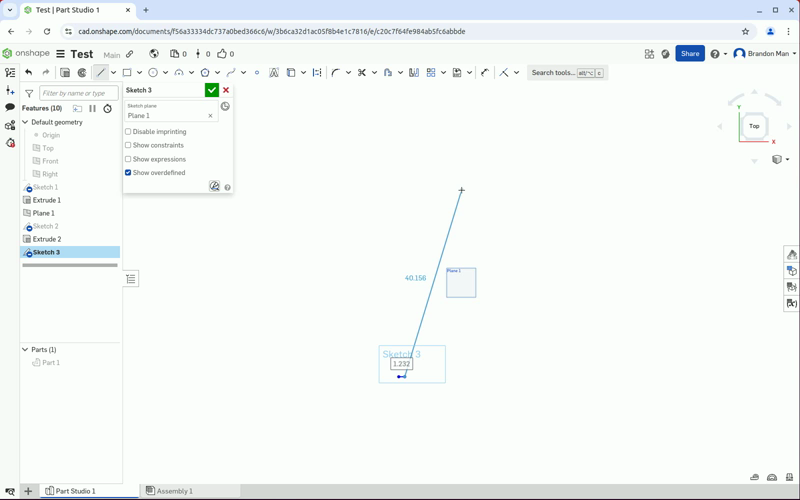
click(461, 189)
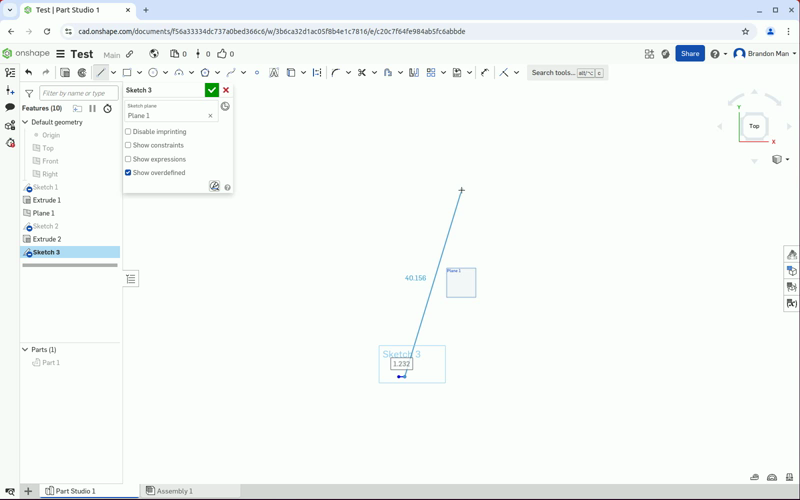
key_up(shift)
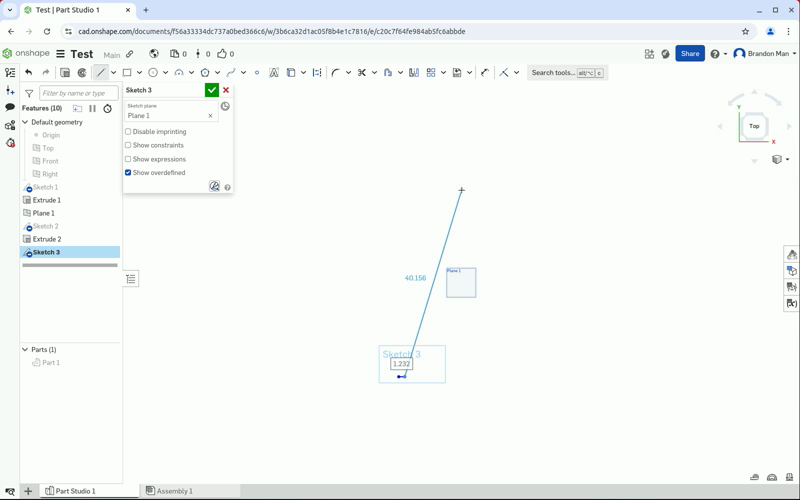
key_down(shift)
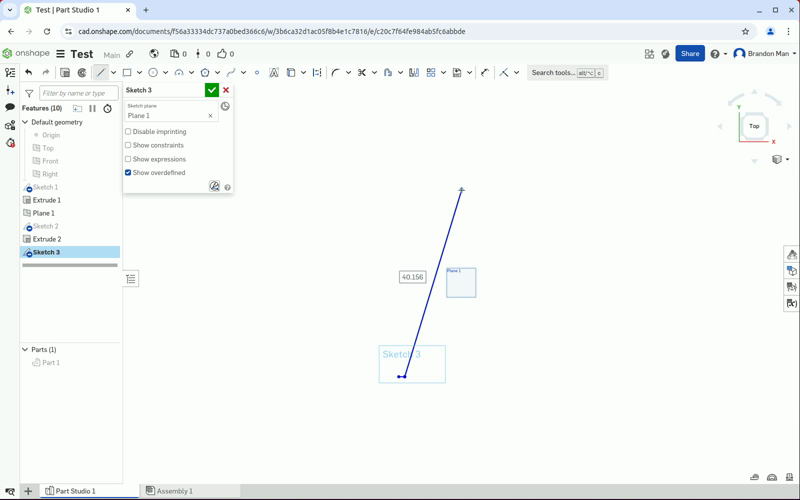
mouse_move(491, 189)
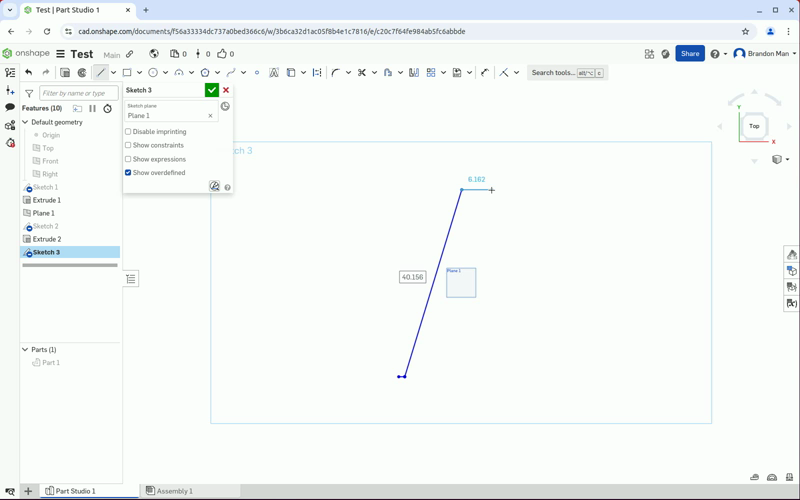
mouse_move(453, 189)
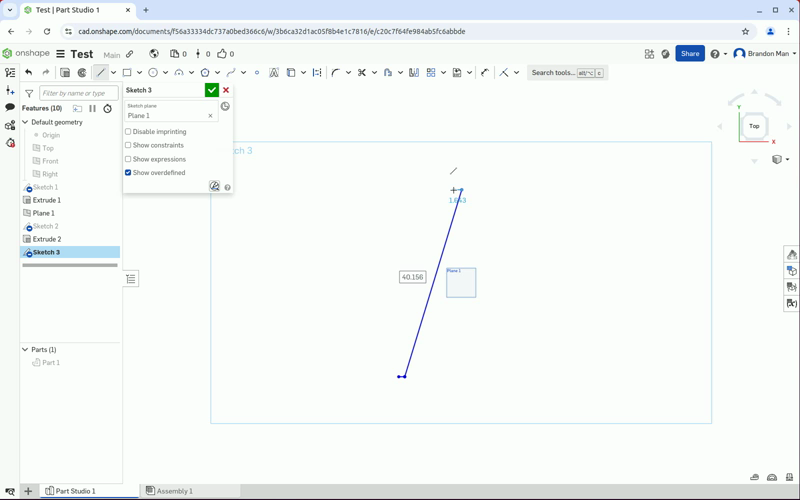
click(453, 189)
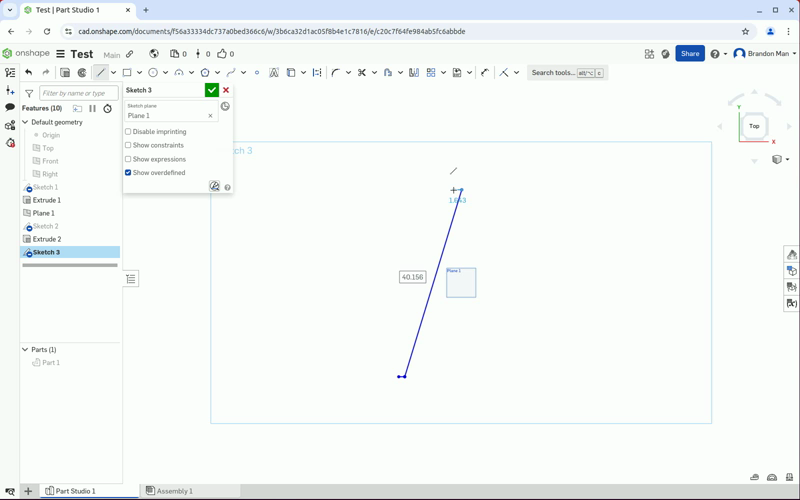
key_up(shift)
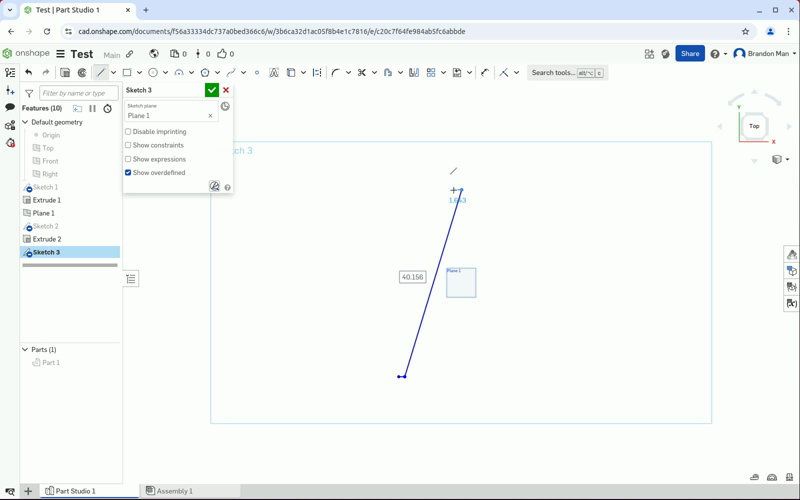
key_down(shift)
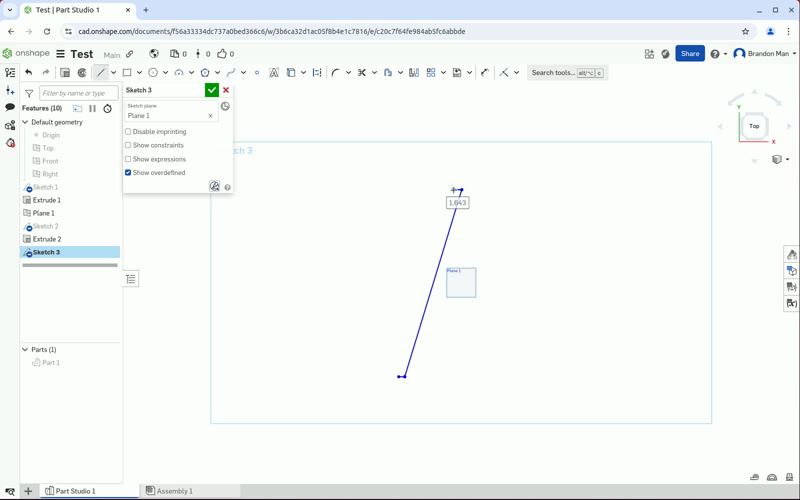
mouse_move(398, 376)
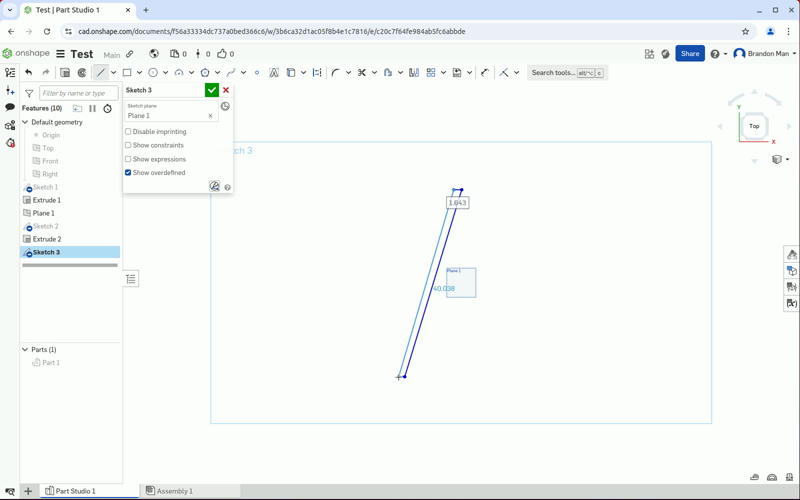
key_up(shift)
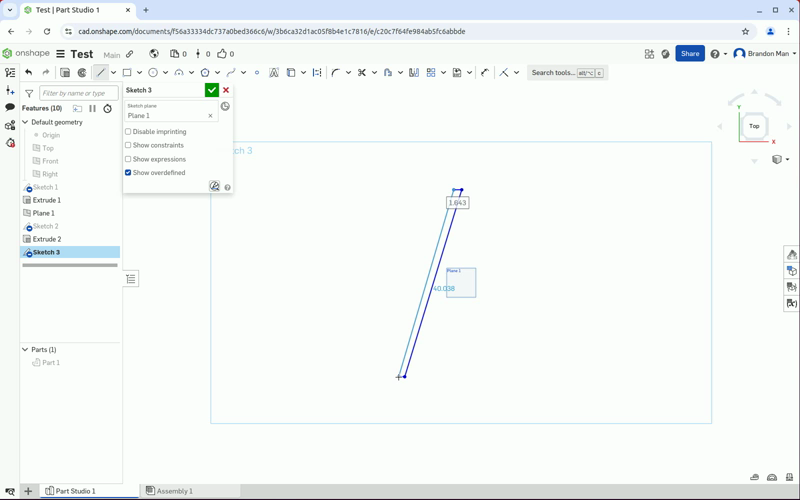
click(398, 376)
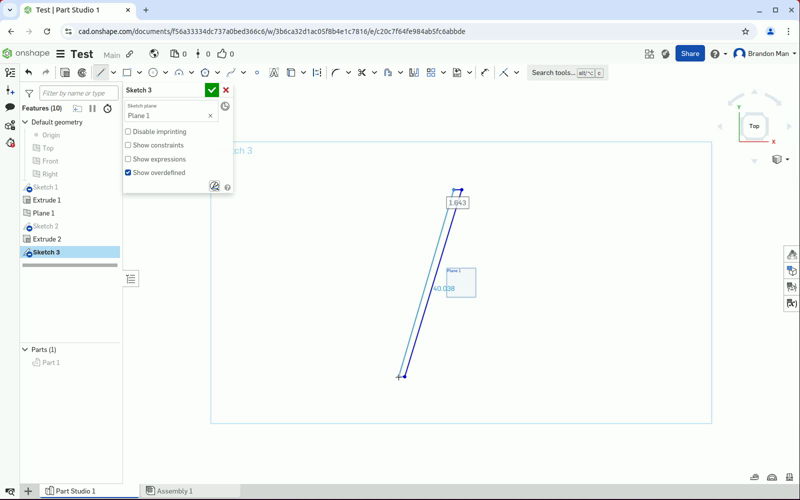
key(esc)
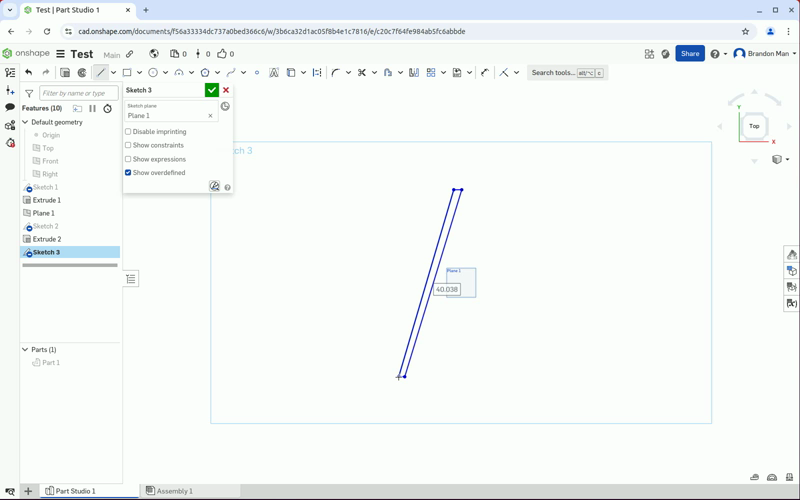
mouse_move(459, 190)
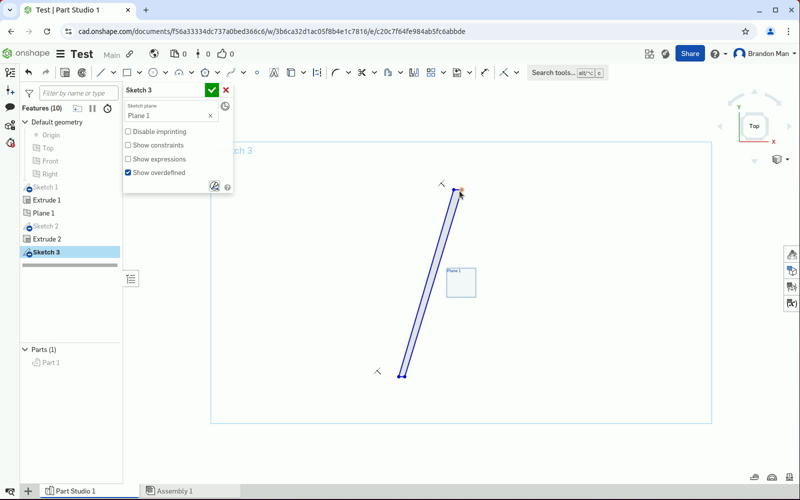
scroll(6)
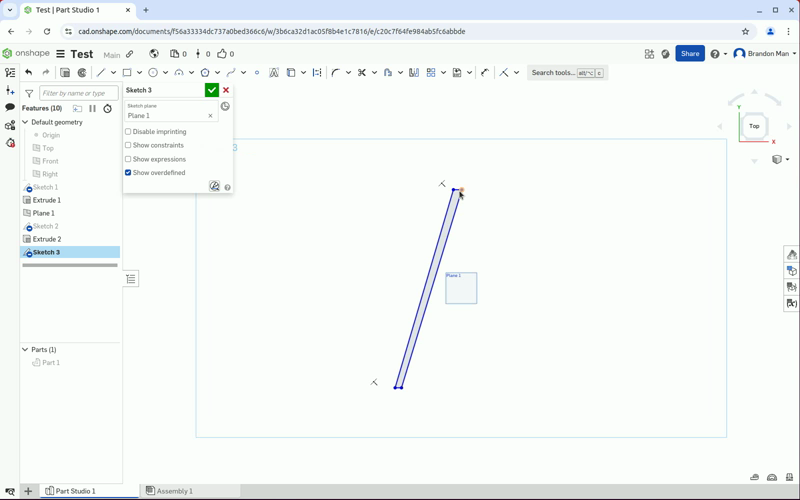
scroll(6)
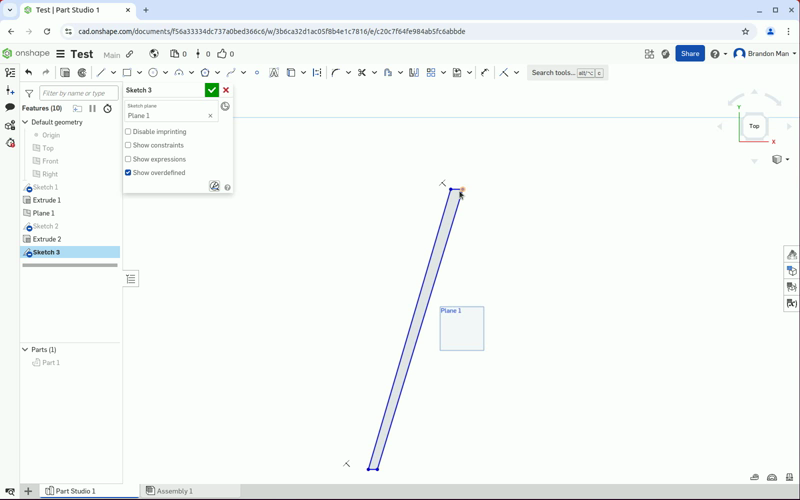
scroll(6)
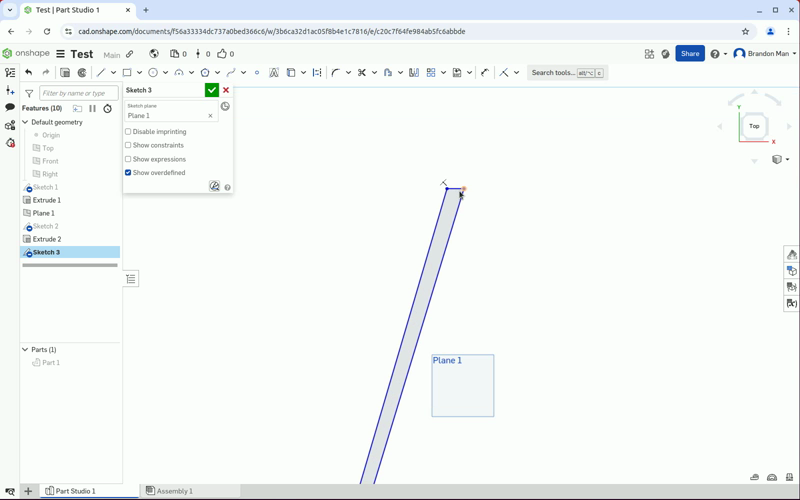
scroll(6)
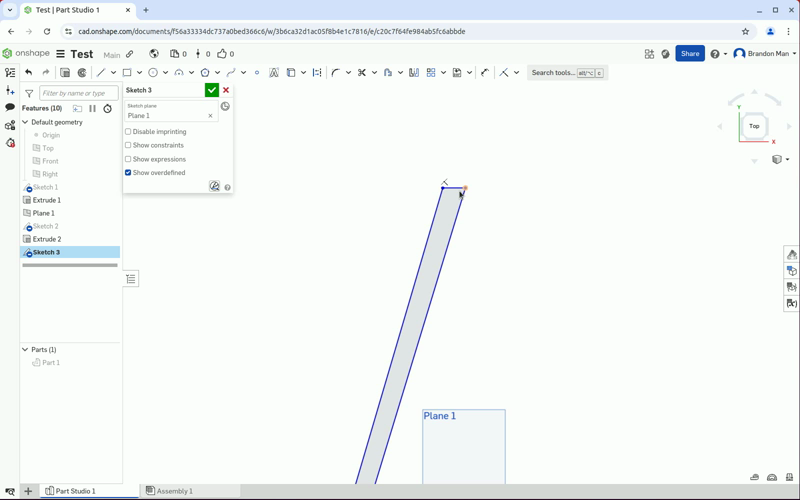
scroll(6)
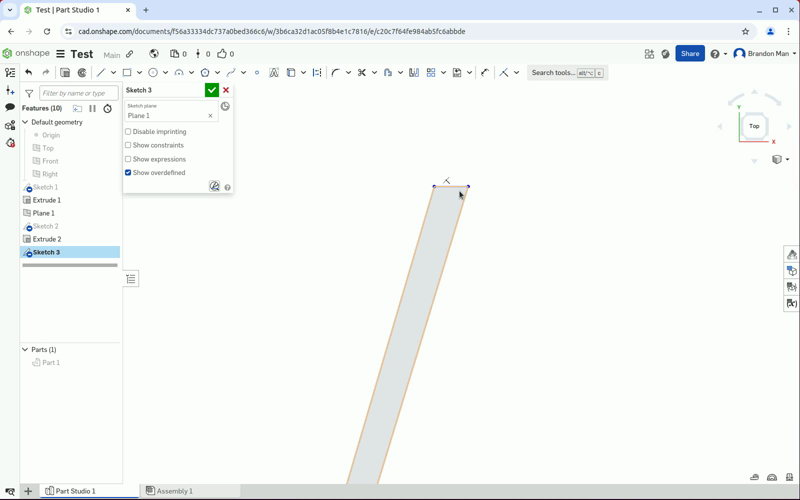
scroll(6)
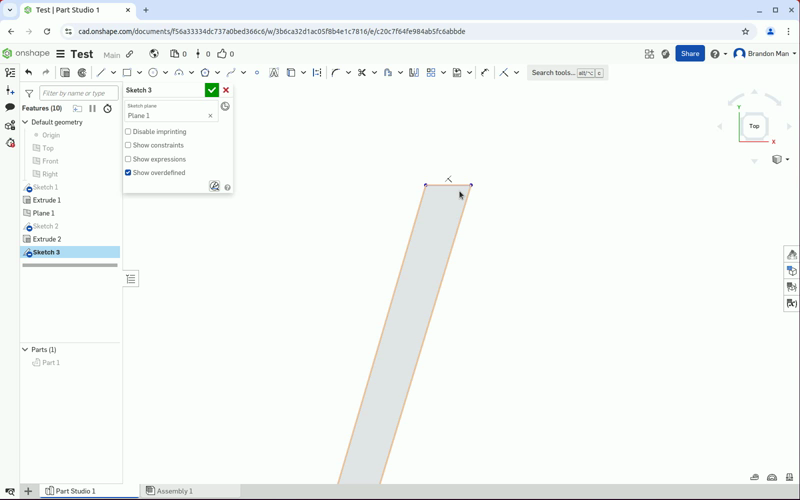
scroll(6)
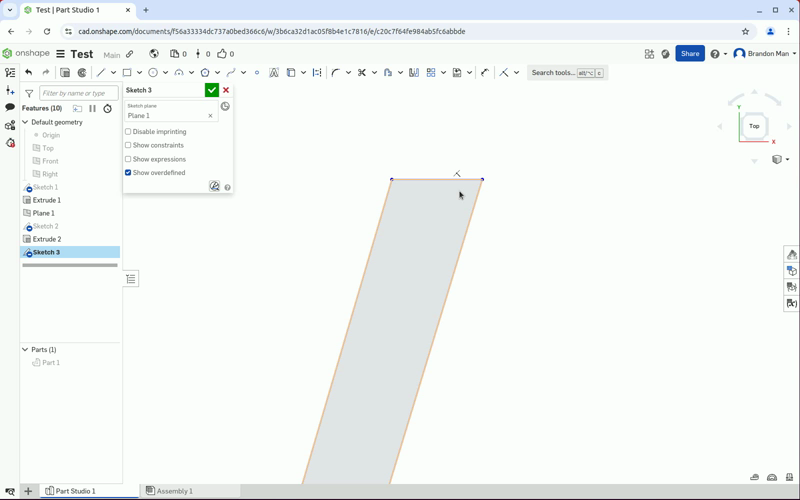
click(459, 190)
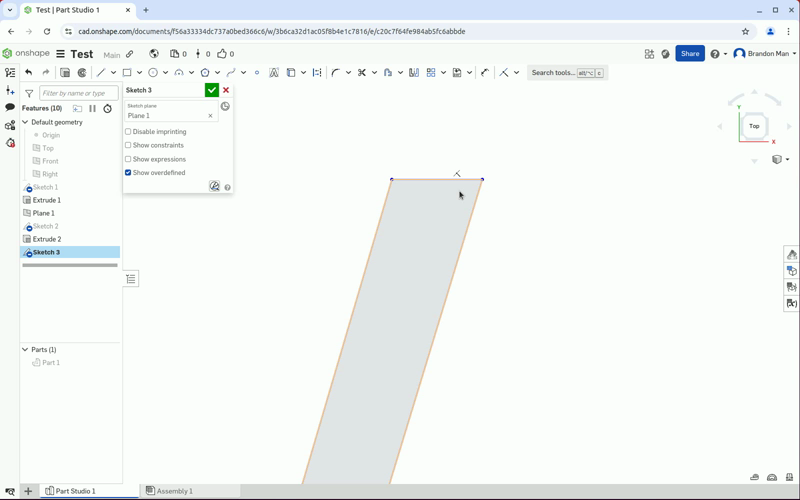
scroll(-6)
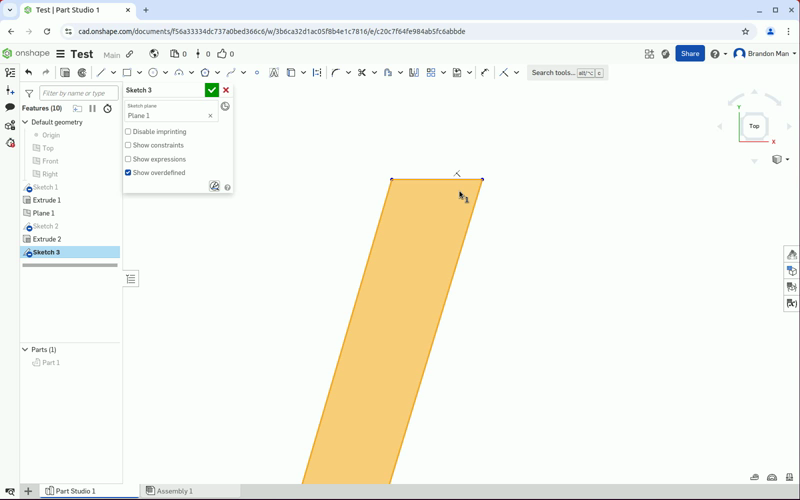
scroll(-6)
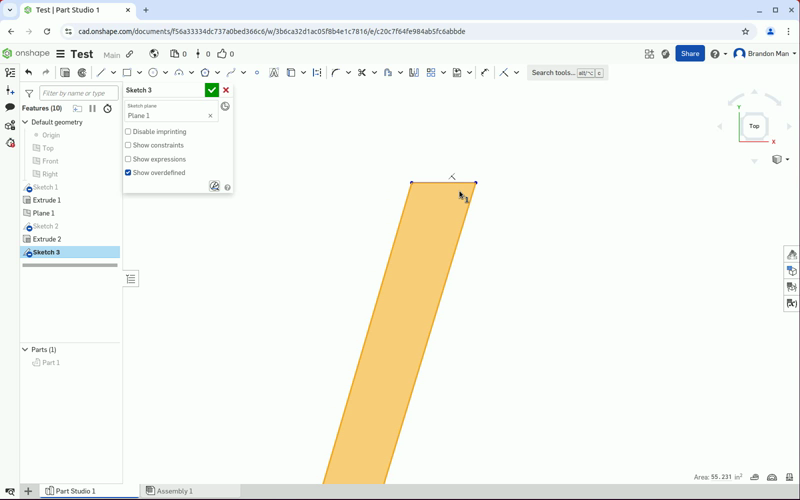
scroll(-6)
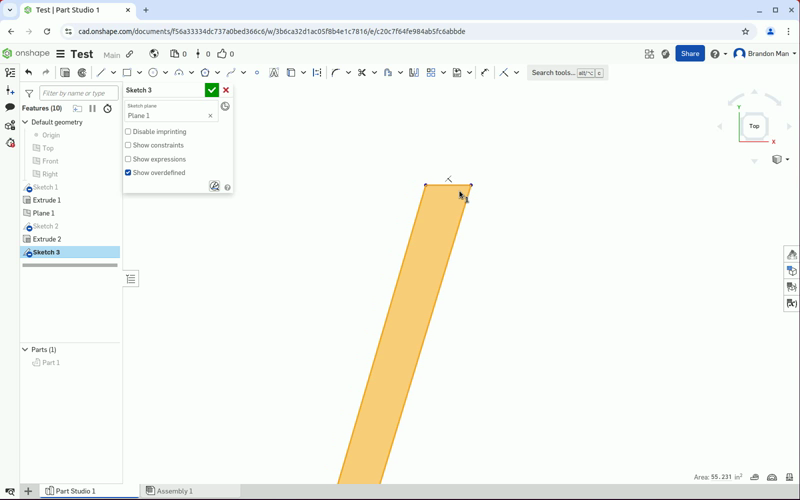
scroll(-6)
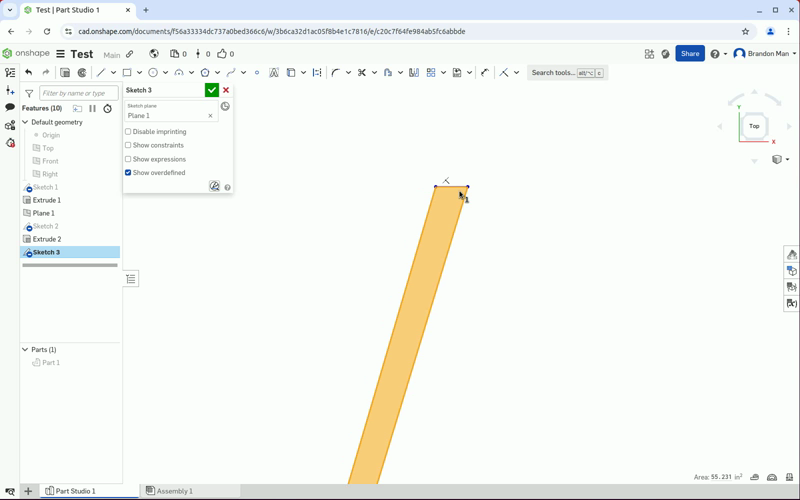
scroll(-6)
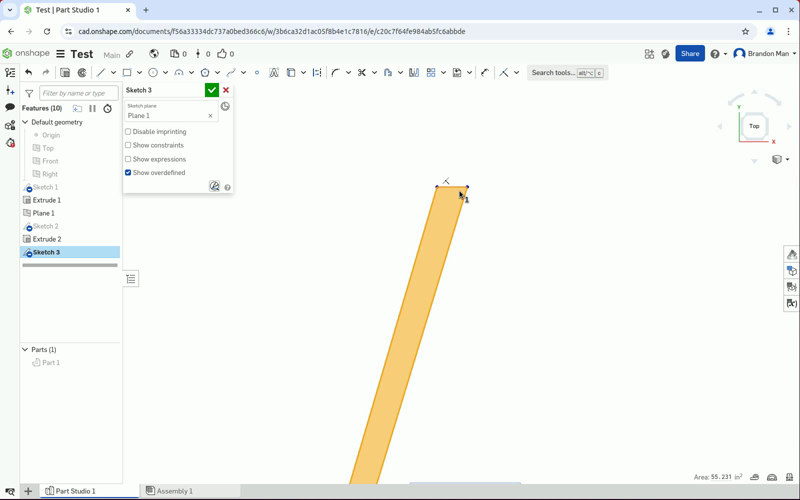
scroll(-6)
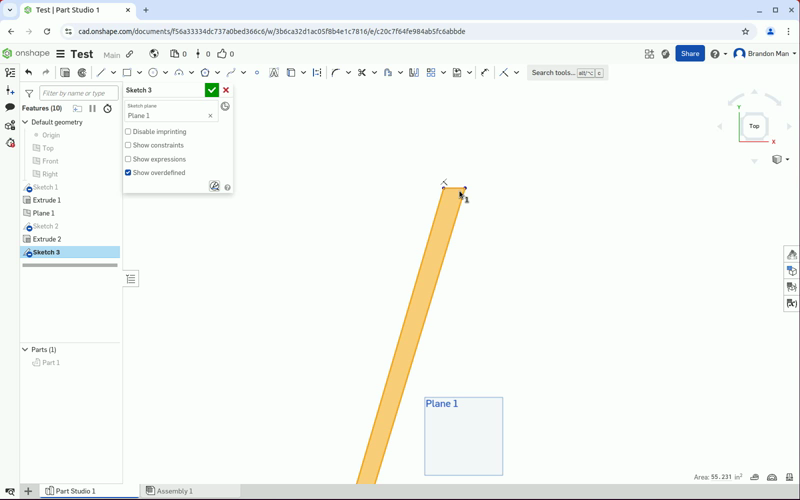
scroll(-6)
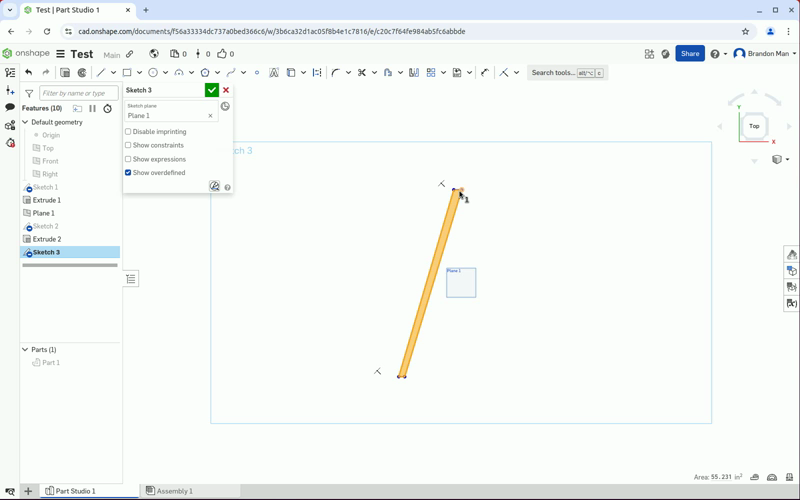
mouse_move(73, 352)
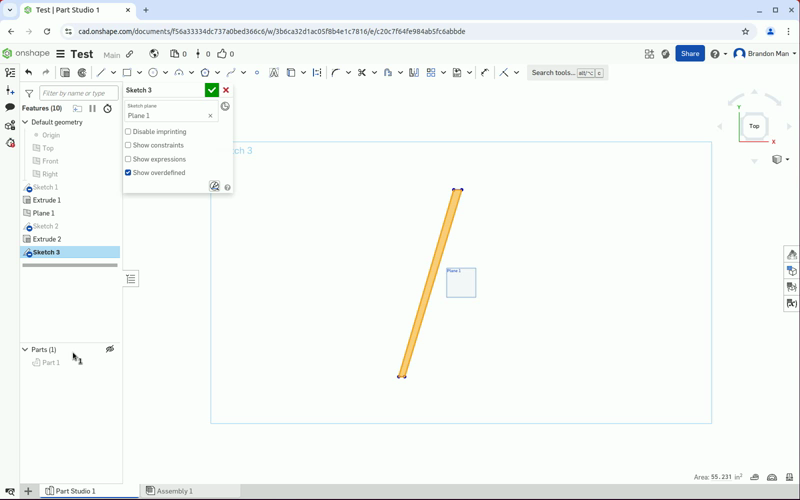
key(shift+y)
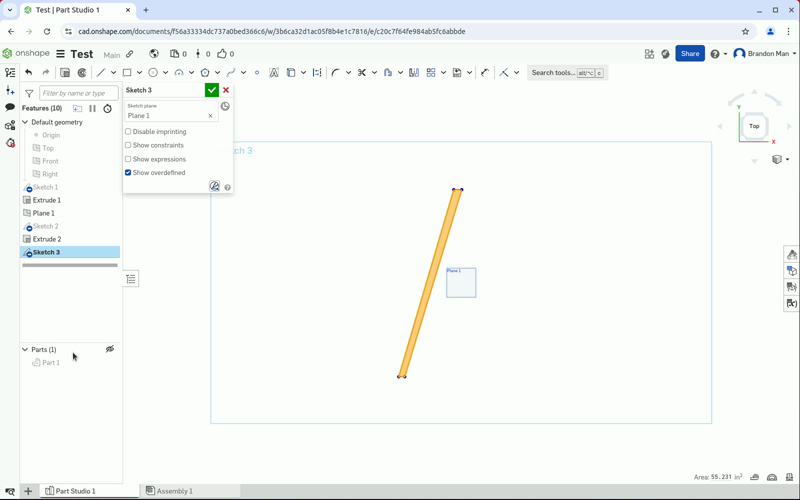
key(shift+e)
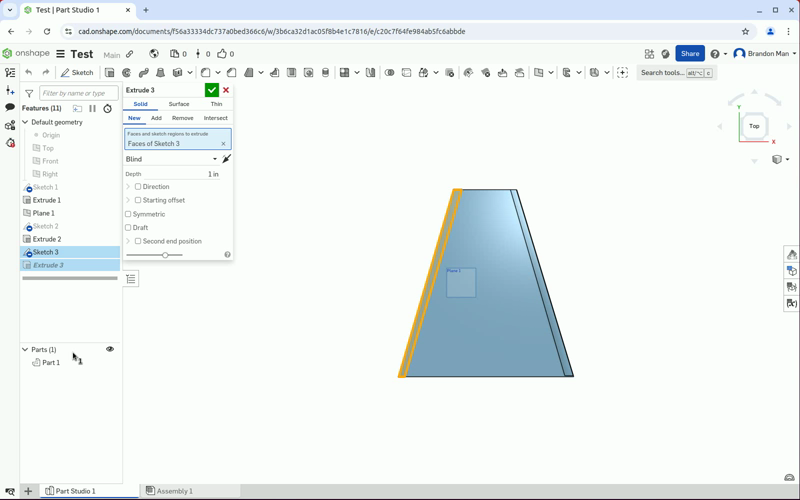
mouse_move(143, 106)
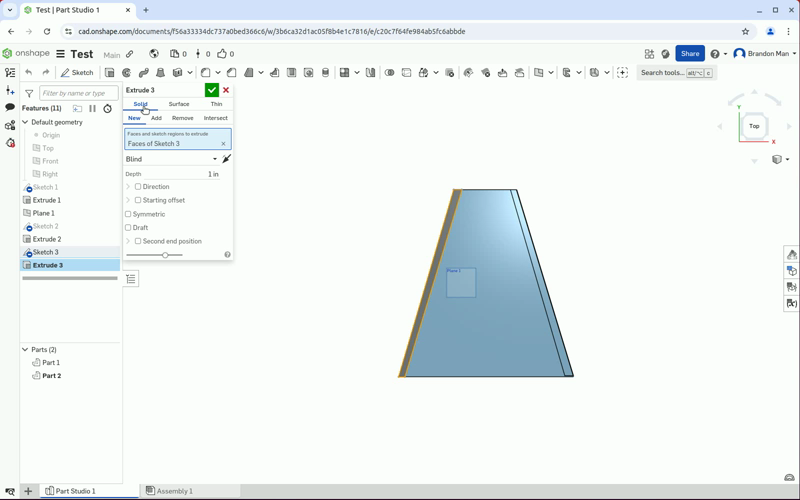
click(143, 106)
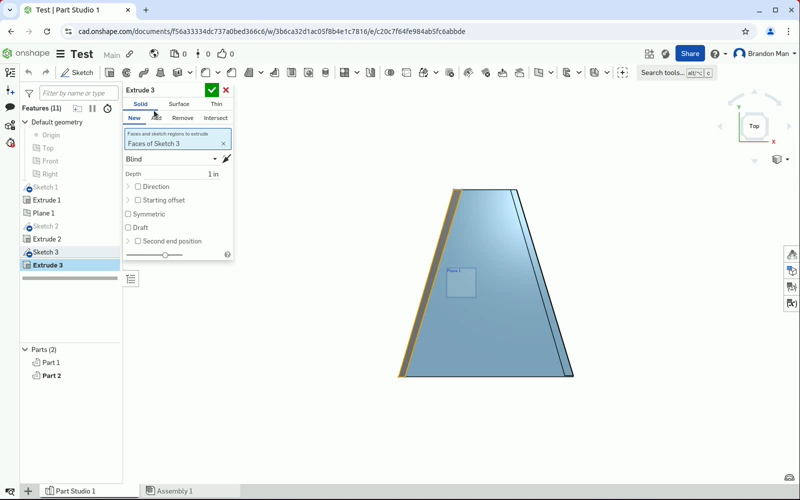
mouse_move(186, 120)
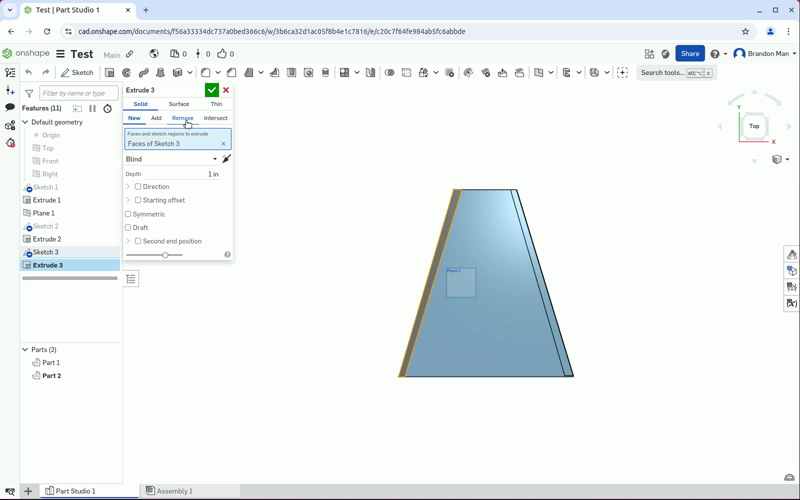
click(186, 120)
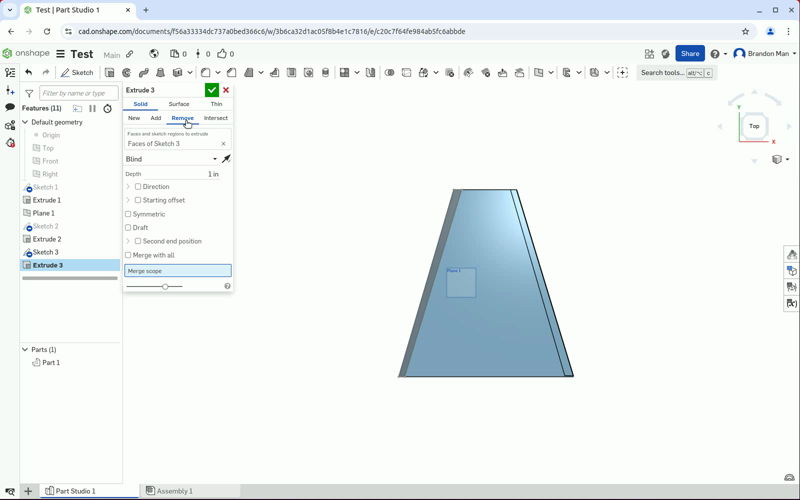
key(tab, 4)
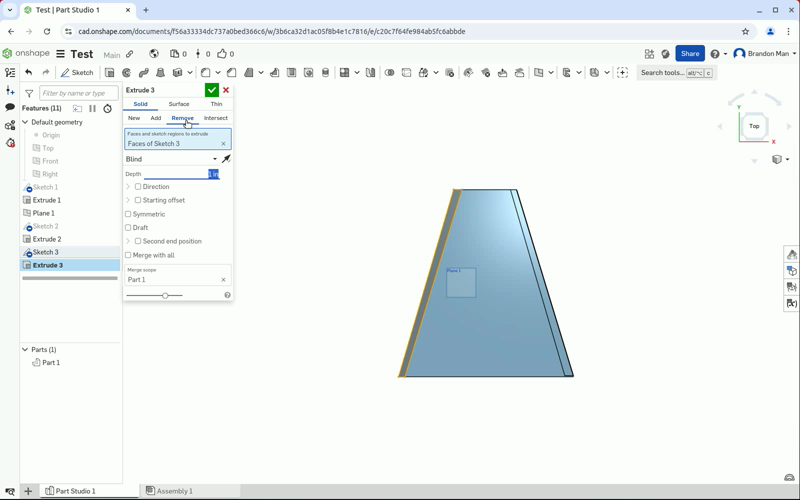
text(1.204)
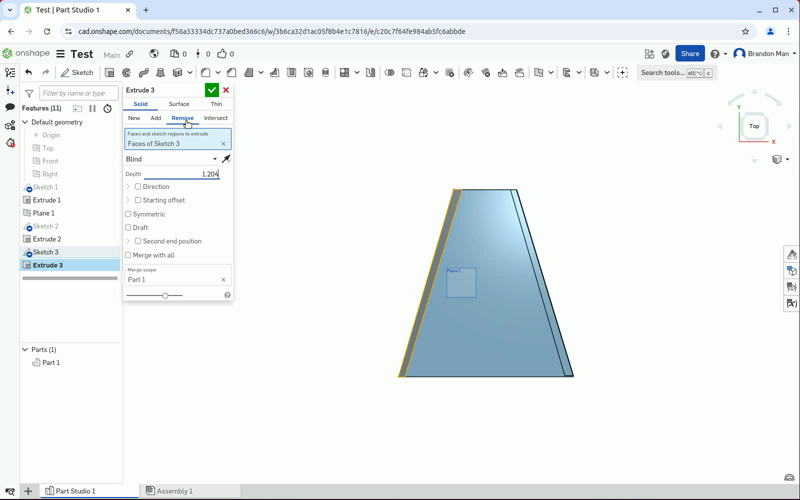
key(tab, 6)
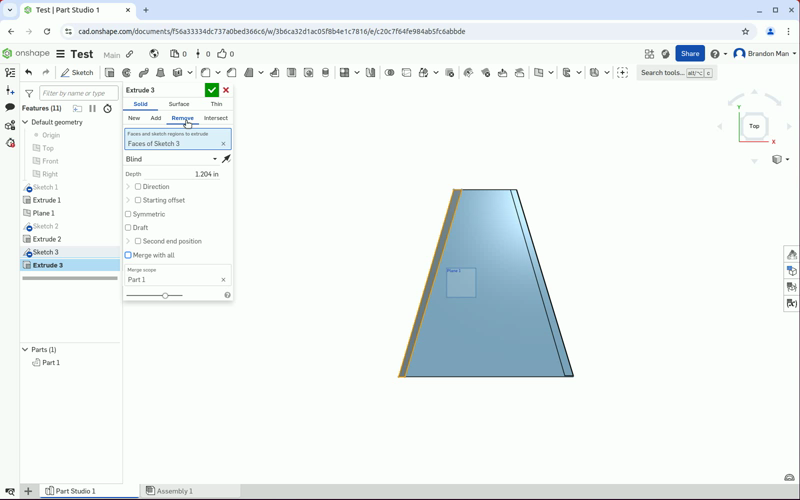
key(space)
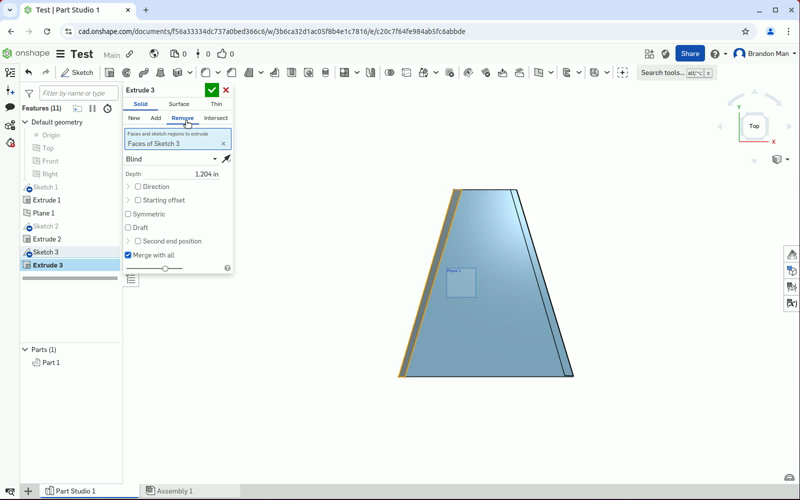
key(enter)
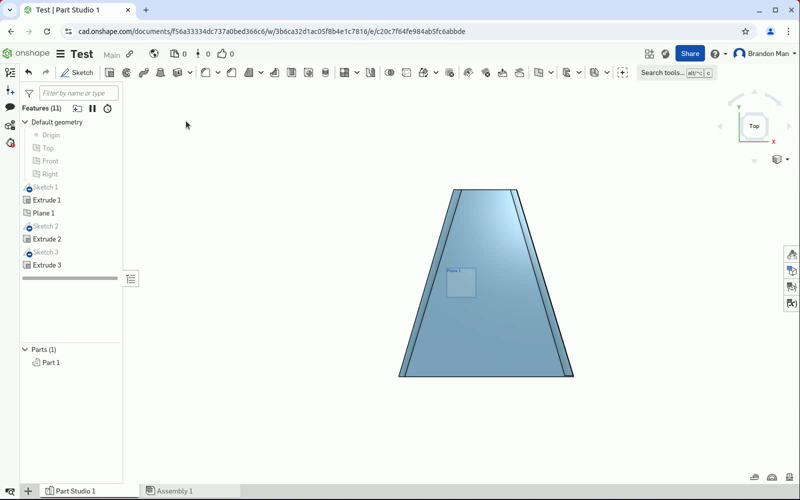
key(shift+h)
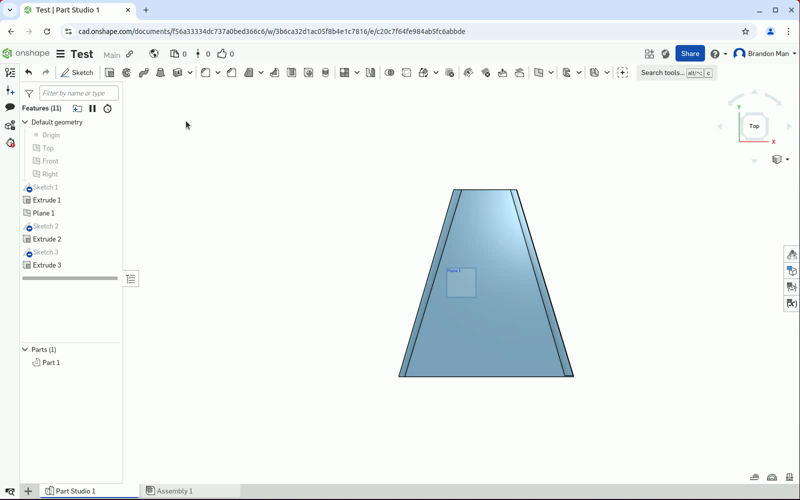
key(shift+h)
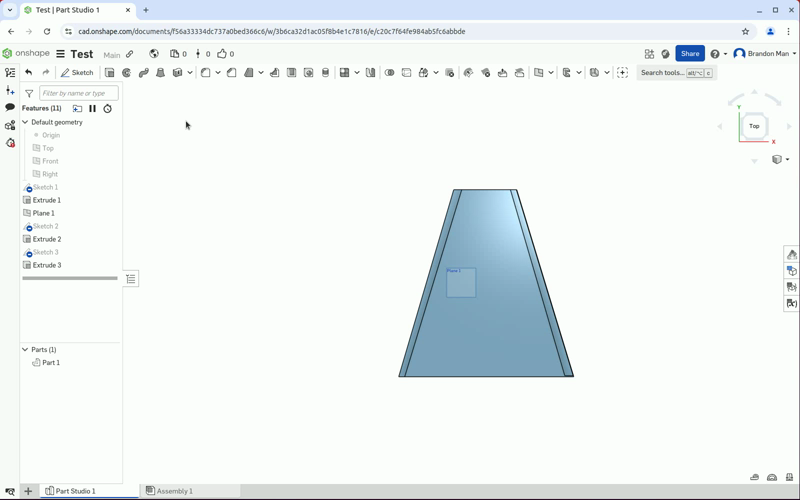
mouse_move(73, 189)
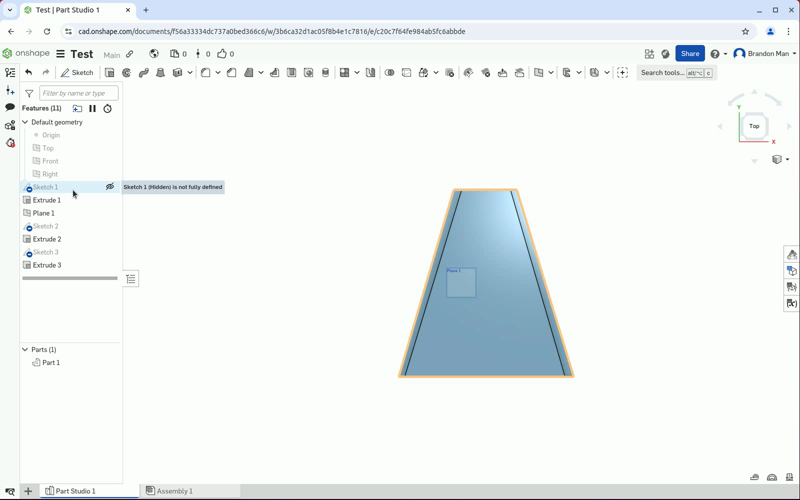
click(73, 189)
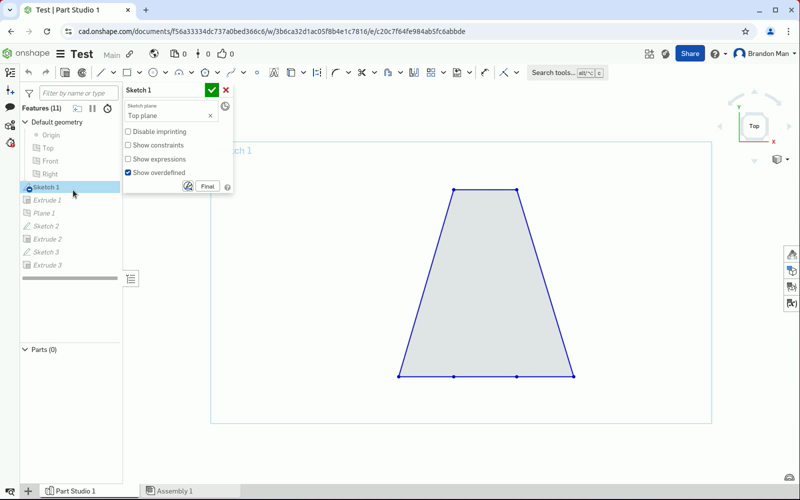
mouse_move(229, 92)
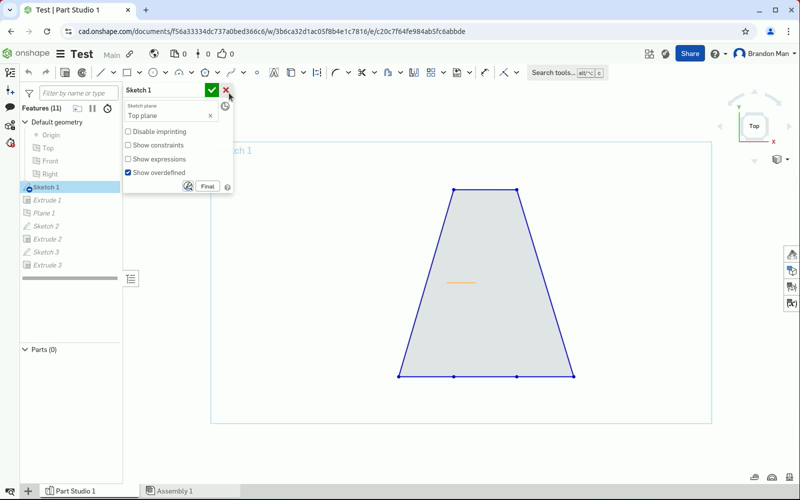
click(229, 92)
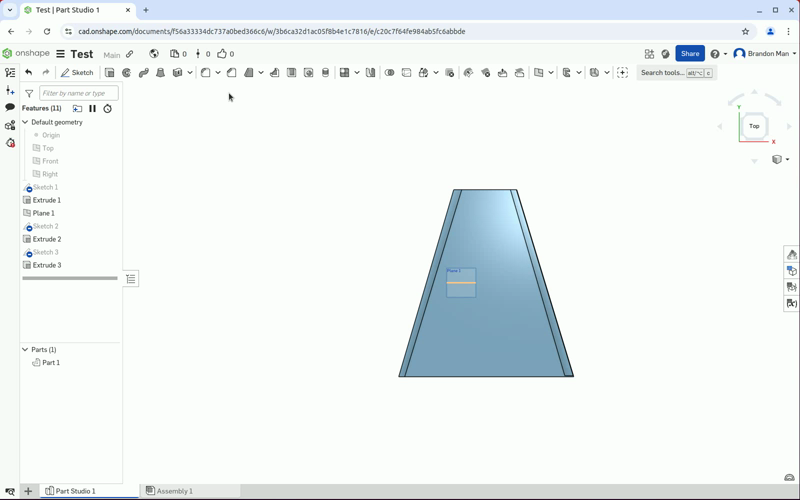
key(shift+s)
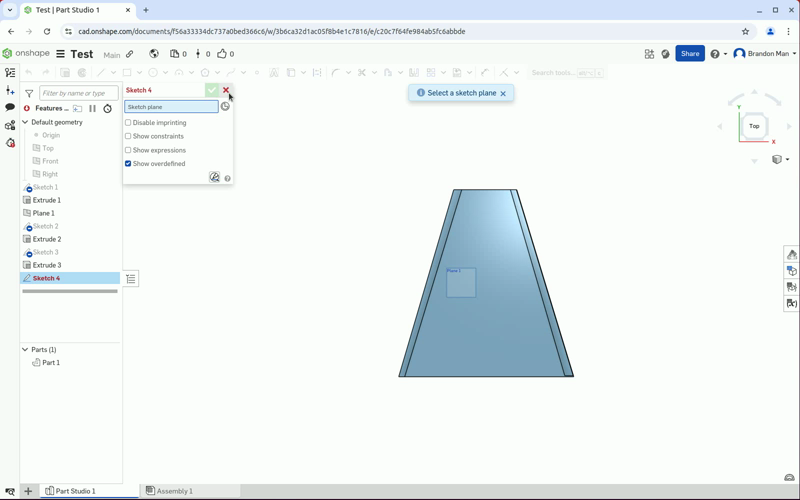
mouse_move(73, 215)
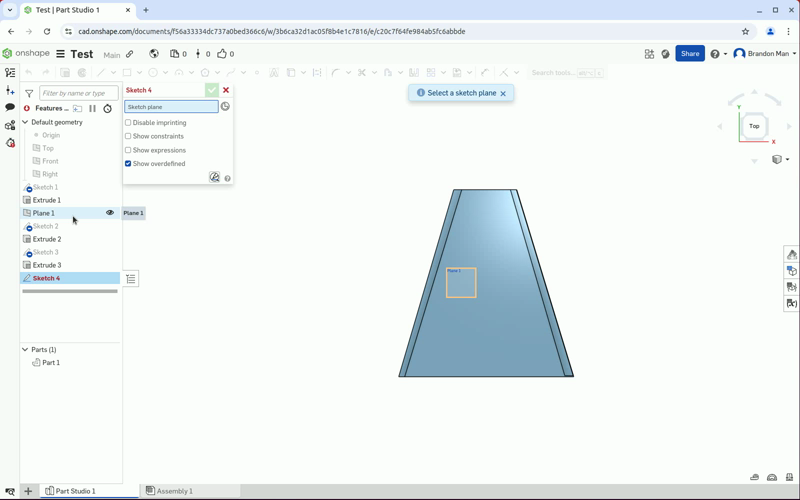
click(73, 215)
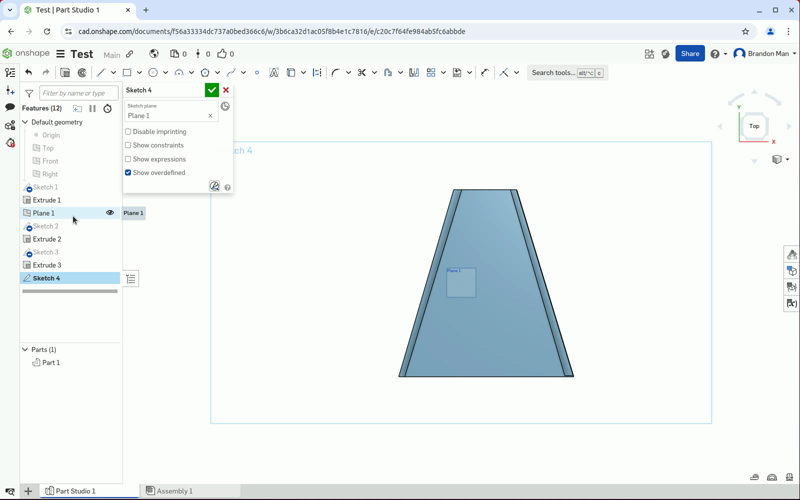
mouse_move(73, 352)
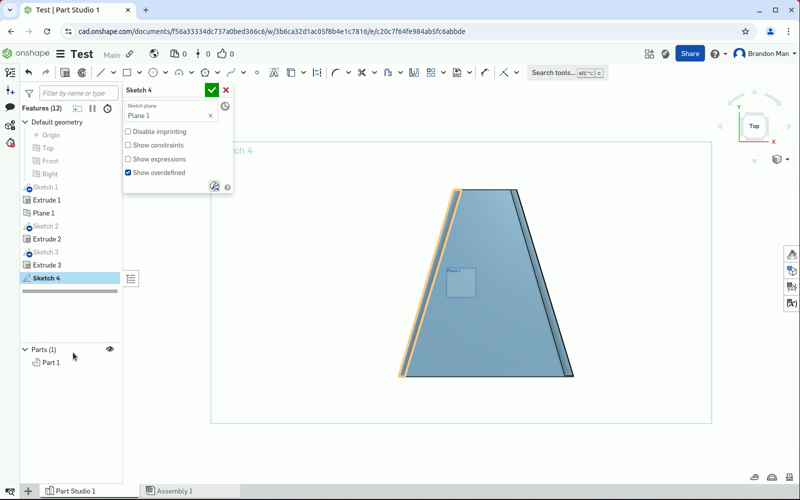
key(y)
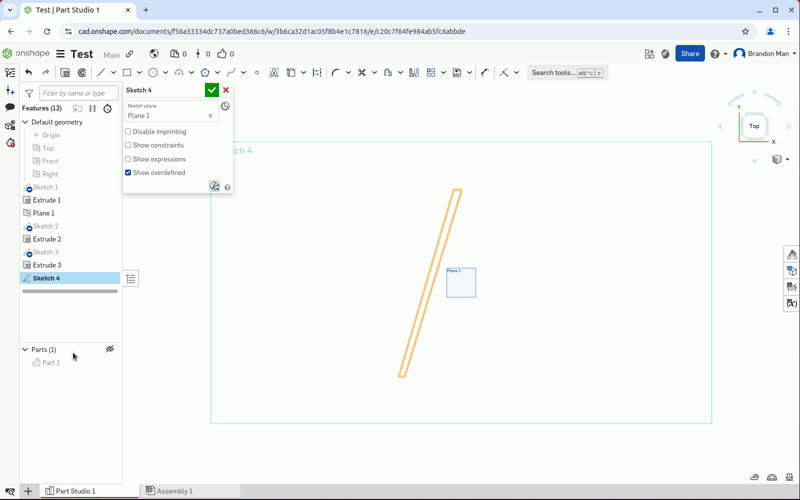
key(l)
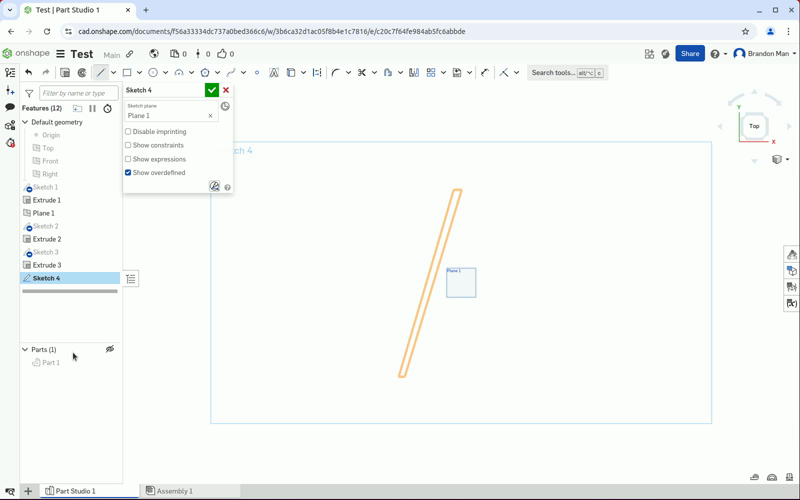
key_down(shift)
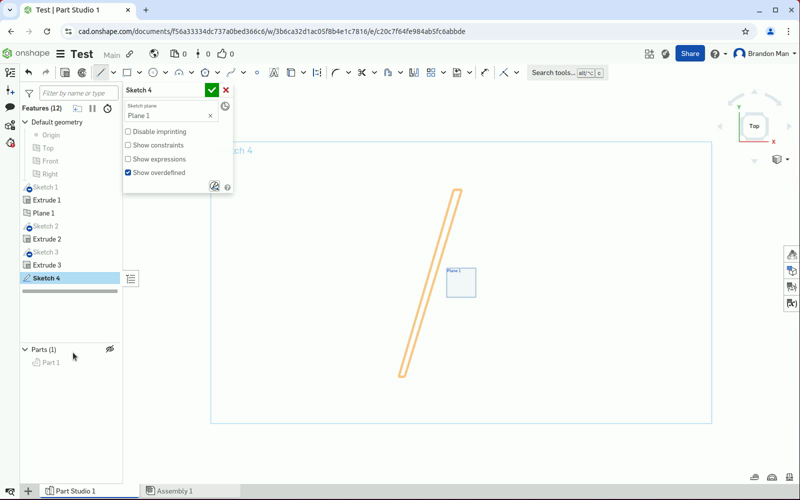
mouse_move(510, 189)
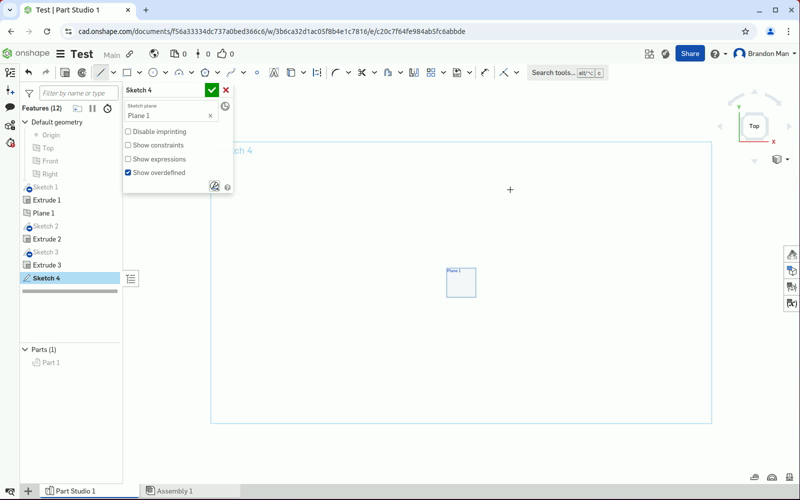
click(510, 189)
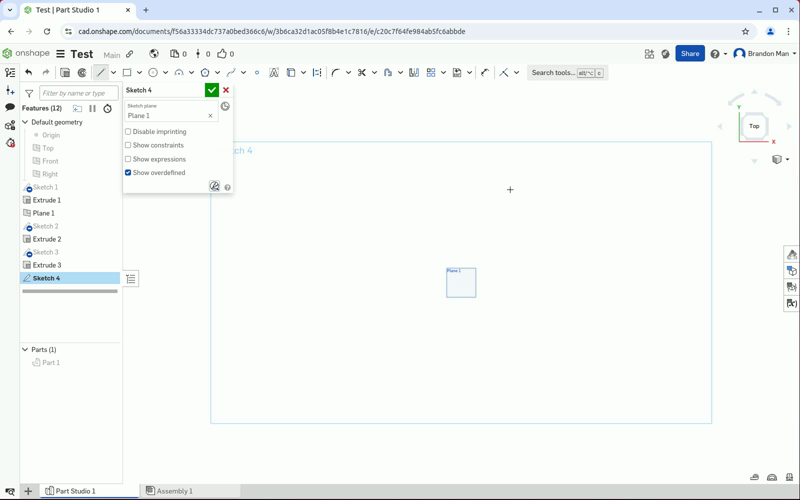
key_up(shift)
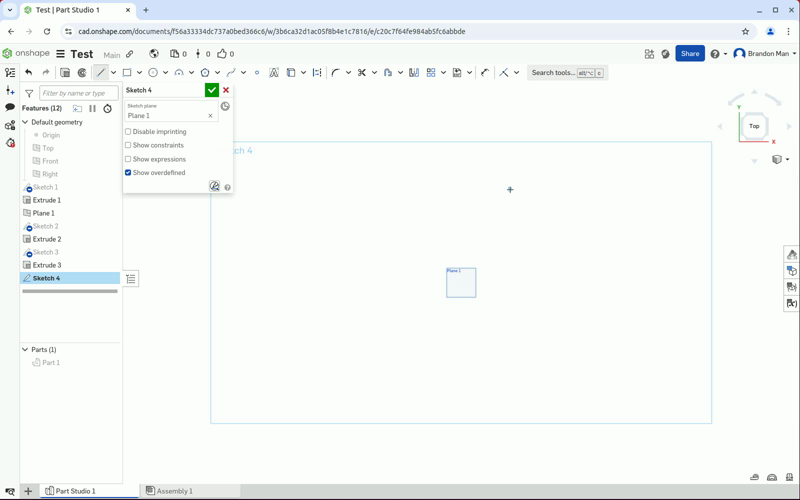
key_down(shift)
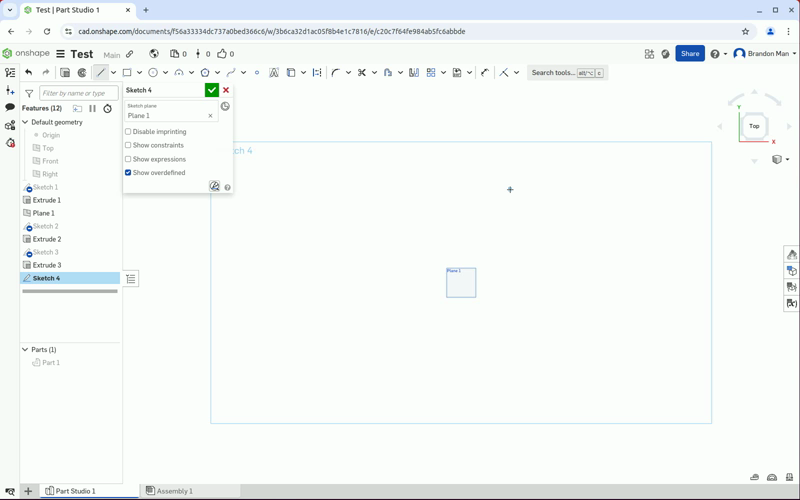
mouse_move(564, 375)
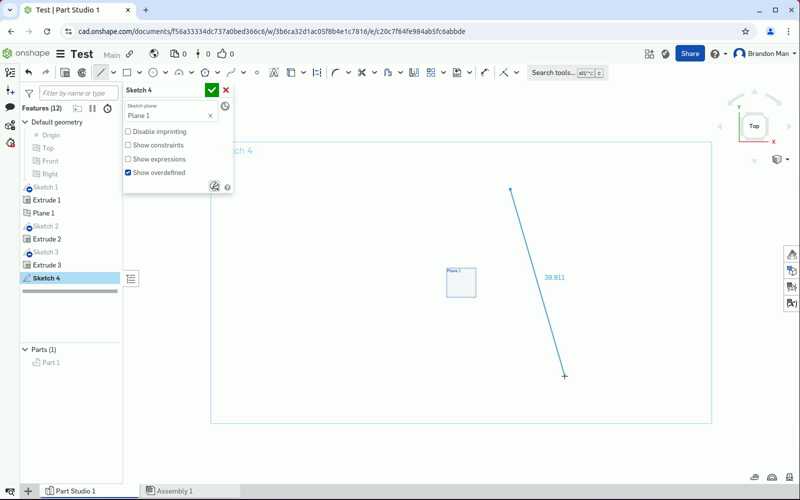
click(564, 375)
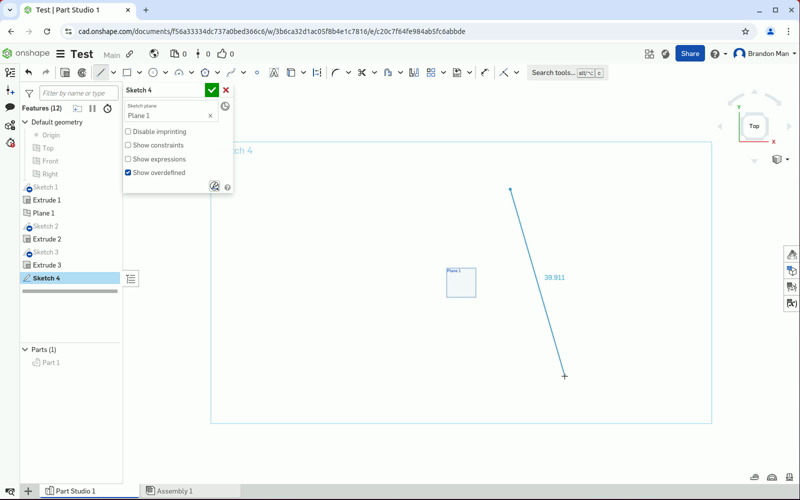
key_up(shift)
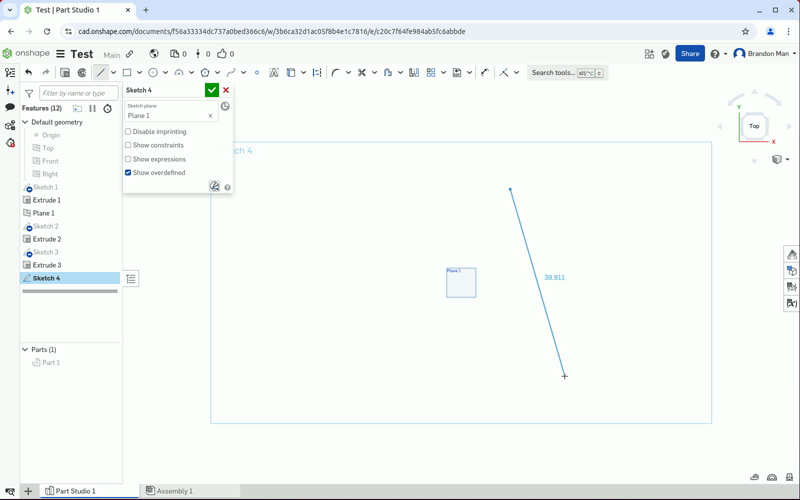
key_down(shift)
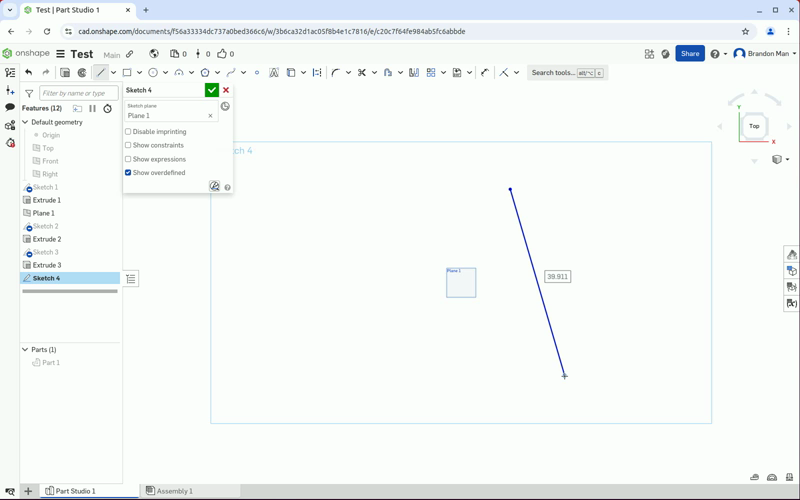
mouse_move(589, 375)
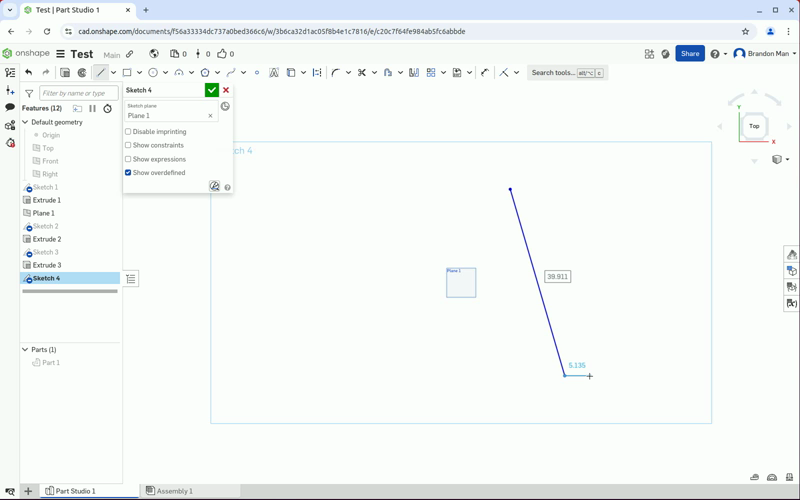
mouse_move(573, 375)
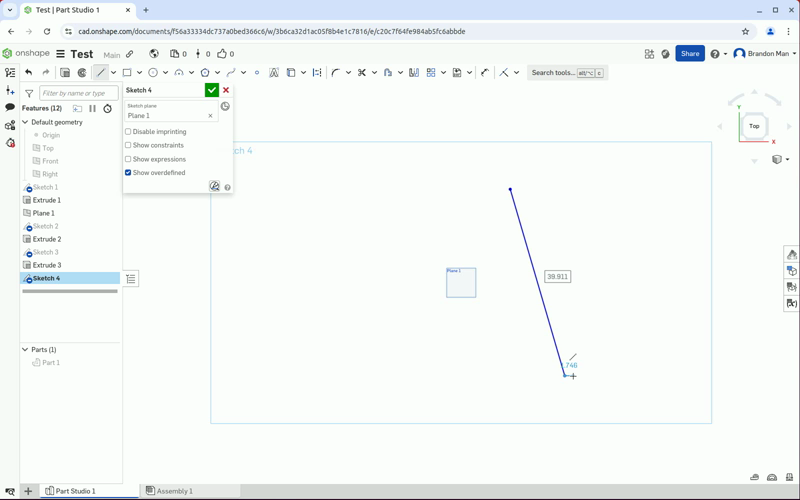
click(573, 375)
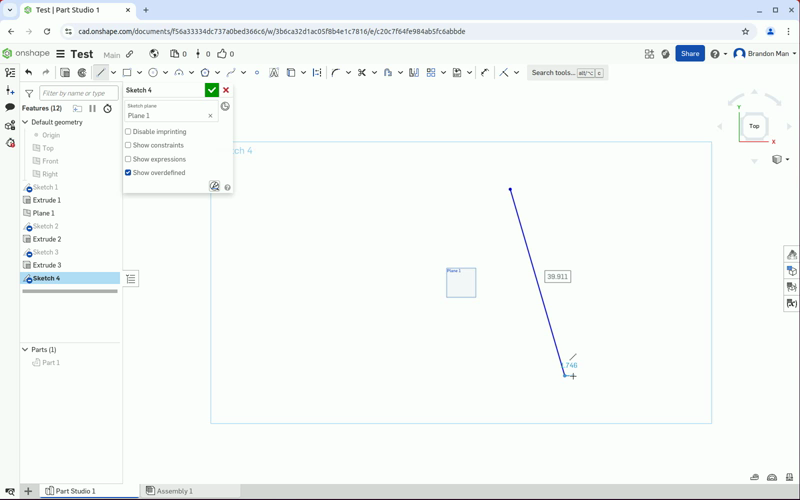
key_up(shift)
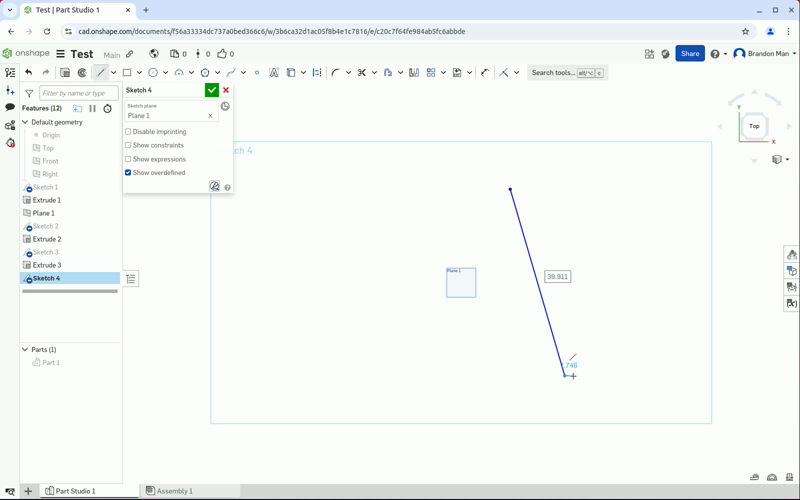
key_down(shift)
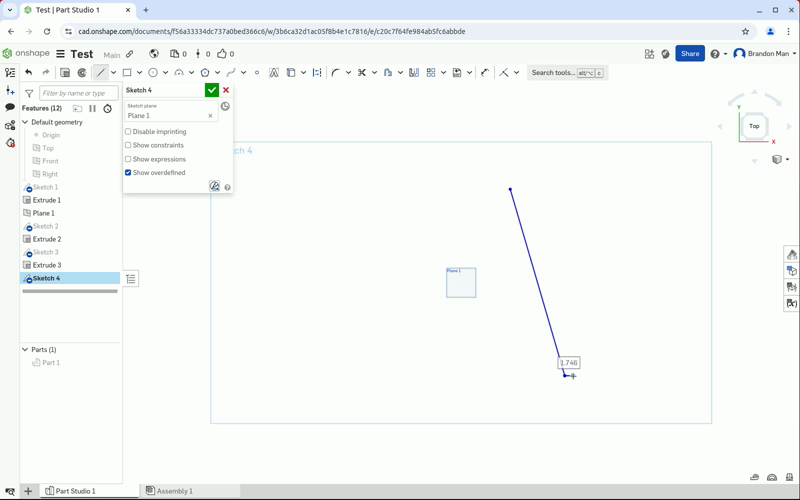
mouse_move(516, 189)
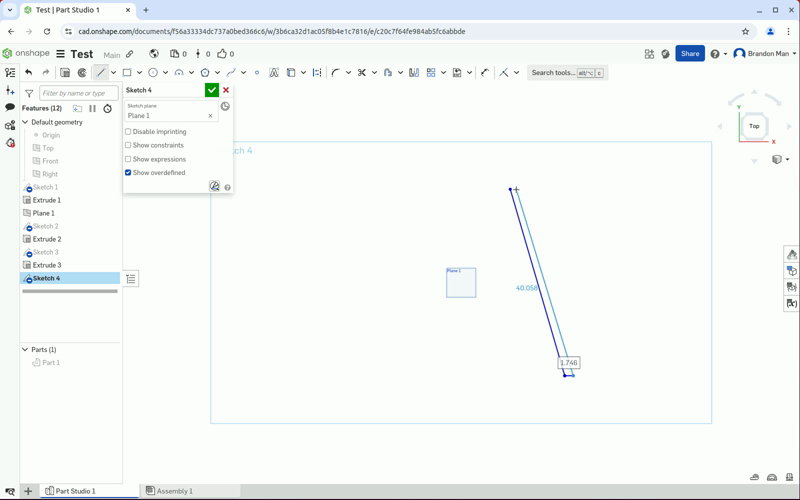
click(516, 189)
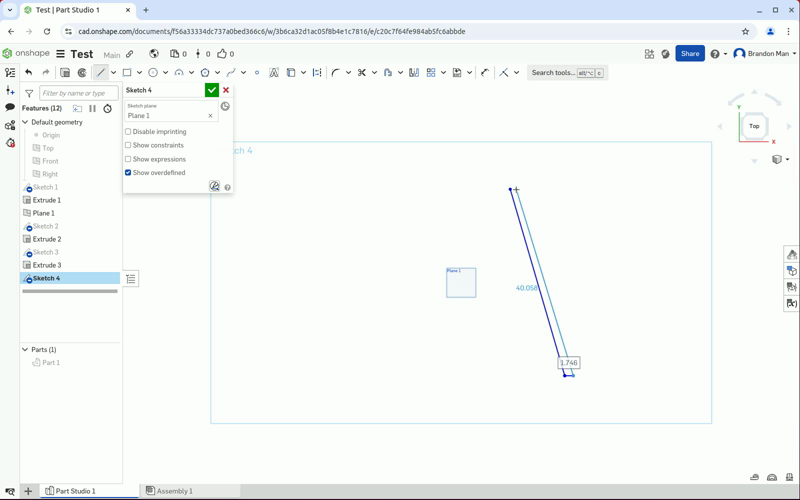
key_up(shift)
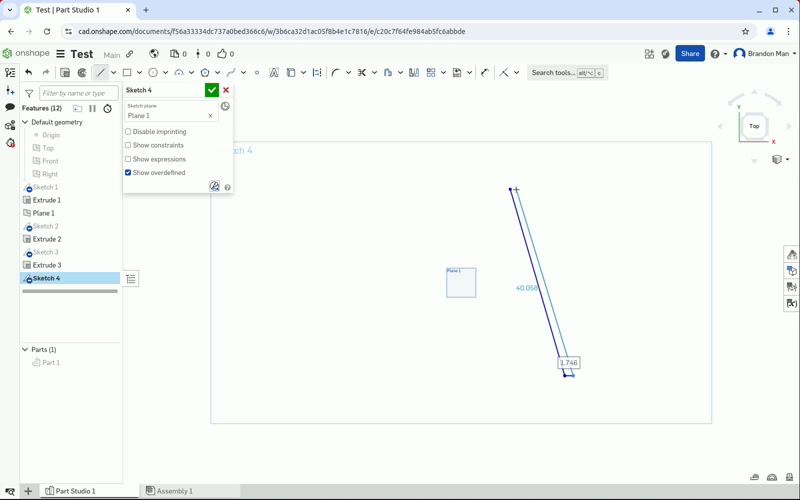
mouse_move(546, 189)
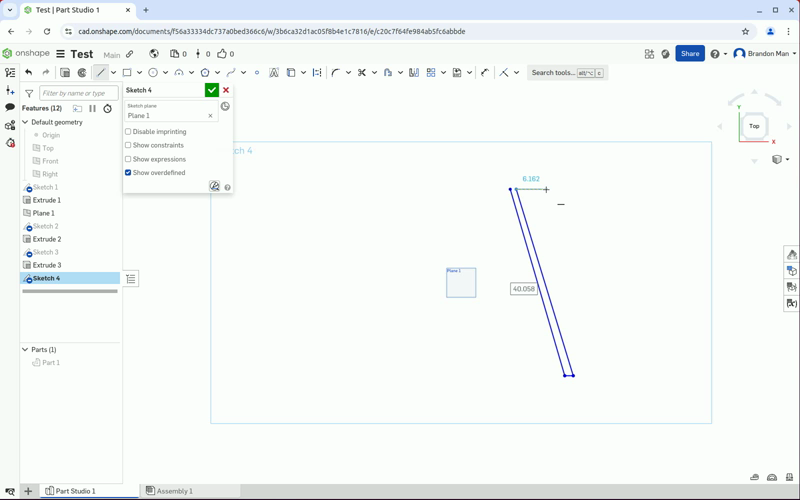
key_down(shift)
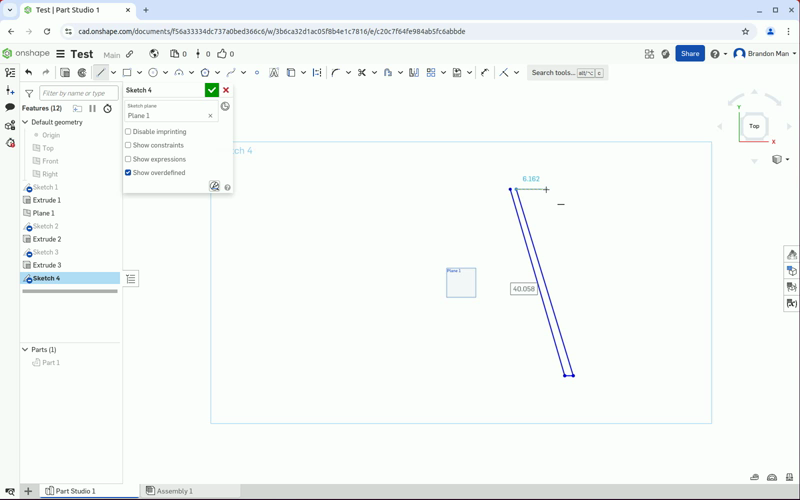
mouse_move(510, 189)
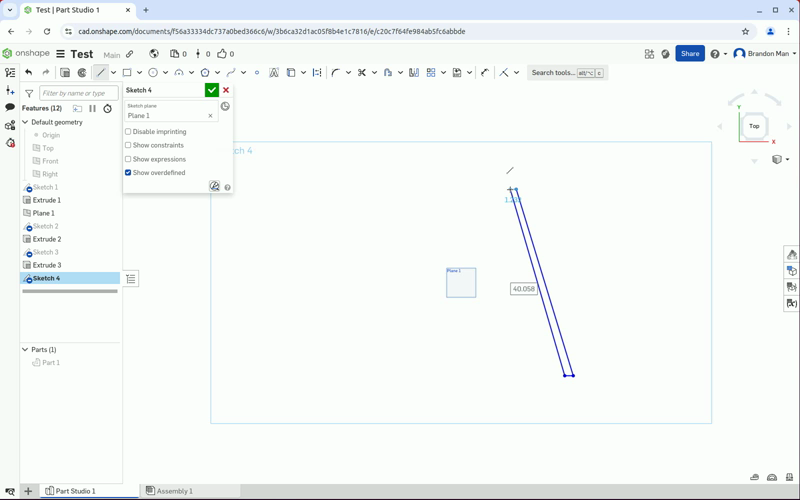
scroll(6)
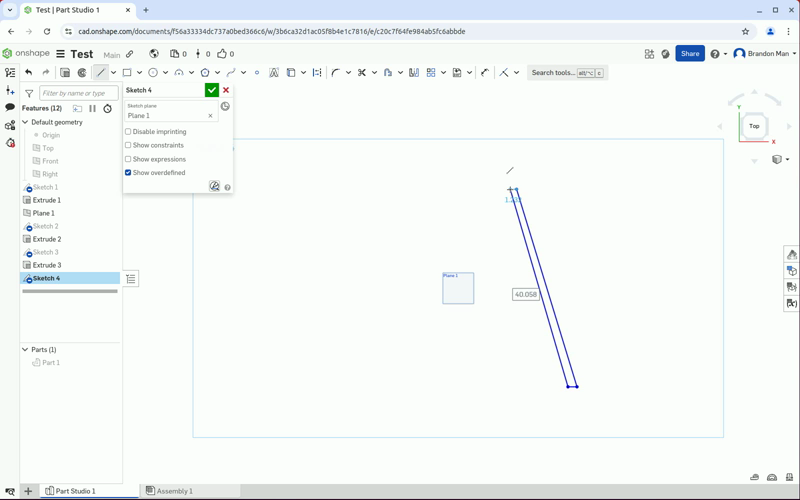
scroll(6)
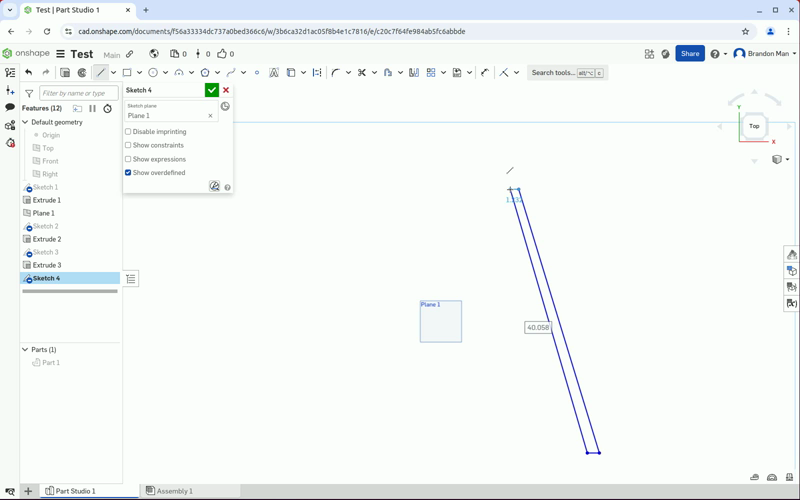
scroll(6)
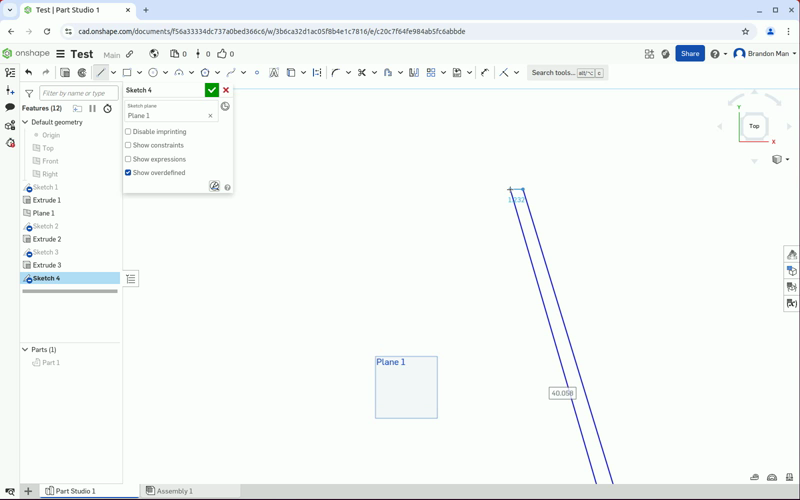
scroll(6)
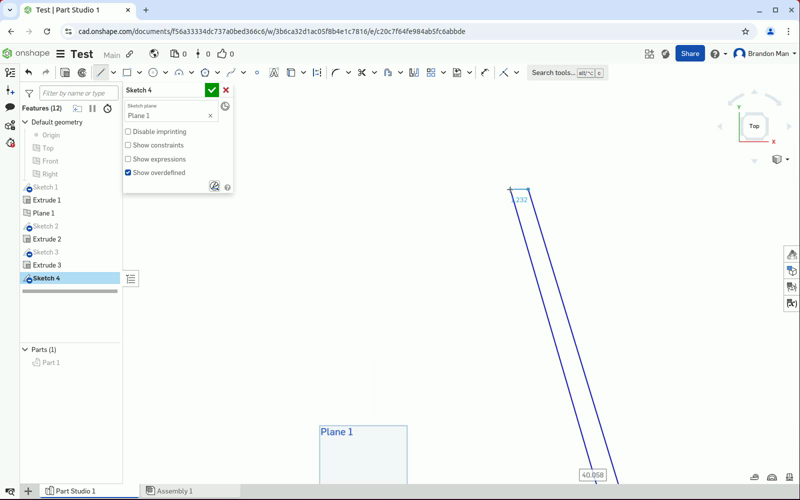
scroll(6)
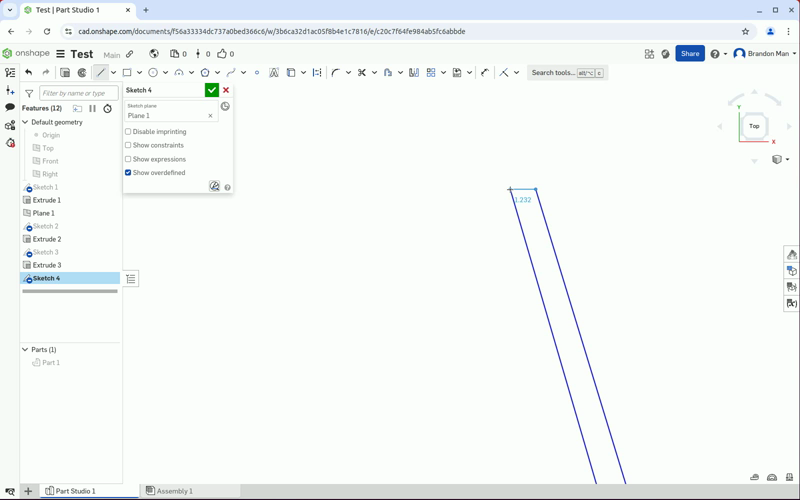
scroll(6)
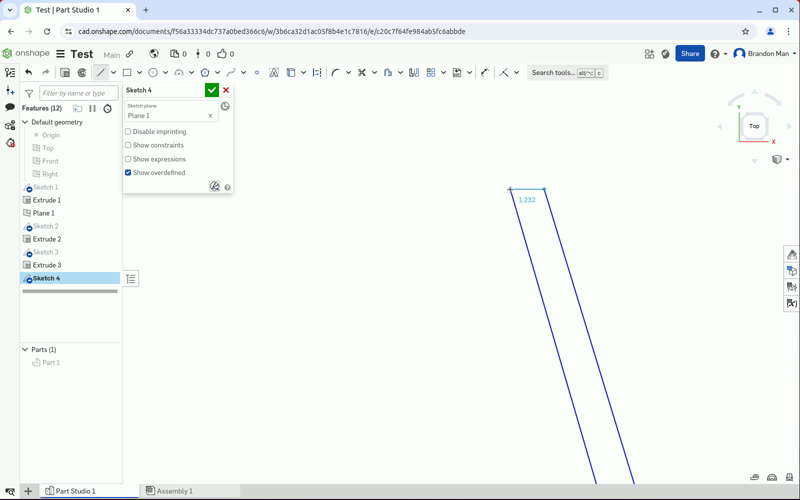
scroll(6)
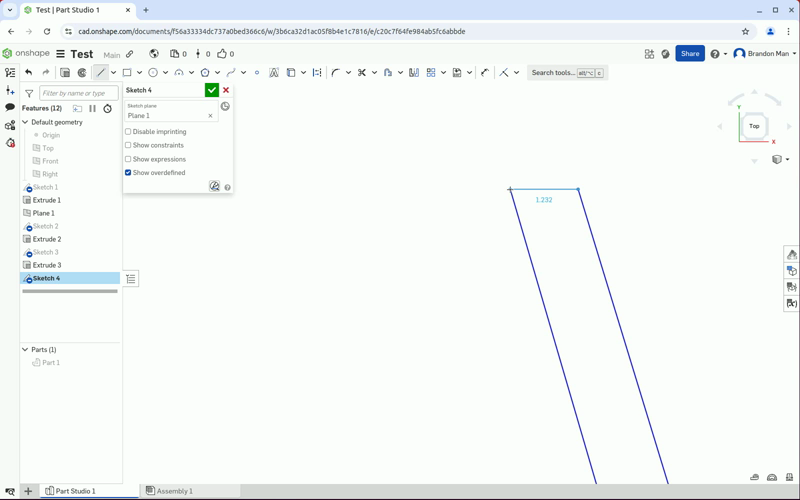
key_up(shift)
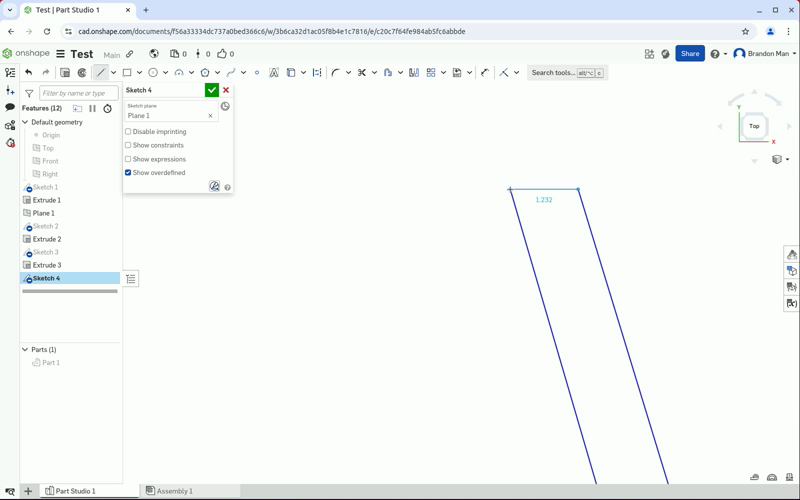
click(510, 189)
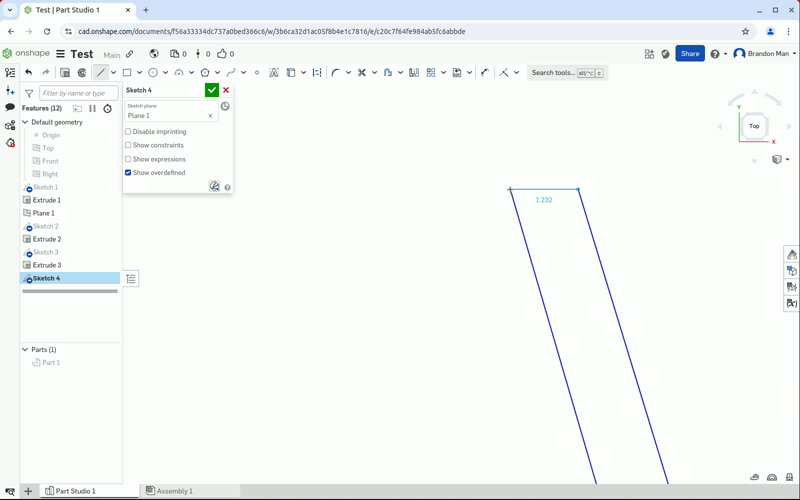
scroll(-6)
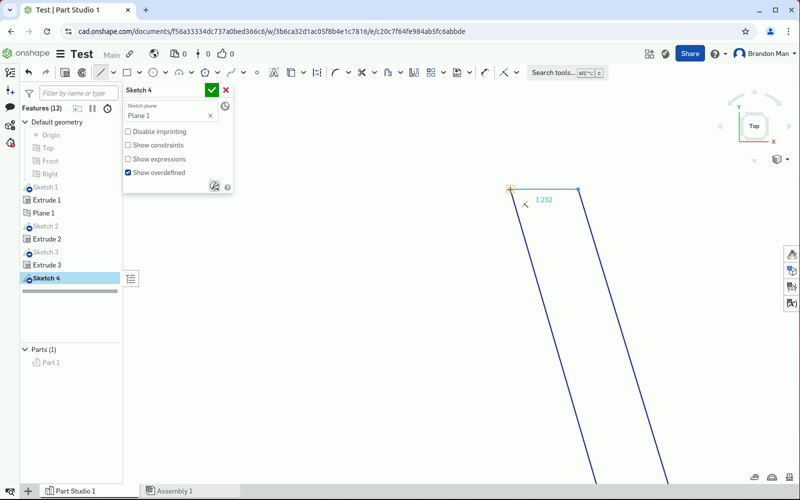
scroll(-6)
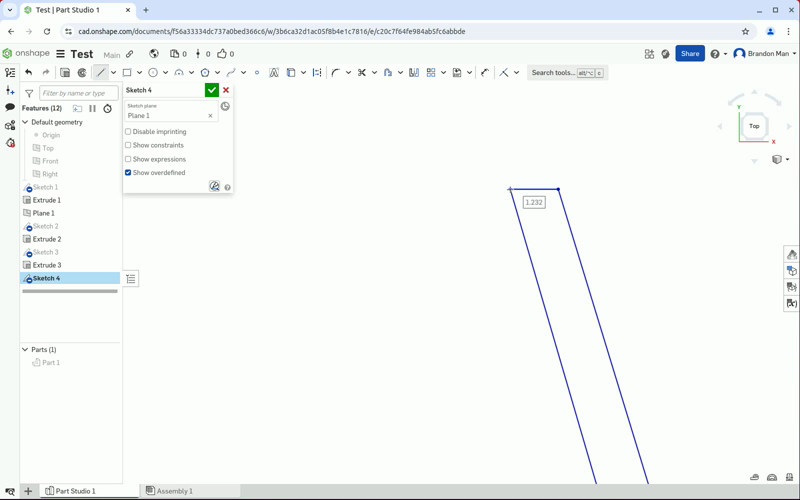
scroll(-6)
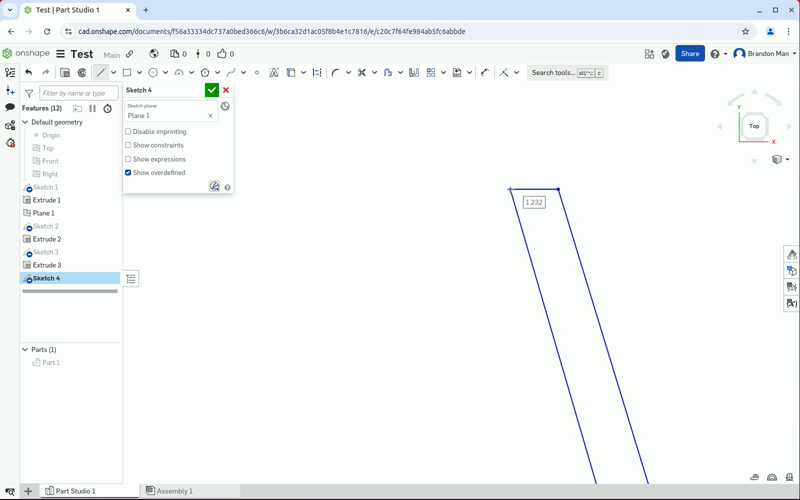
scroll(-6)
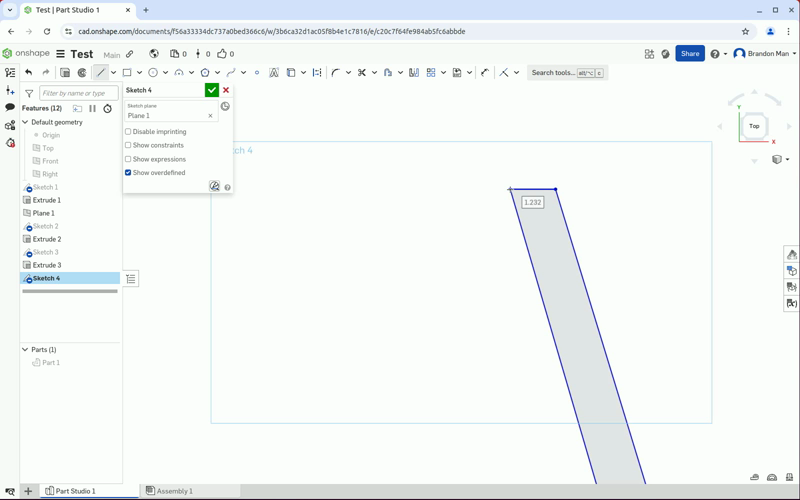
scroll(-6)
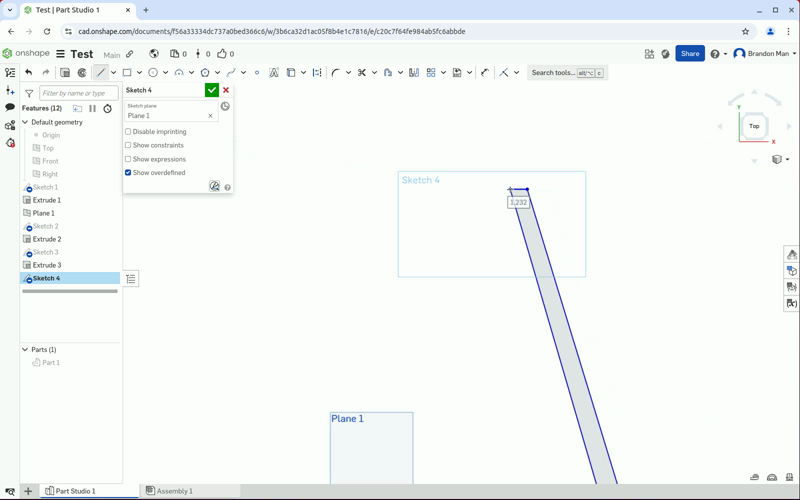
scroll(-6)
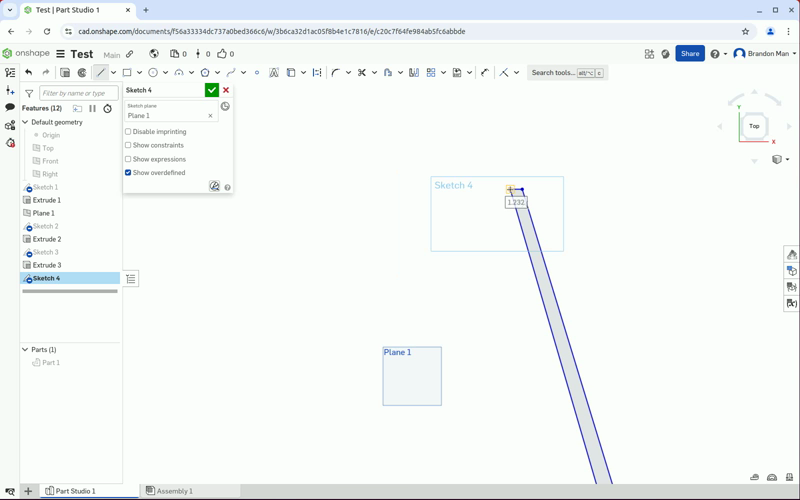
scroll(-6)
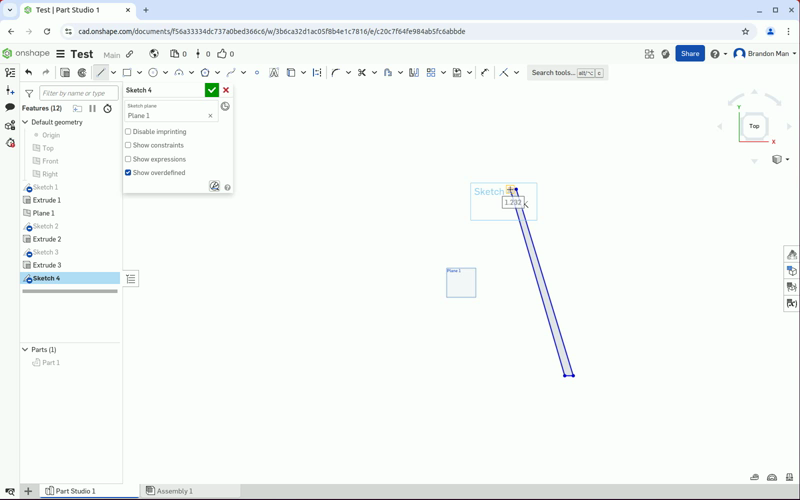
key(esc)
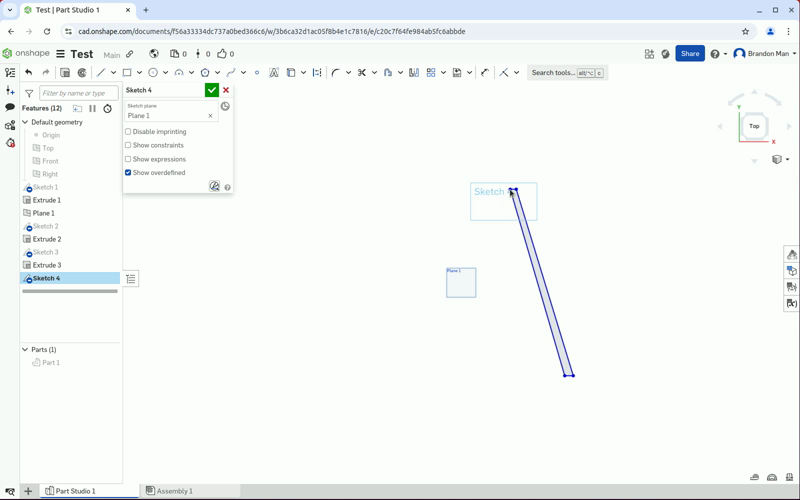
mouse_move(530, 242)
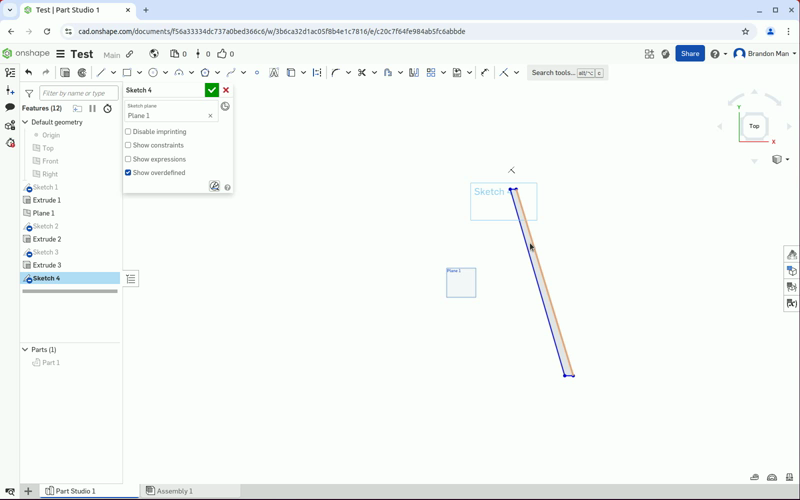
scroll(6)
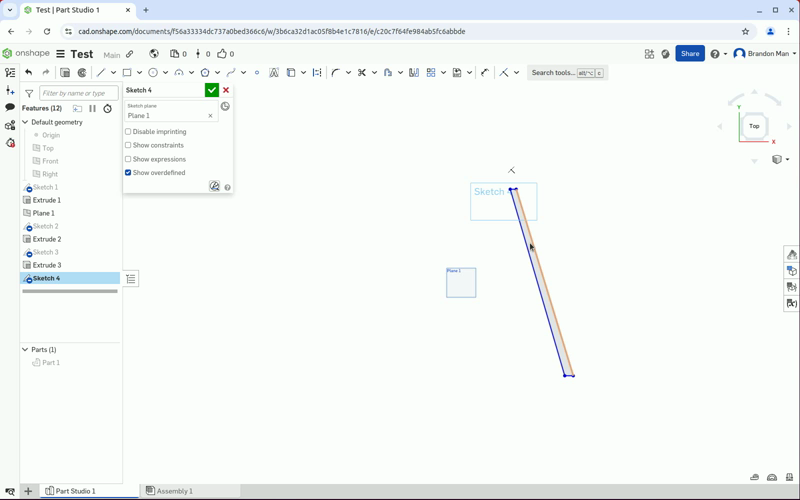
scroll(6)
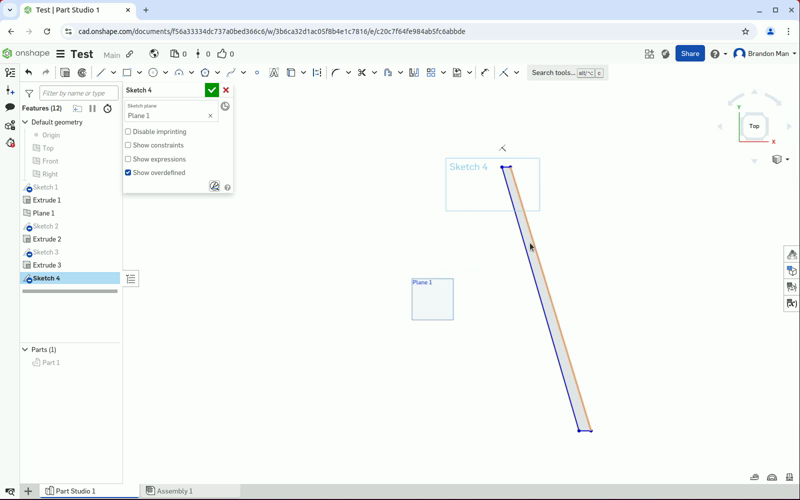
scroll(6)
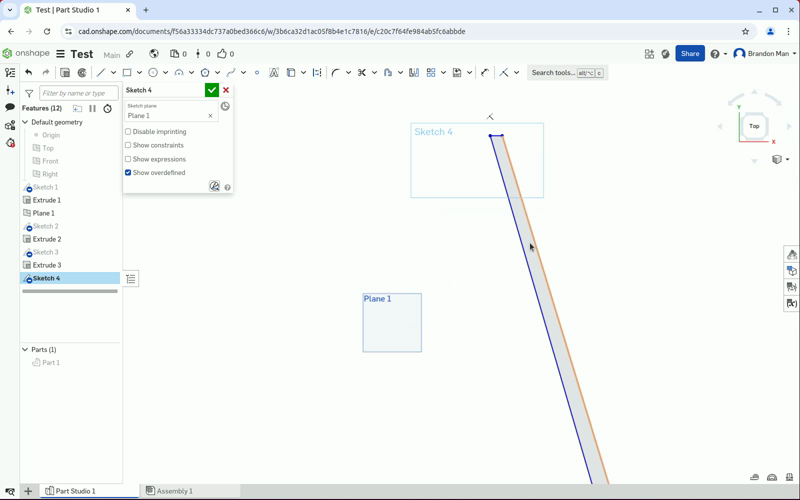
scroll(6)
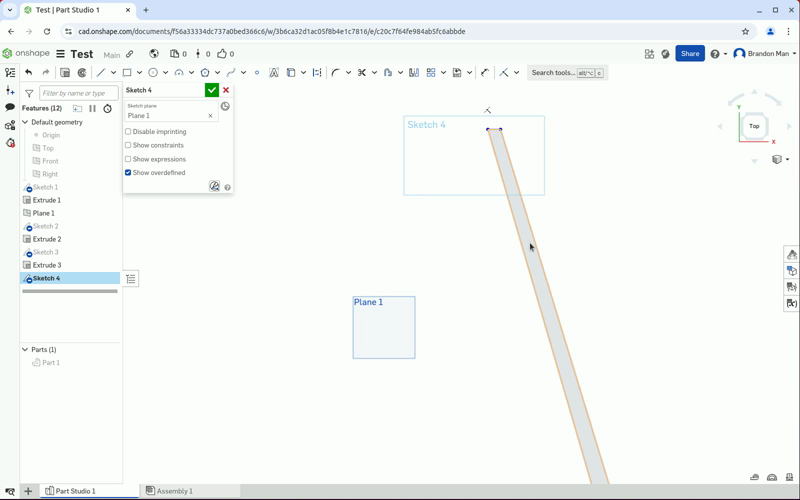
scroll(6)
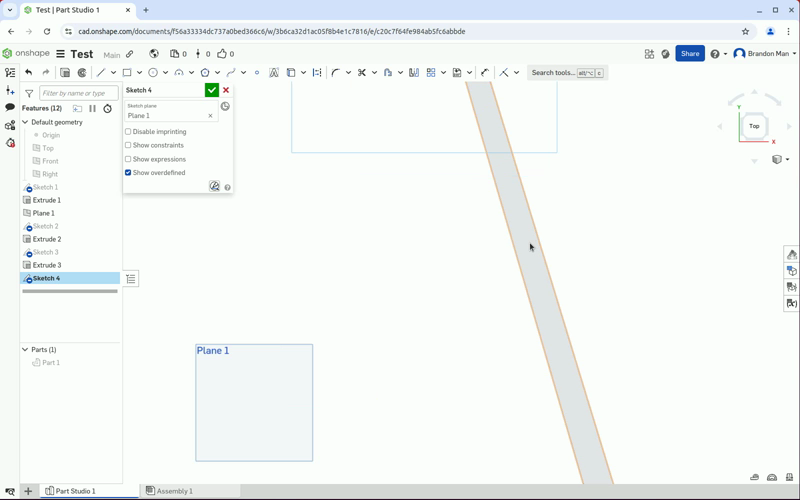
scroll(6)
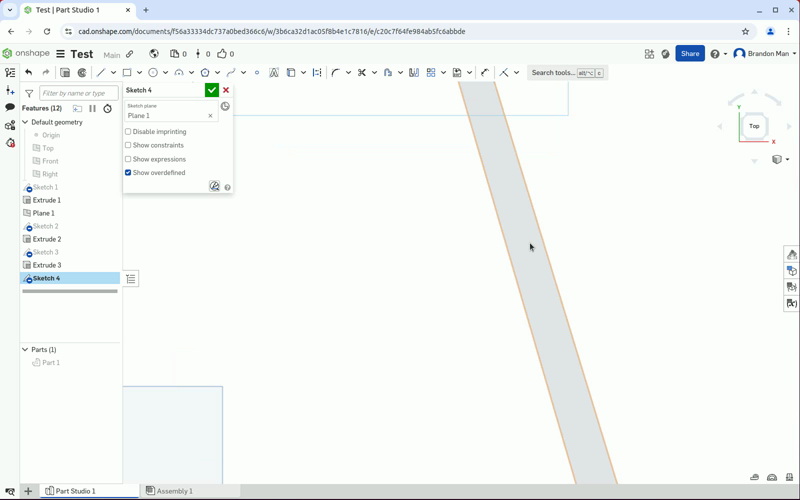
scroll(6)
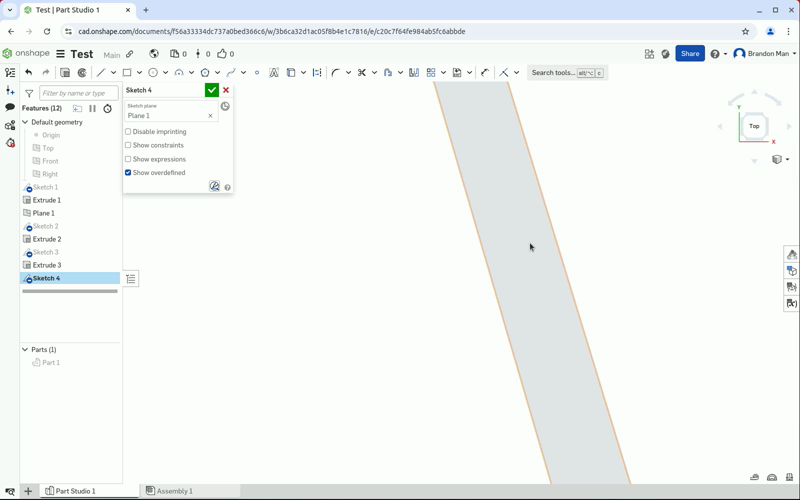
click(530, 242)
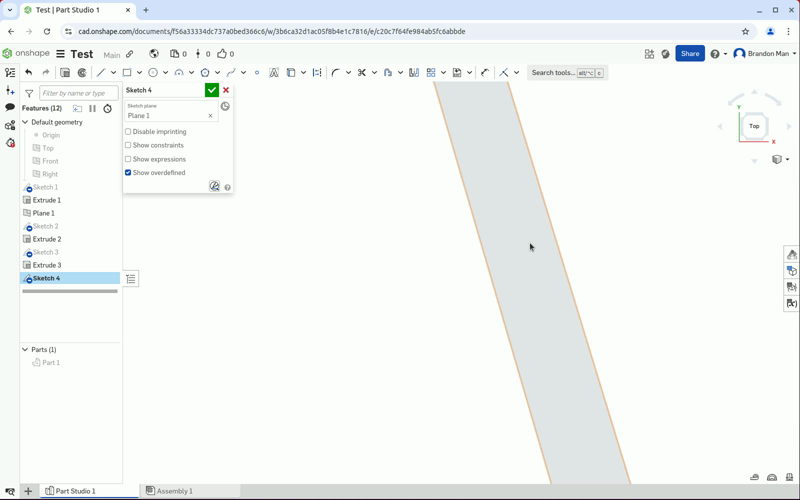
scroll(-6)
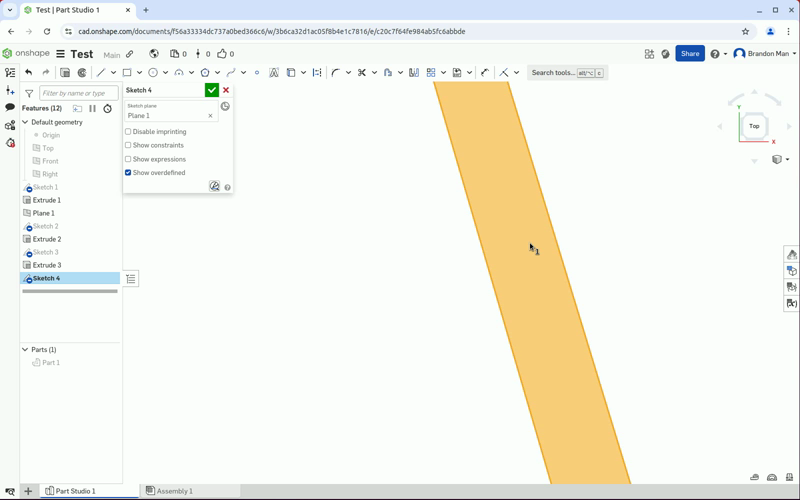
scroll(-6)
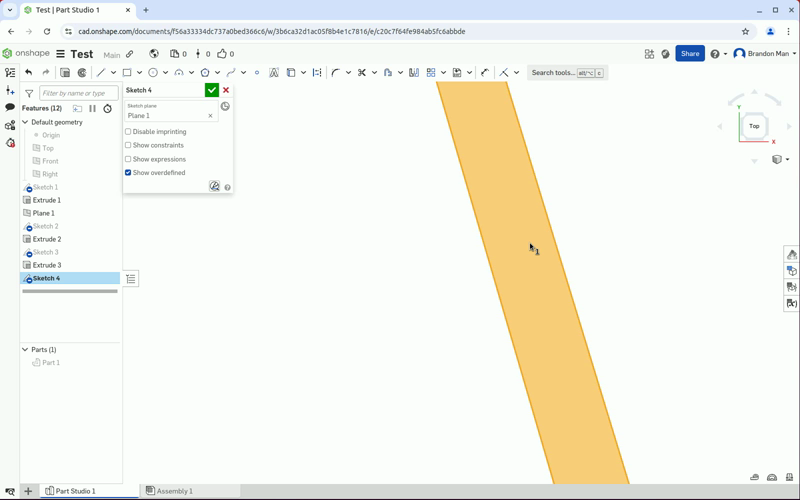
scroll(-6)
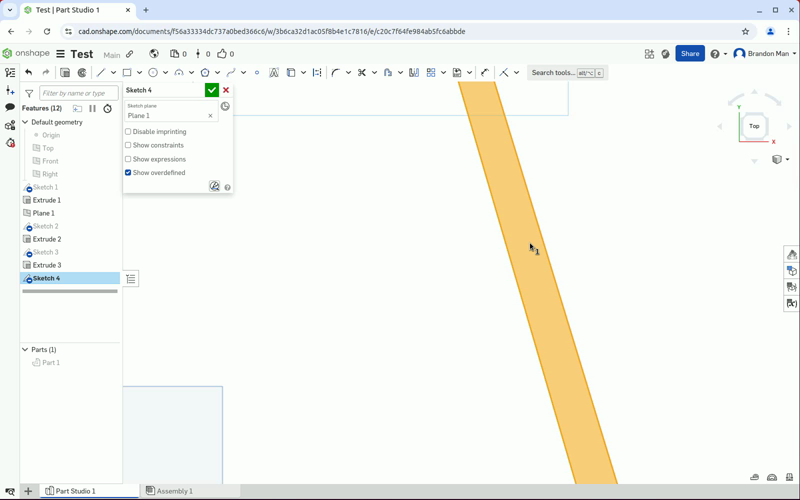
scroll(-6)
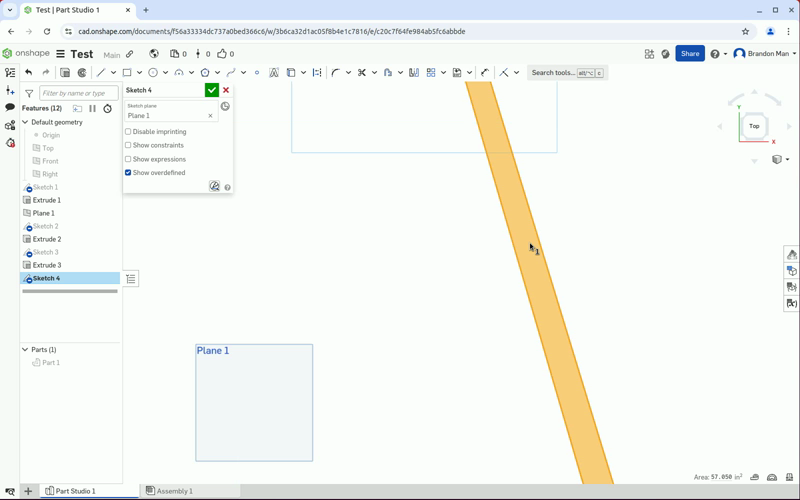
scroll(-6)
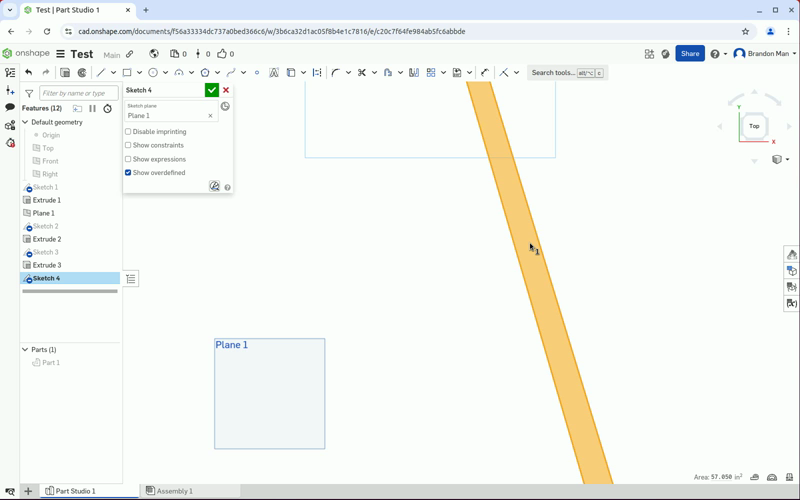
scroll(-6)
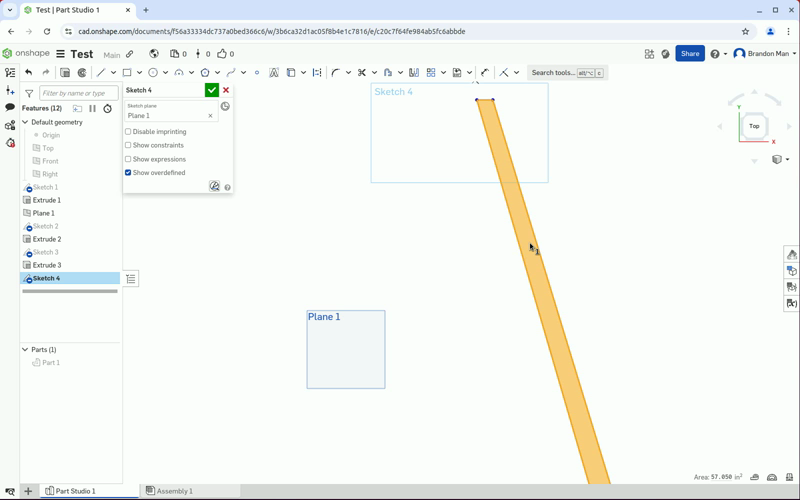
scroll(-6)
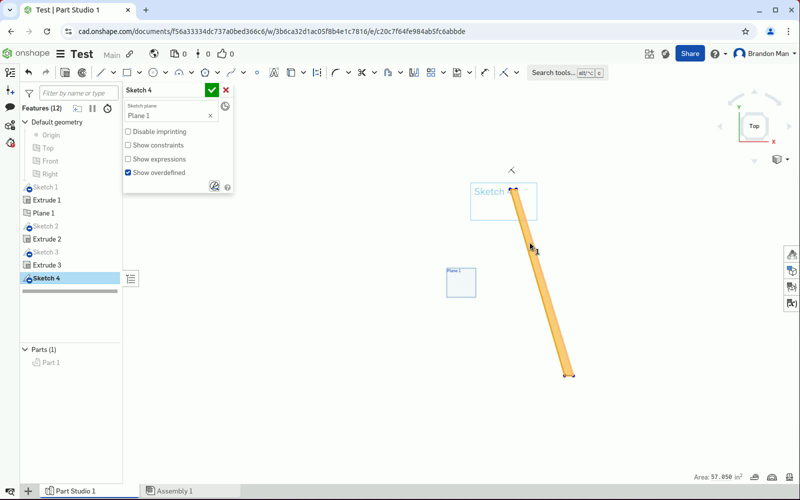
mouse_move(73, 352)
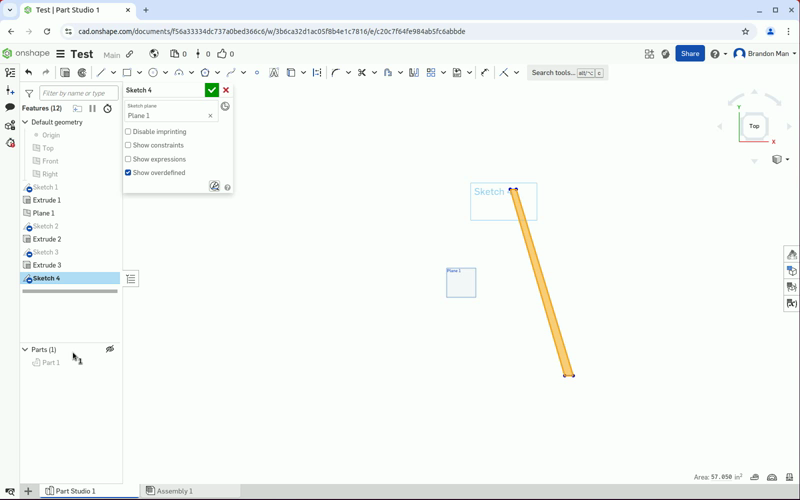
key(shift+y)
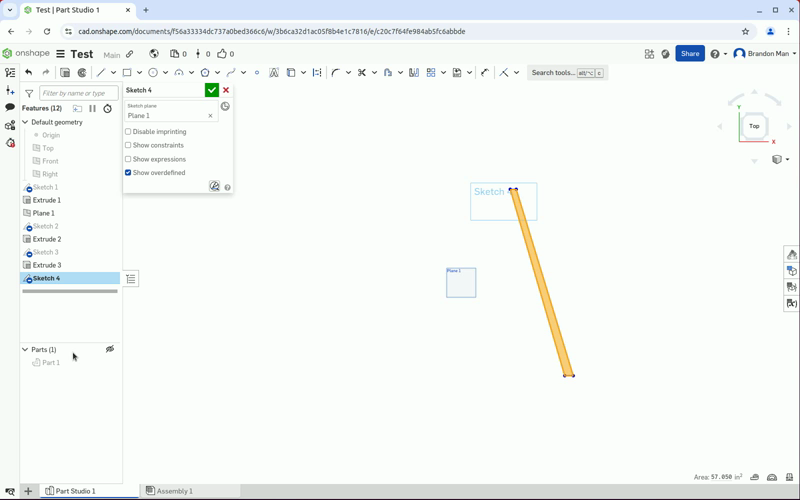
key(shift+e)
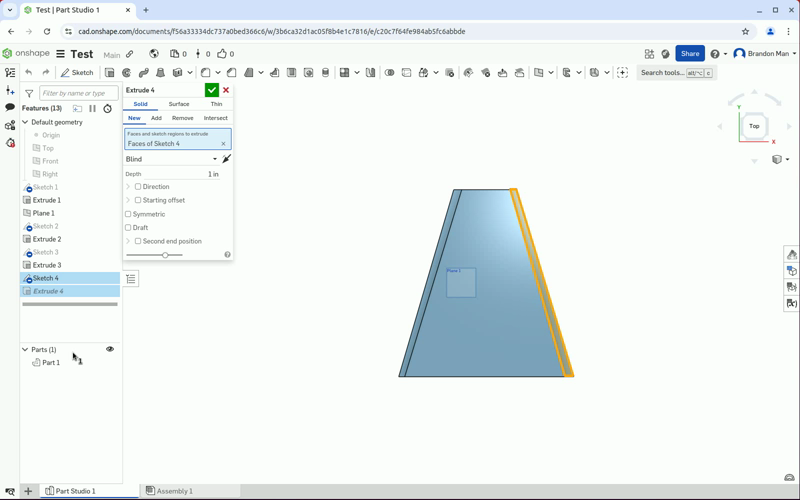
mouse_move(143, 106)
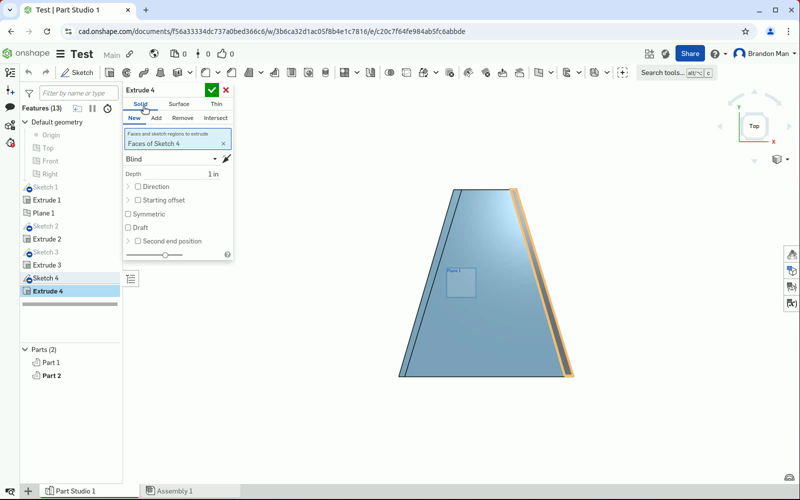
click(143, 106)
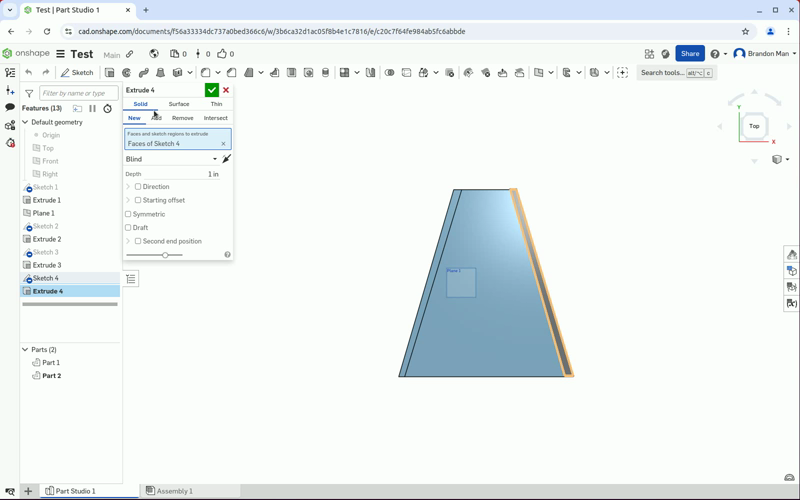
mouse_move(186, 120)
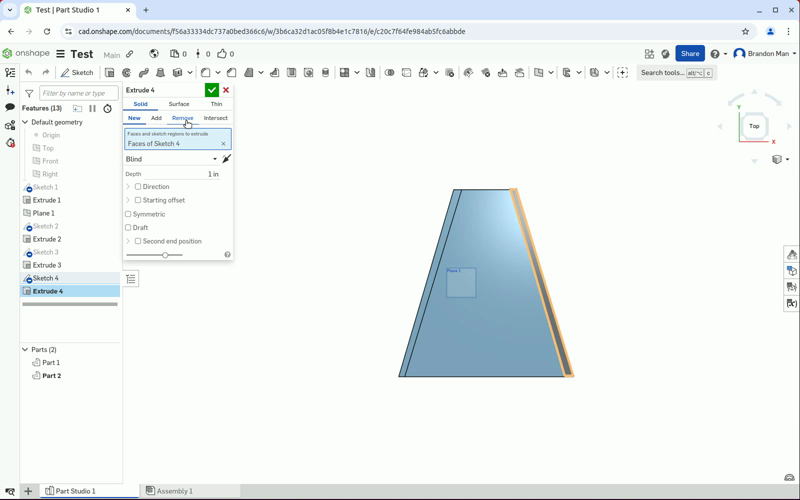
click(186, 120)
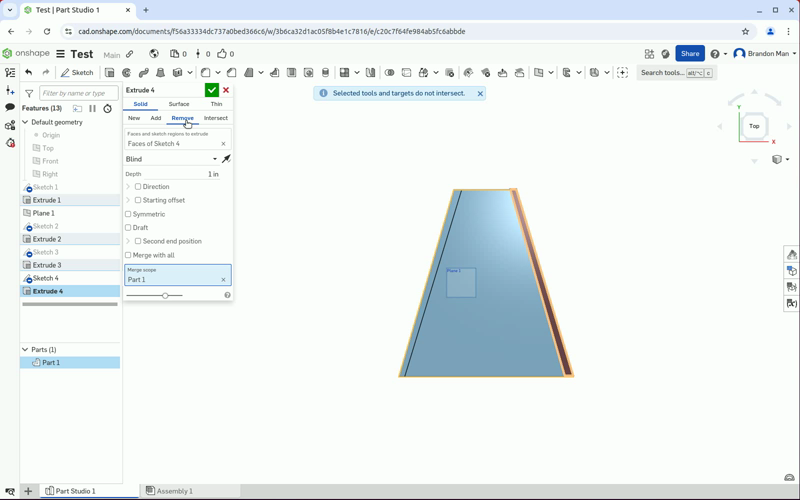
key(tab, 4)
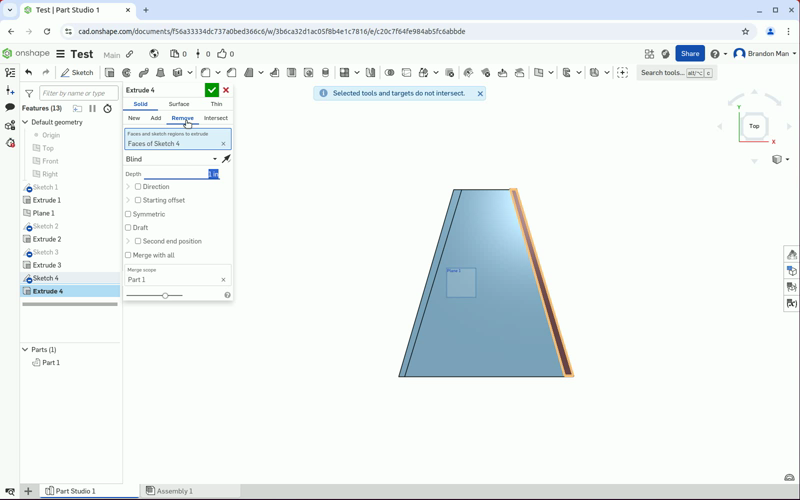
text(1.204)
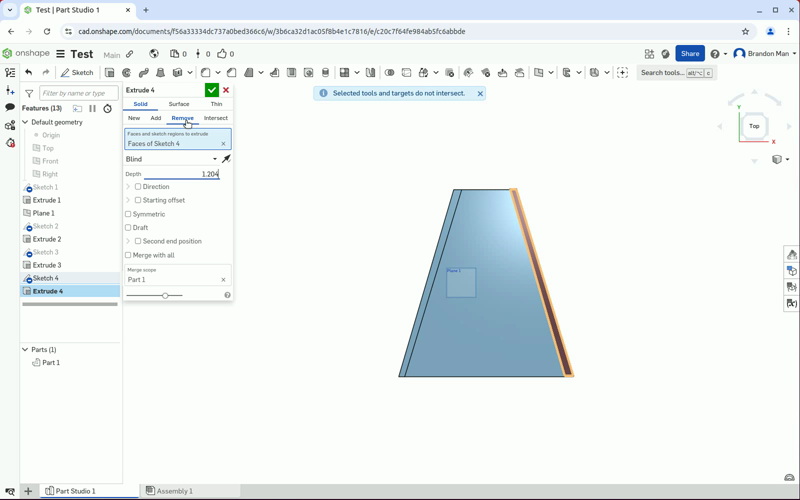
key(tab, 6)
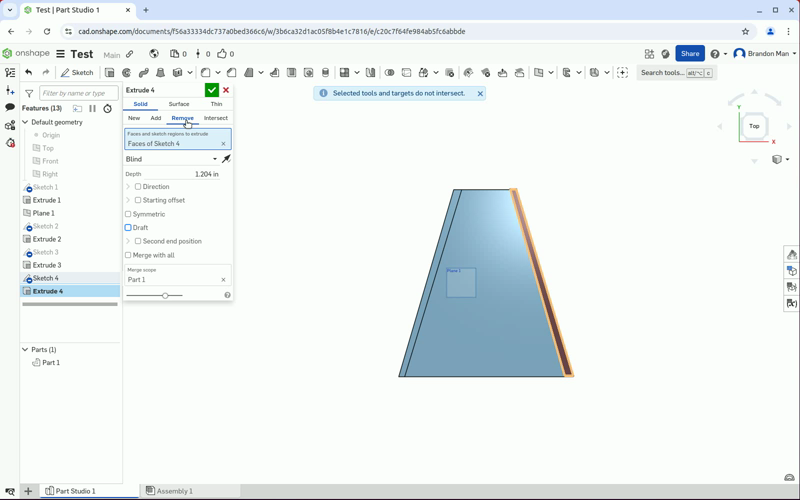
key(space)
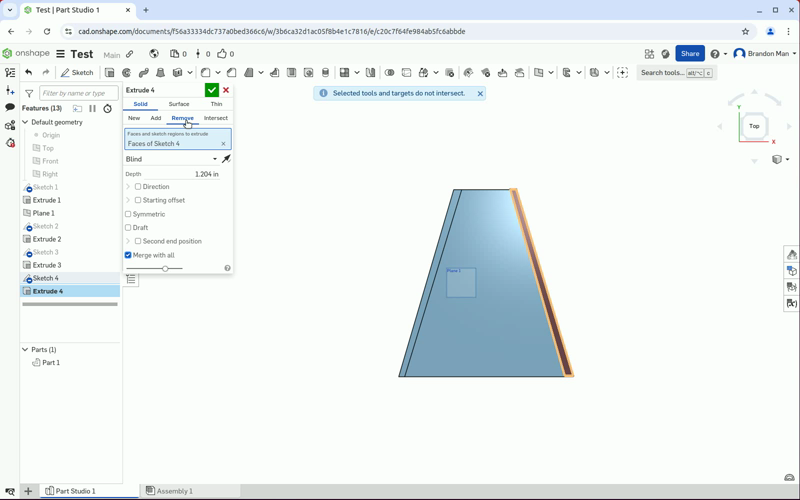
key(enter)
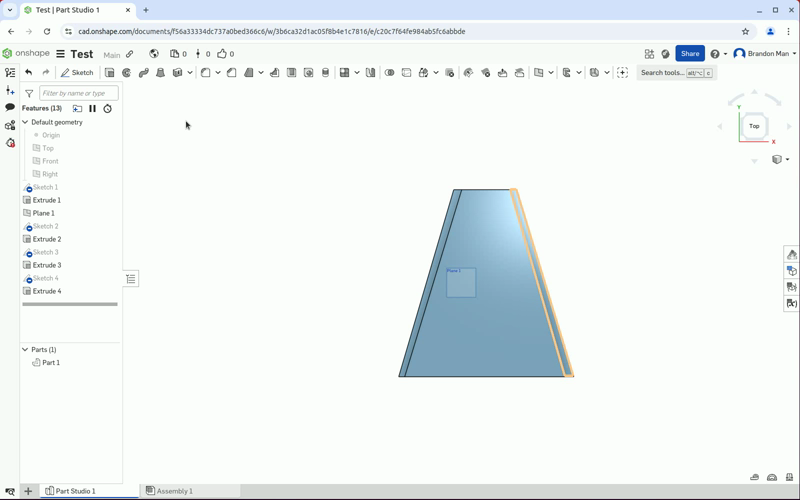
key(shift+h)
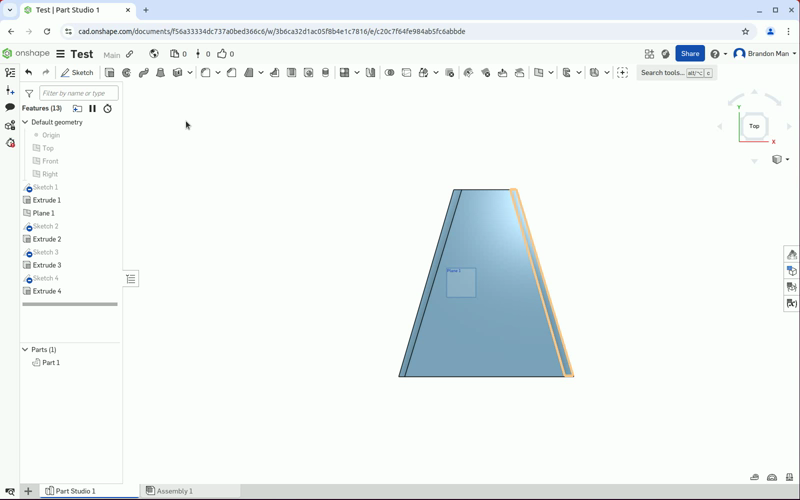
key(shift+h)
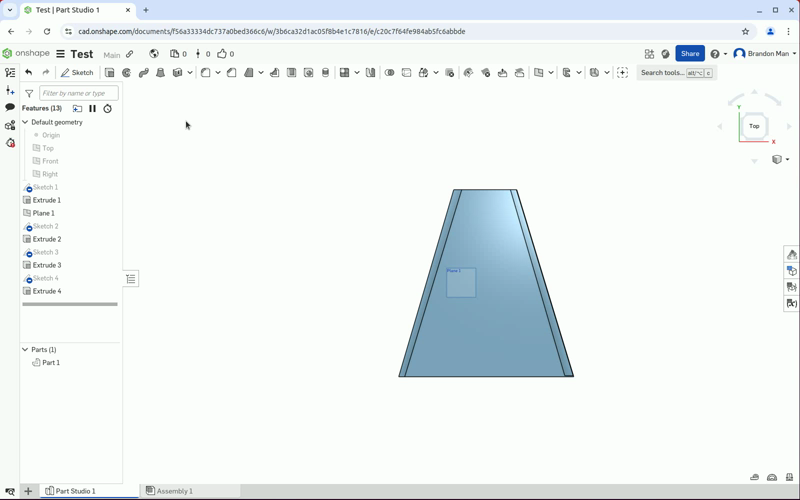
mouse_move(73, 189)
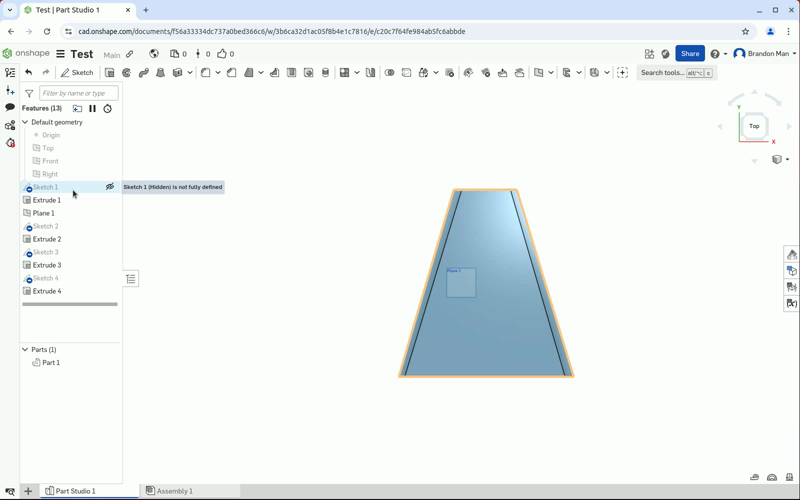
click(73, 189)
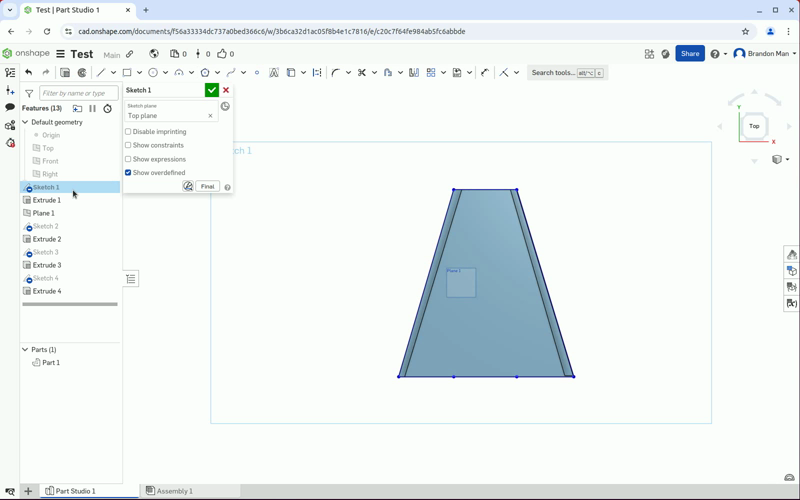
mouse_move(229, 92)
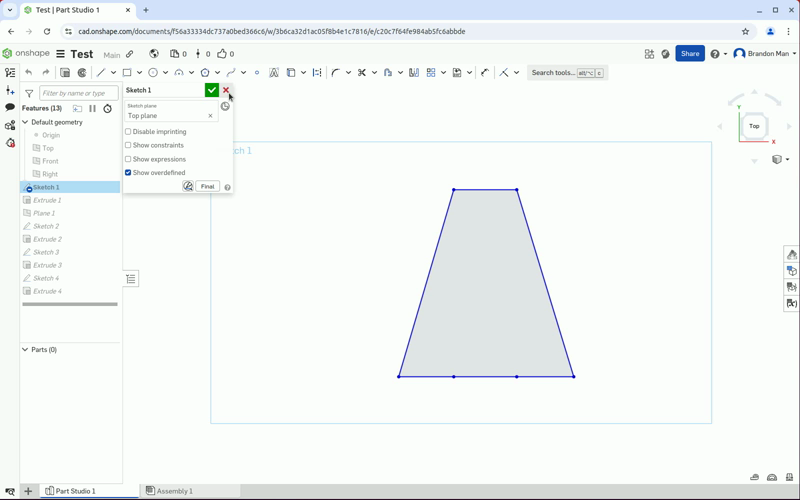
click(229, 92)
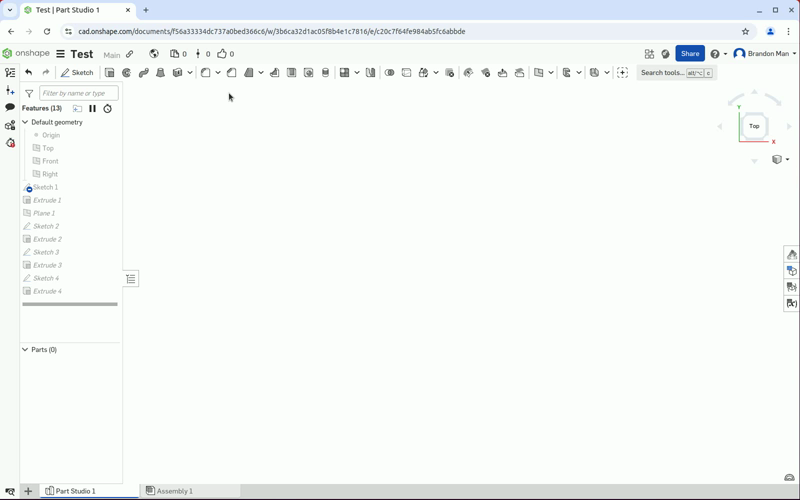
key(shift+s)
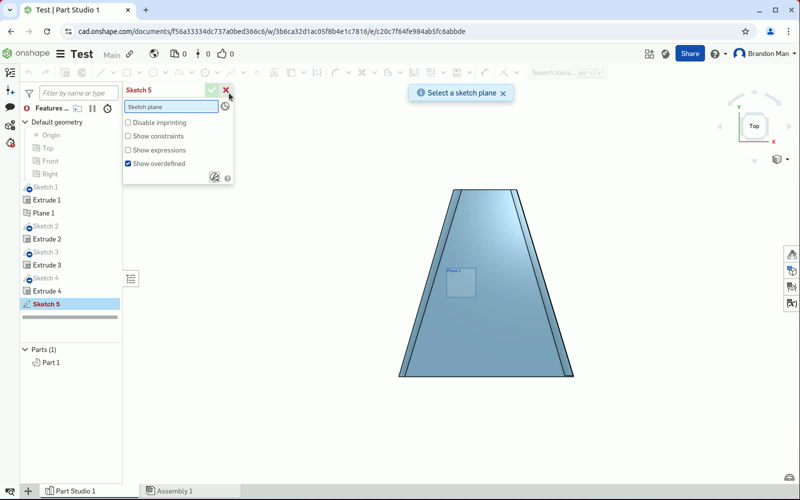
mouse_move(73, 215)
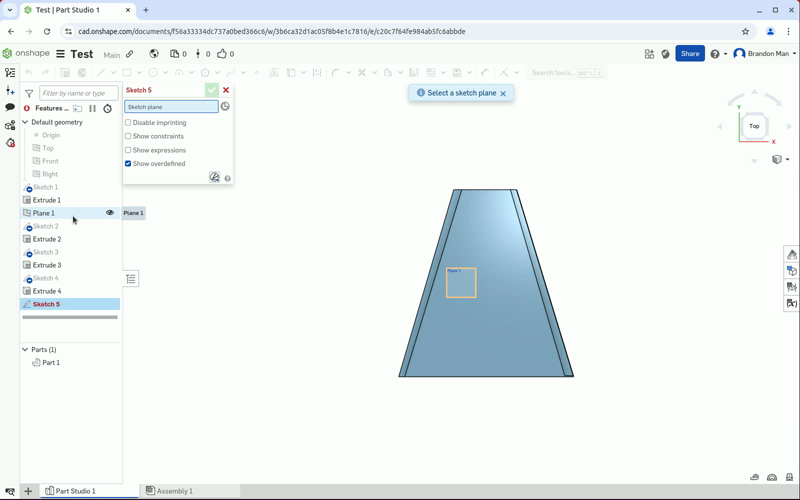
click(73, 215)
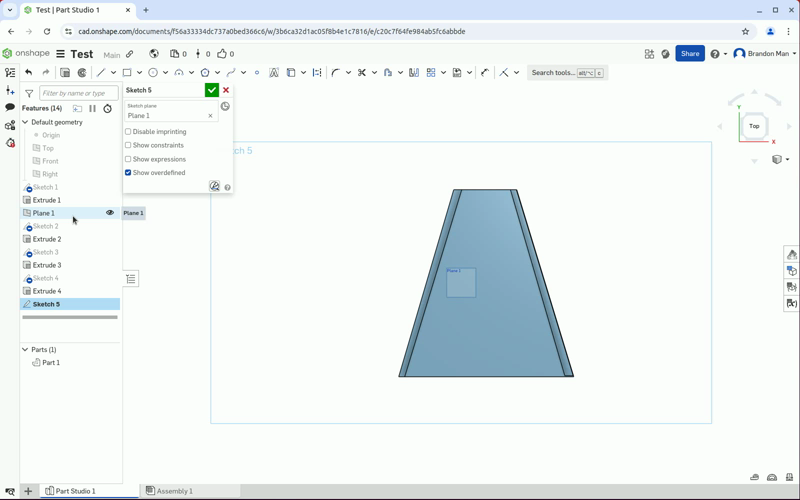
mouse_move(73, 352)
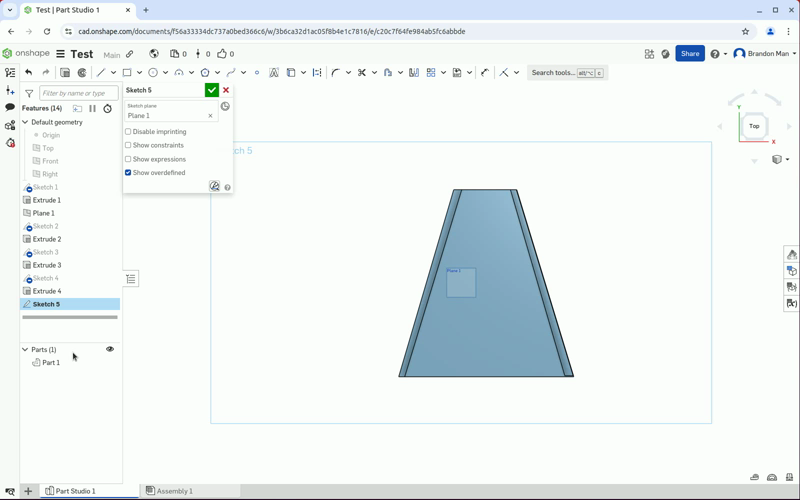
key(y)
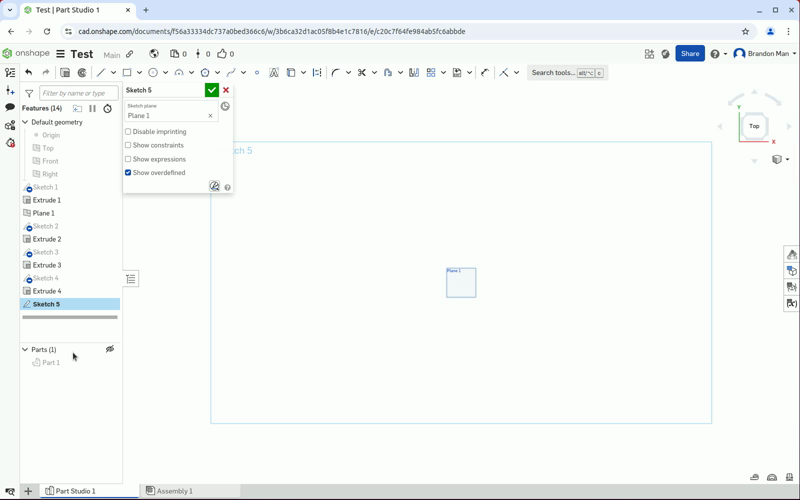
key(l)
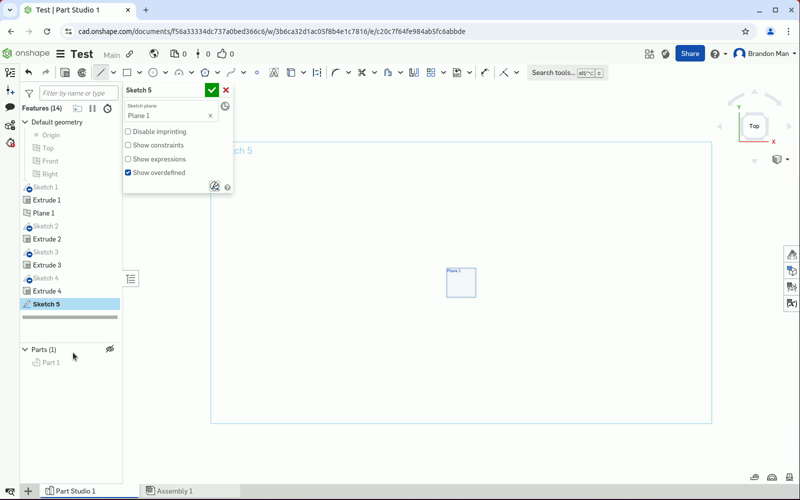
key_down(shift)
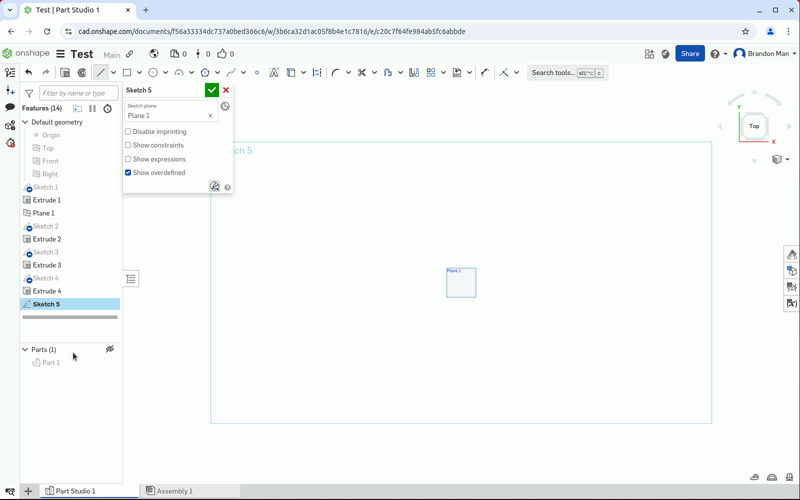
mouse_move(398, 376)
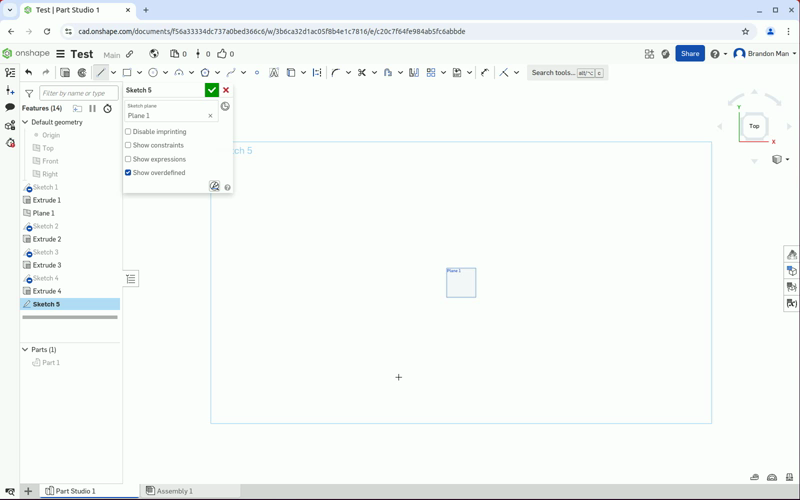
click(398, 376)
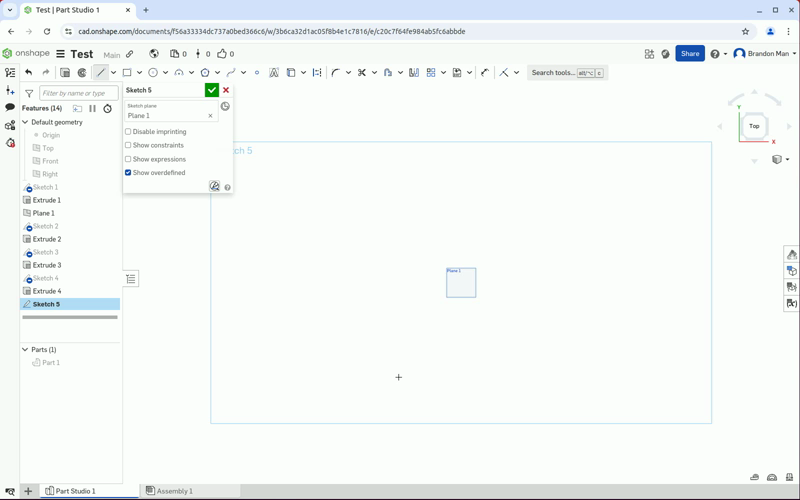
key_up(shift)
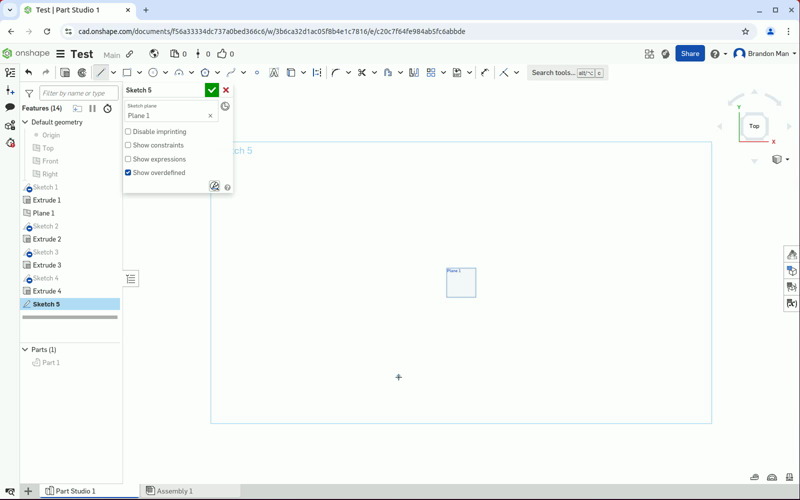
key_down(shift)
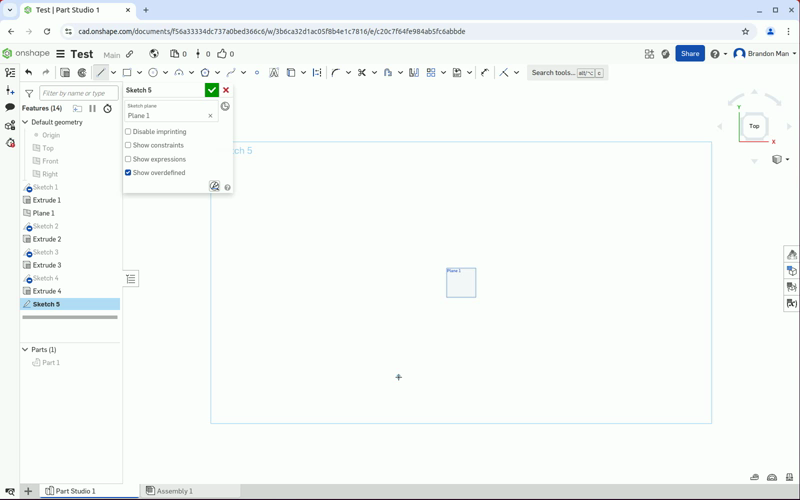
mouse_move(428, 376)
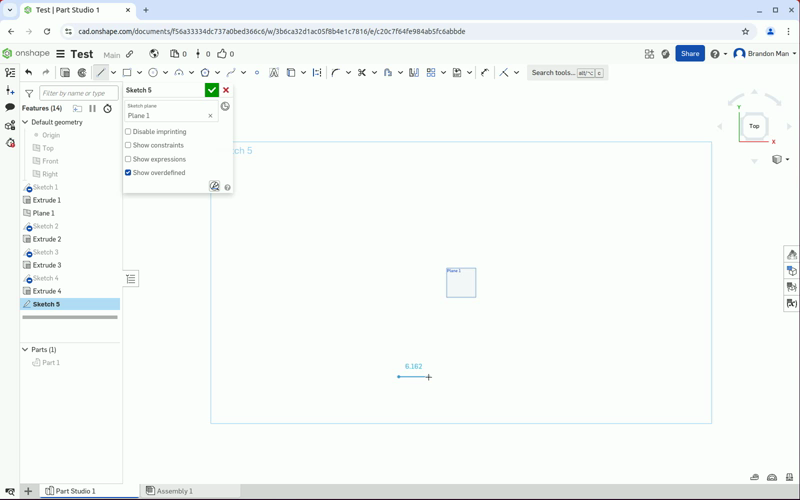
mouse_move(404, 376)
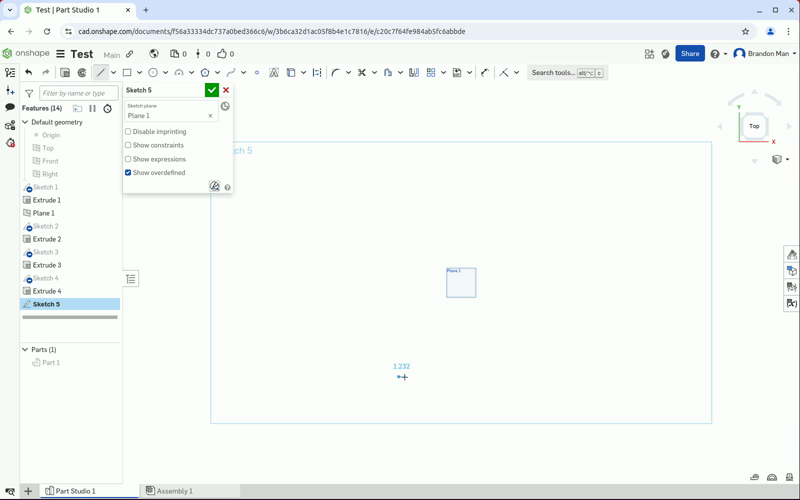
scroll(6)
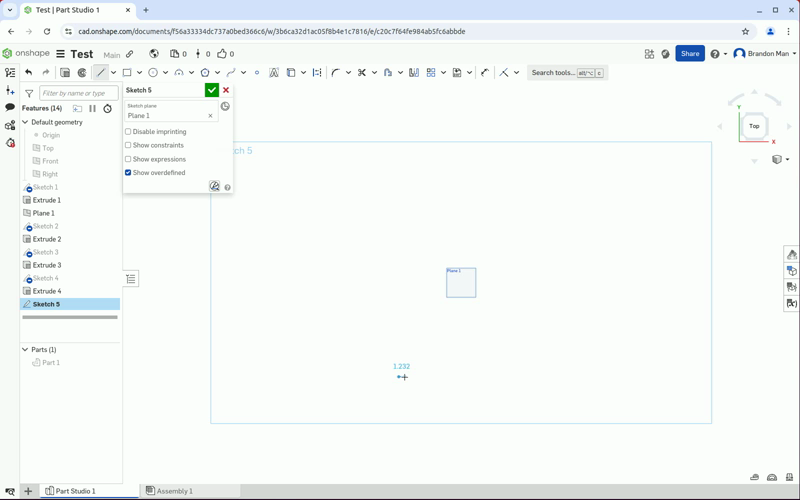
scroll(6)
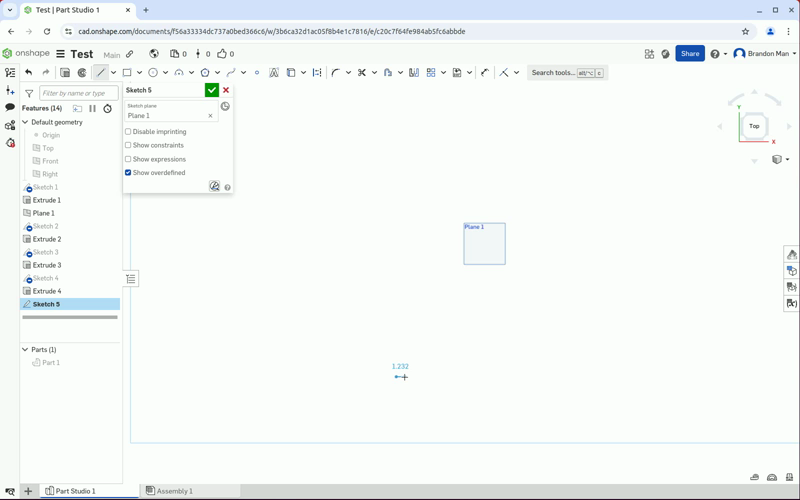
scroll(6)
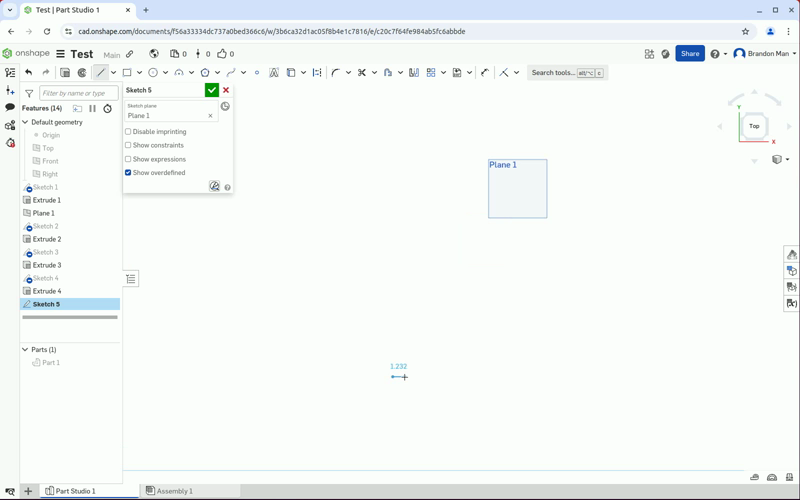
scroll(6)
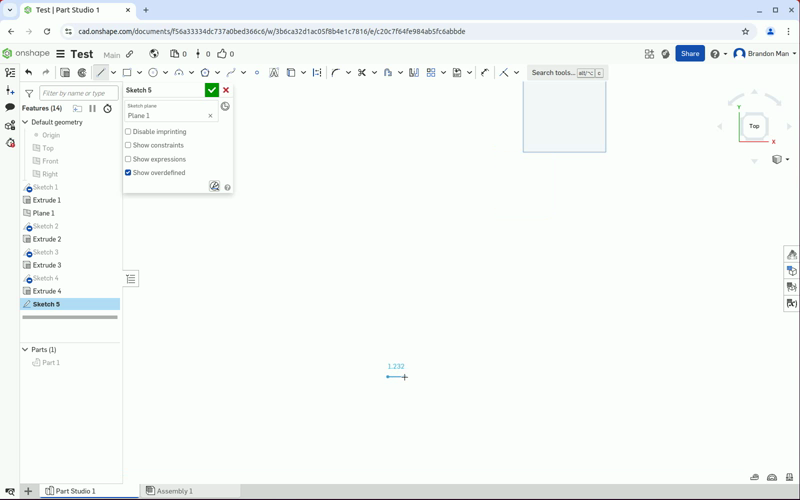
scroll(6)
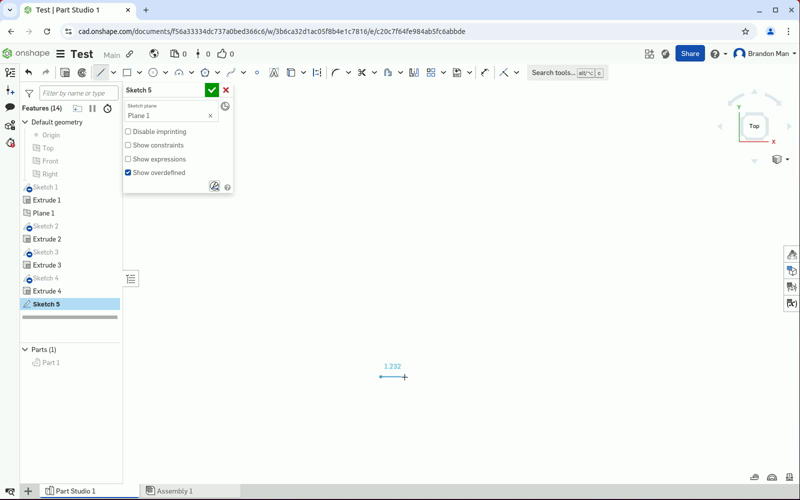
scroll(6)
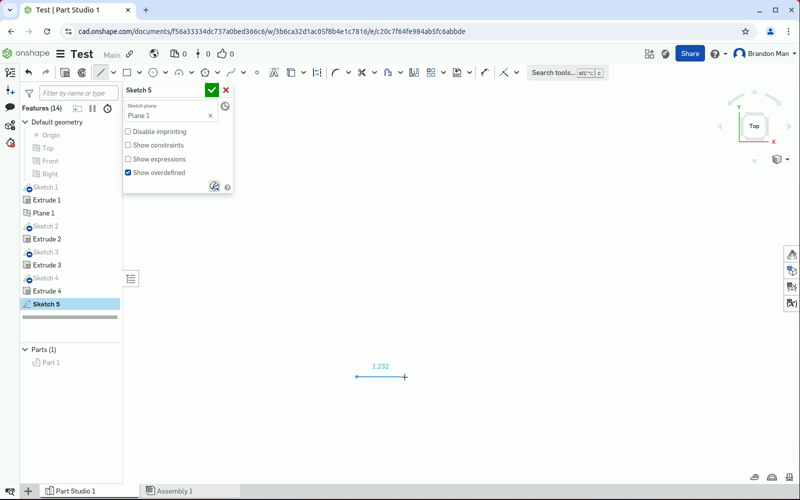
scroll(6)
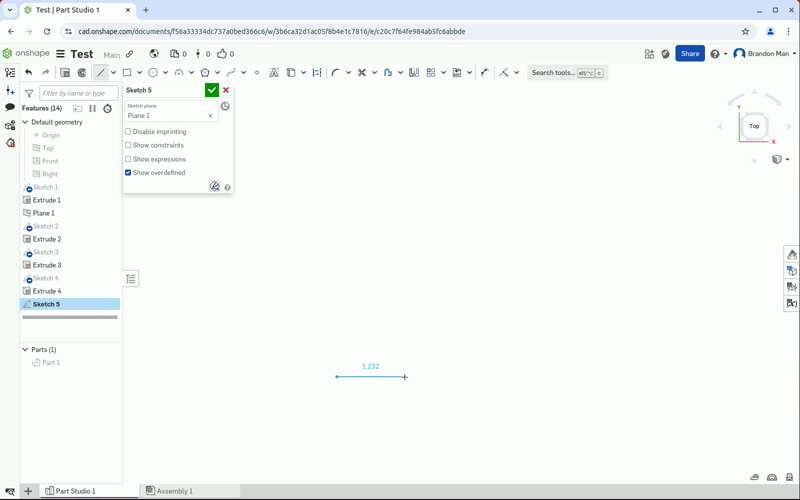
click(404, 376)
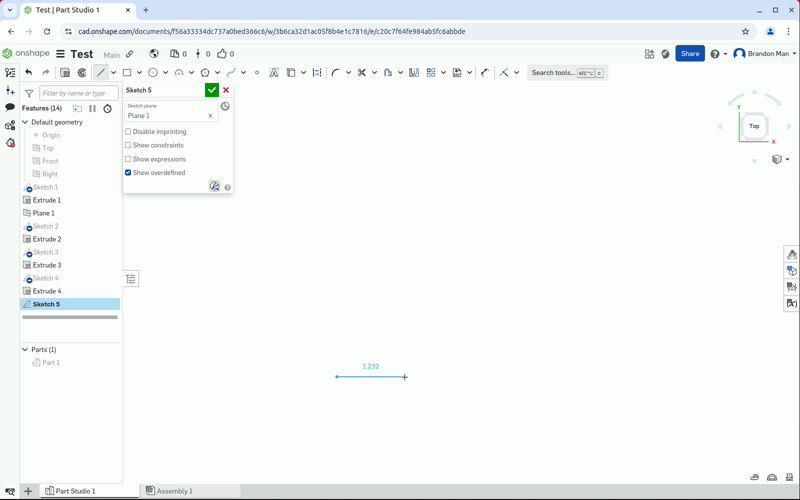
scroll(-6)
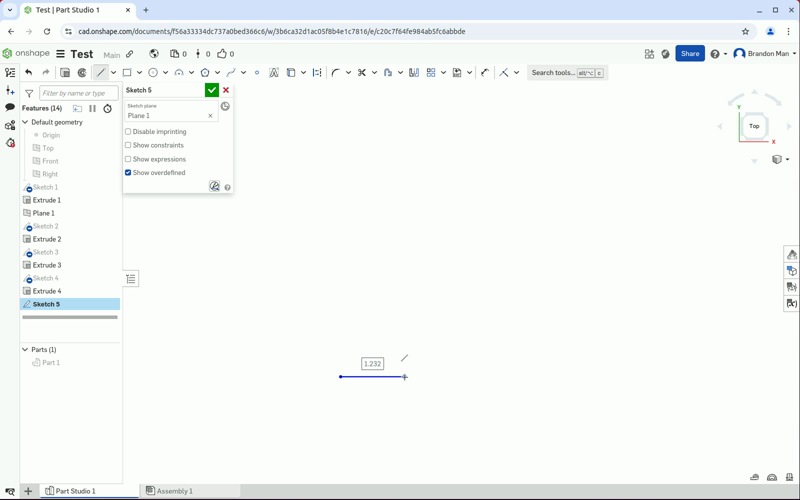
scroll(-6)
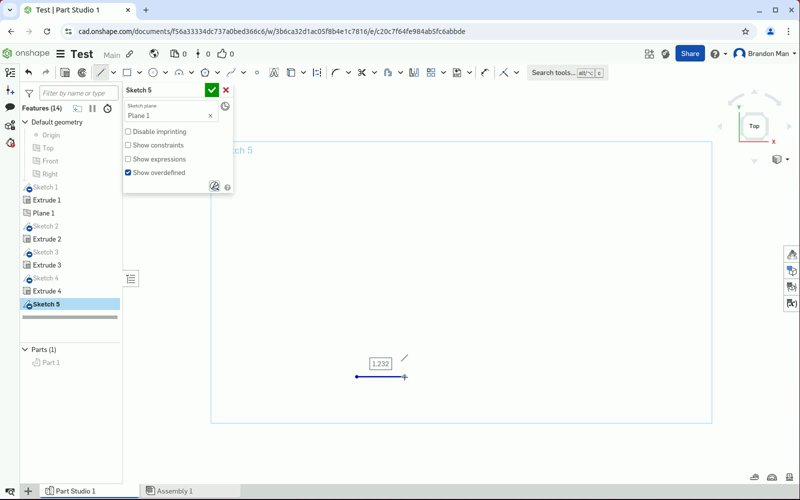
scroll(-6)
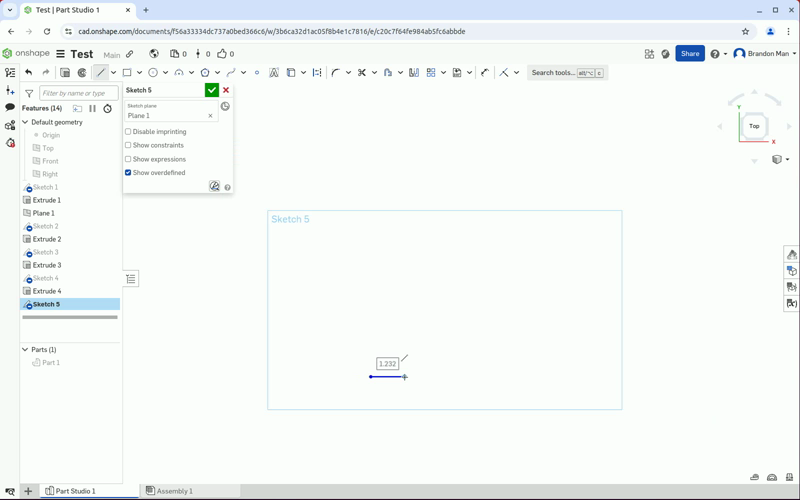
scroll(-6)
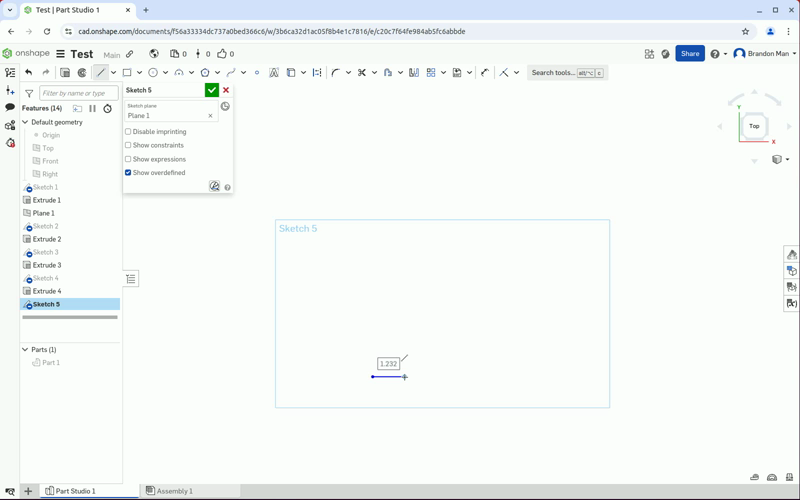
scroll(-6)
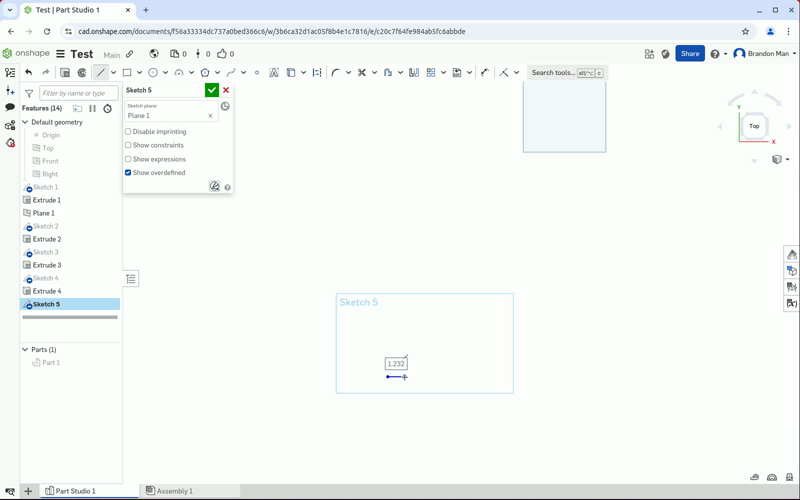
scroll(-6)
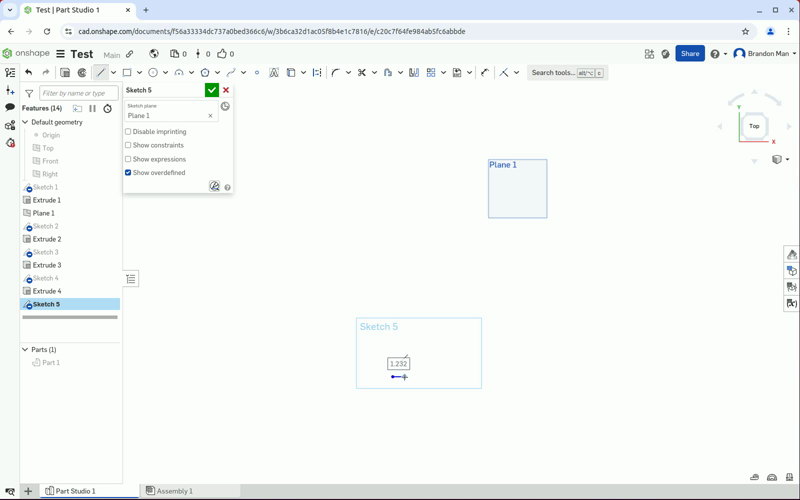
scroll(-6)
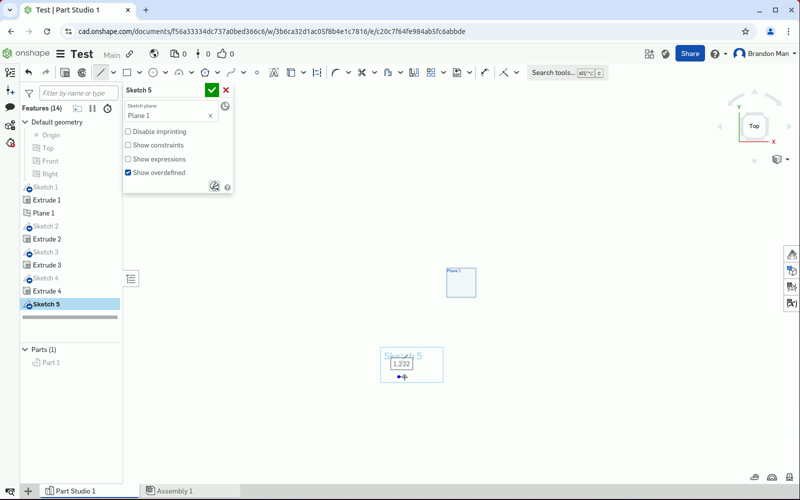
key_up(shift)
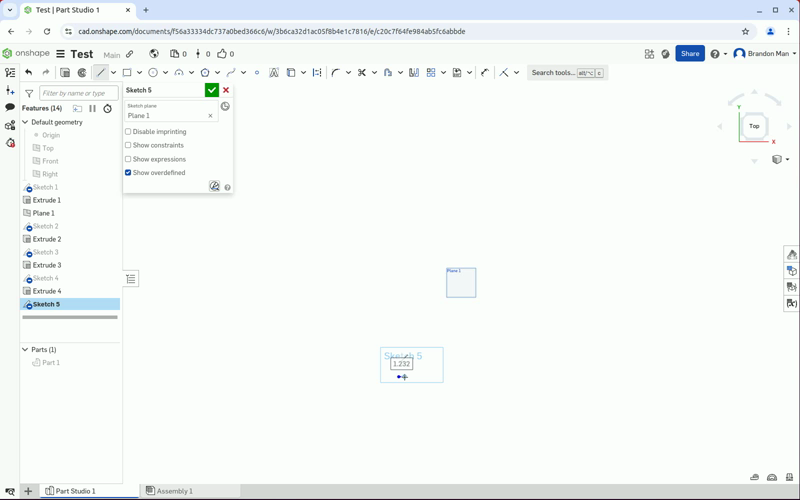
key_down(shift)
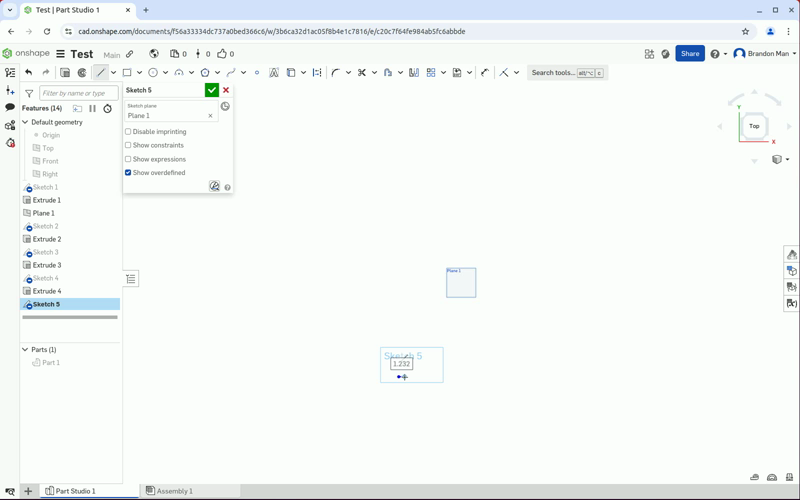
mouse_move(461, 189)
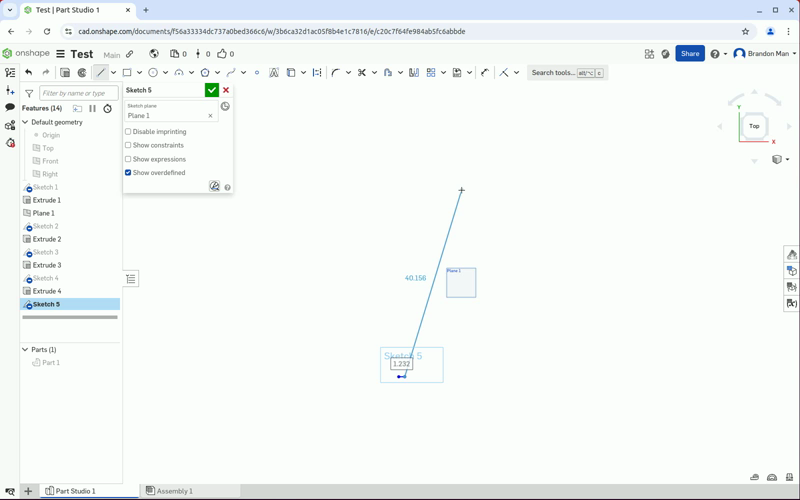
click(461, 189)
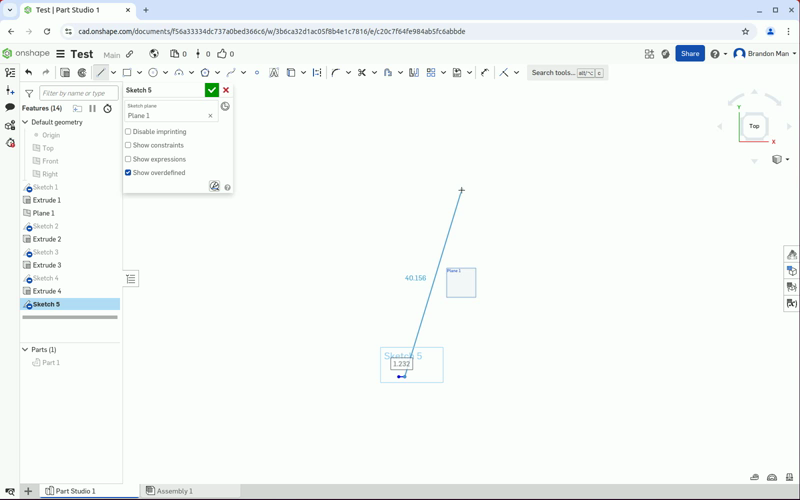
key_up(shift)
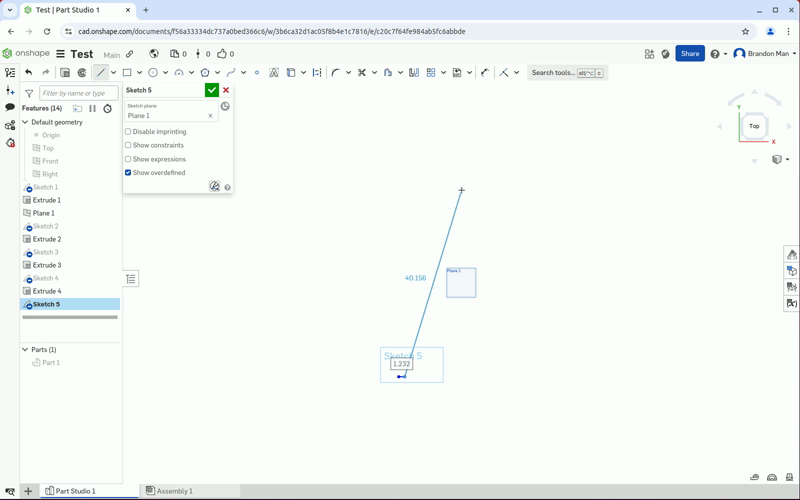
key_down(shift)
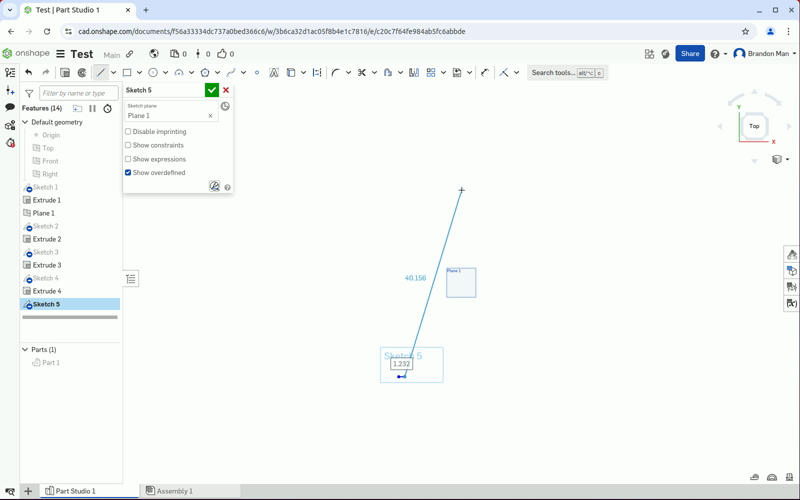
mouse_move(491, 189)
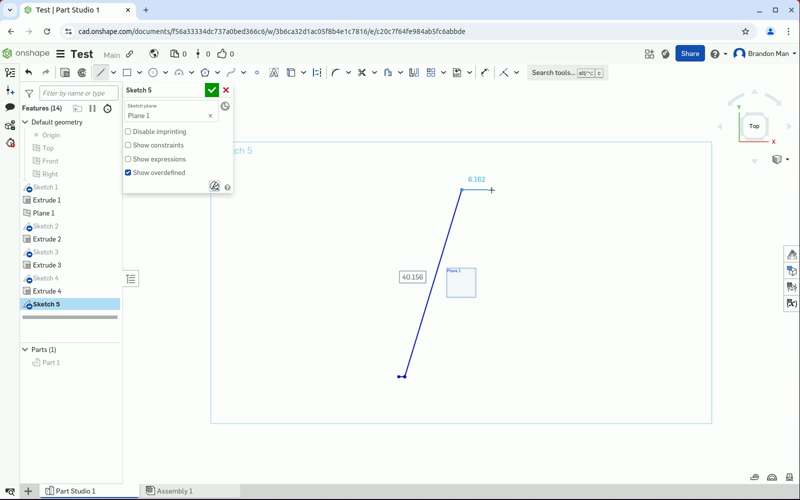
mouse_move(453, 189)
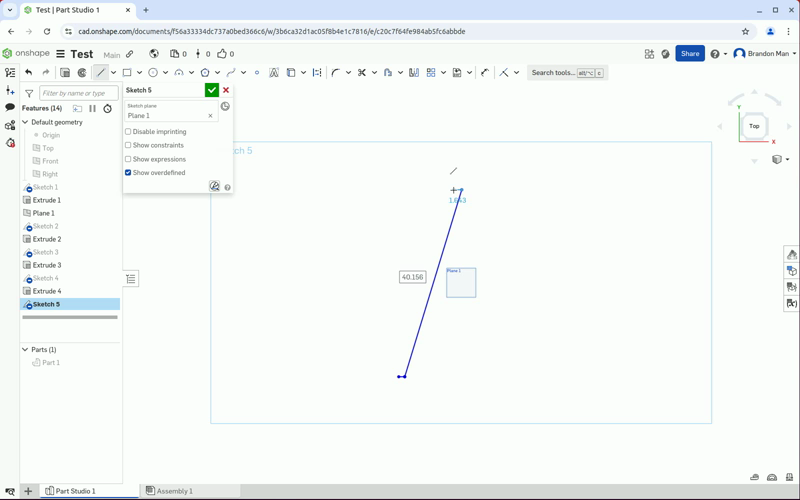
click(453, 189)
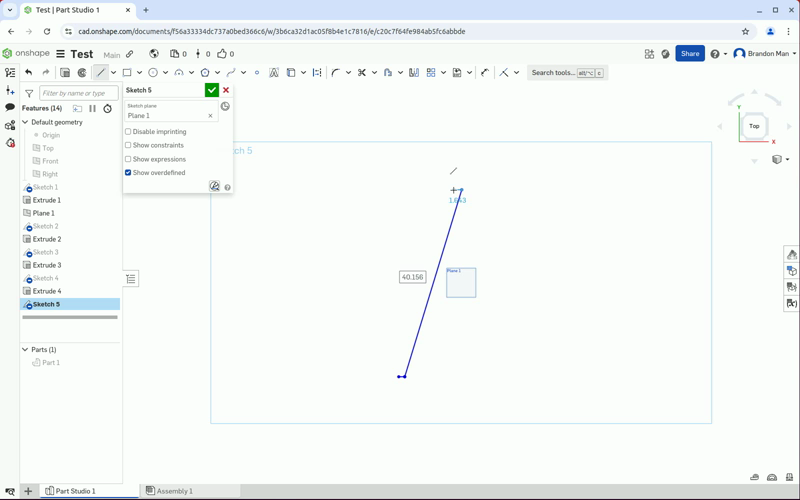
key_up(shift)
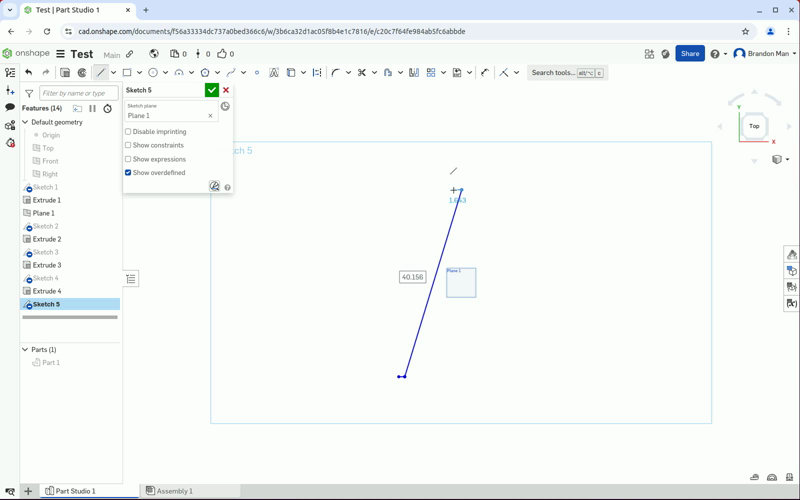
key_down(shift)
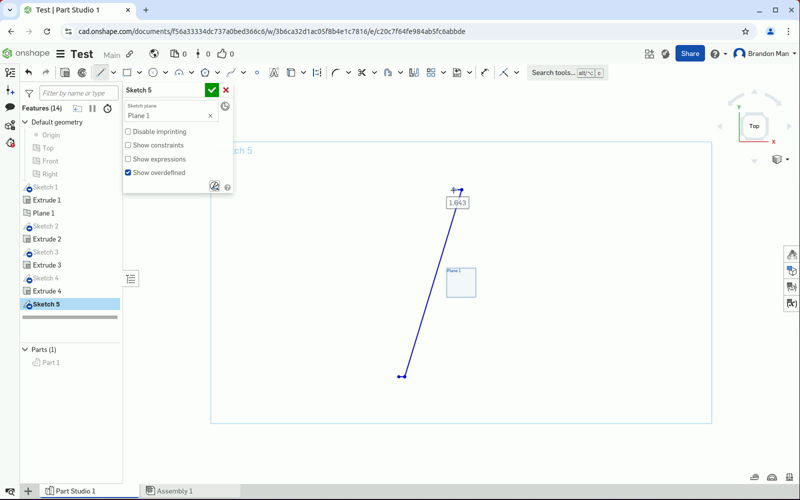
mouse_move(398, 376)
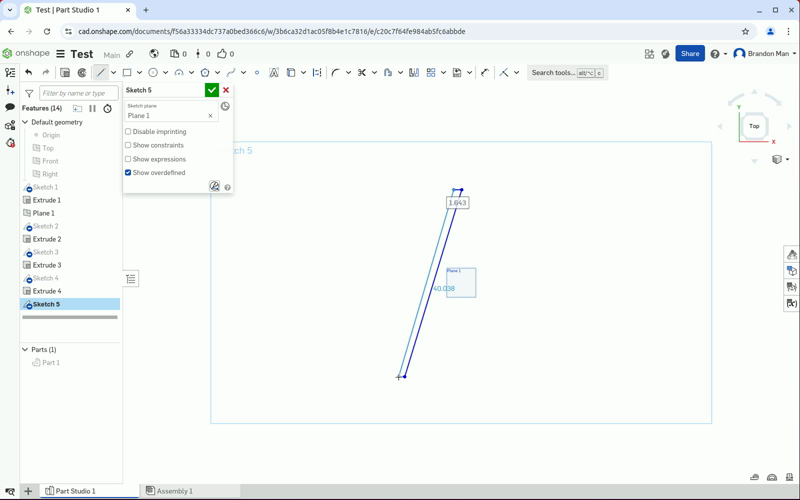
key_up(shift)
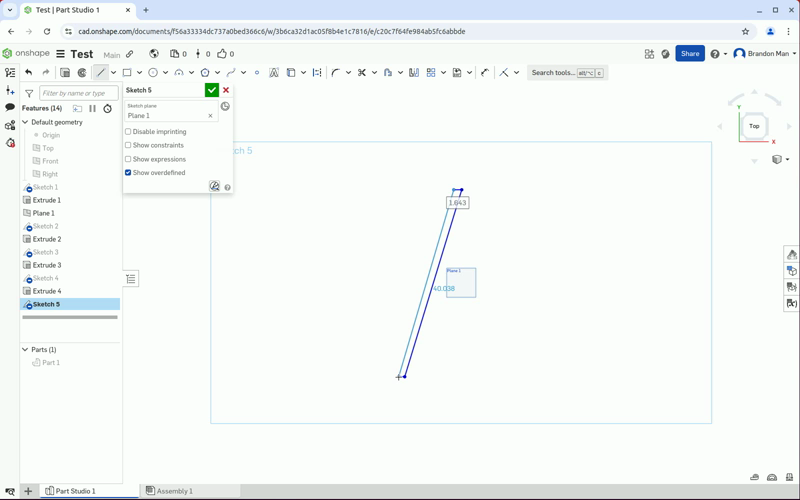
click(398, 376)
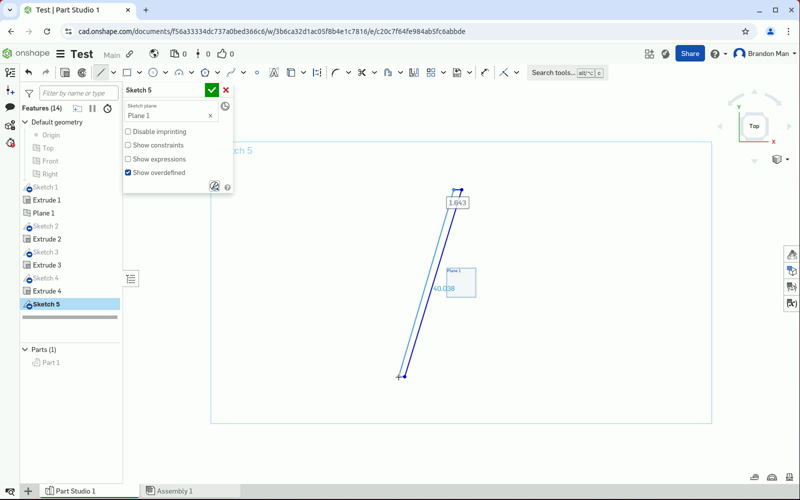
key(esc)
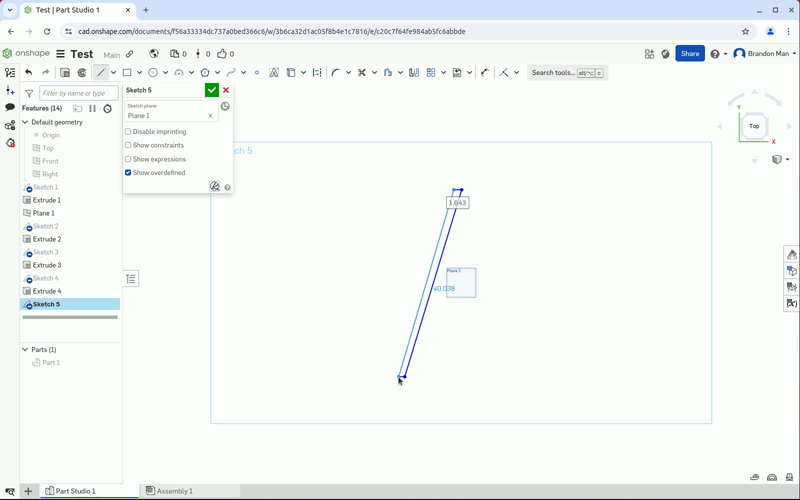
mouse_move(434, 259)
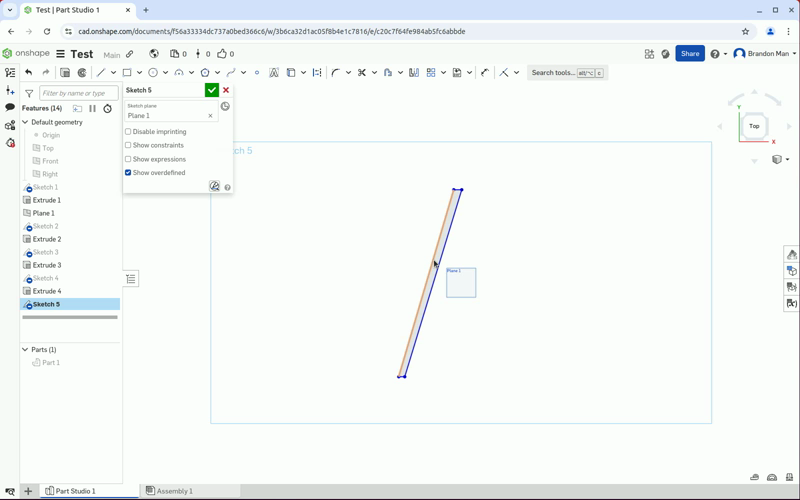
scroll(6)
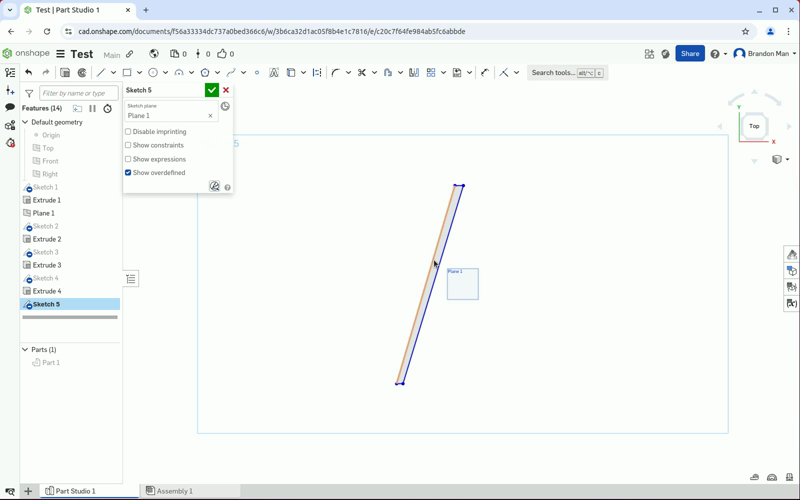
scroll(6)
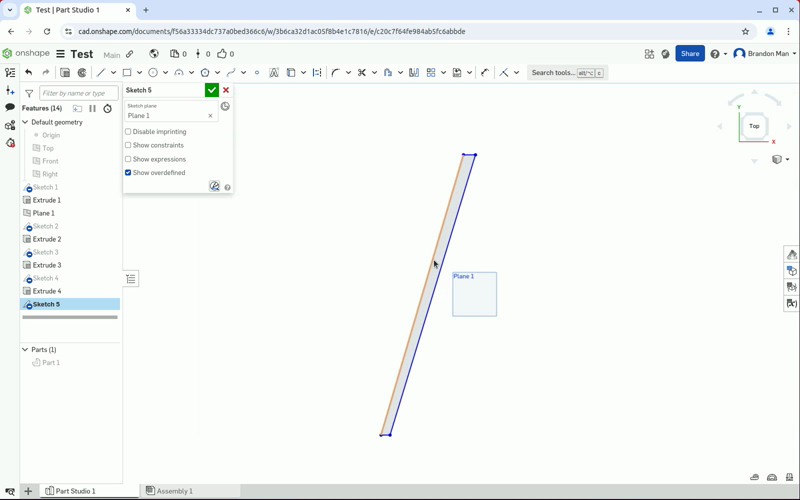
scroll(6)
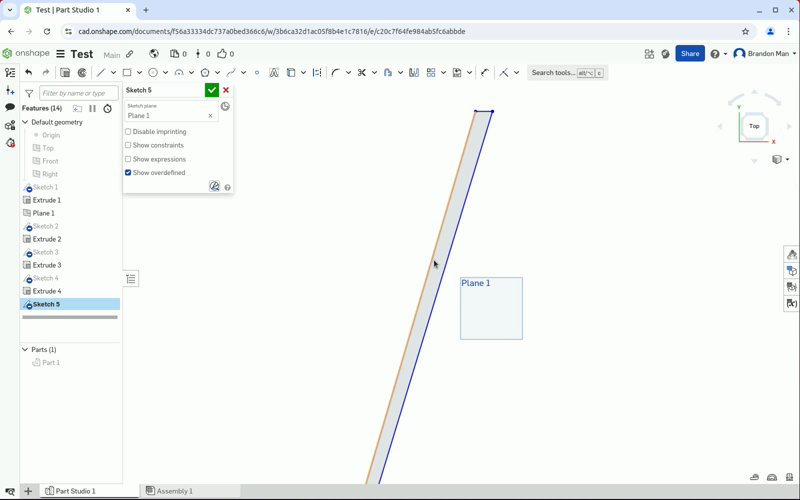
scroll(6)
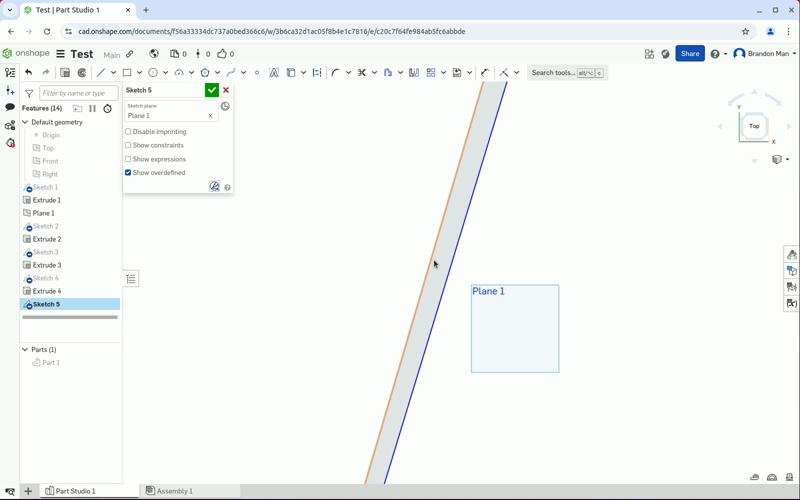
scroll(6)
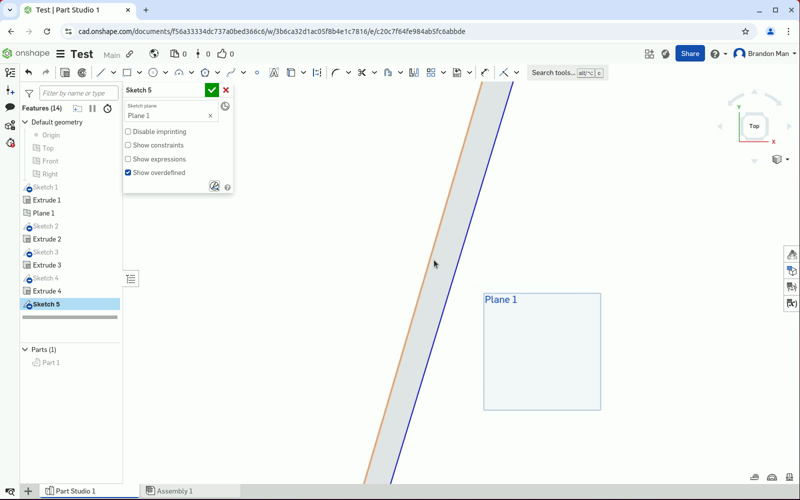
scroll(6)
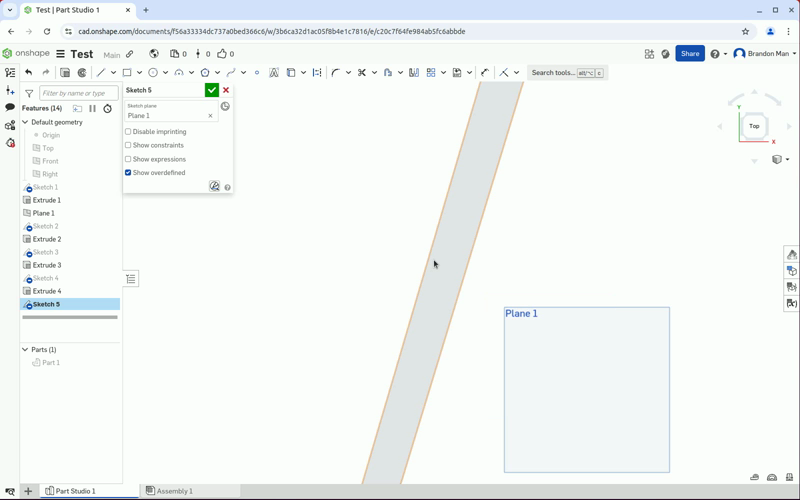
scroll(6)
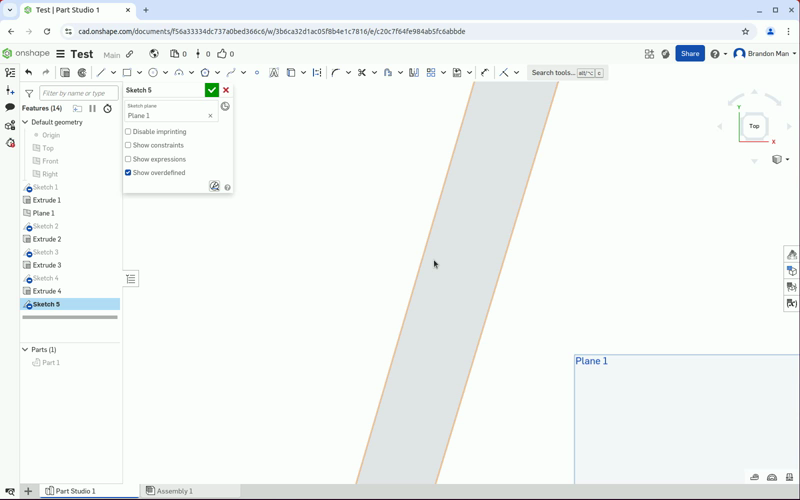
click(434, 259)
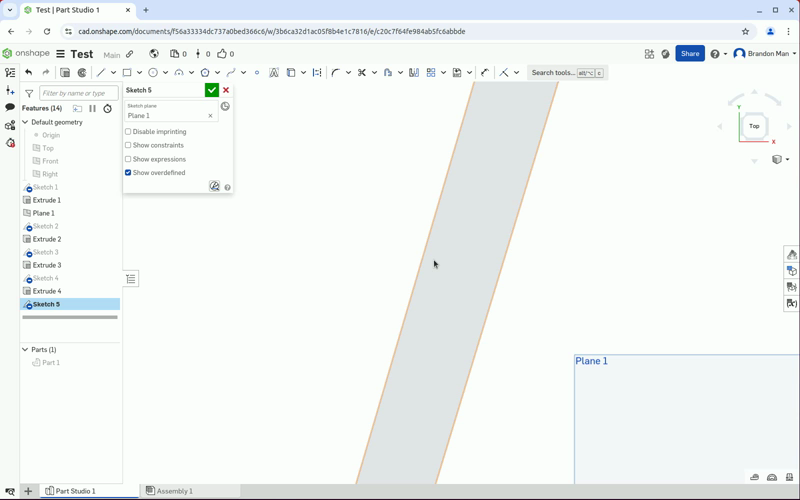
scroll(-6)
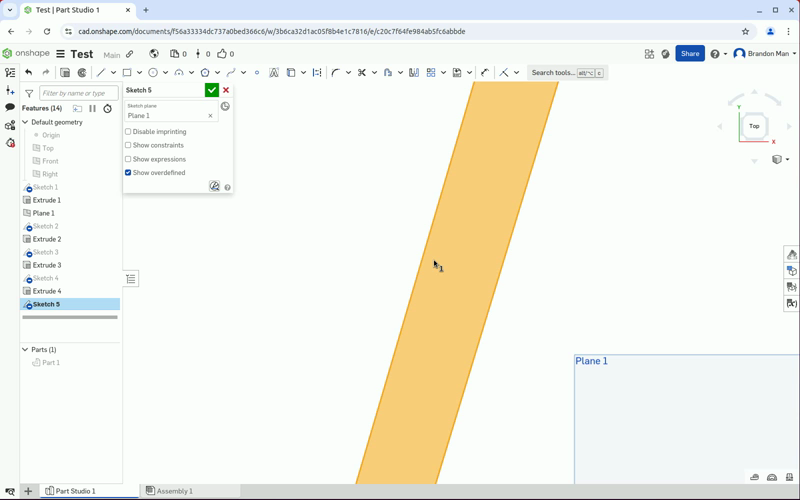
scroll(-6)
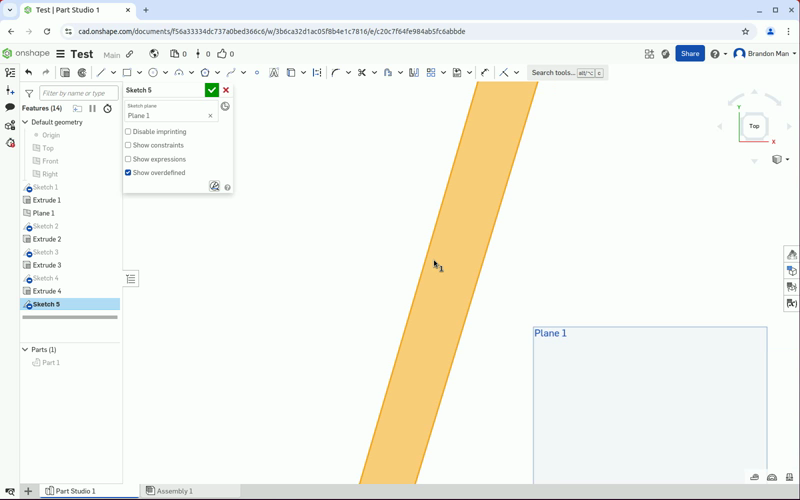
scroll(-6)
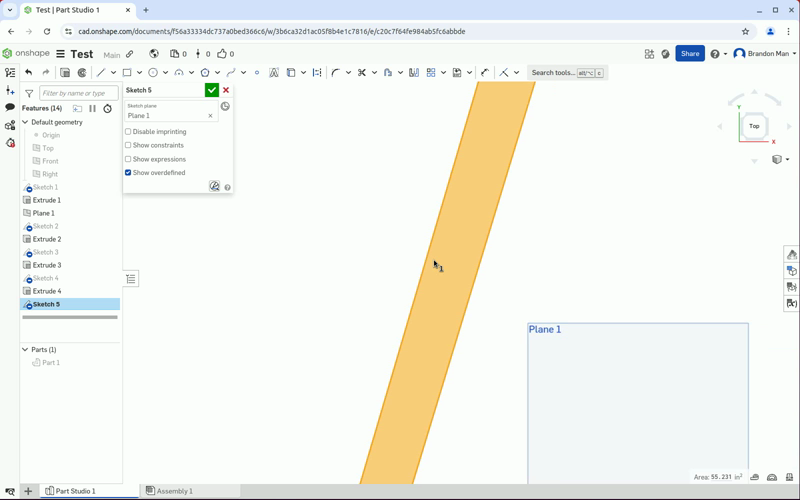
scroll(-6)
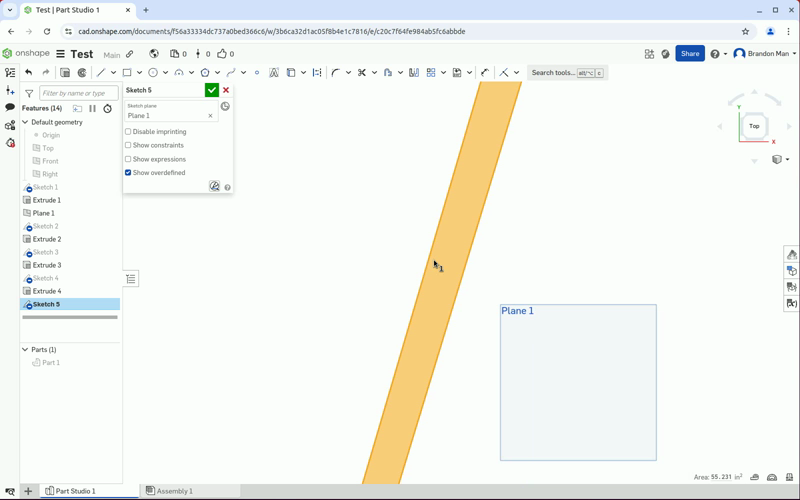
scroll(-6)
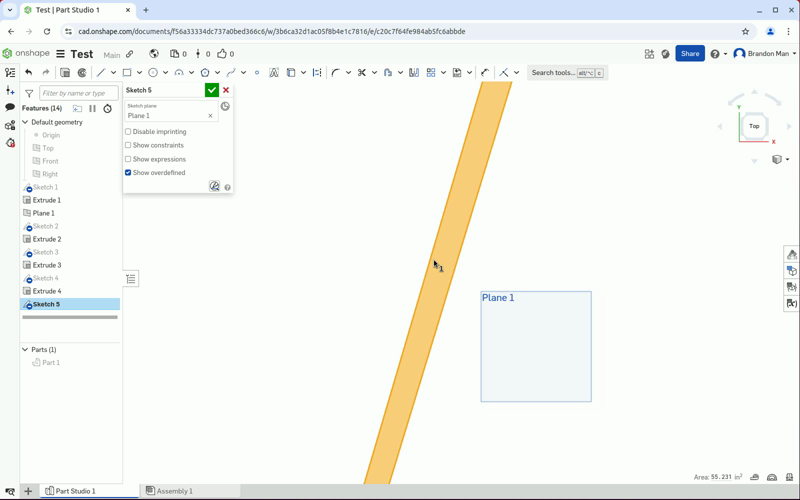
scroll(-6)
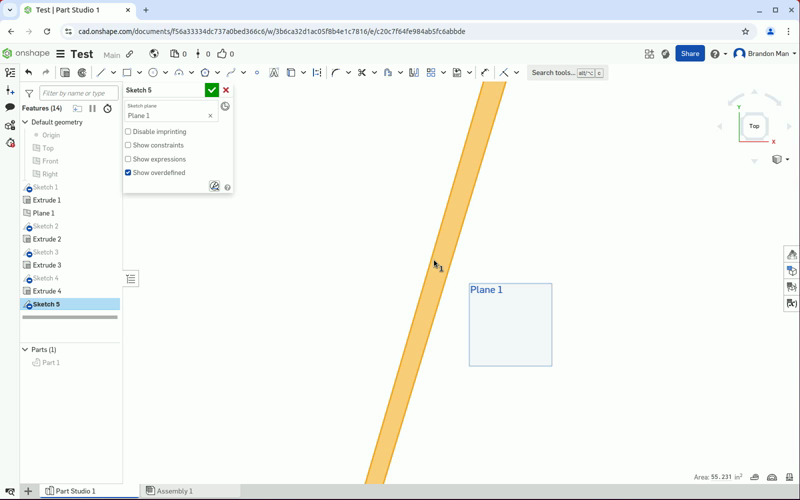
scroll(-6)
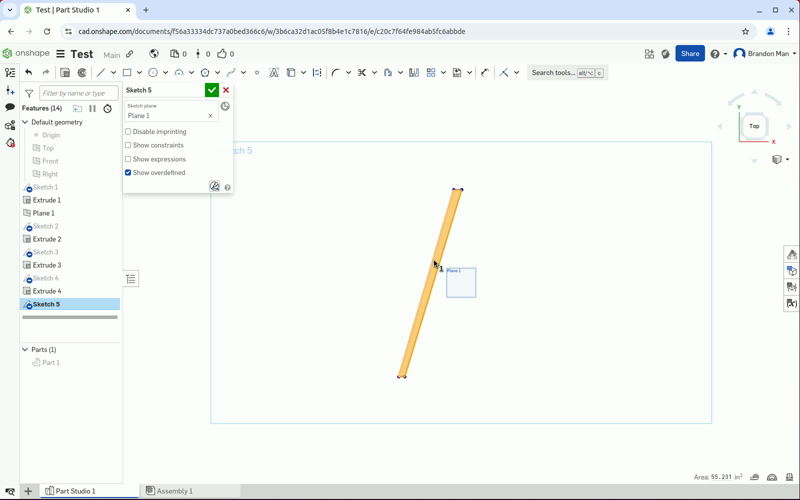
mouse_move(73, 352)
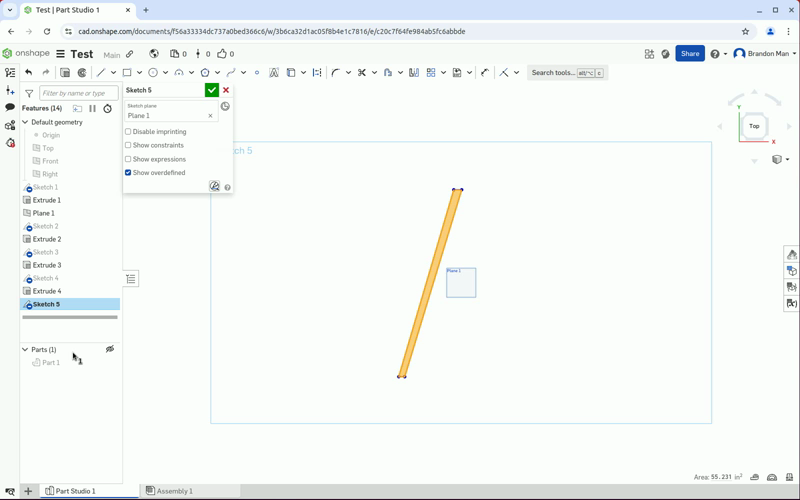
key(shift+y)
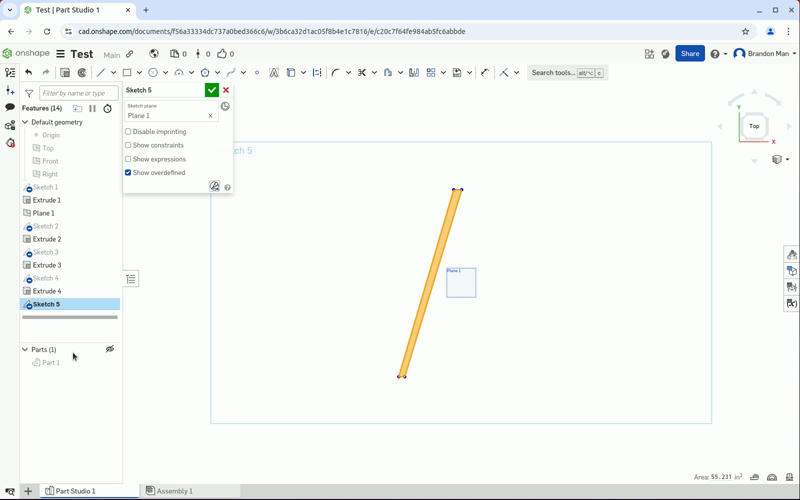
key(shift+e)
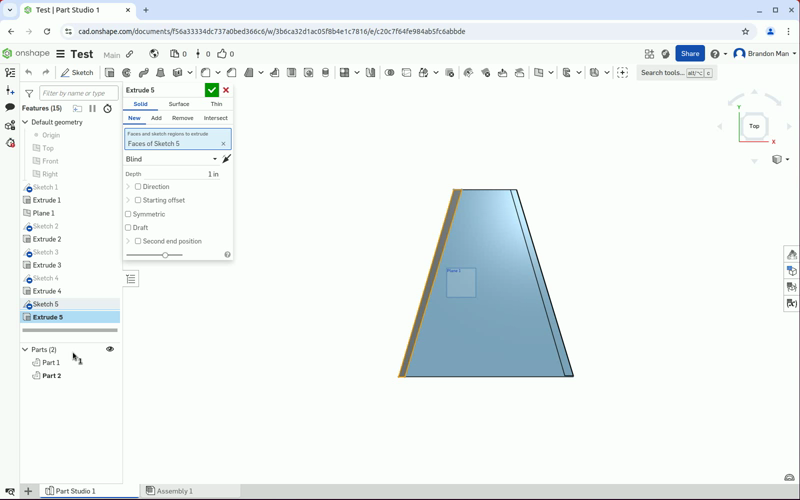
mouse_move(143, 106)
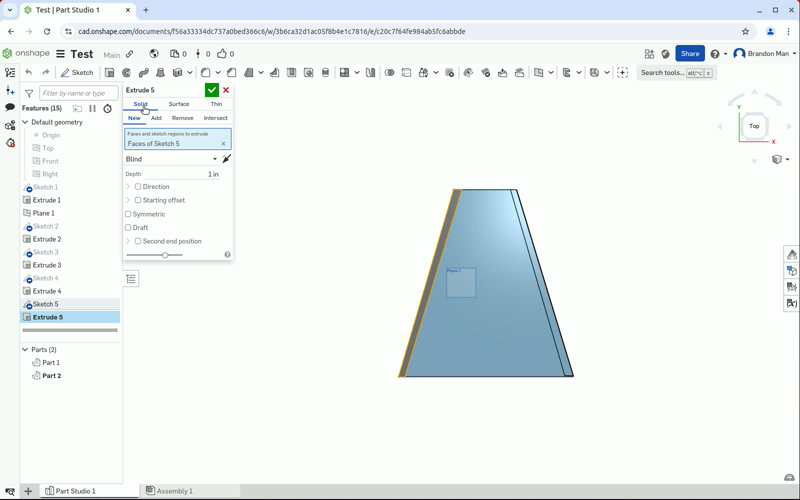
click(143, 106)
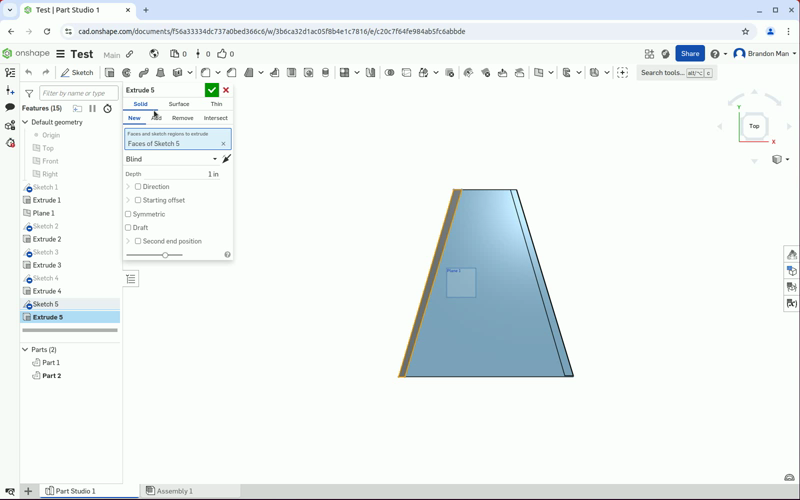
mouse_move(186, 120)
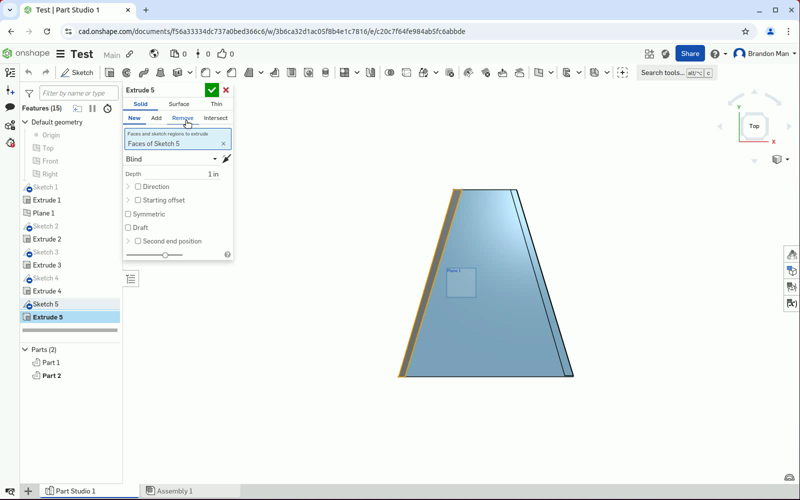
click(186, 120)
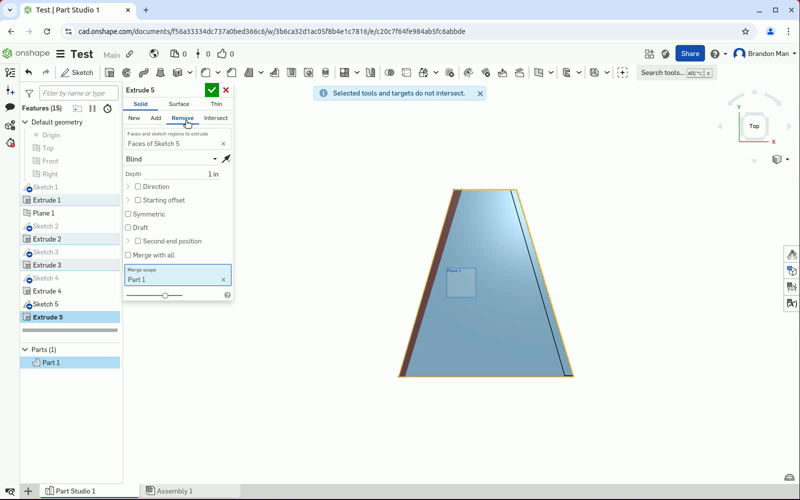
key(tab, 4)
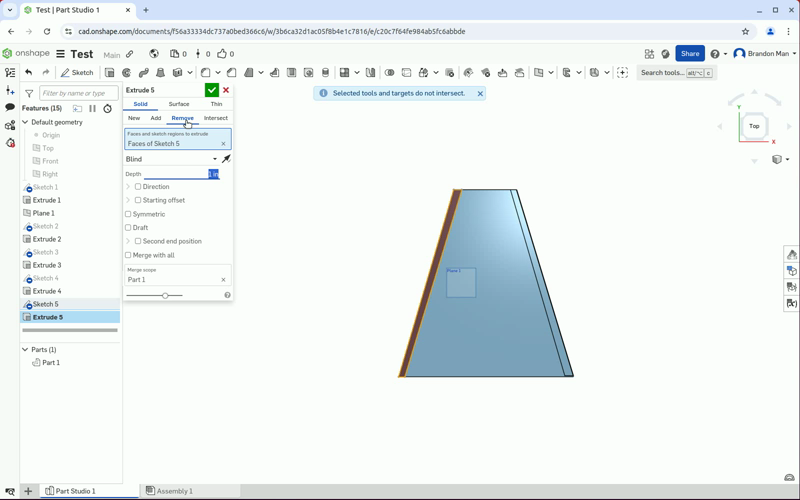
text(1.204)
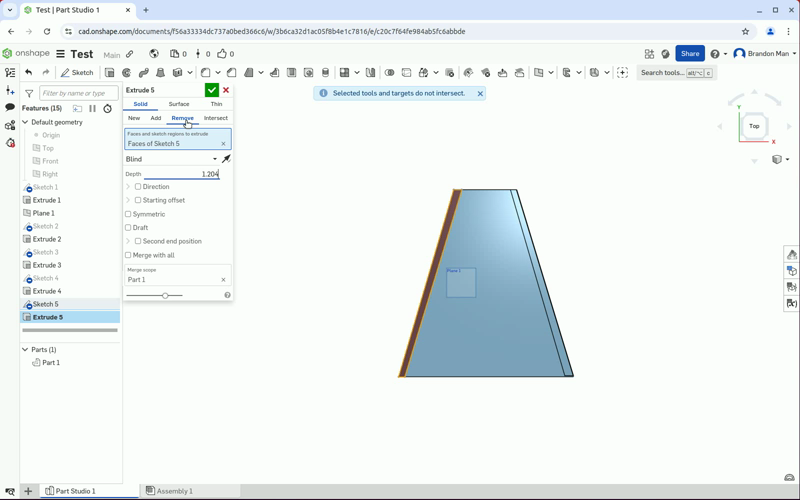
key(tab, 6)
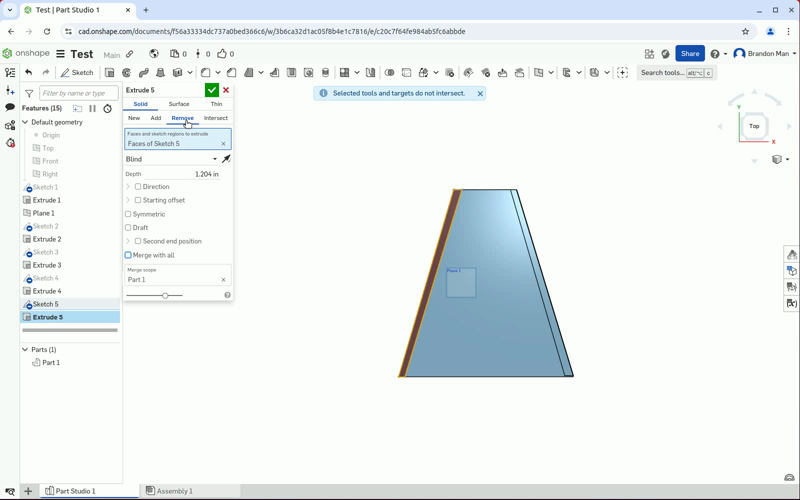
key(space)
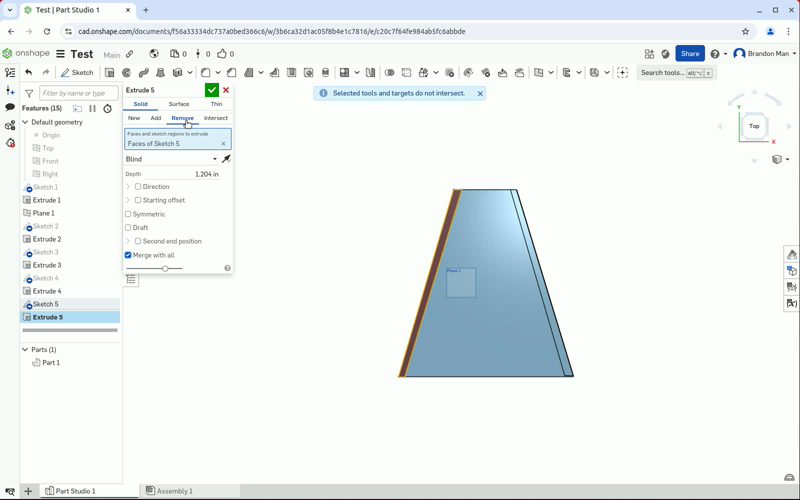
key(enter)
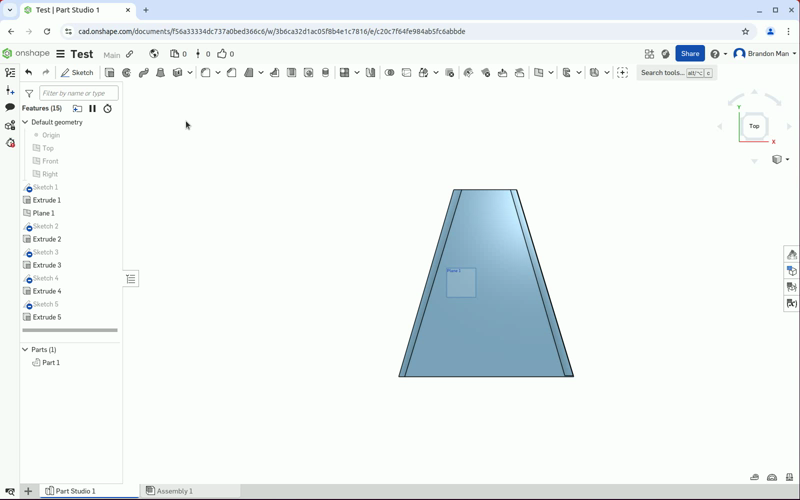
key(shift+h)
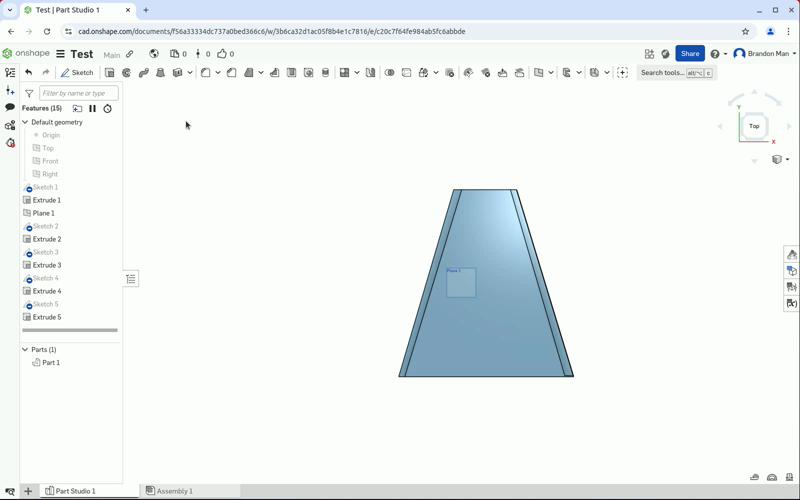
key(shift+h)
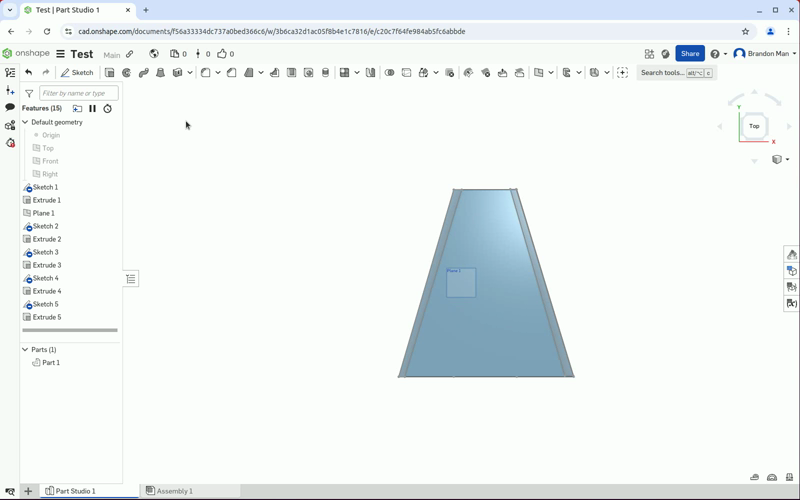
key(shift+7)
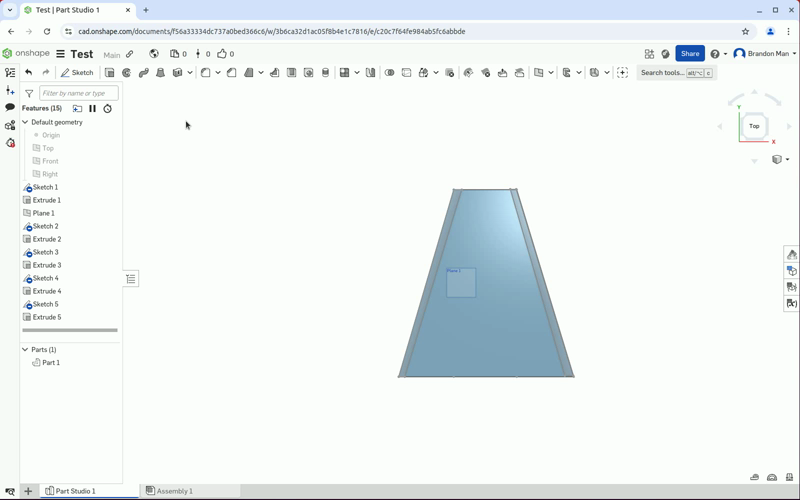
key(up, 3)
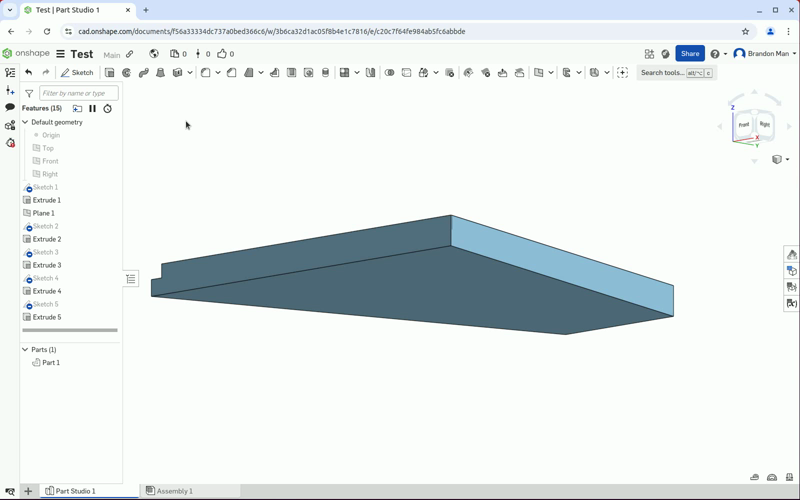
key(left, 3)
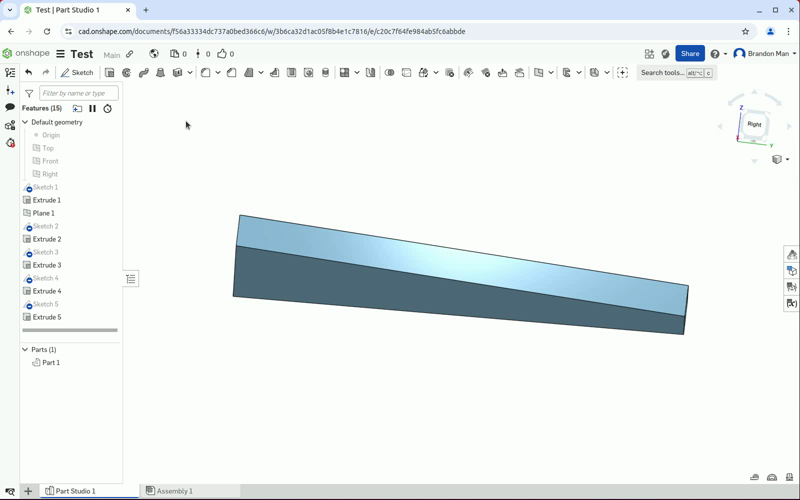
key(right, 3)
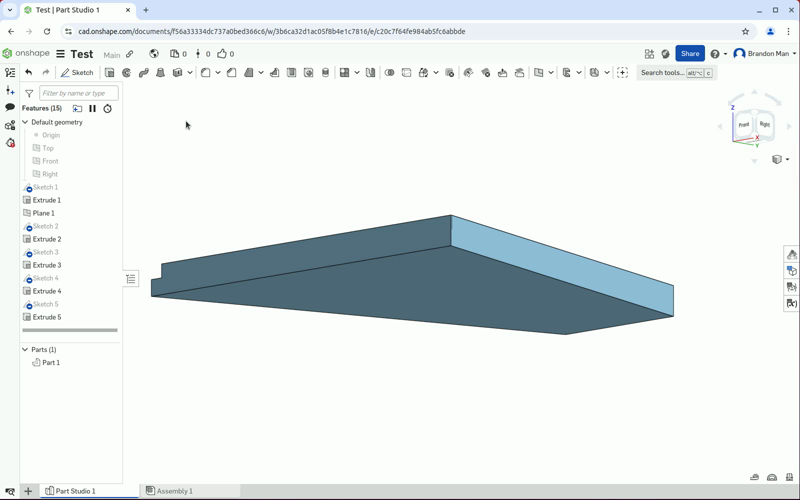
key(down, 3)
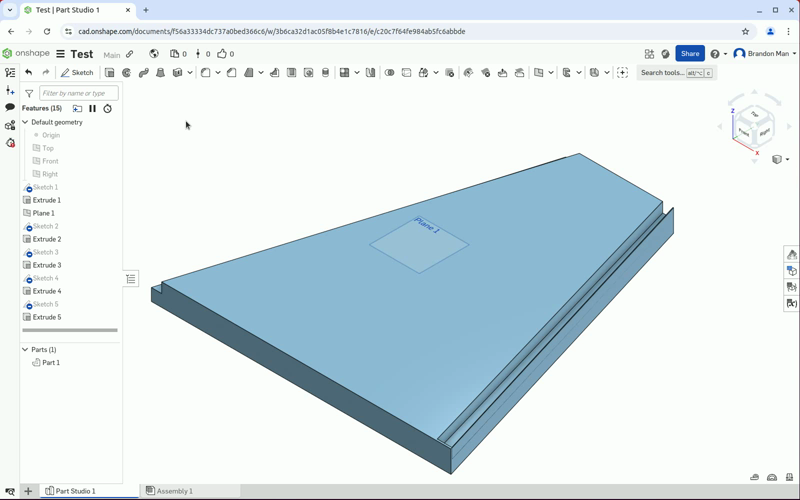
mouse_move(73, 189)
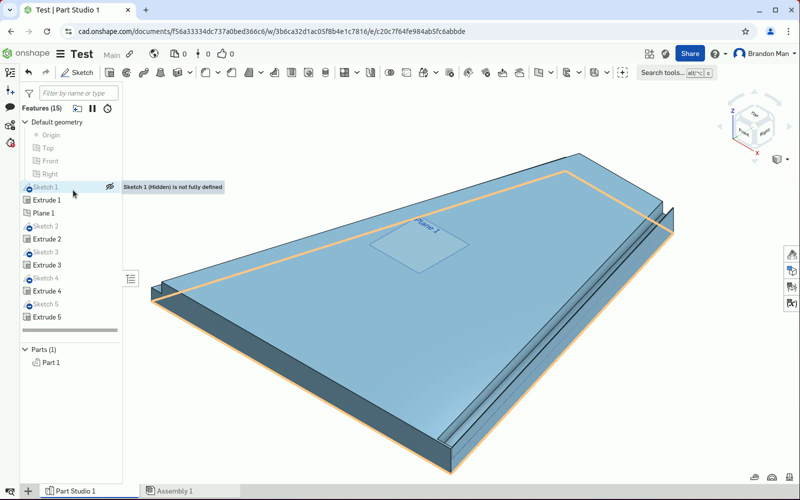
click(73, 189)